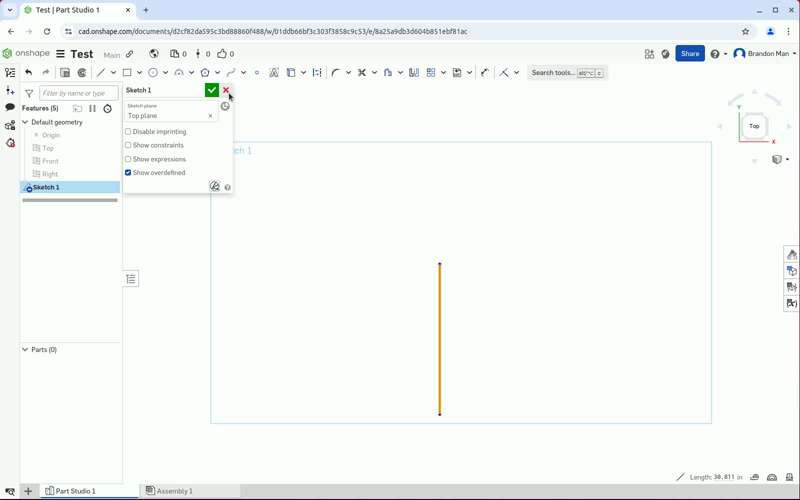
key(shift+h)
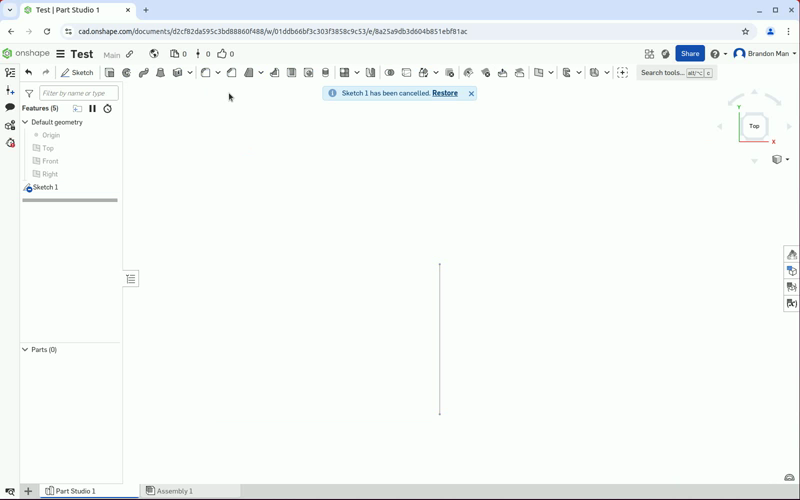
key(shift+s)
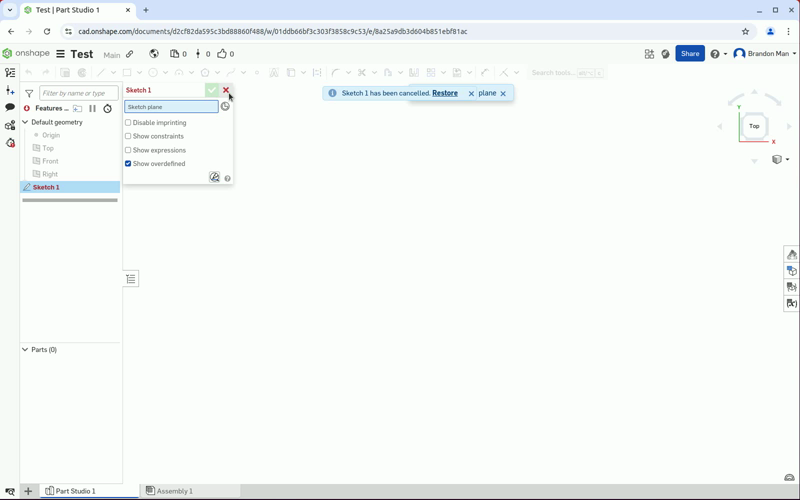
mouse_move(73, 150)
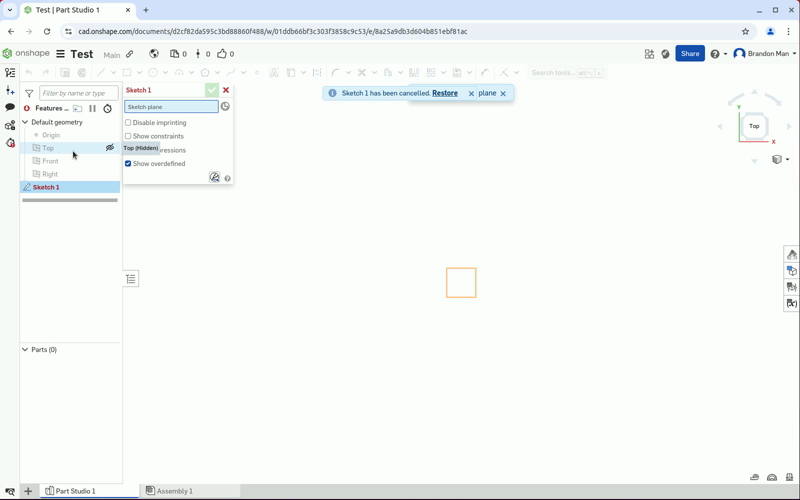
click(73, 150)
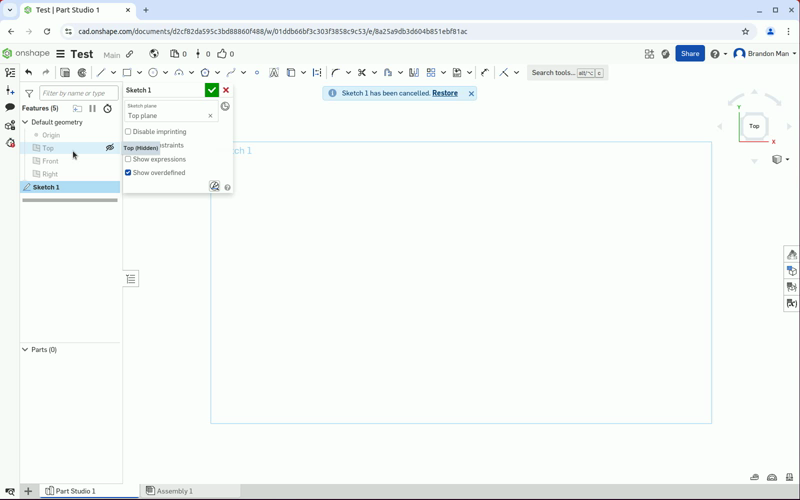
mouse_move(73, 352)
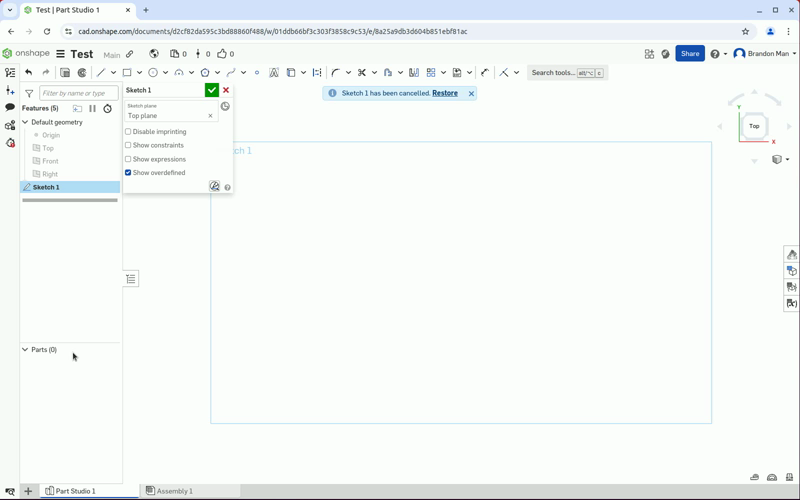
key(y)
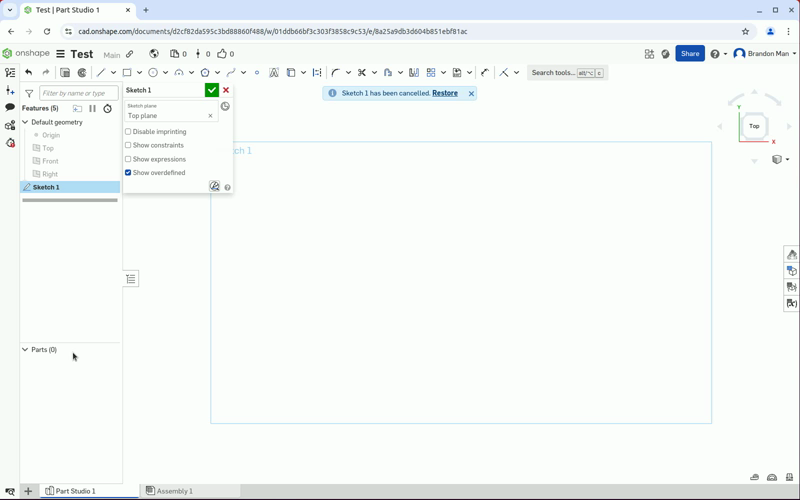
key(c)
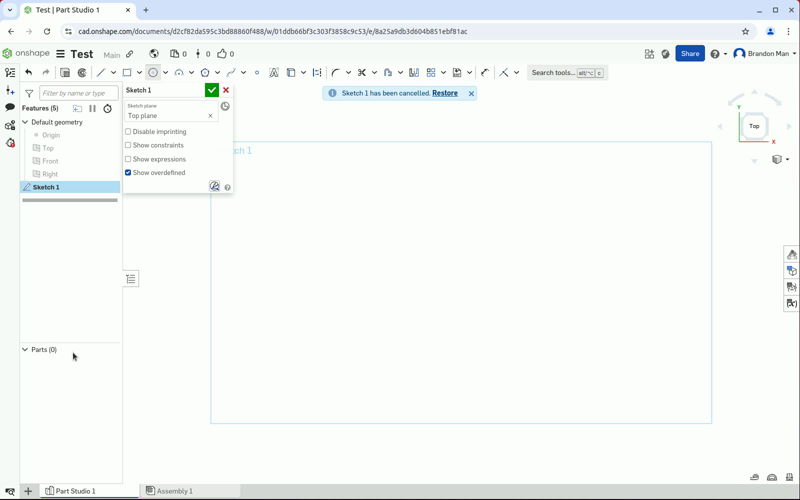
key_down(shift)
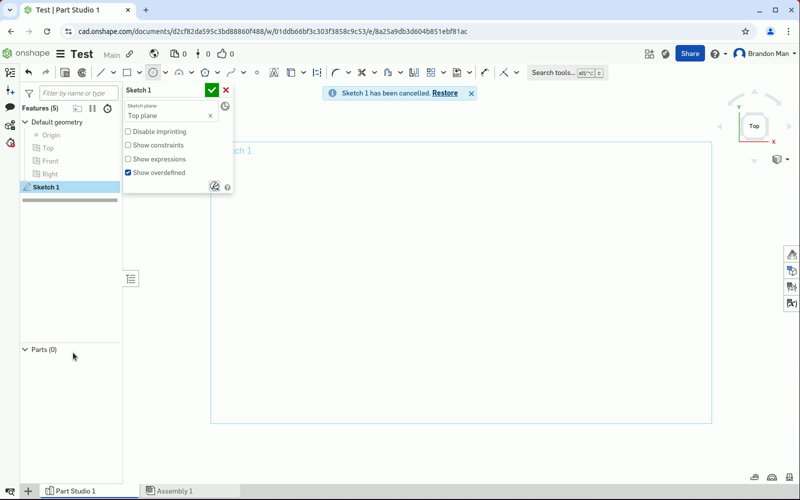
mouse_move(461, 282)
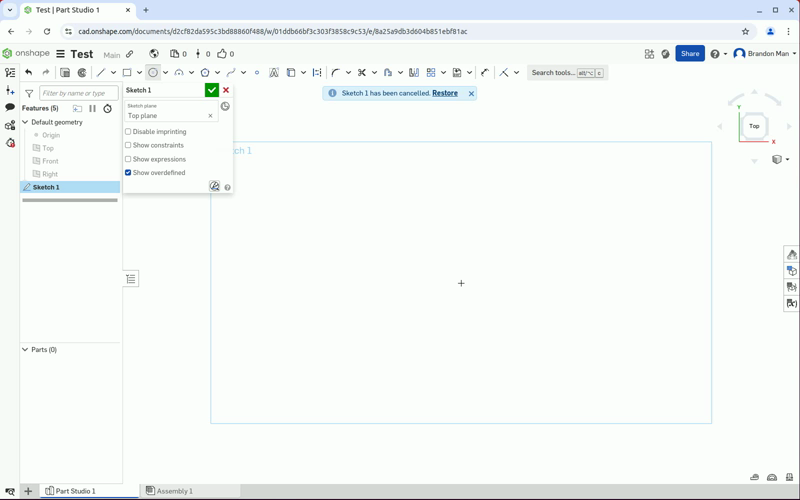
click(461, 282)
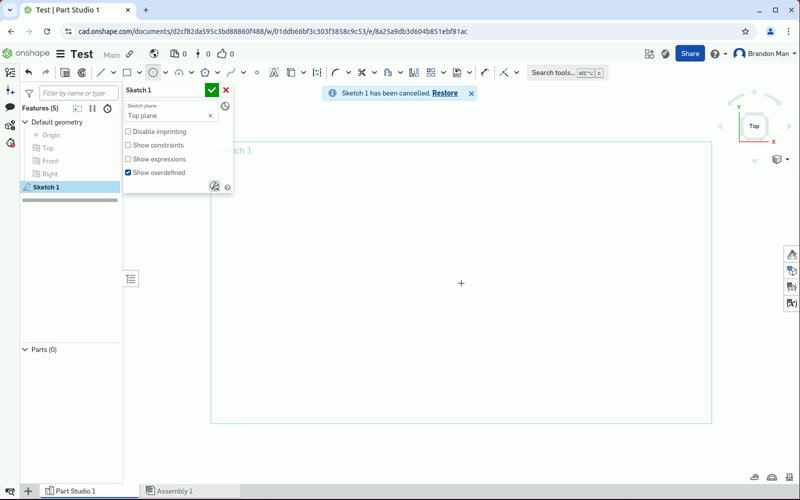
key_up(shift)
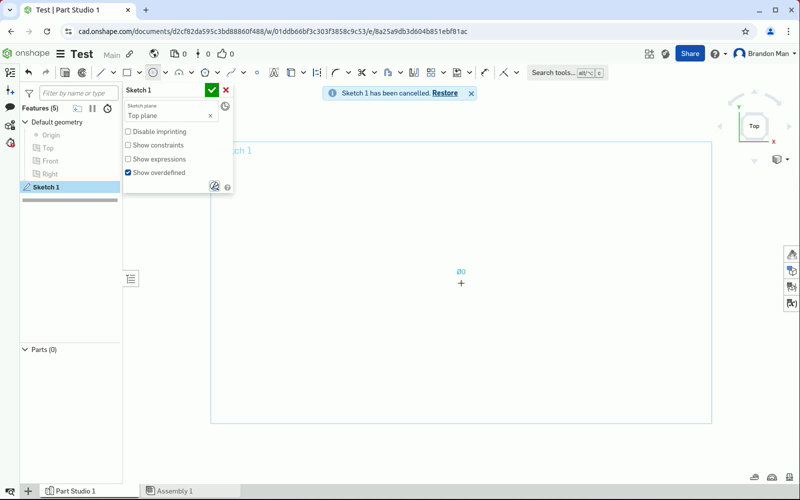
mouse_move(468, 282)
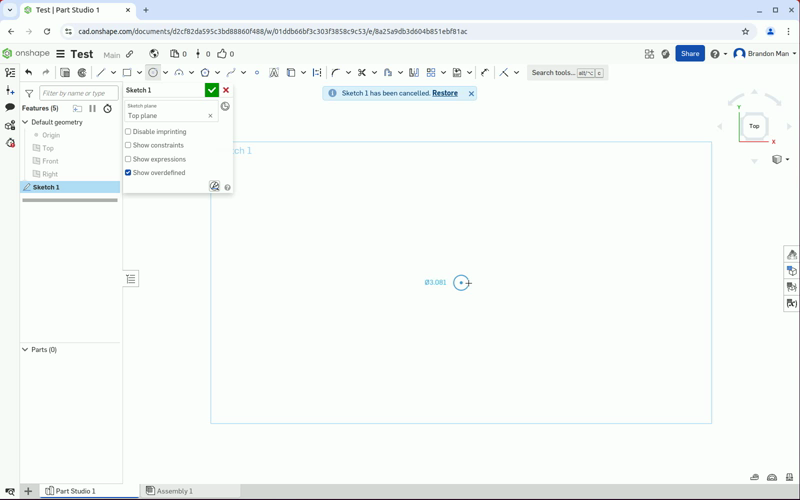
click(468, 282)
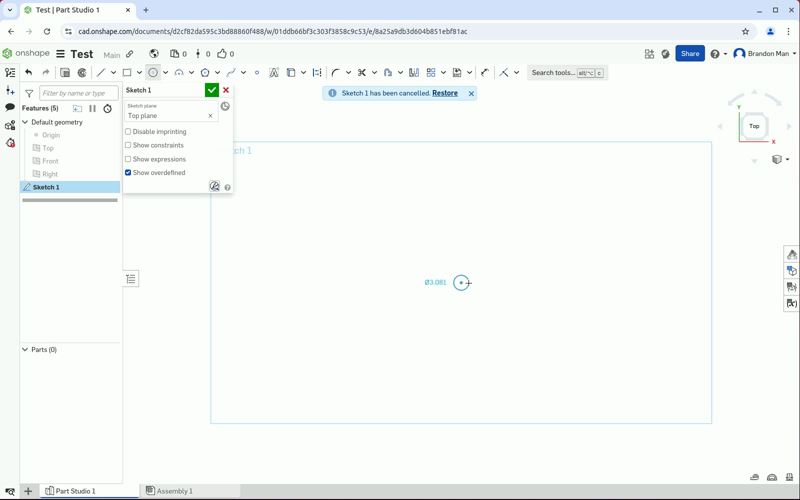
key(esc)
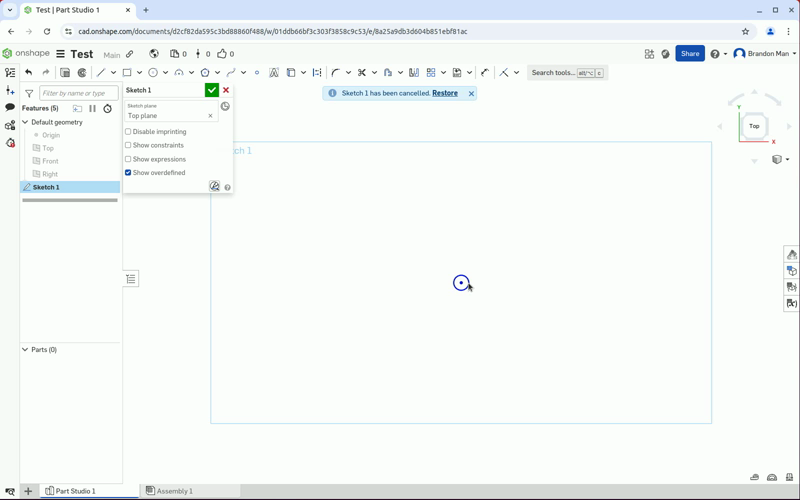
mouse_move(459, 288)
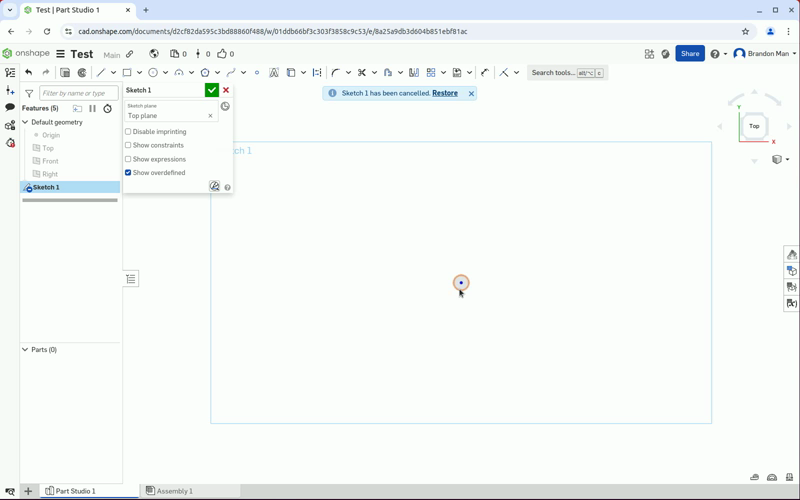
scroll(6)
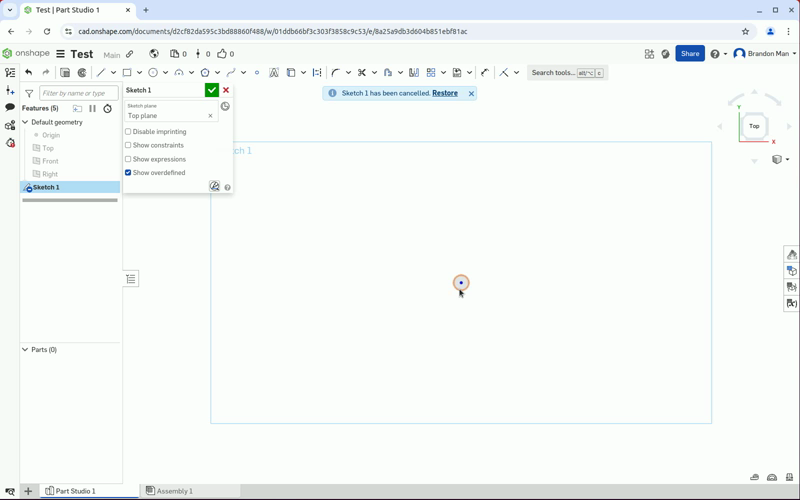
scroll(6)
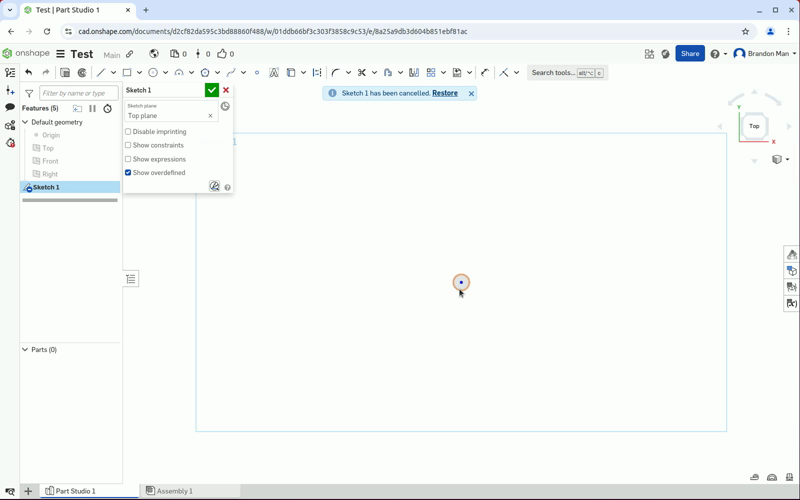
scroll(6)
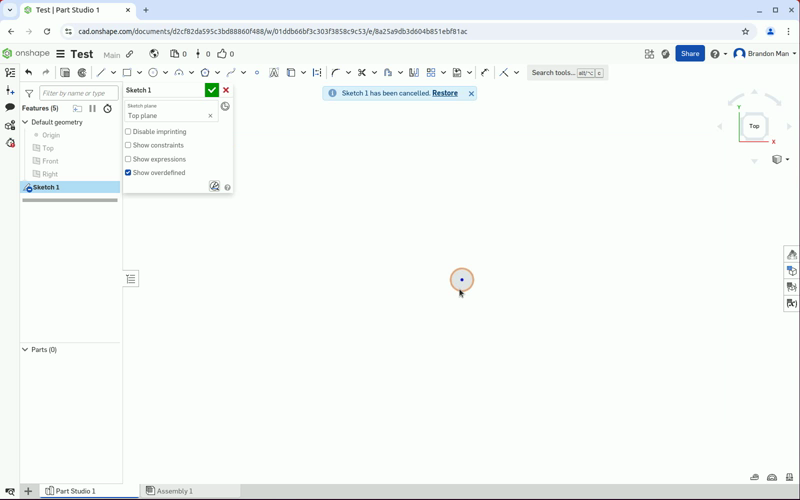
scroll(6)
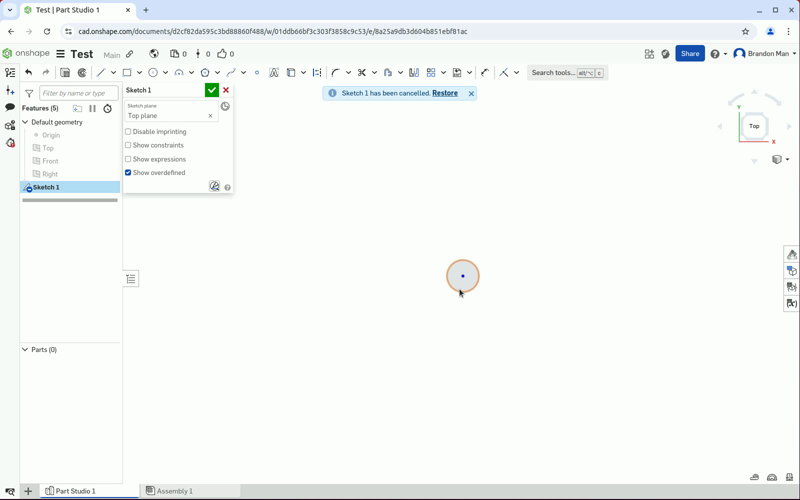
scroll(6)
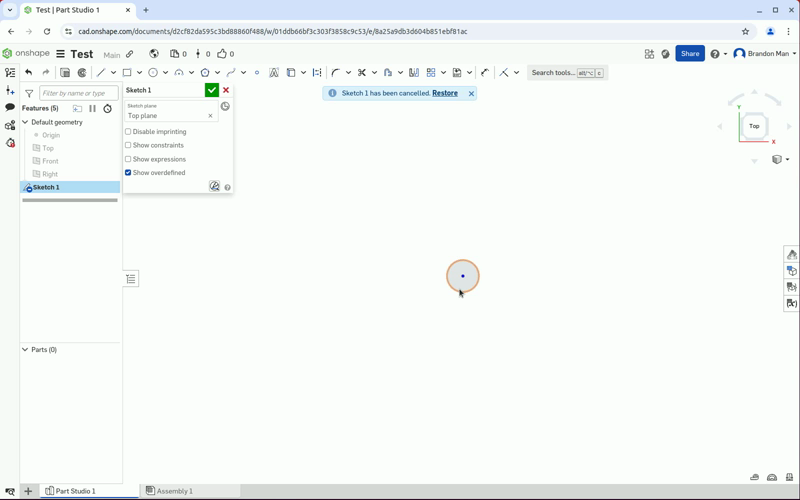
scroll(6)
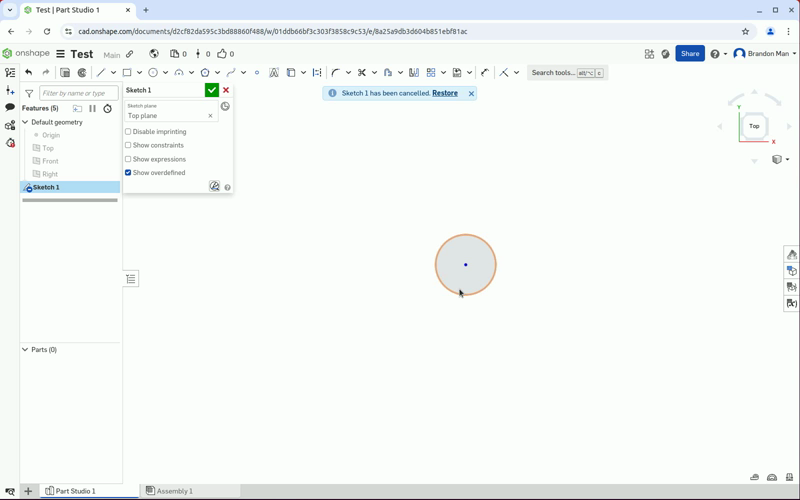
scroll(6)
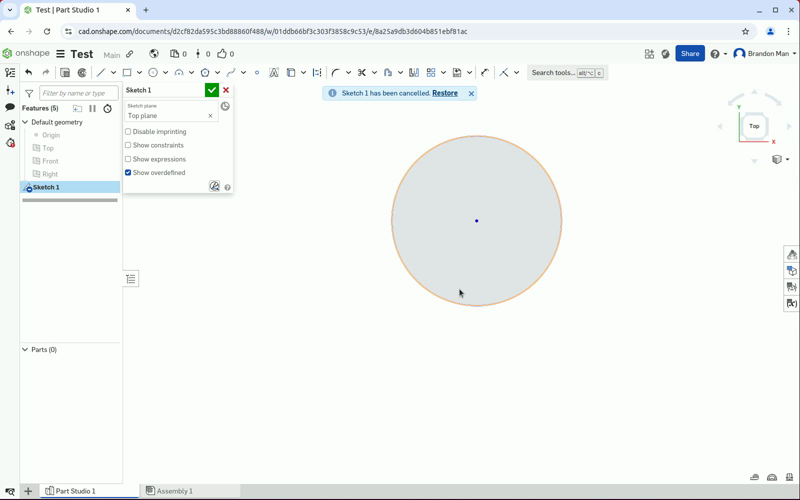
click(459, 288)
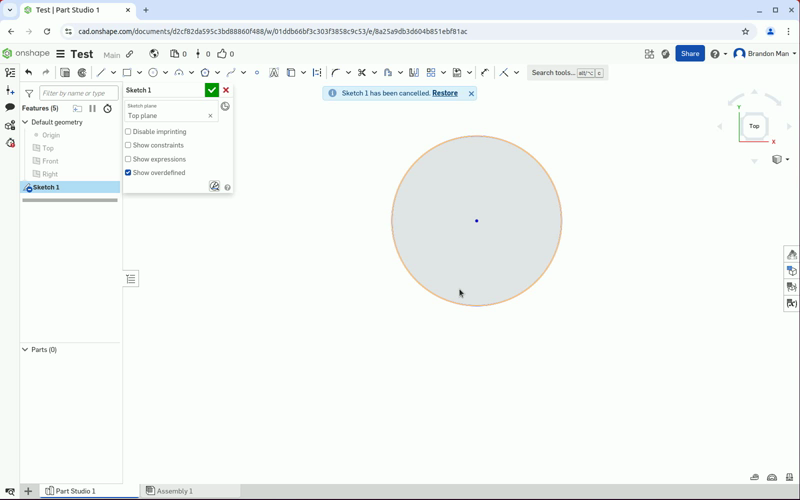
scroll(-6)
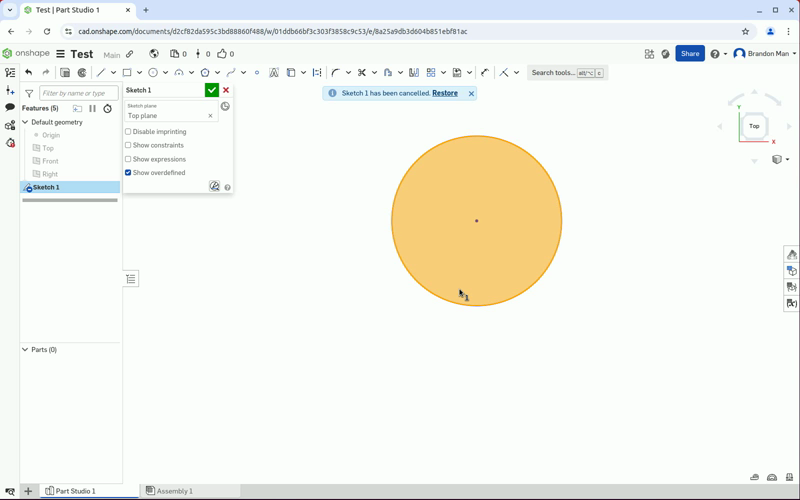
scroll(-6)
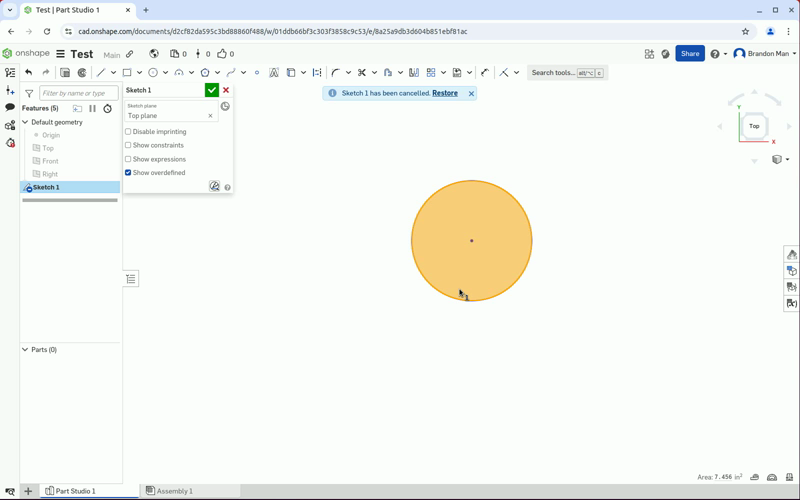
scroll(-6)
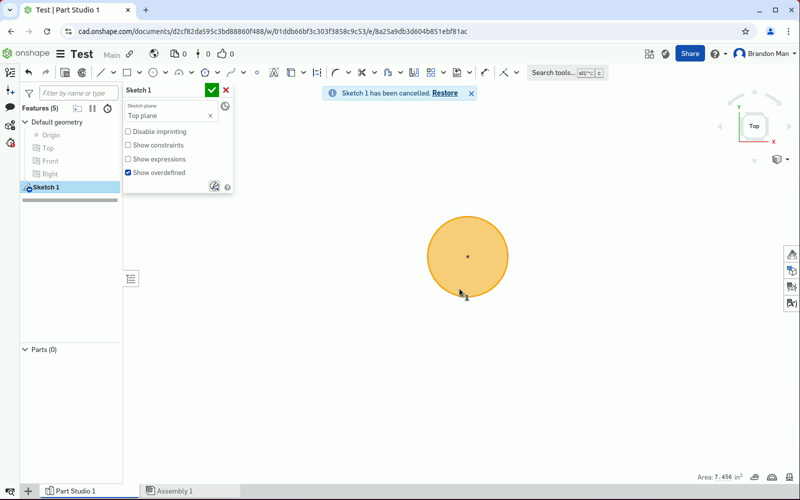
scroll(-6)
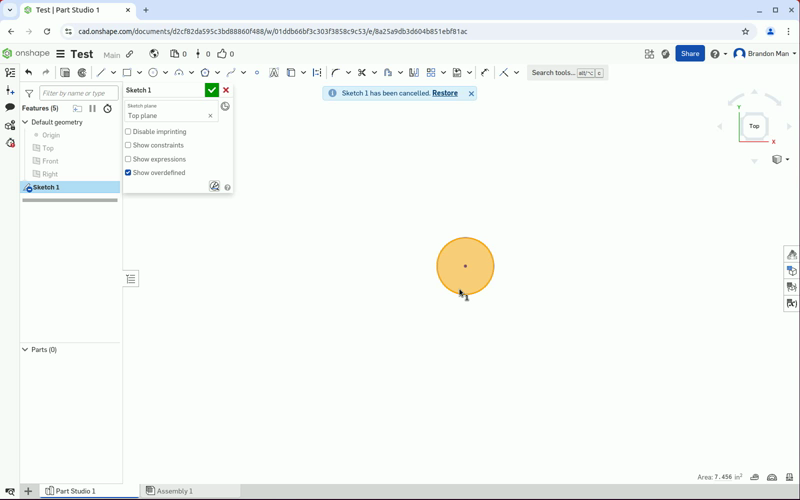
scroll(-6)
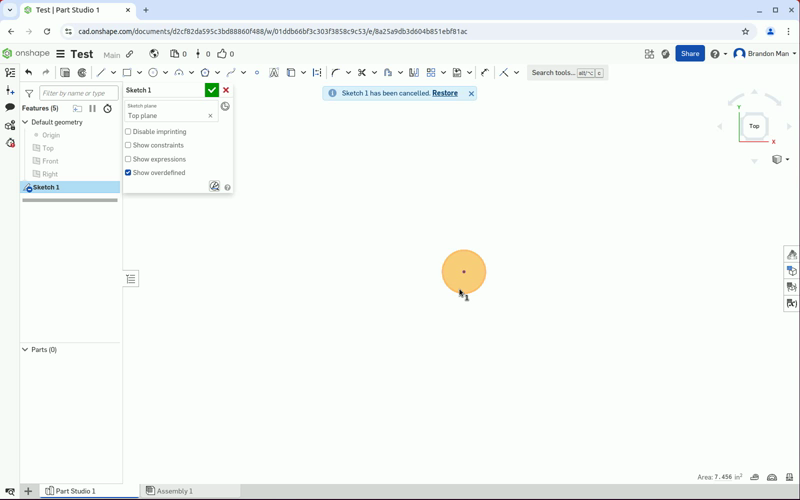
scroll(-6)
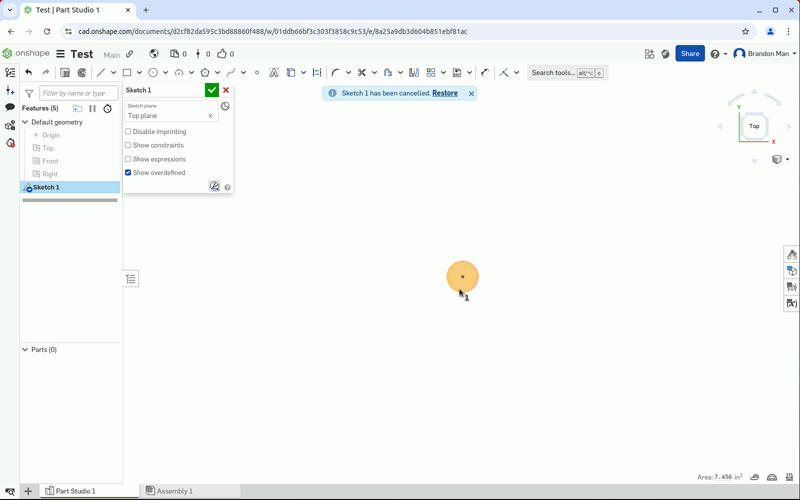
scroll(-6)
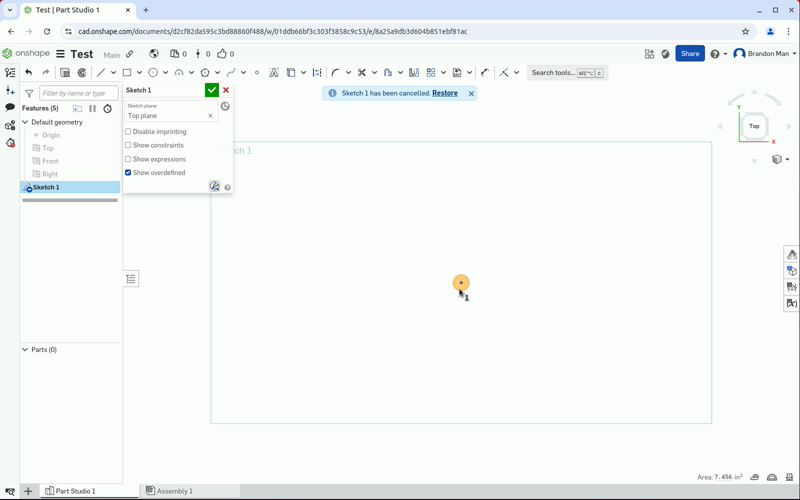
mouse_move(73, 352)
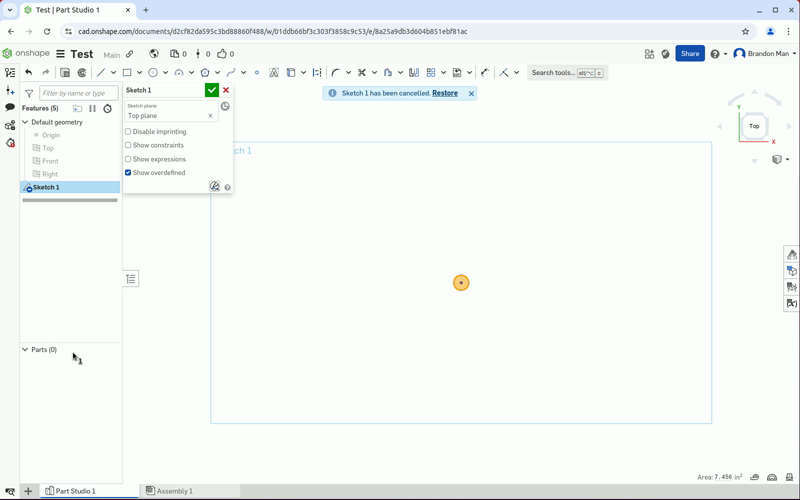
key(shift+y)
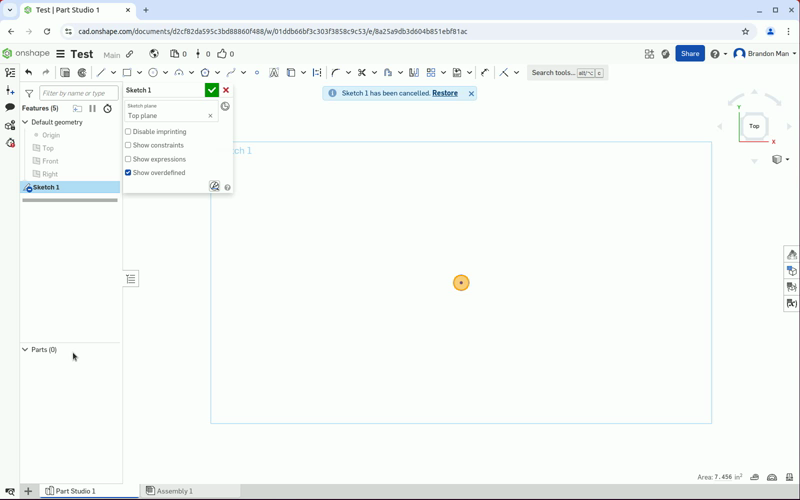
key(shift+e)
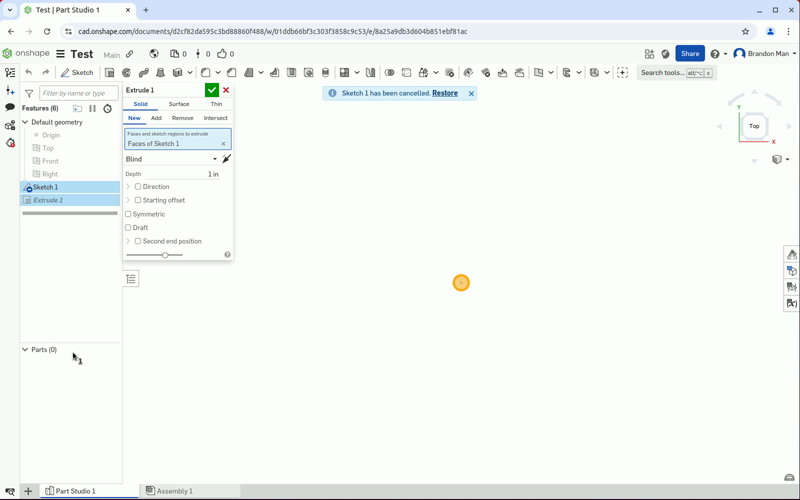
mouse_move(143, 106)
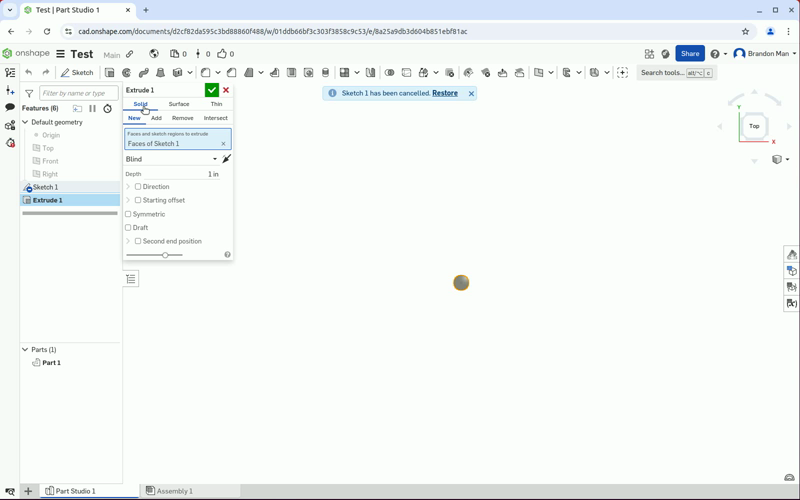
click(143, 106)
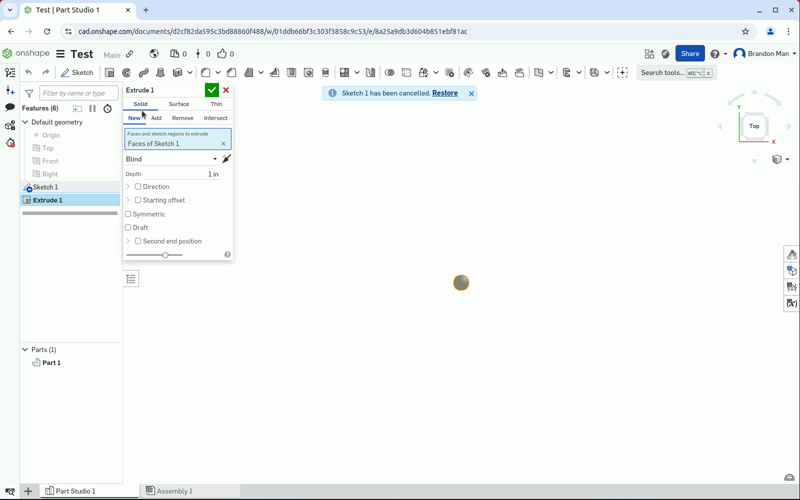
mouse_move(137, 120)
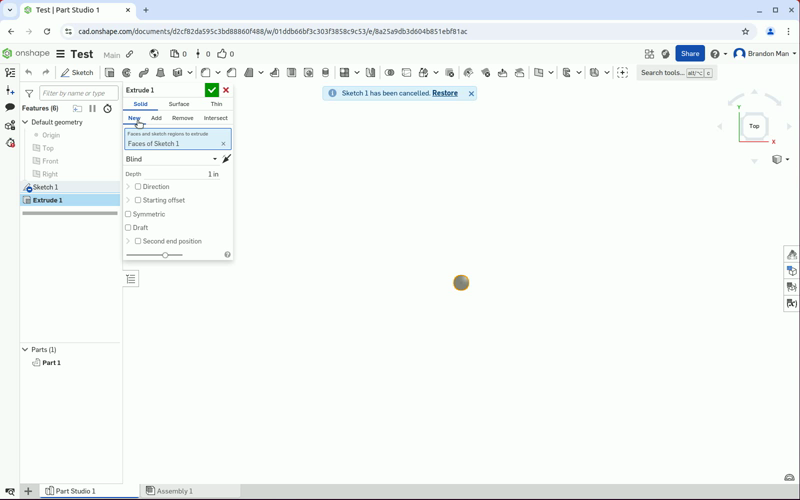
click(137, 120)
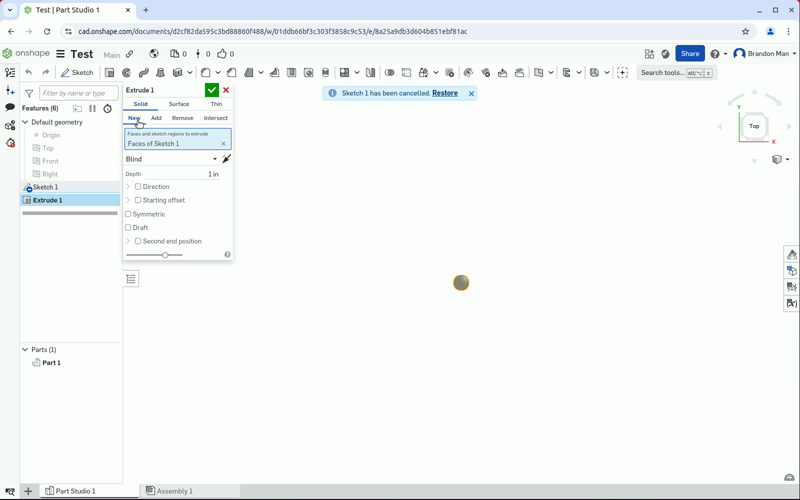
key(tab, 4)
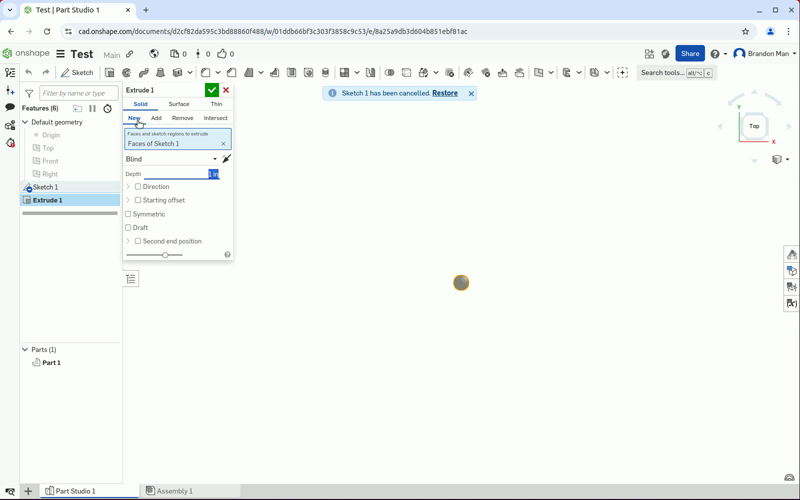
text(0.722)
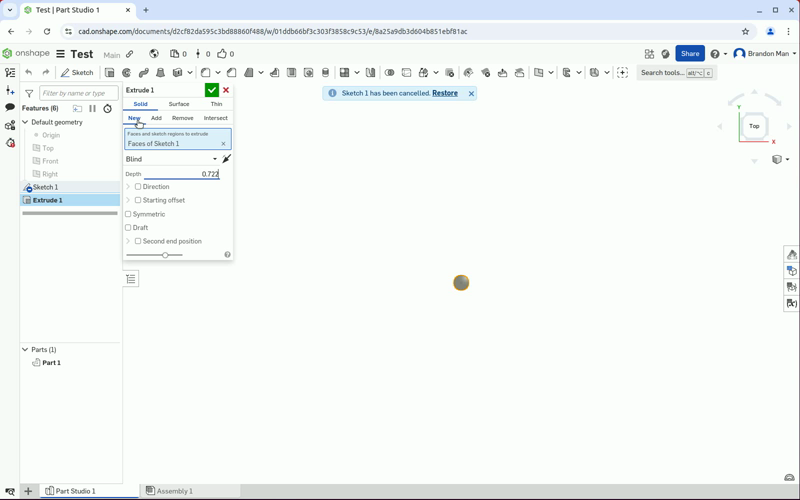
key(enter)
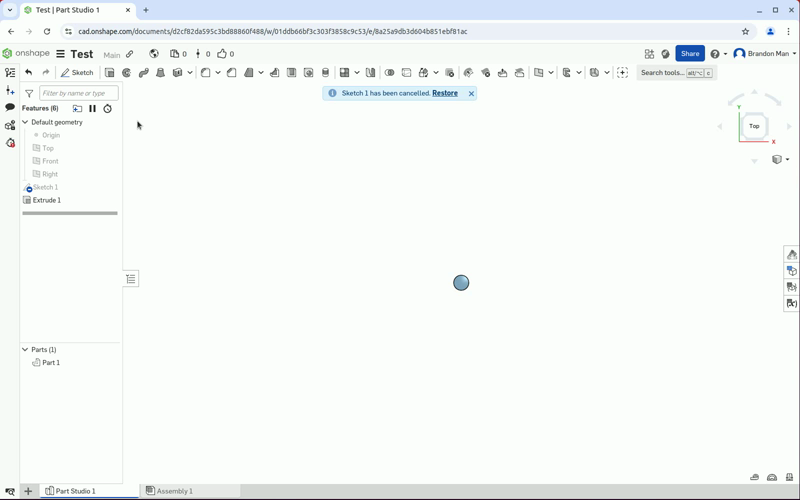
key(shift+h)
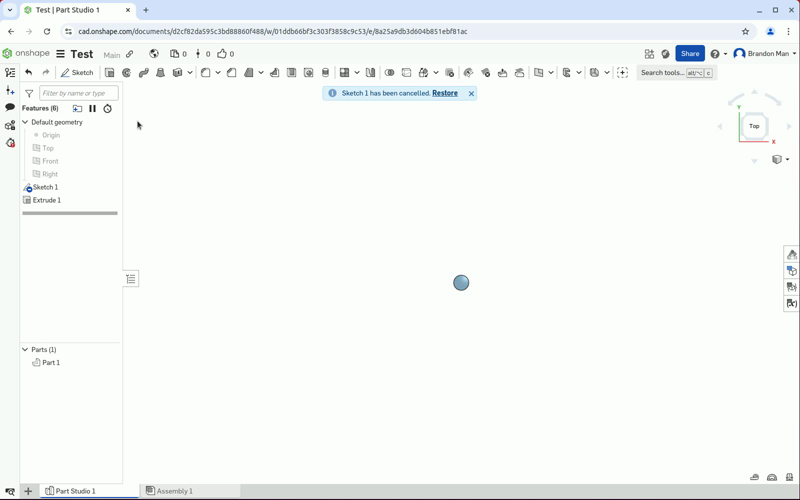
key(shift+h)
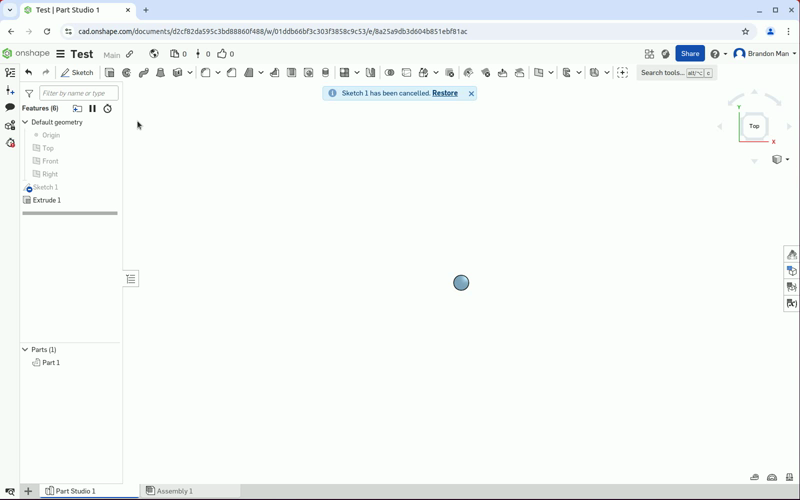
mouse_move(73, 189)
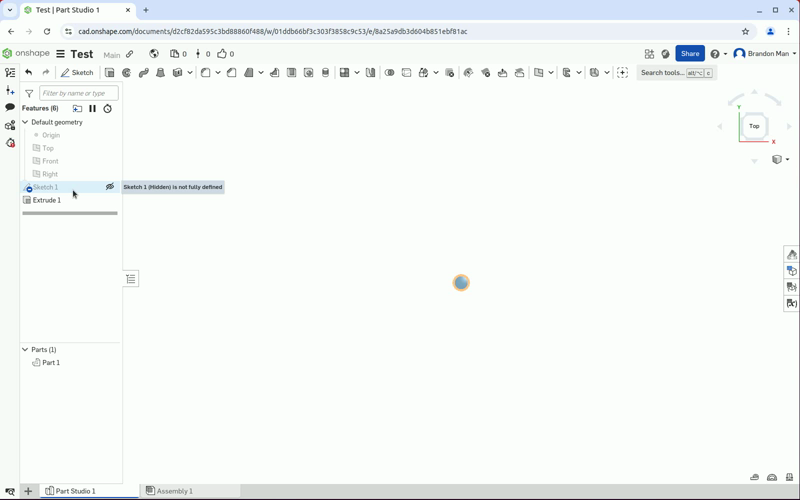
click(73, 189)
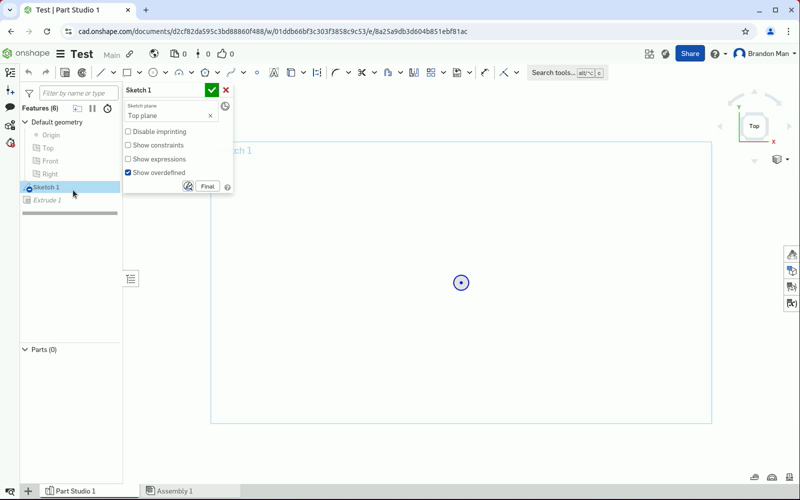
mouse_move(229, 92)
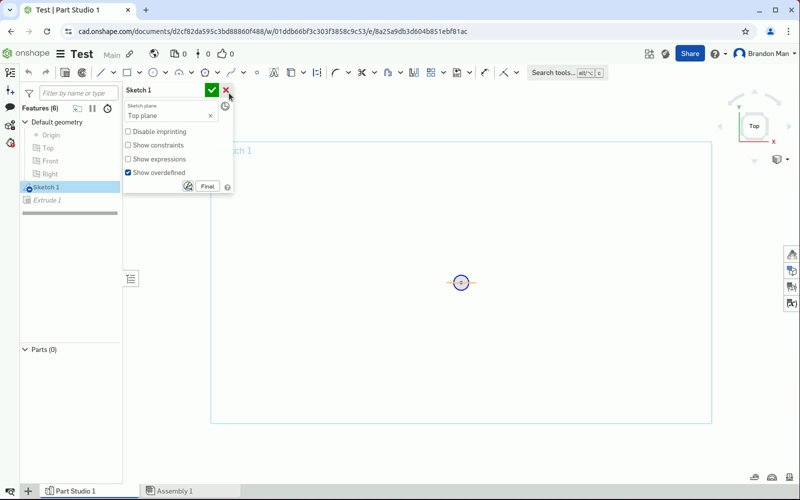
click(229, 92)
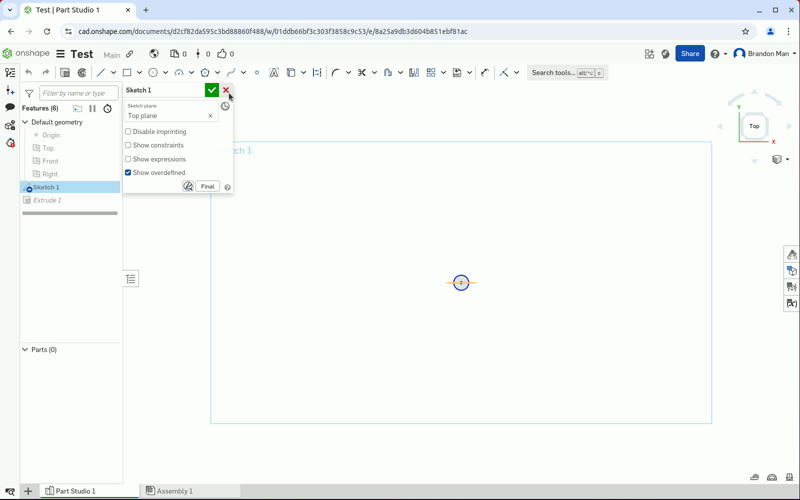
key(shift+s)
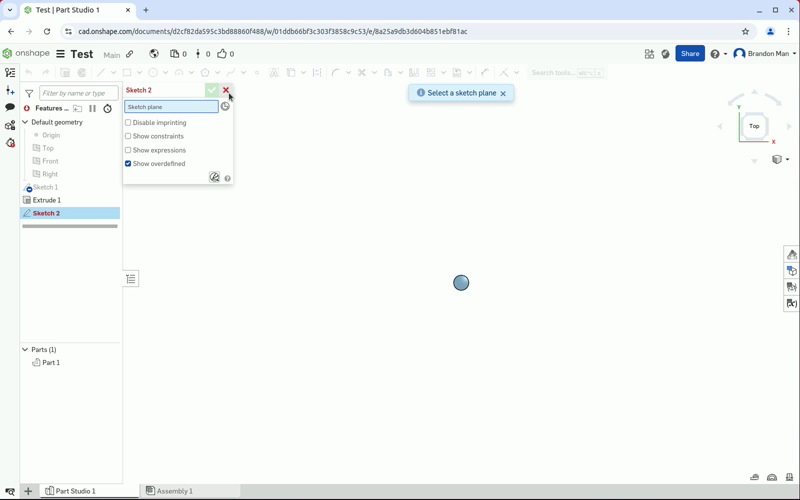
mouse_move(73, 150)
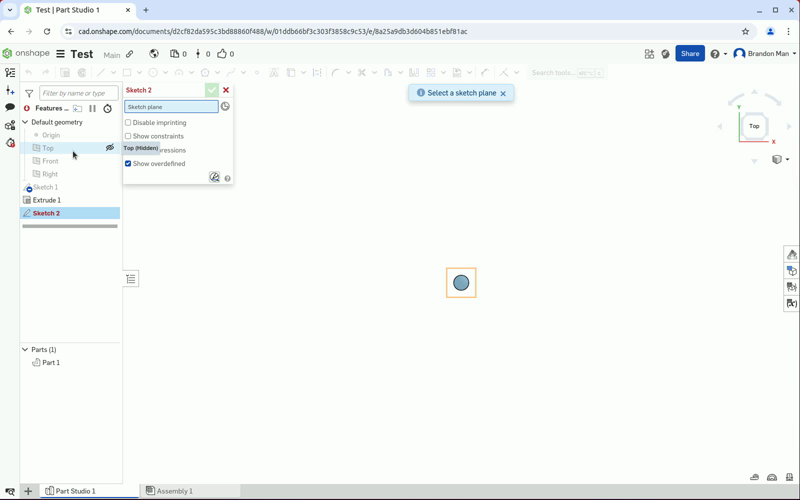
click(73, 150)
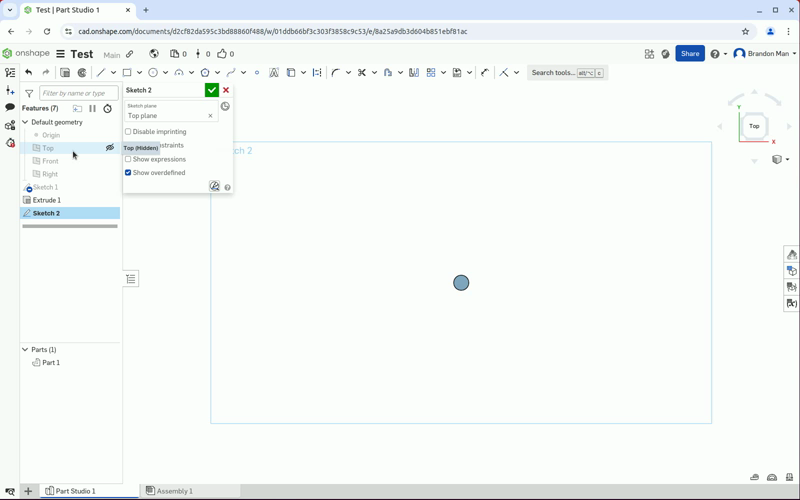
mouse_move(73, 352)
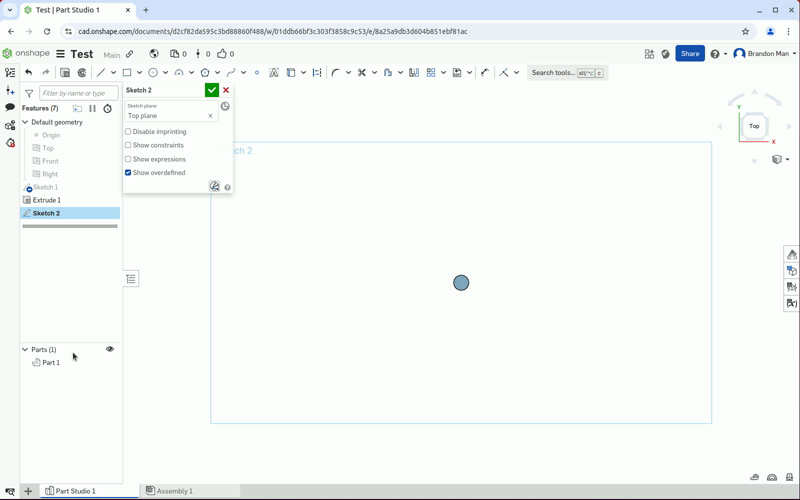
key(y)
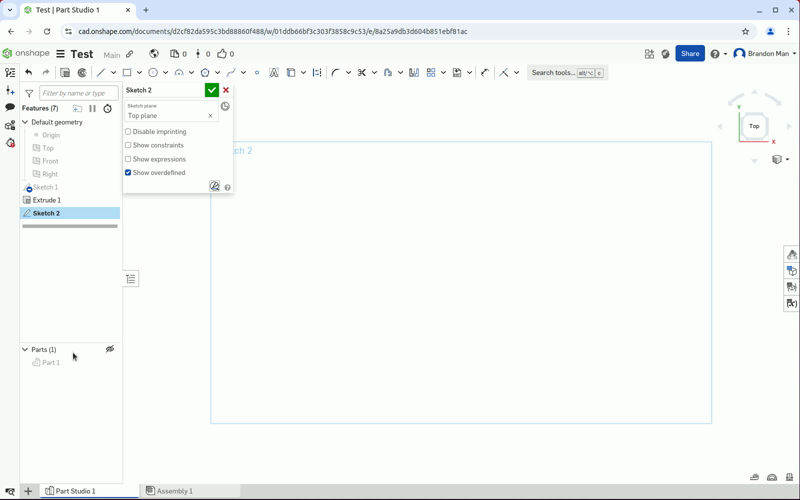
key(c)
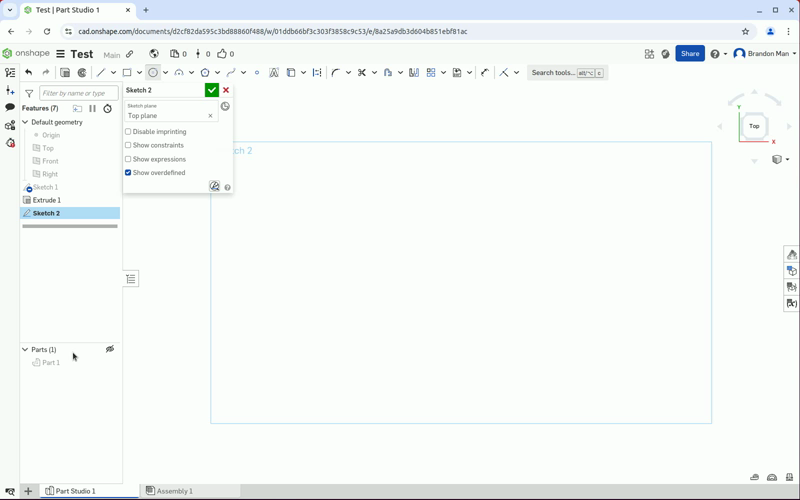
key_down(shift)
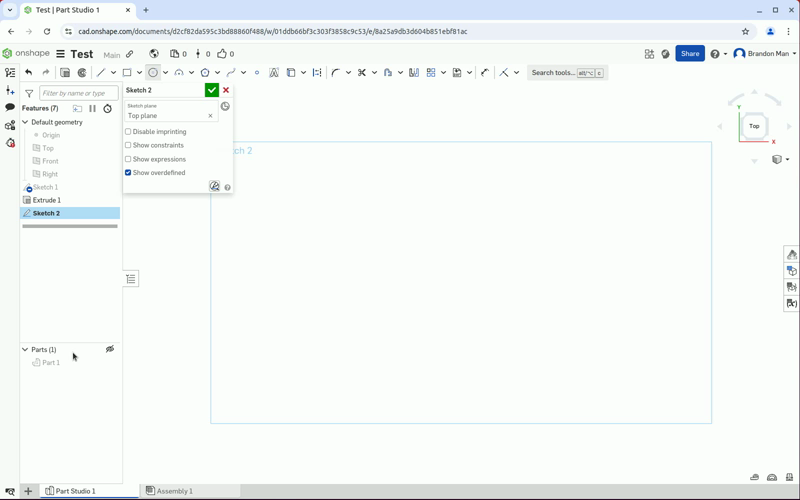
mouse_move(461, 282)
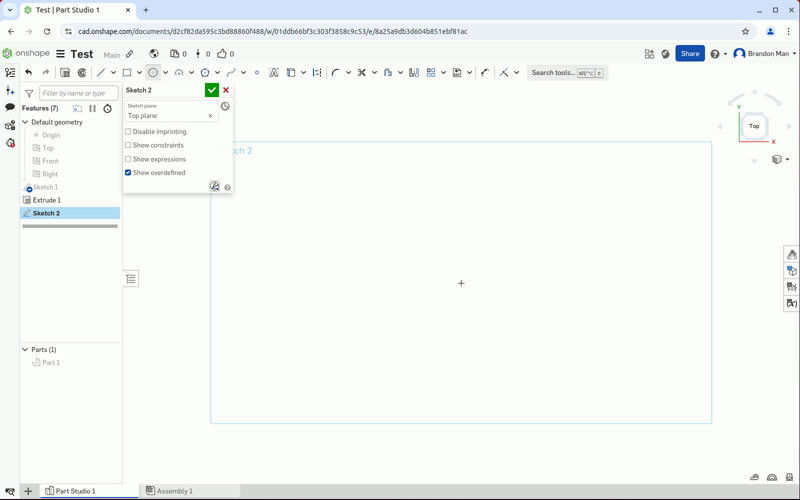
click(461, 282)
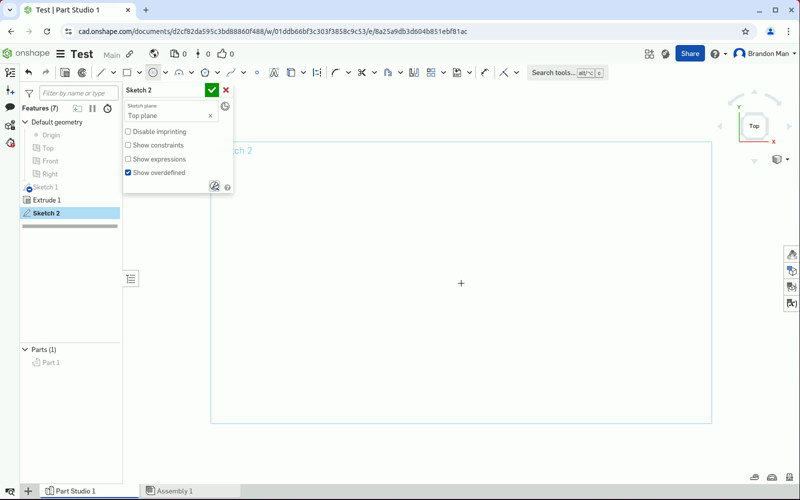
key_up(shift)
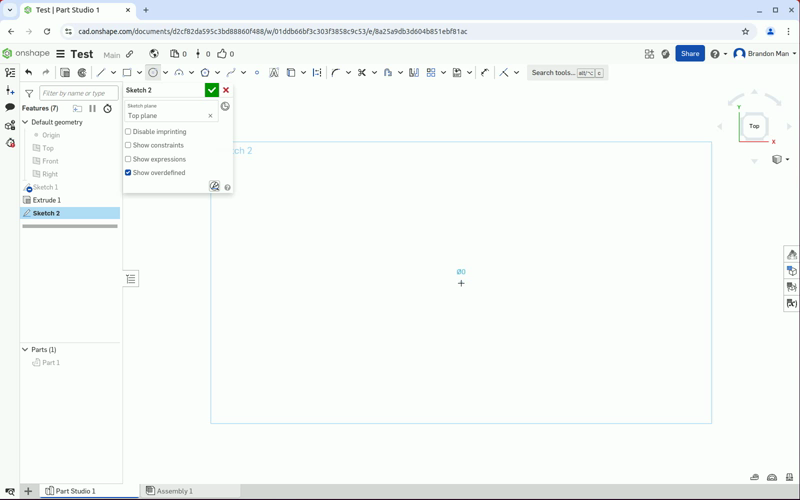
mouse_move(466, 282)
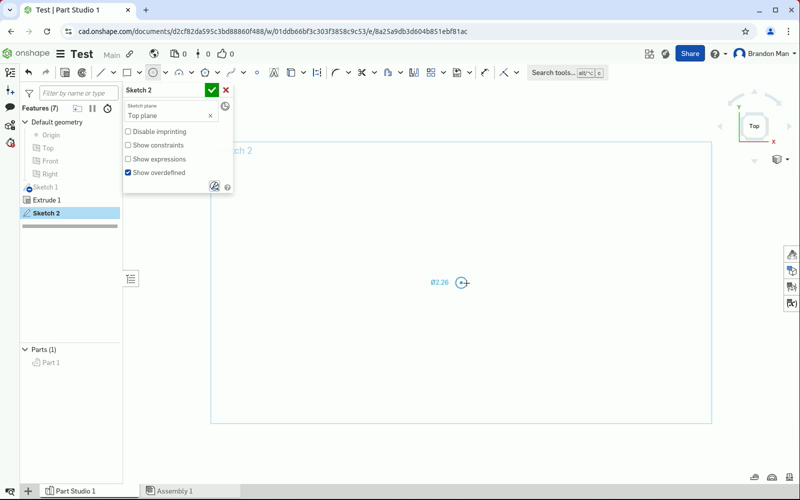
click(466, 282)
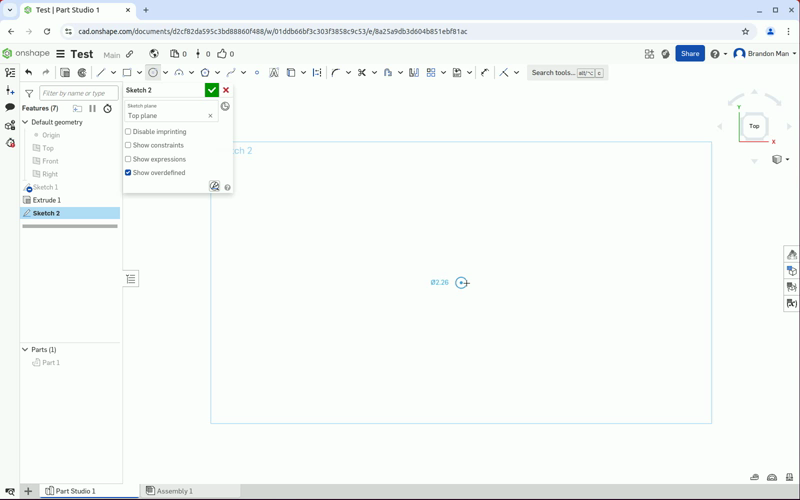
key(esc)
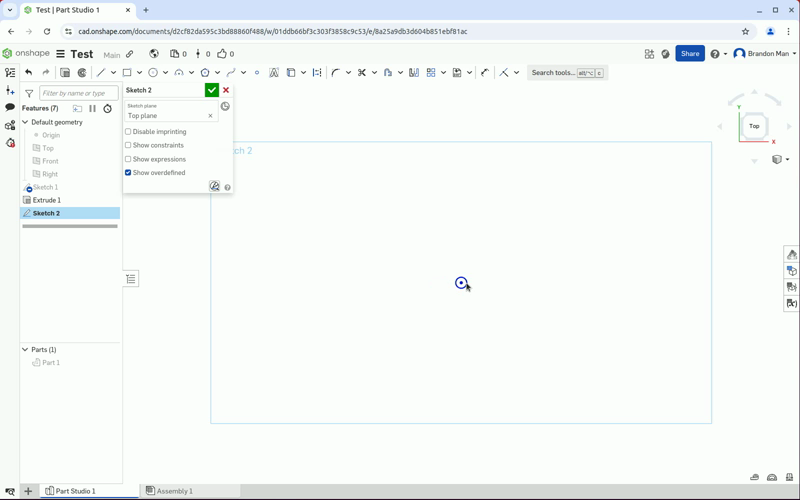
mouse_move(463, 278)
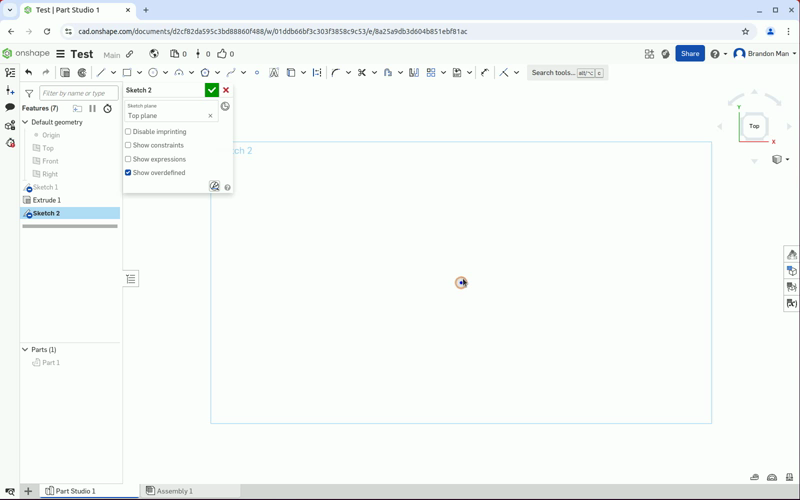
scroll(6)
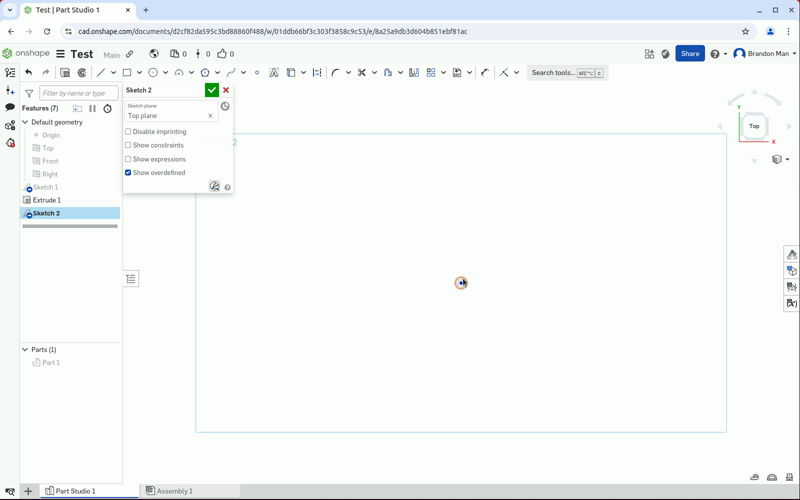
scroll(6)
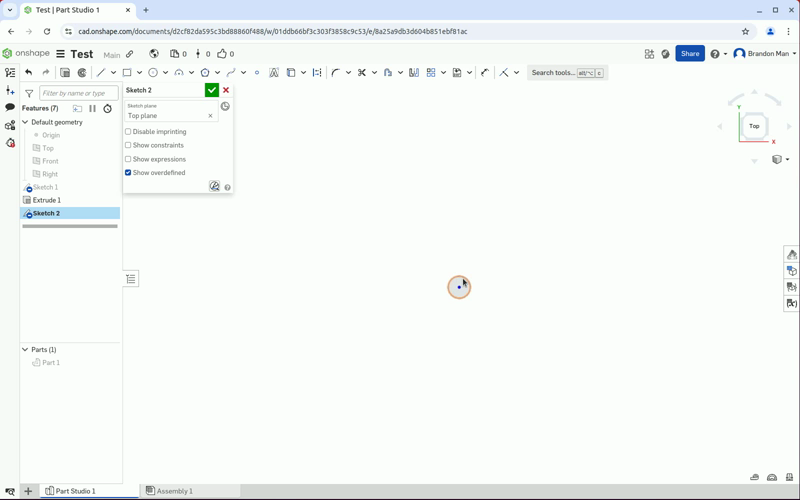
scroll(6)
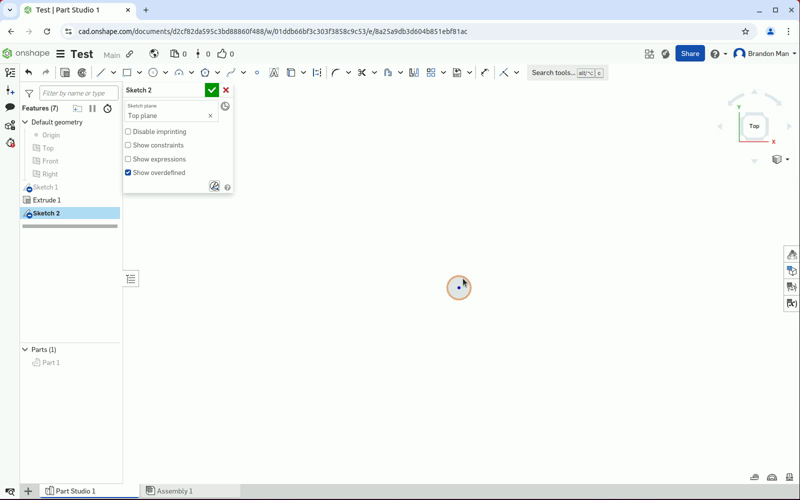
scroll(6)
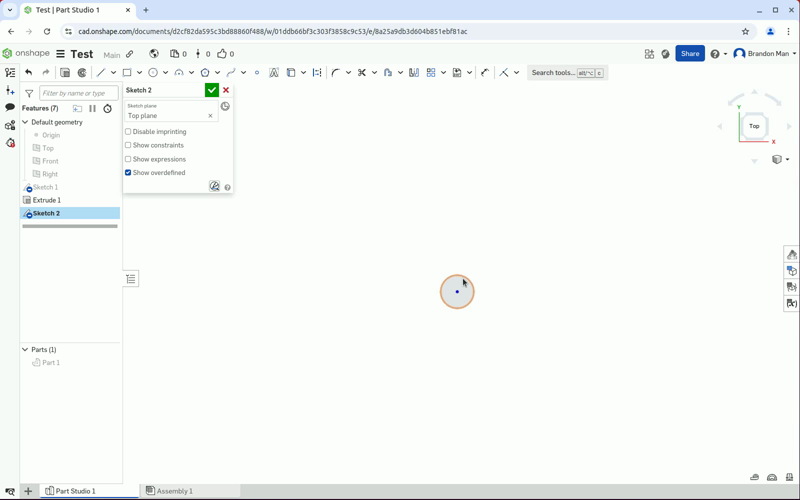
scroll(6)
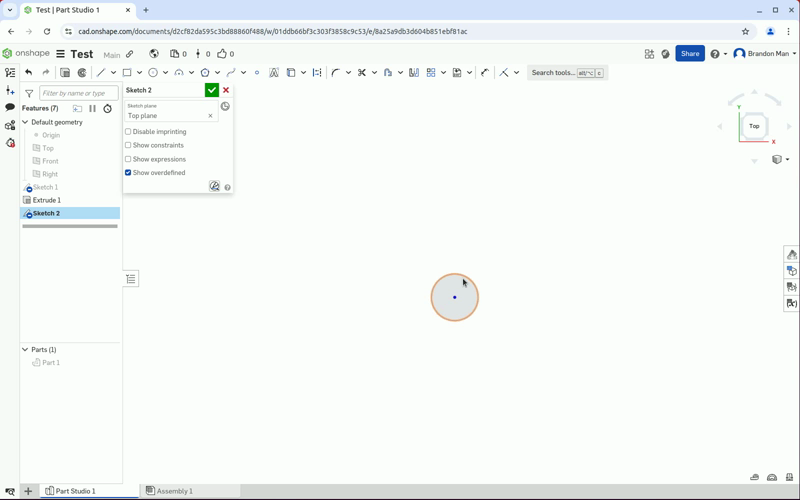
scroll(6)
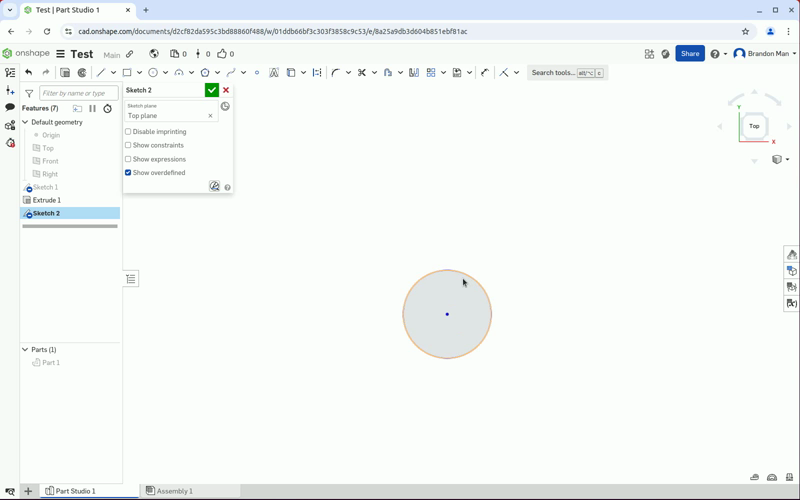
scroll(6)
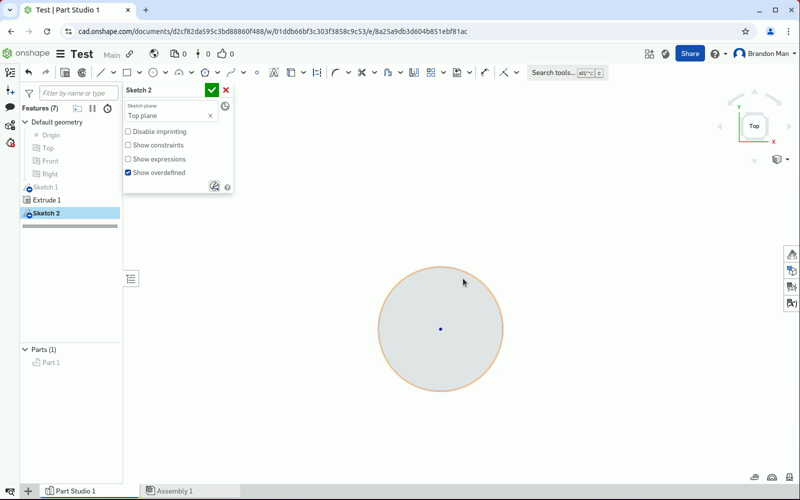
click(463, 278)
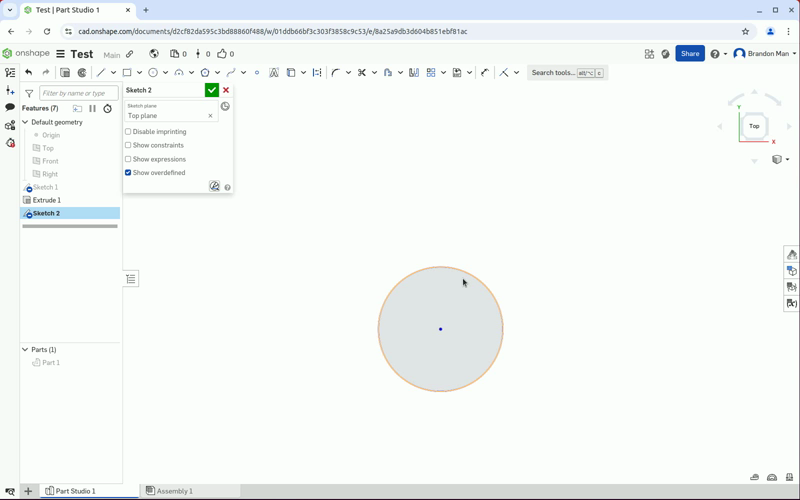
scroll(-6)
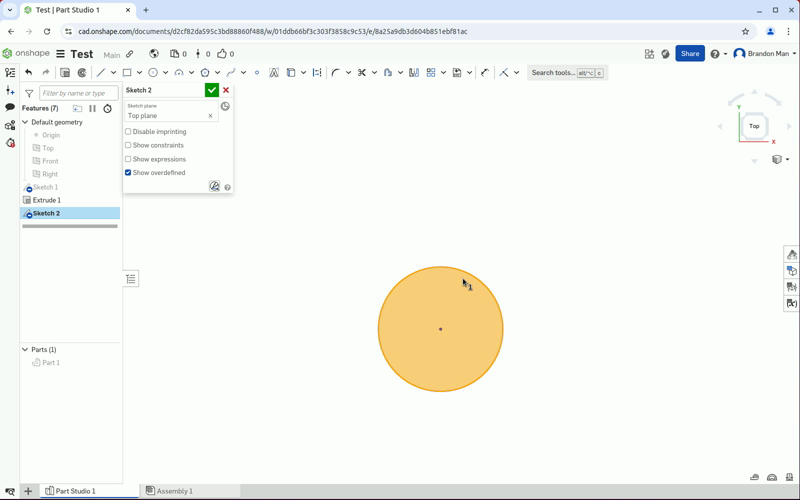
scroll(-6)
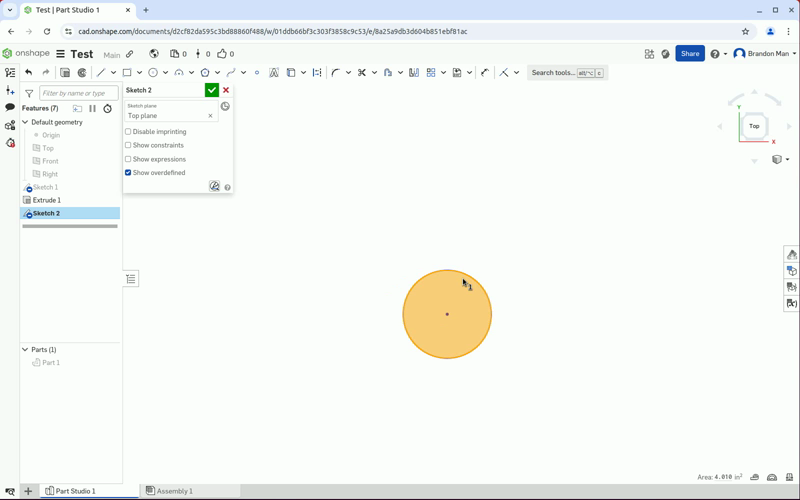
scroll(-6)
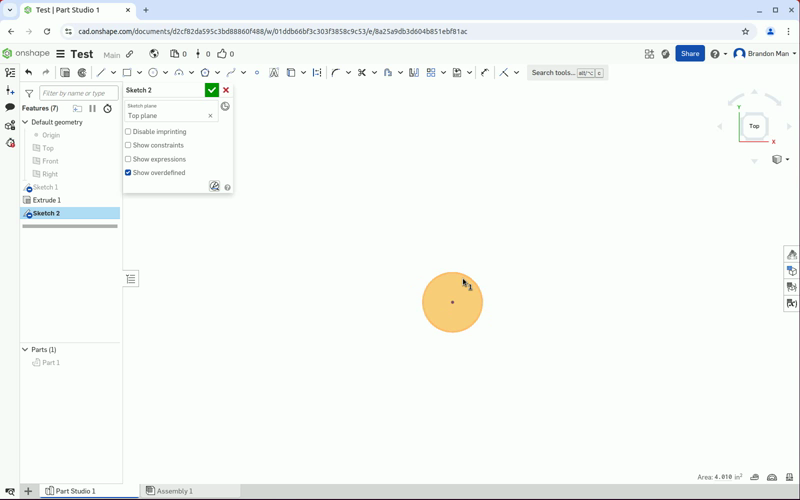
scroll(-6)
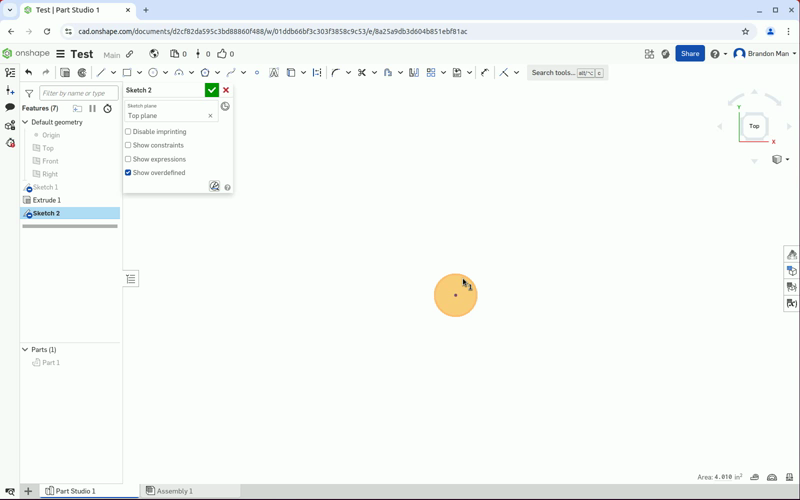
scroll(-6)
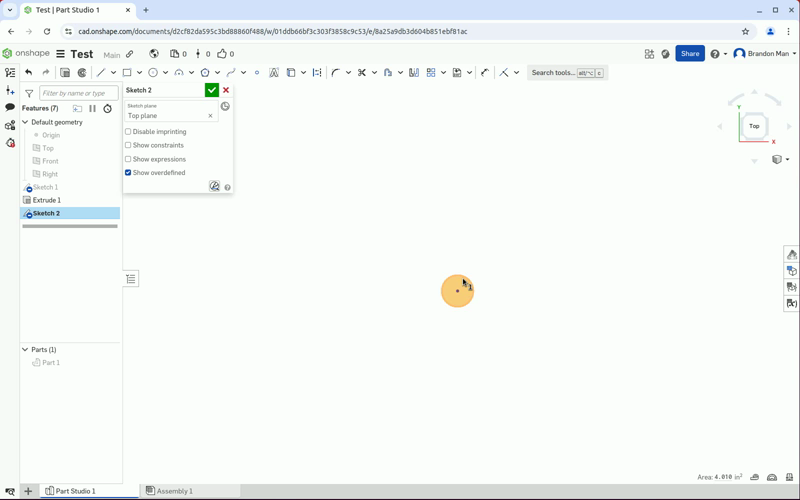
scroll(-6)
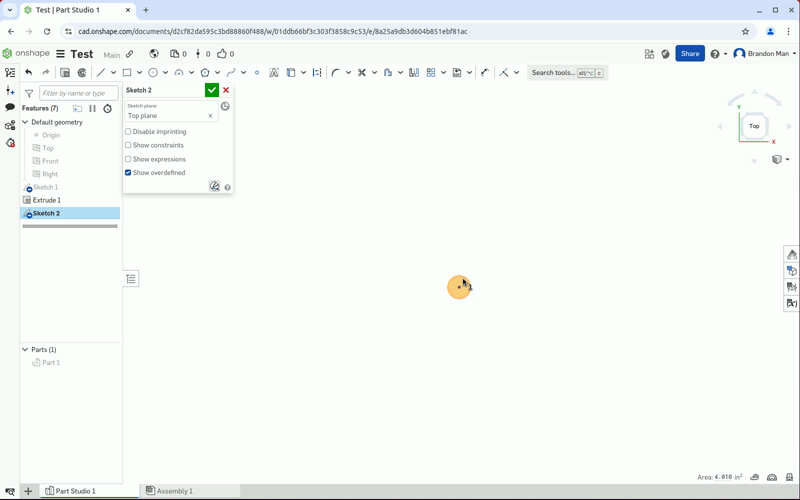
scroll(-6)
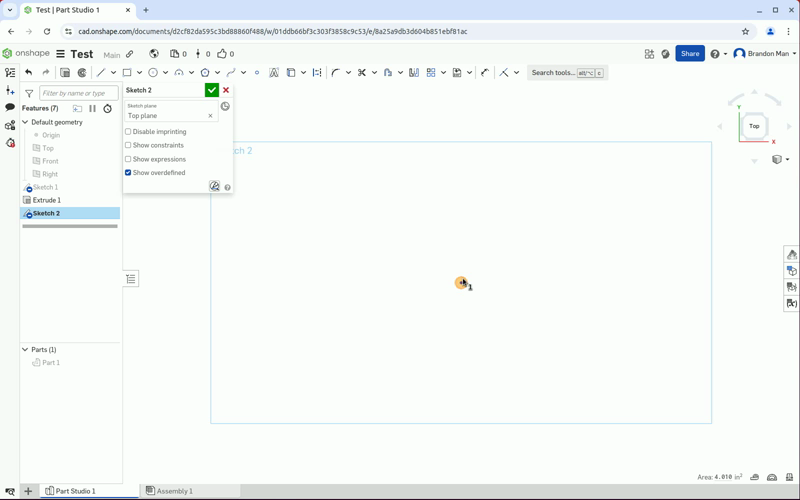
mouse_move(73, 352)
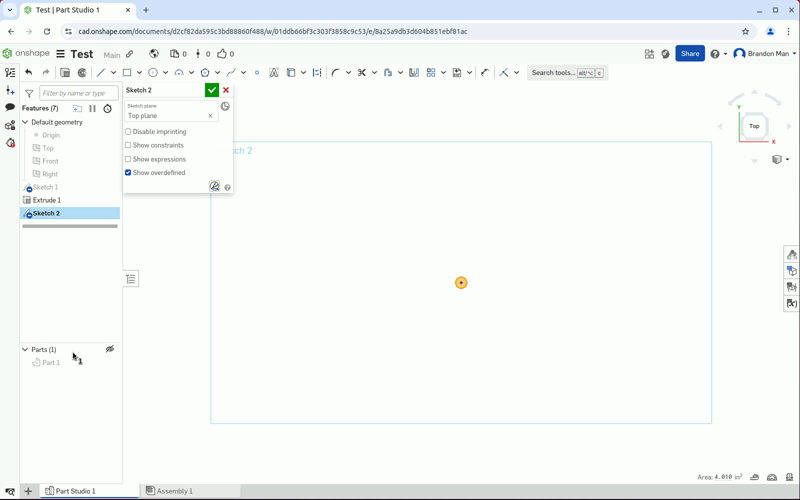
key(shift+y)
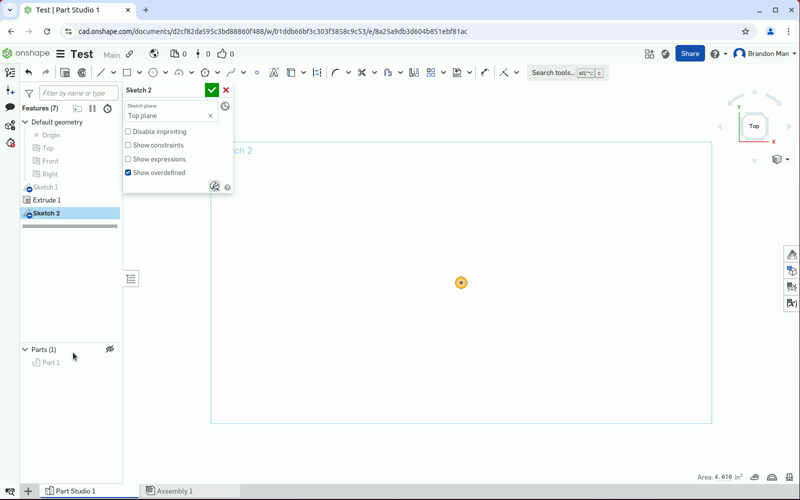
key(shift+e)
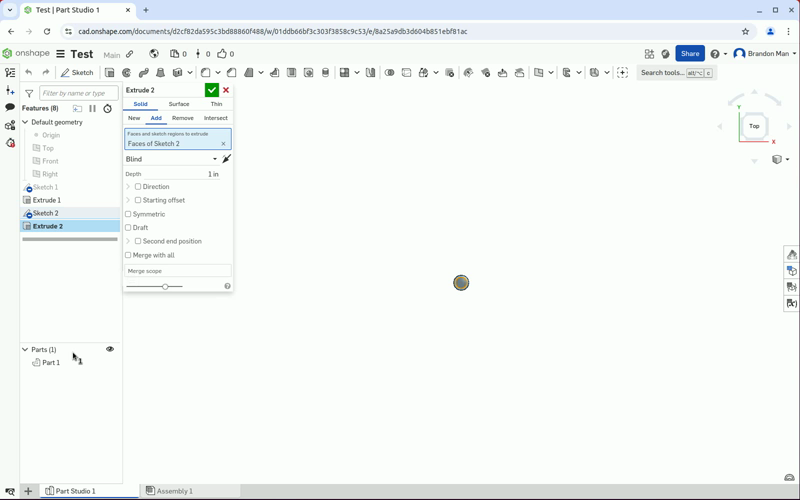
mouse_move(143, 106)
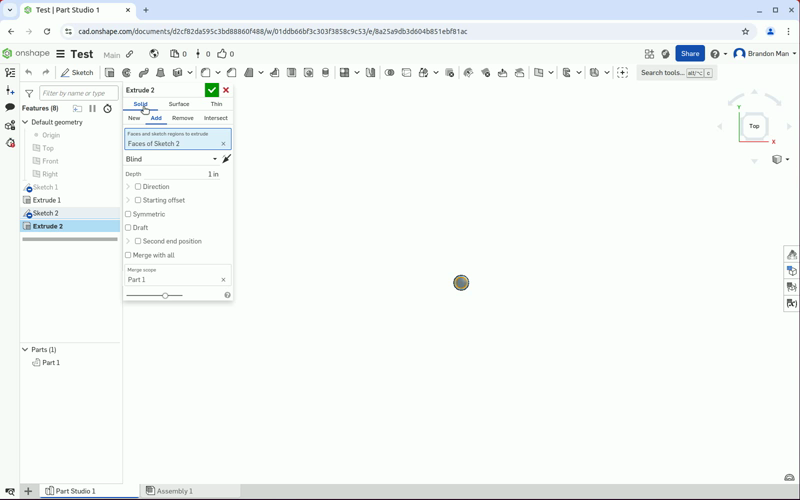
click(143, 106)
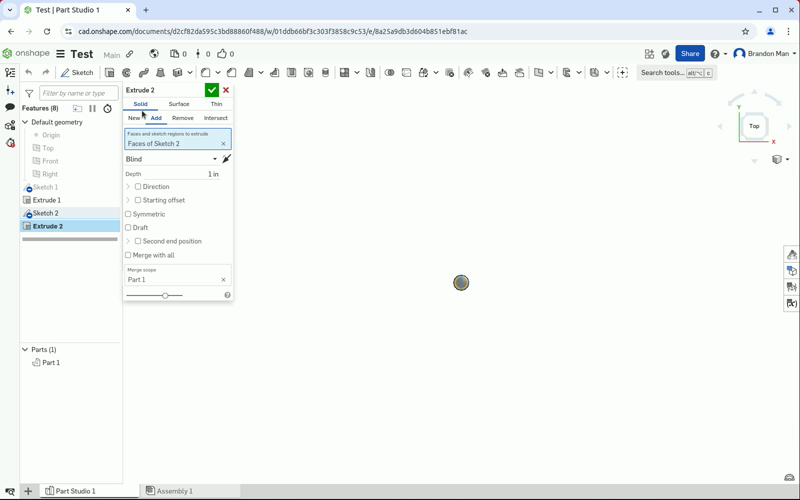
mouse_move(137, 120)
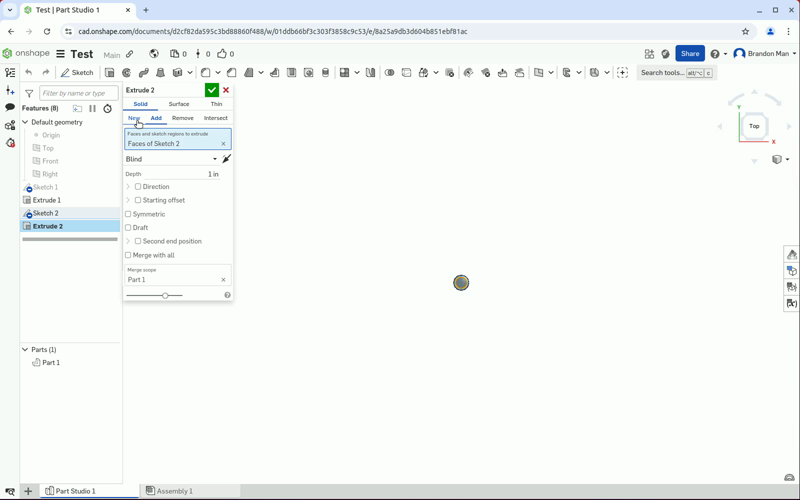
click(137, 120)
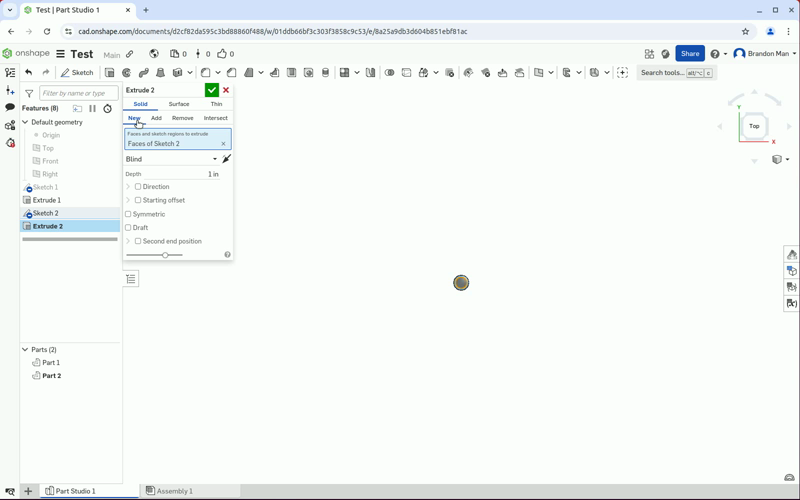
key(tab, 4)
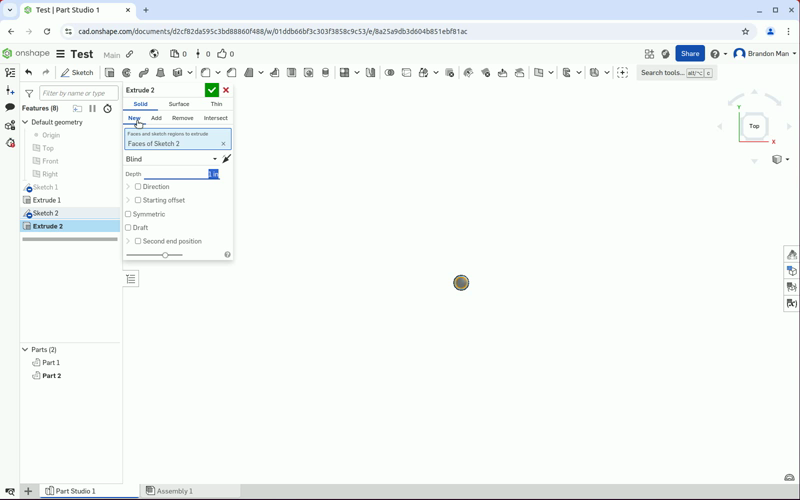
text(19.257)
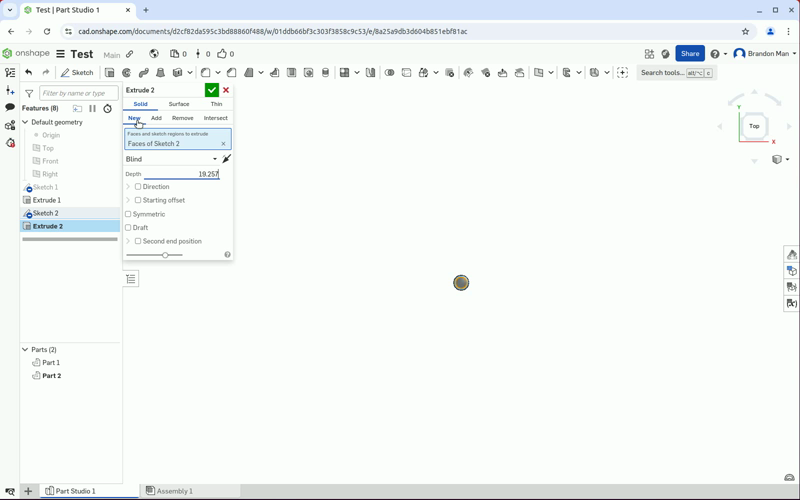
key(enter)
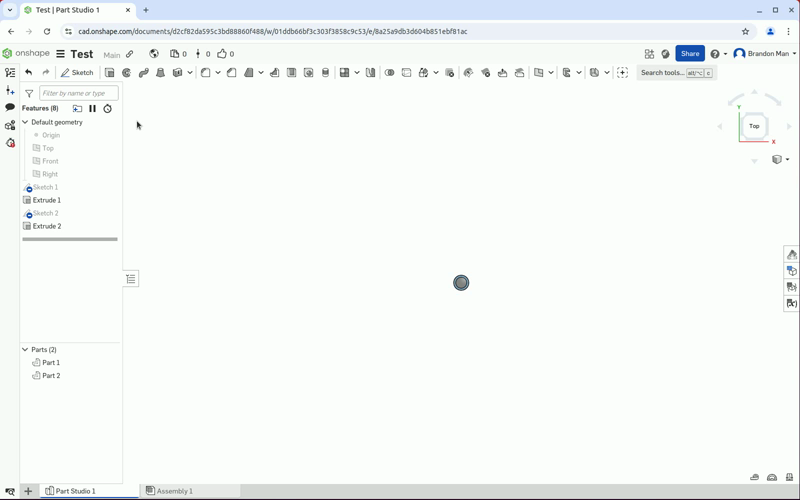
key(shift+h)
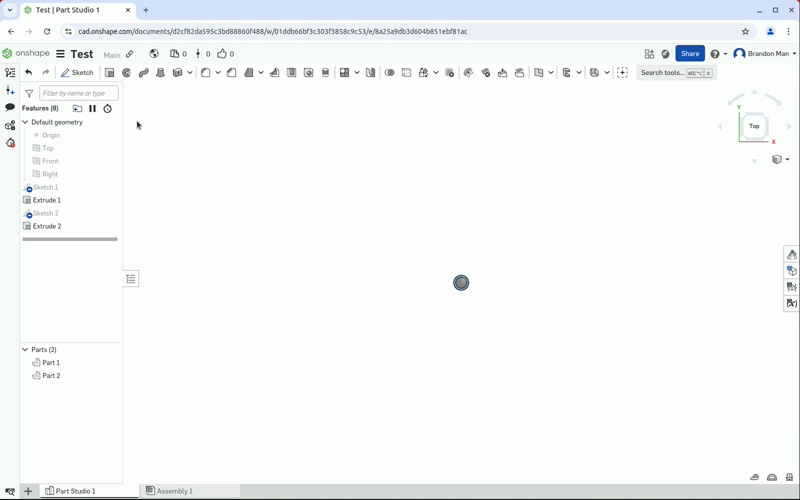
key(shift+h)
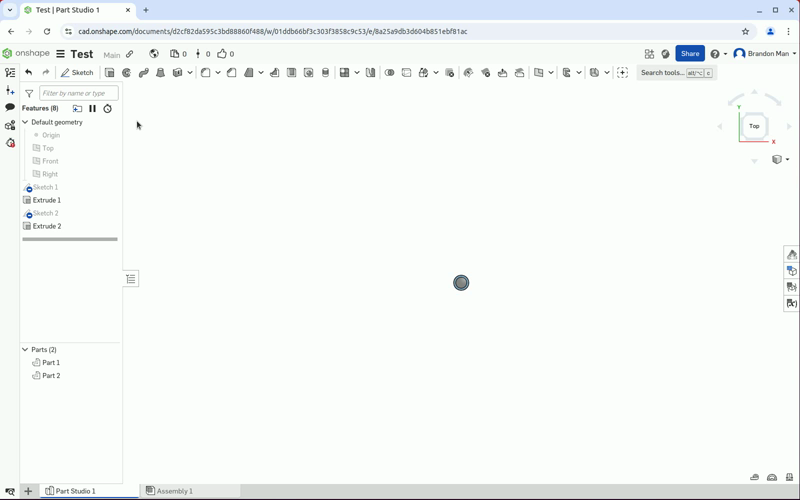
mouse_move(73, 189)
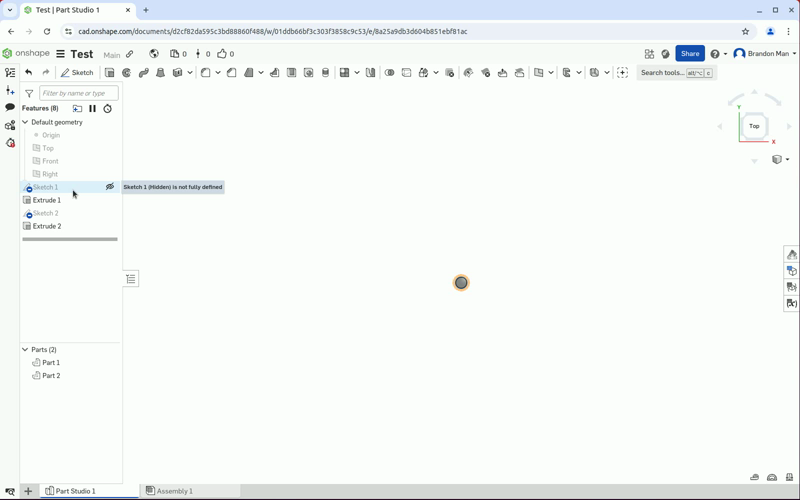
click(73, 189)
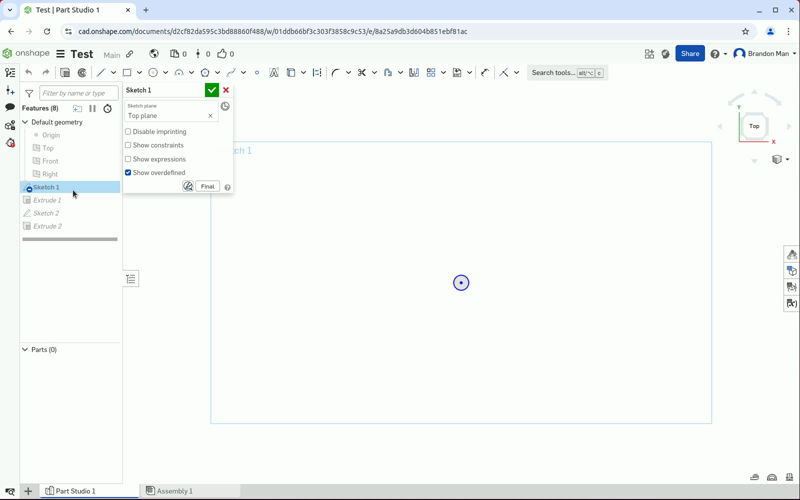
mouse_move(229, 92)
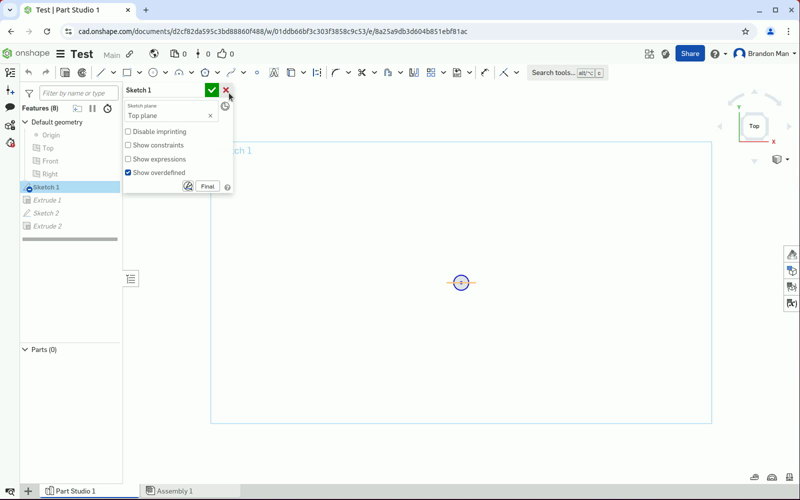
click(229, 92)
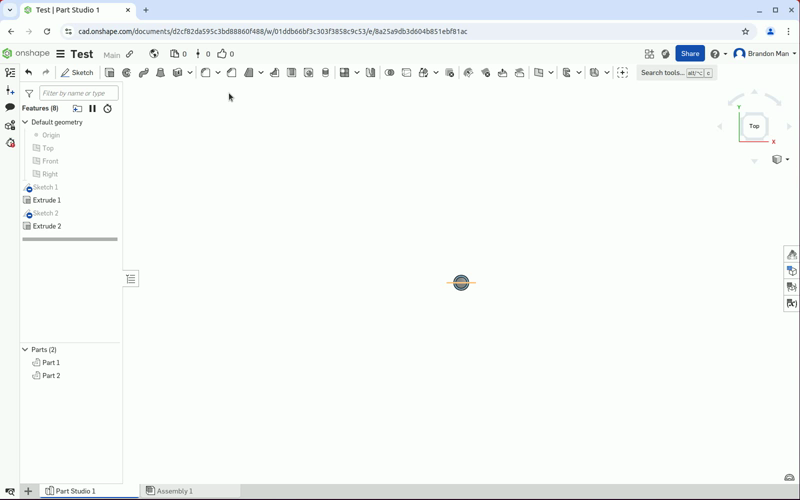
mouse_move(541, 75)
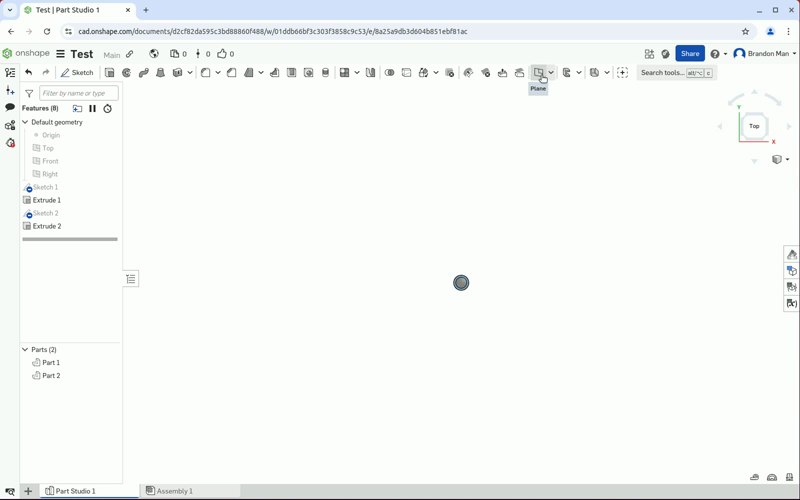
click(541, 75)
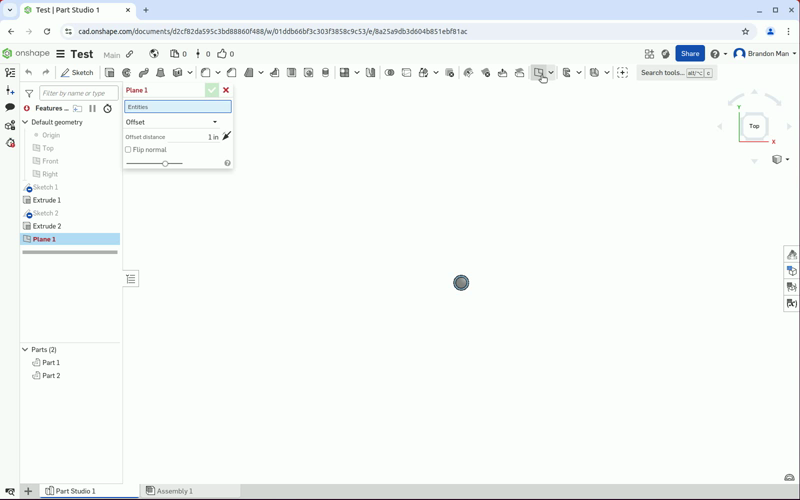
mouse_move(73, 150)
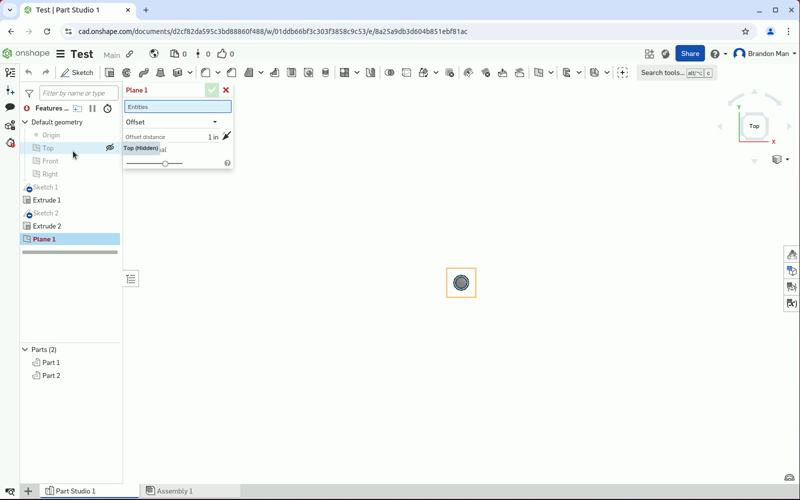
click(73, 150)
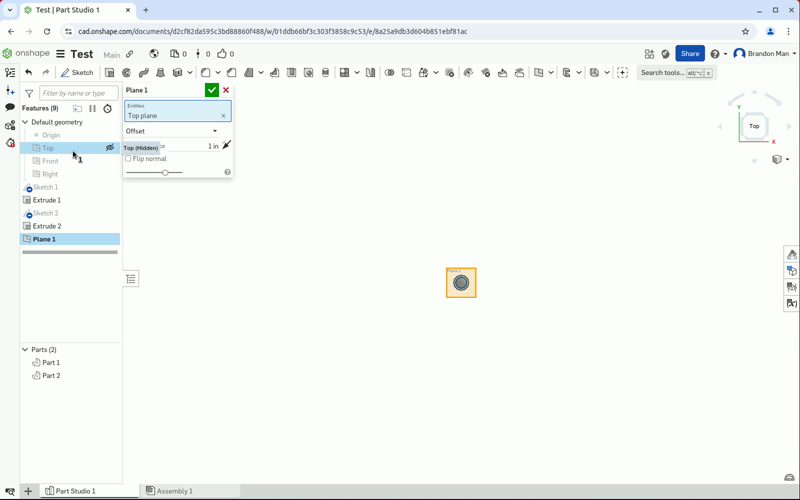
key(tab, 2)
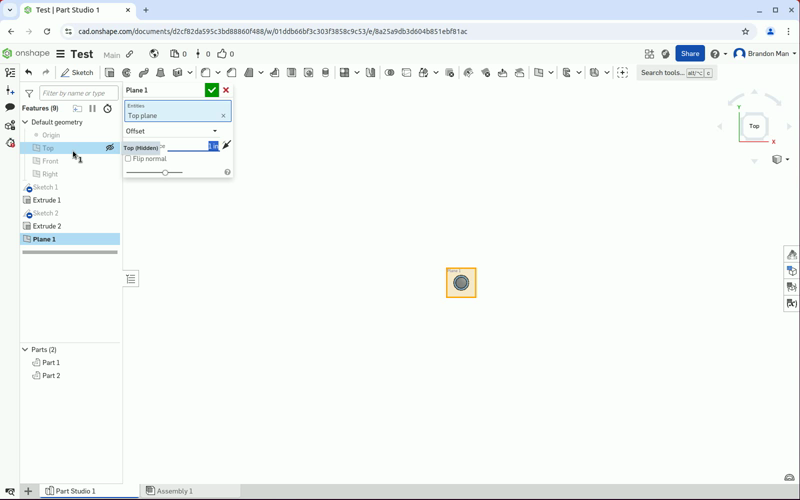
text(19.257)
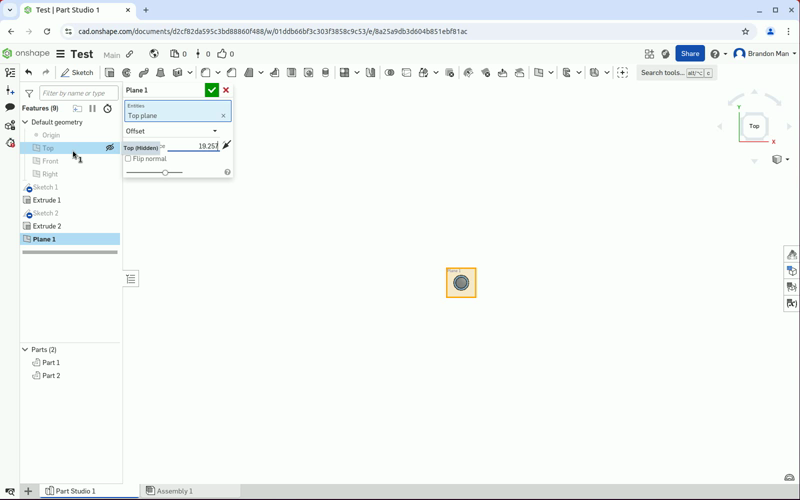
key(enter, 2)
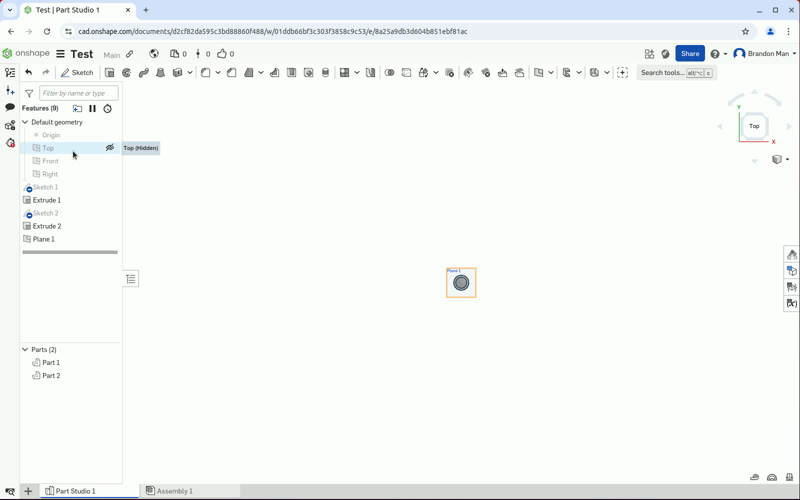
key(shift+s)
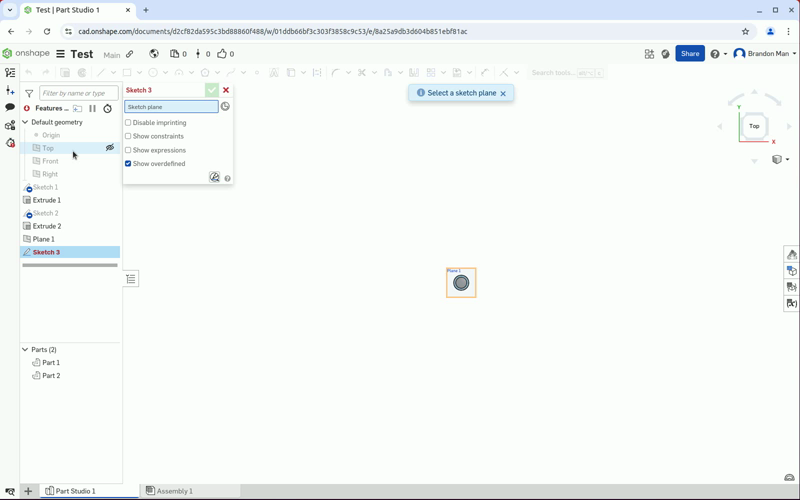
mouse_move(73, 241)
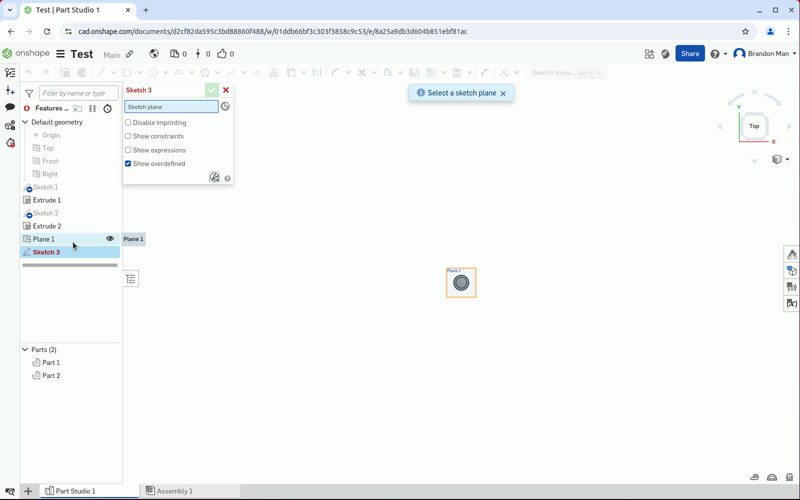
click(73, 241)
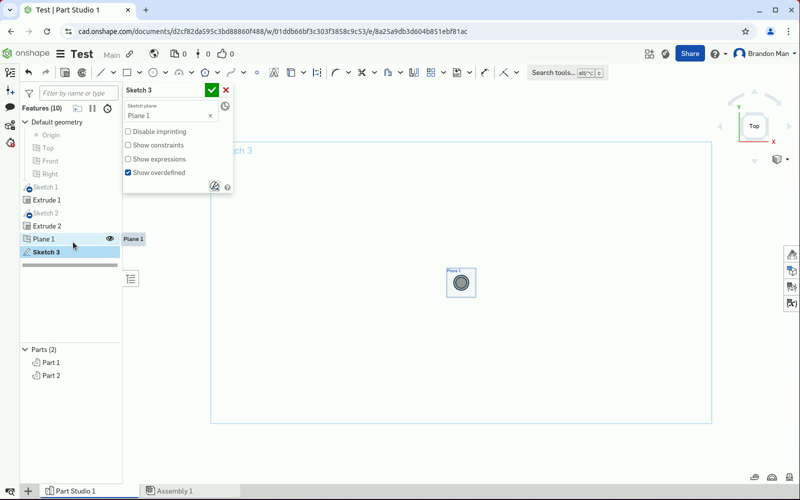
mouse_move(73, 352)
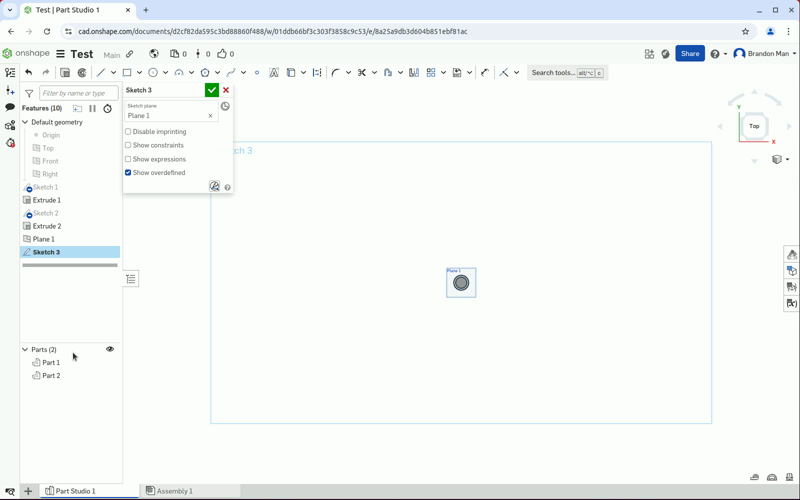
key(y)
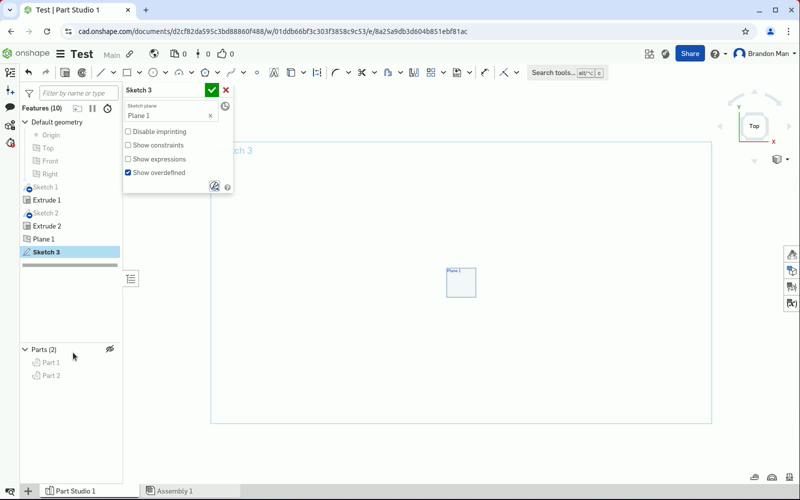
key(l)
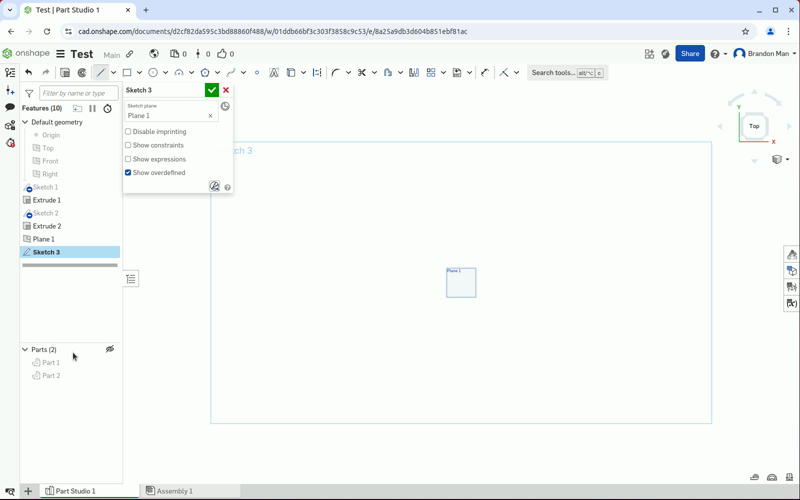
key_down(shift)
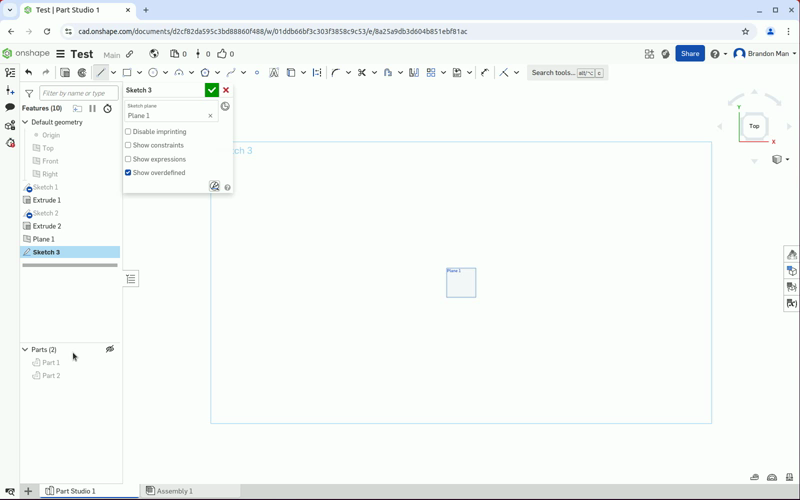
mouse_move(458, 285)
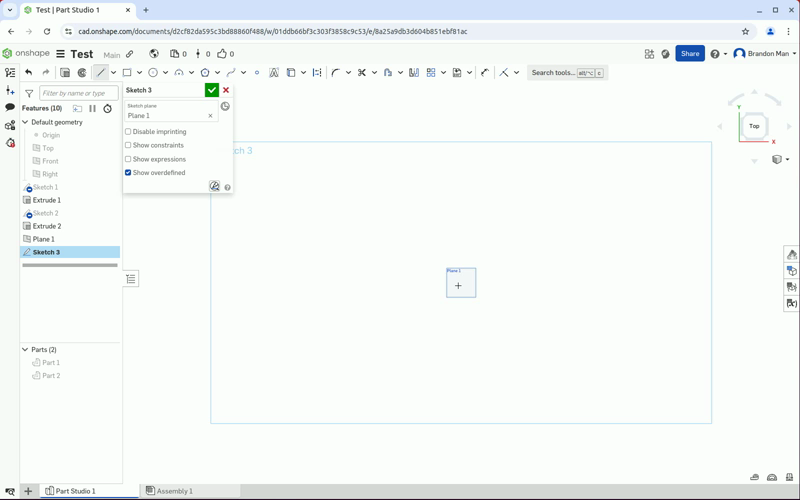
click(458, 285)
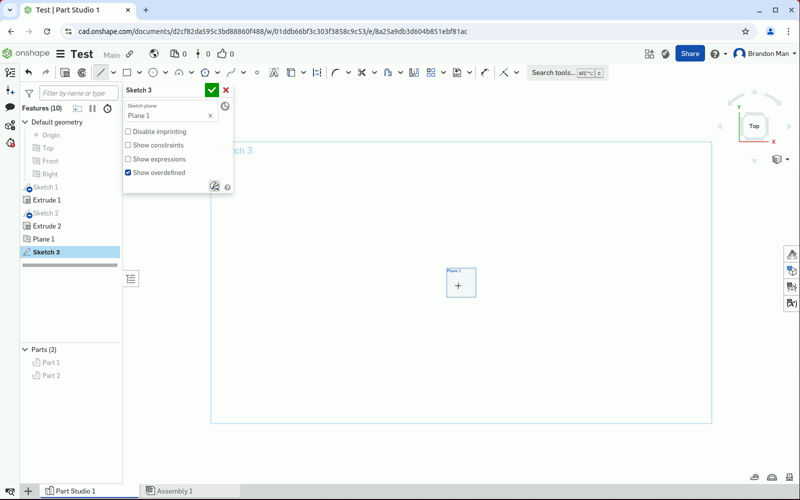
key_up(shift)
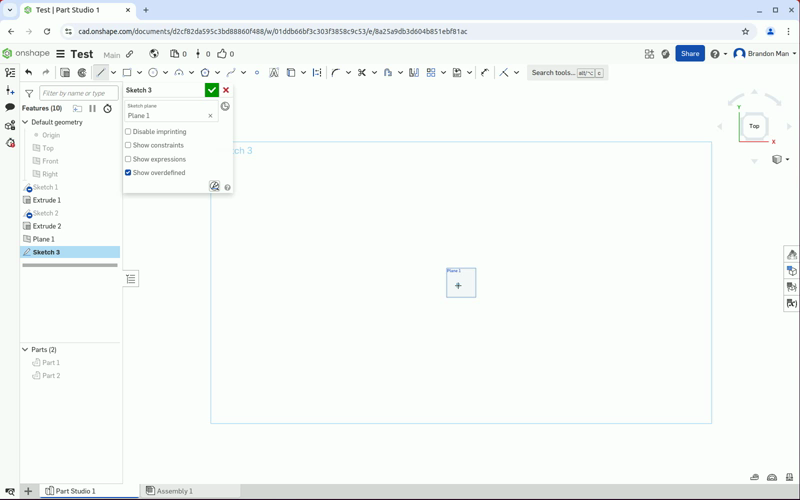
key_down(shift)
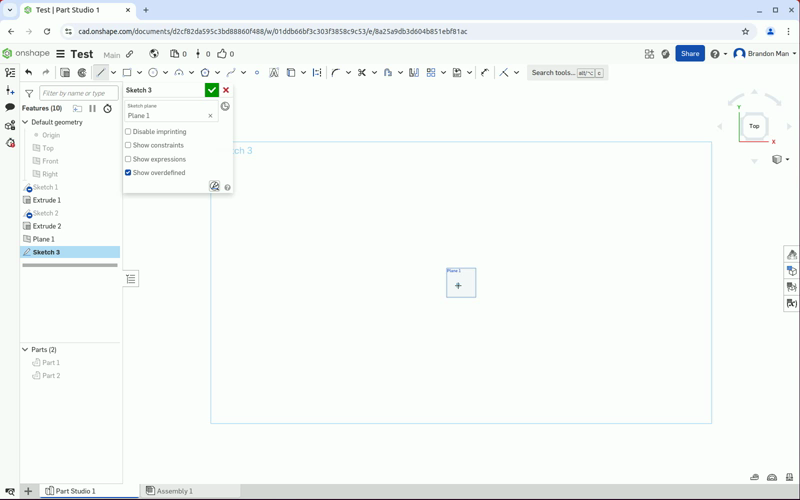
mouse_move(488, 285)
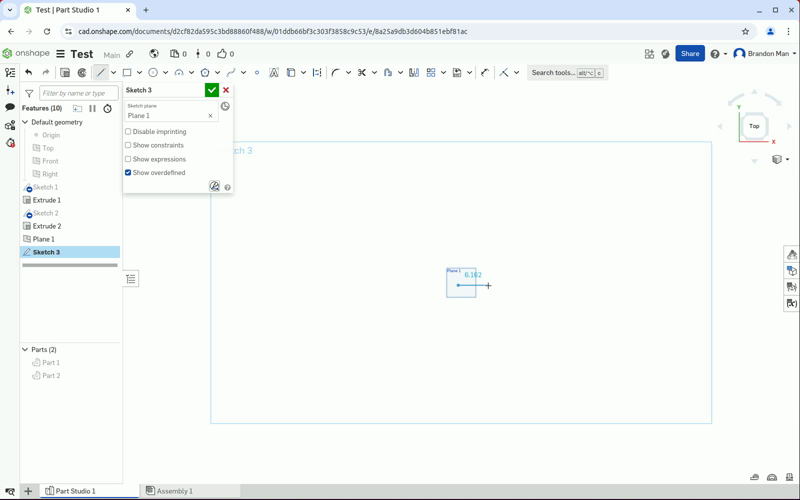
mouse_move(462, 285)
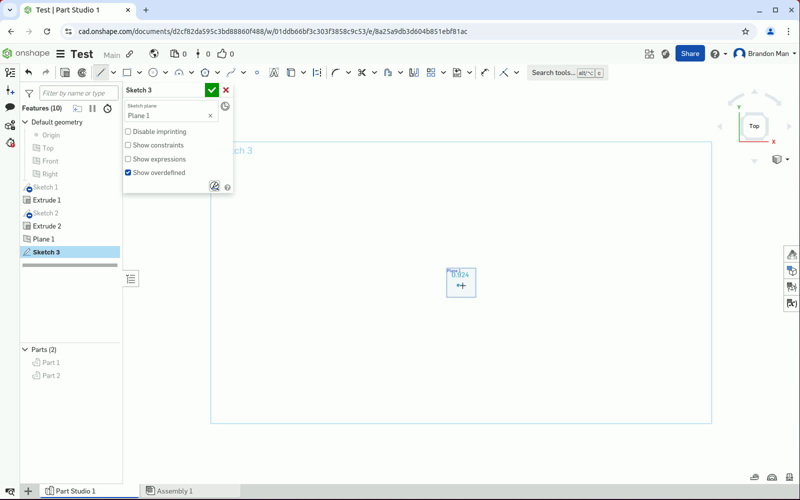
scroll(6)
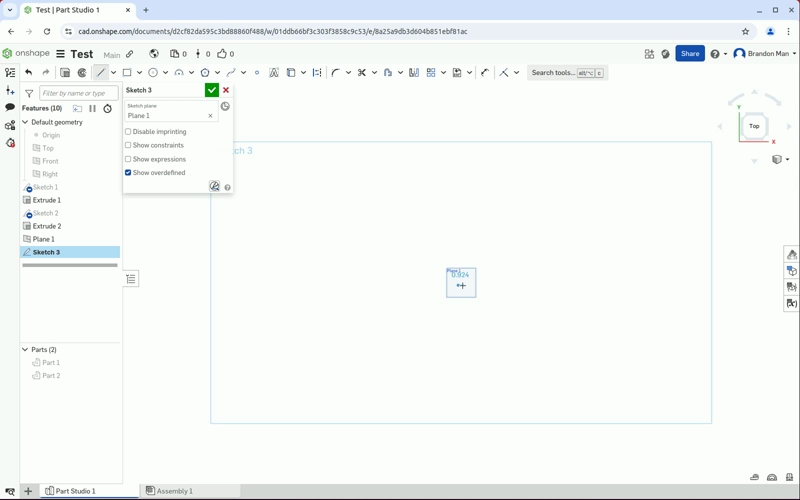
scroll(6)
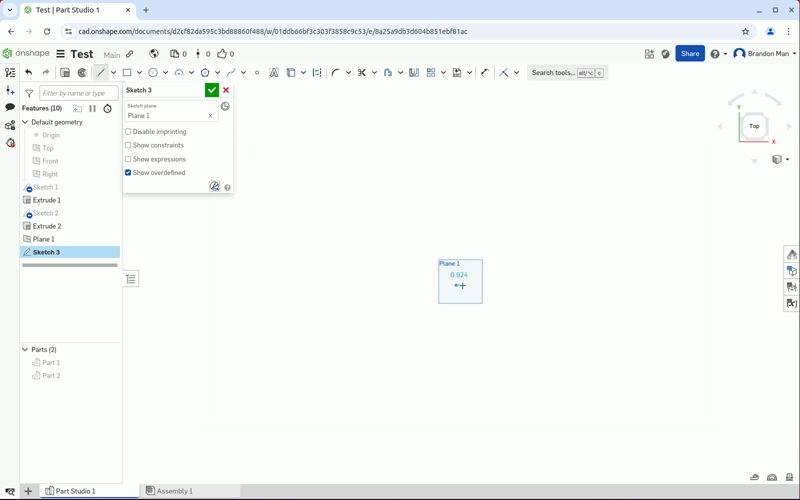
scroll(6)
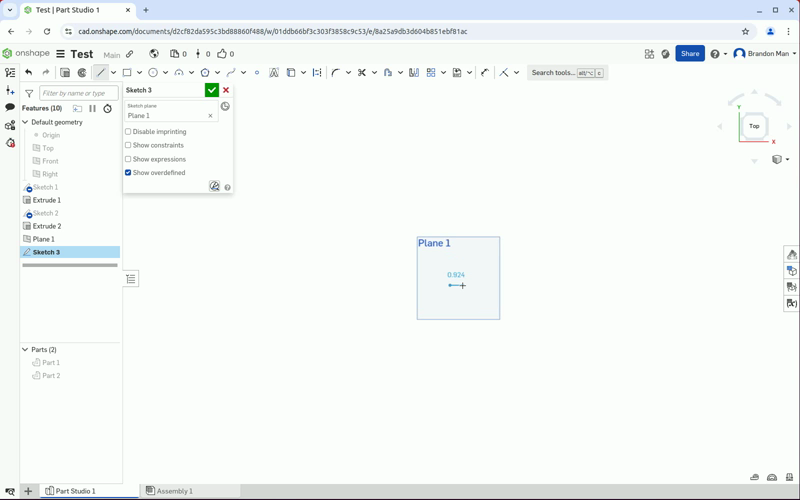
scroll(6)
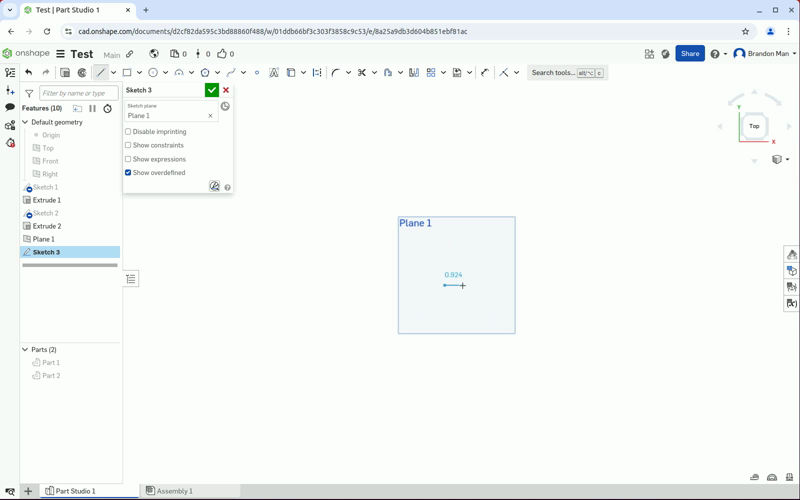
scroll(6)
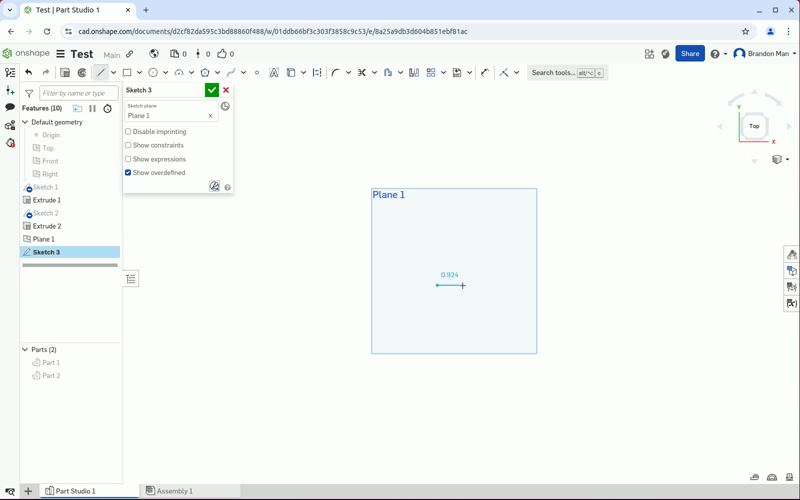
scroll(6)
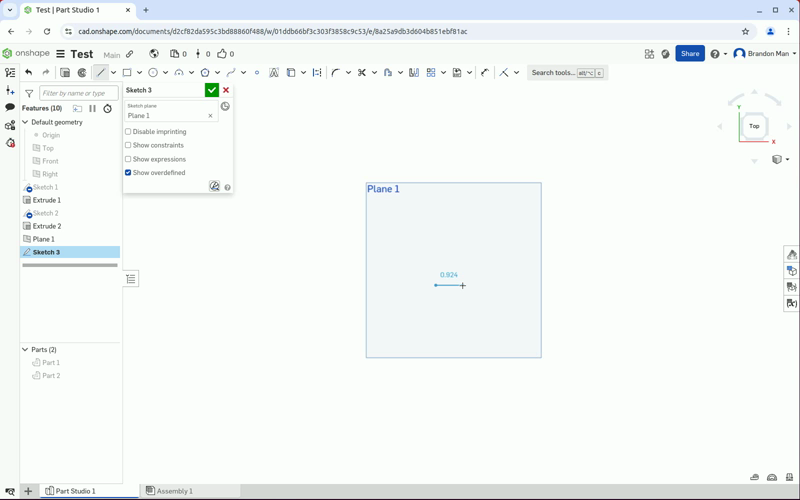
scroll(6)
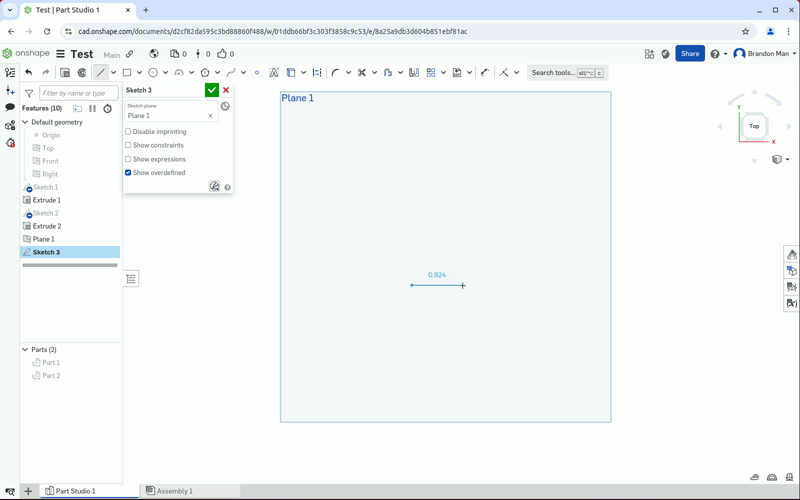
click(462, 285)
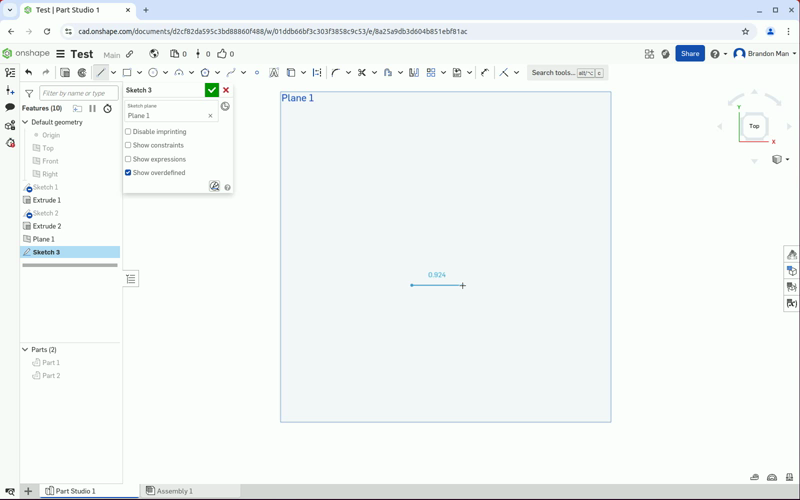
scroll(-6)
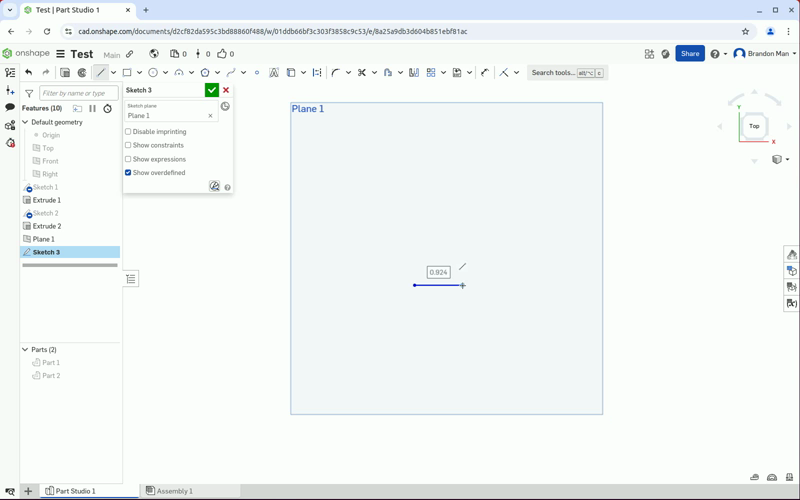
scroll(-6)
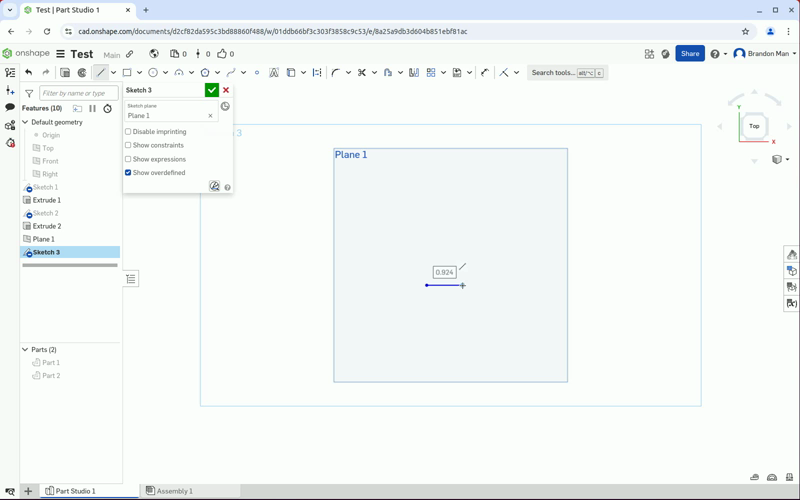
scroll(-6)
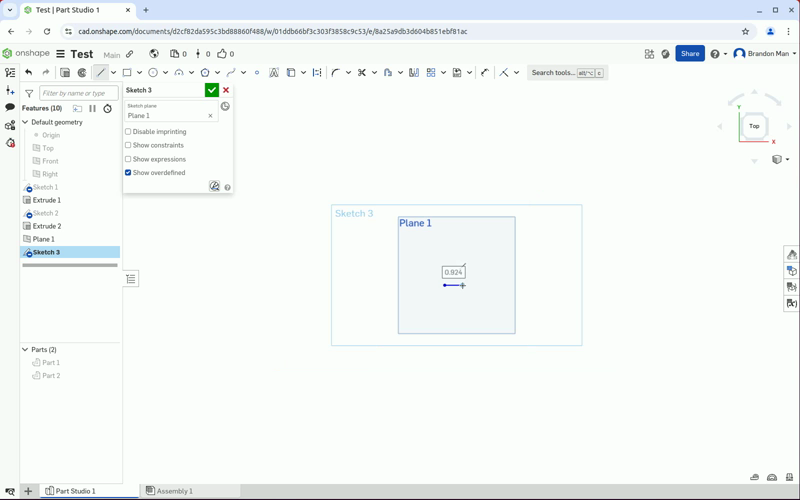
scroll(-6)
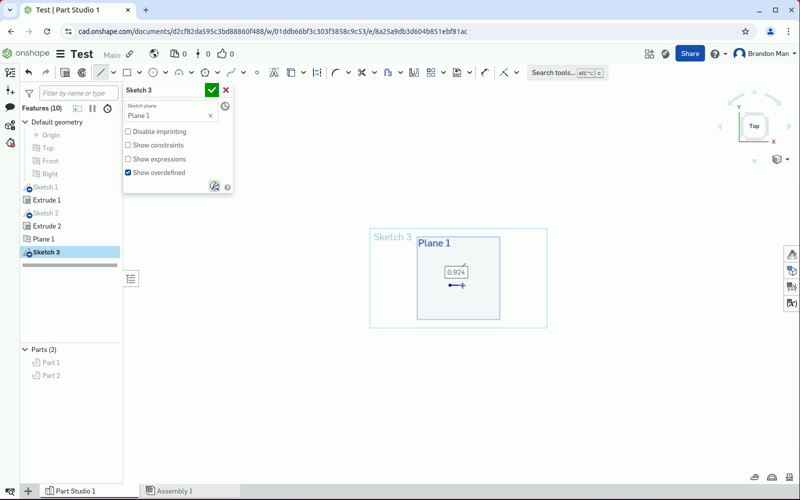
scroll(-6)
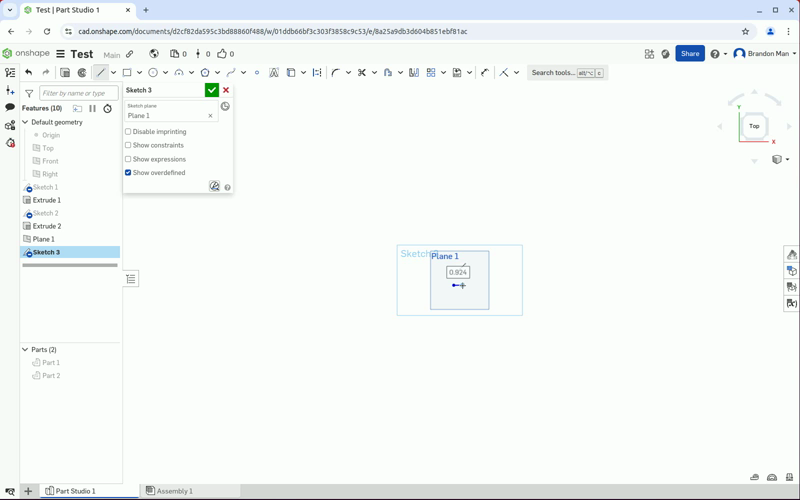
scroll(-6)
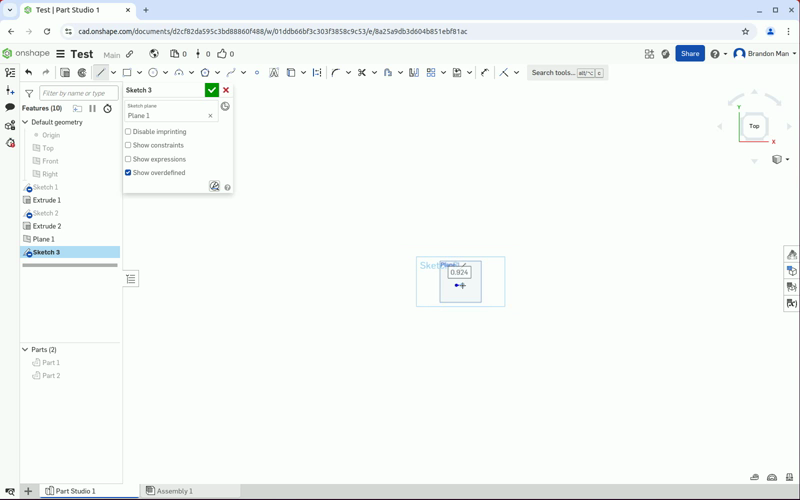
scroll(-6)
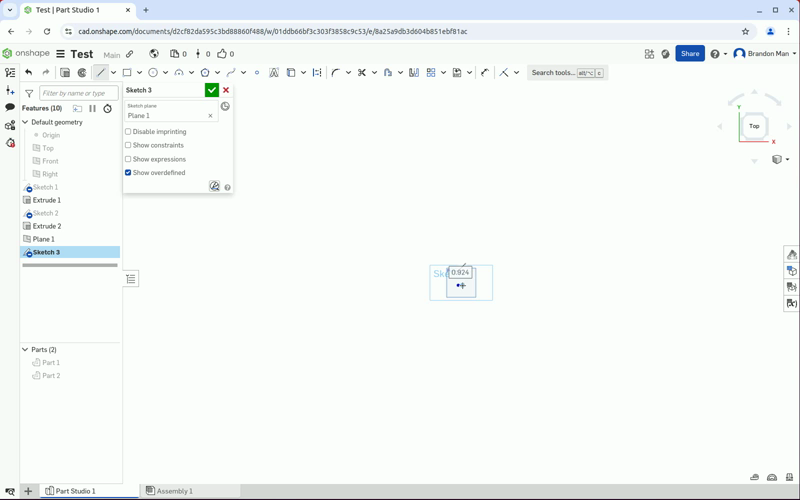
key_up(shift)
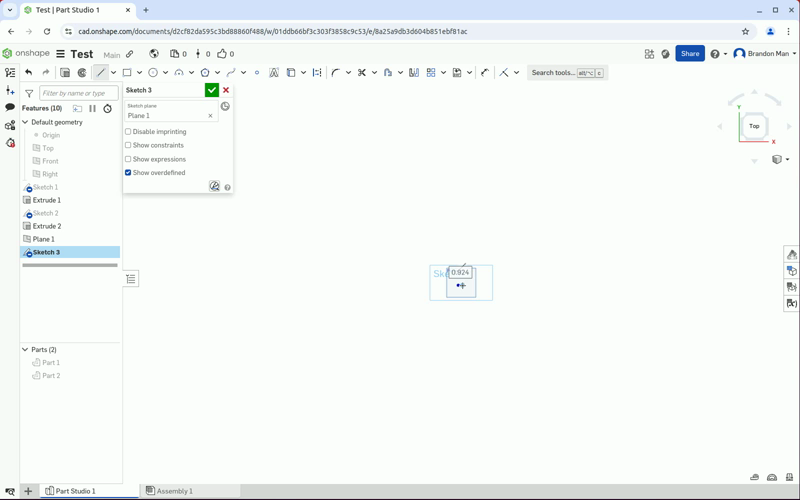
key_down(shift)
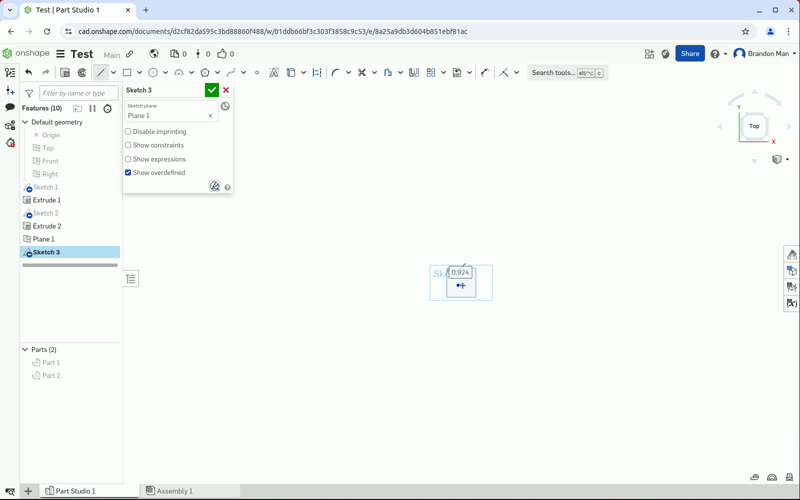
mouse_move(492, 285)
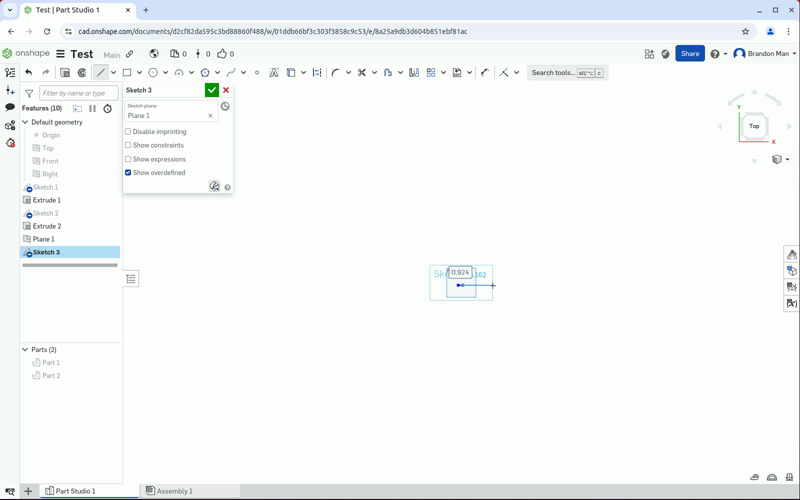
mouse_move(462, 280)
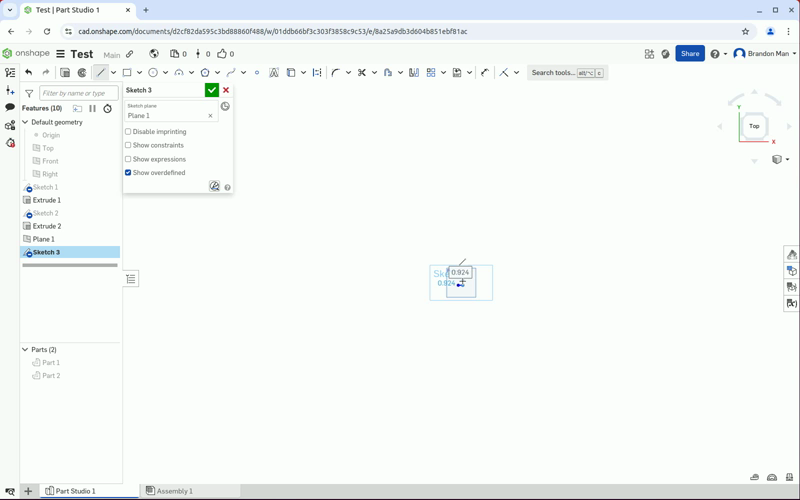
scroll(6)
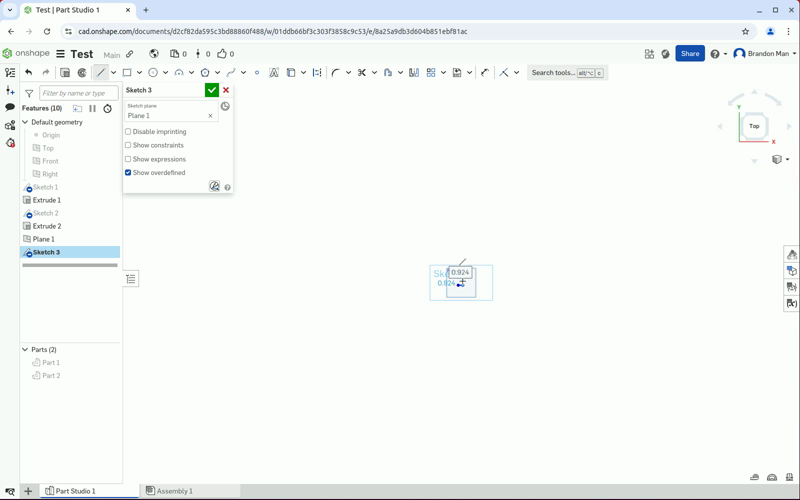
scroll(6)
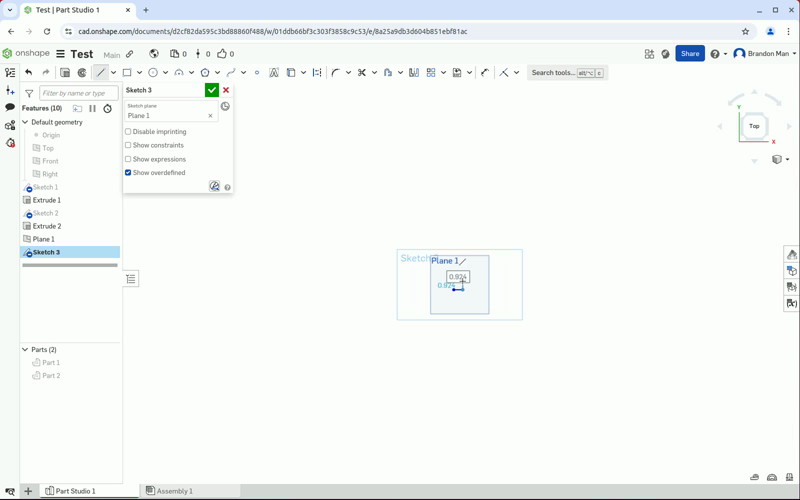
scroll(6)
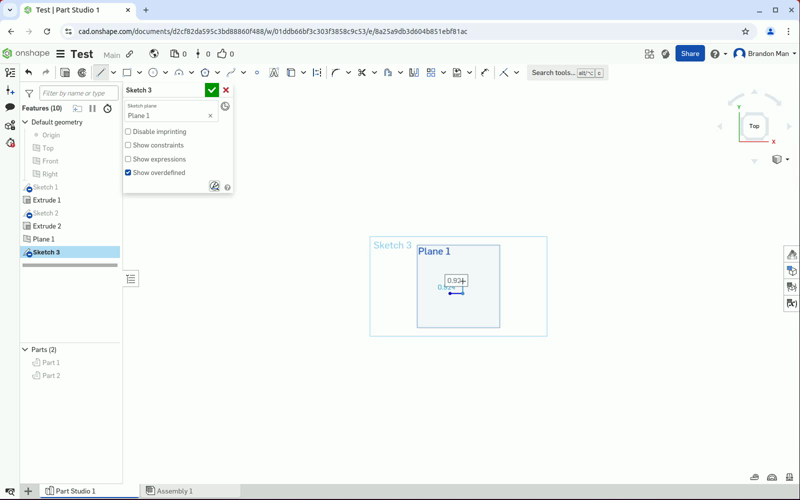
scroll(6)
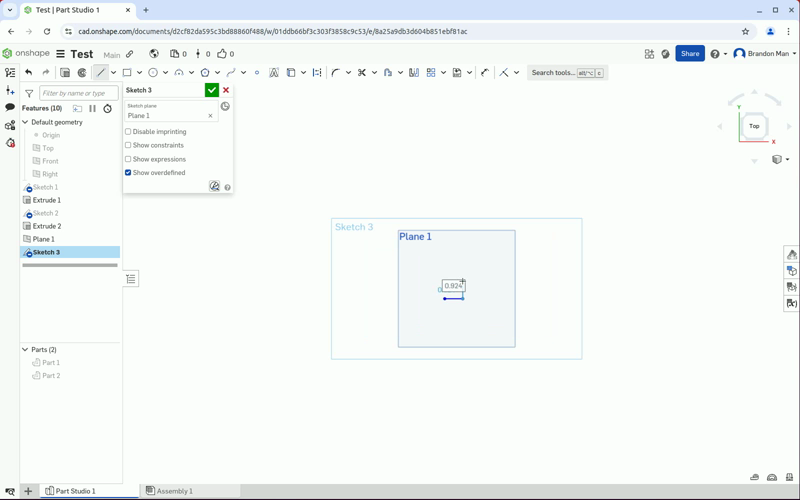
scroll(6)
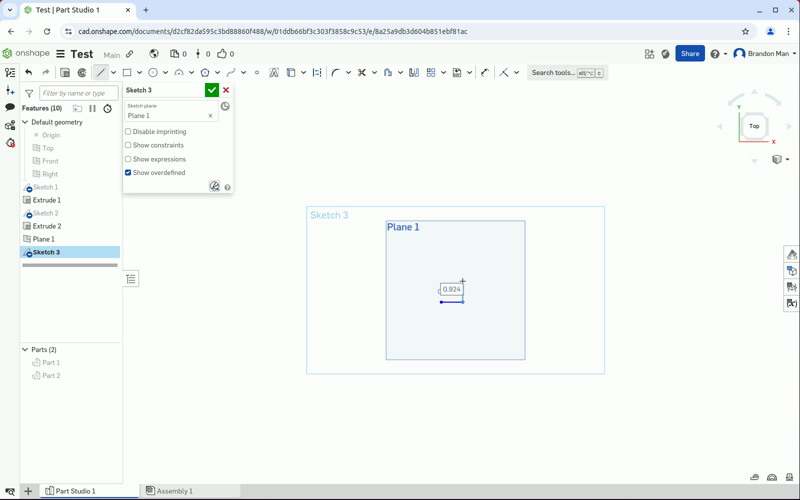
scroll(6)
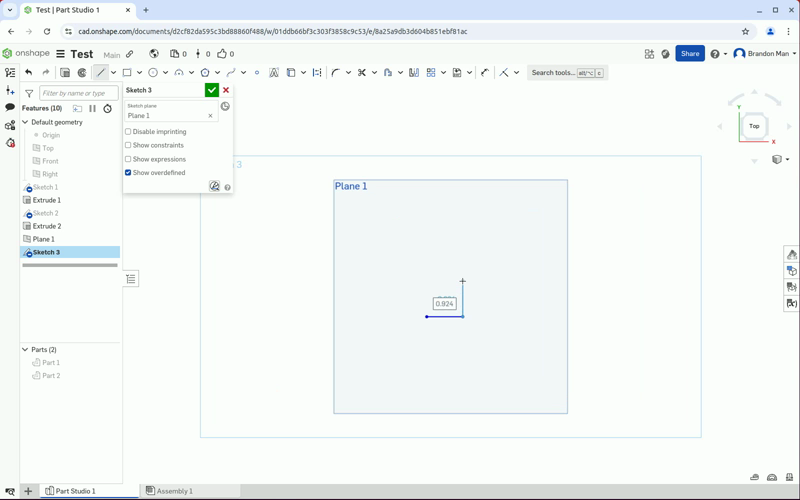
scroll(6)
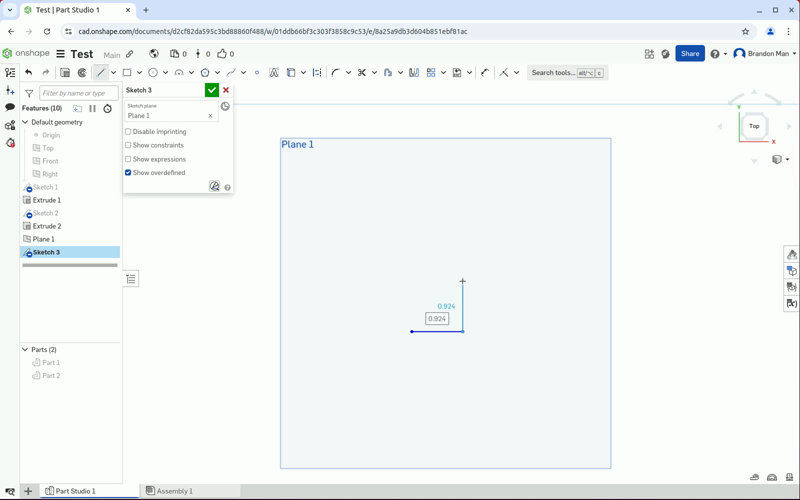
click(462, 280)
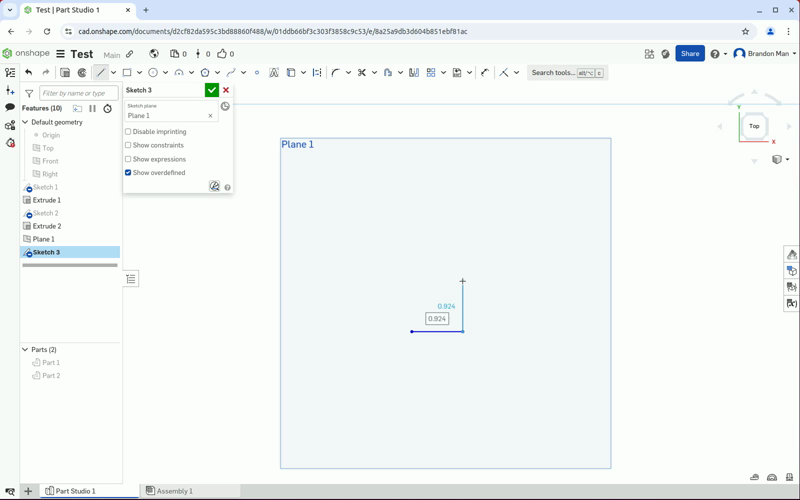
scroll(-6)
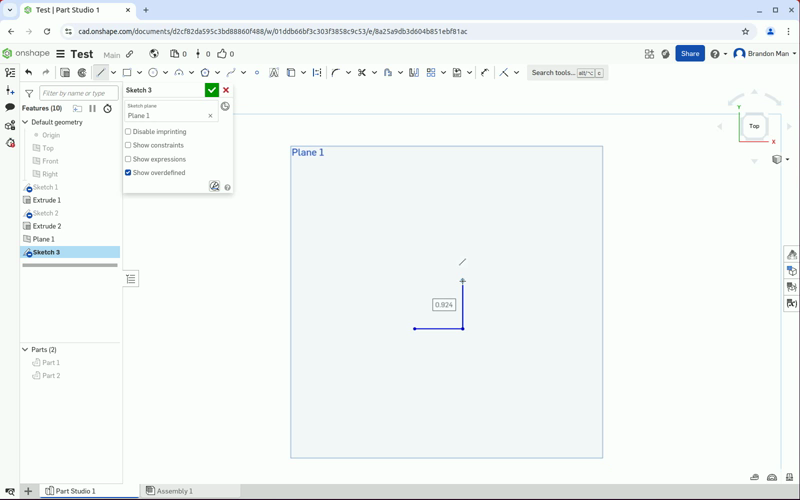
scroll(-6)
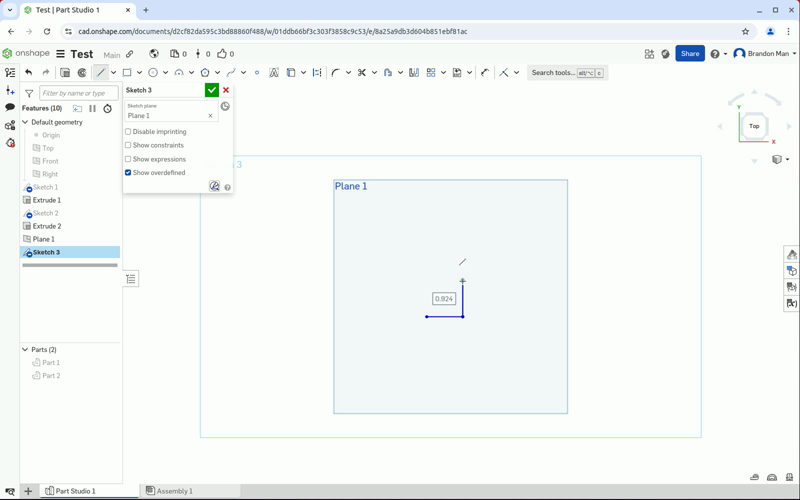
scroll(-6)
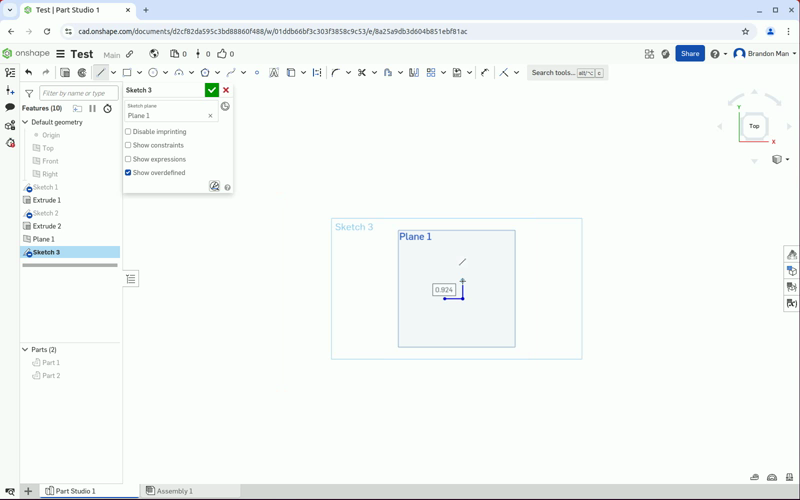
scroll(-6)
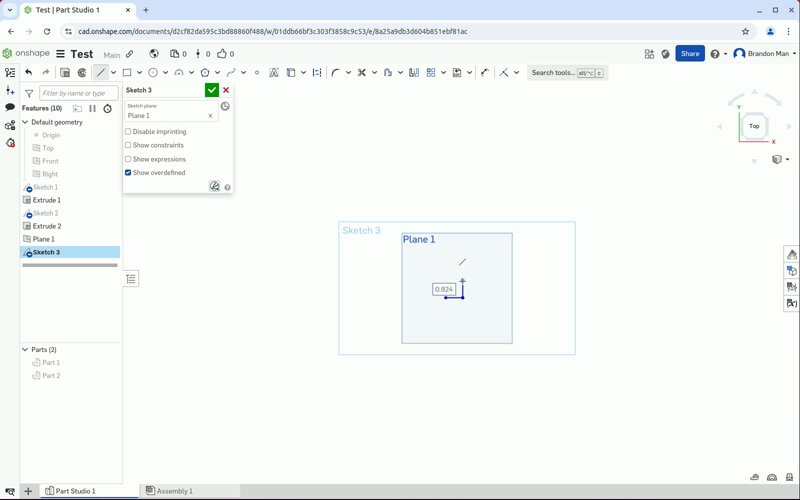
scroll(-6)
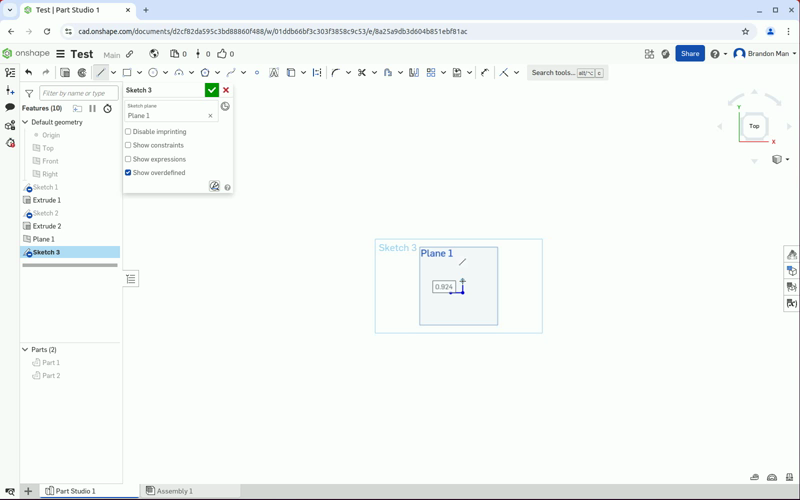
scroll(-6)
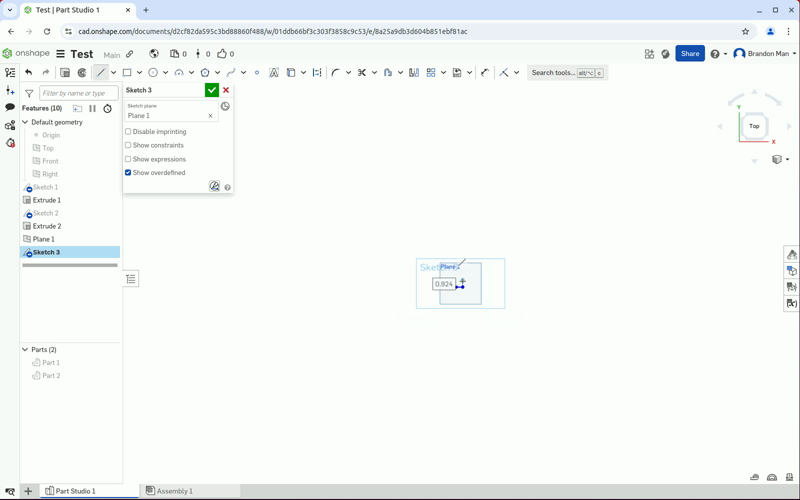
scroll(-6)
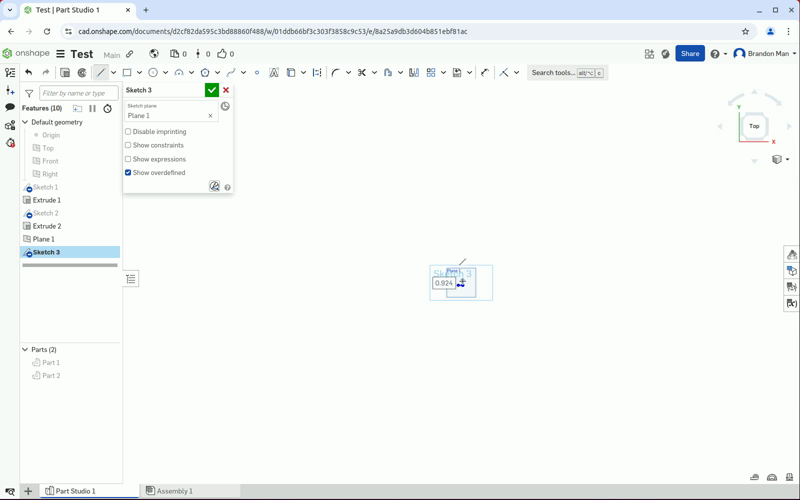
key_up(shift)
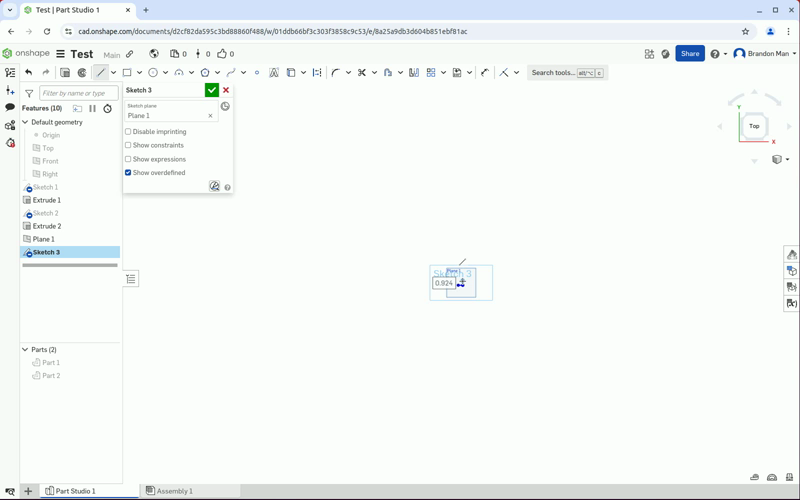
key_down(shift)
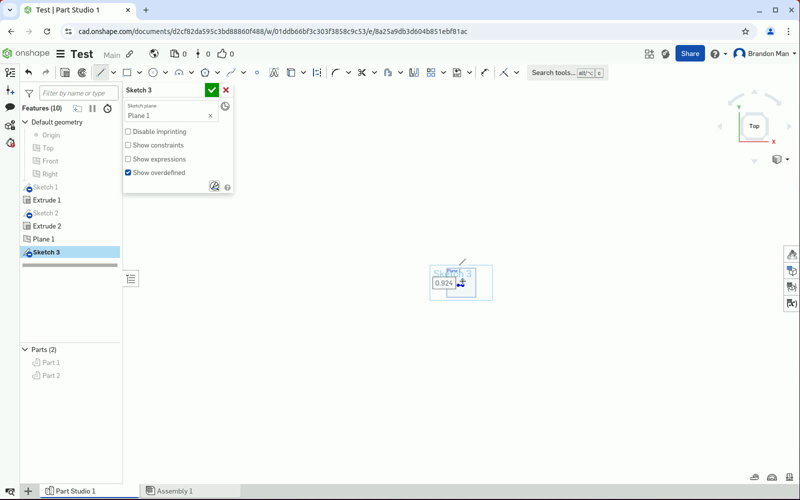
mouse_move(492, 280)
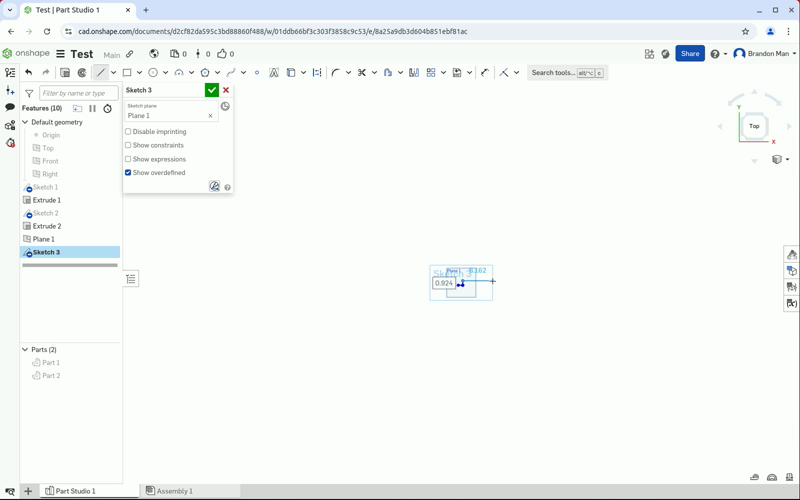
mouse_move(458, 280)
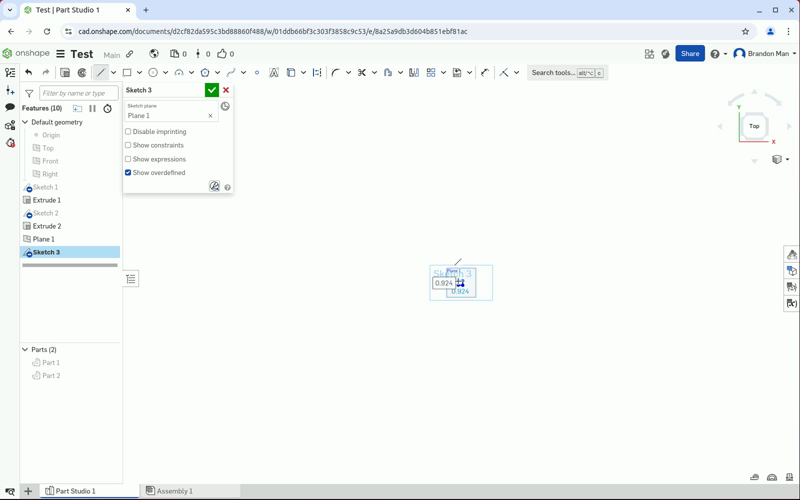
scroll(6)
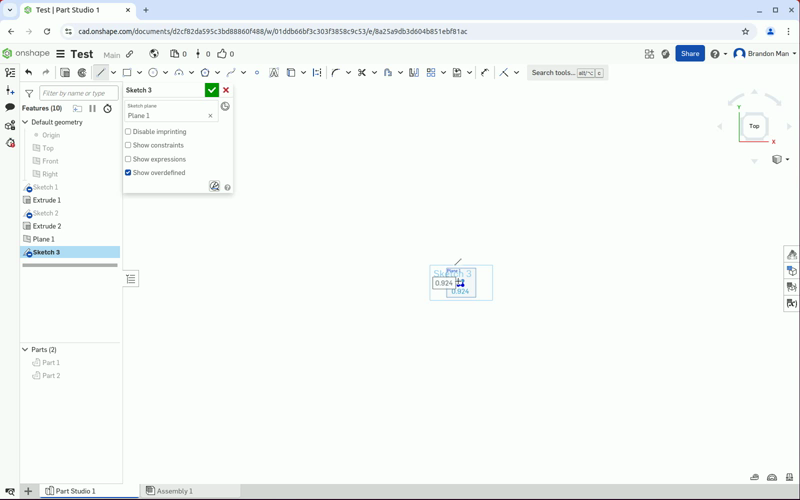
scroll(6)
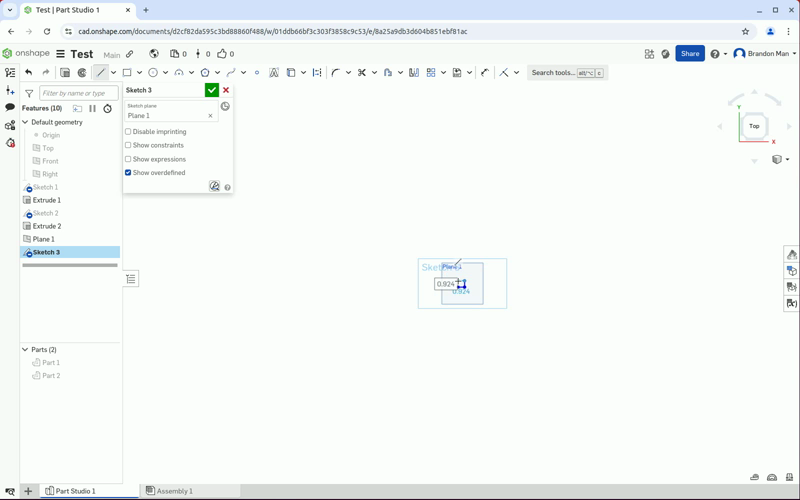
scroll(6)
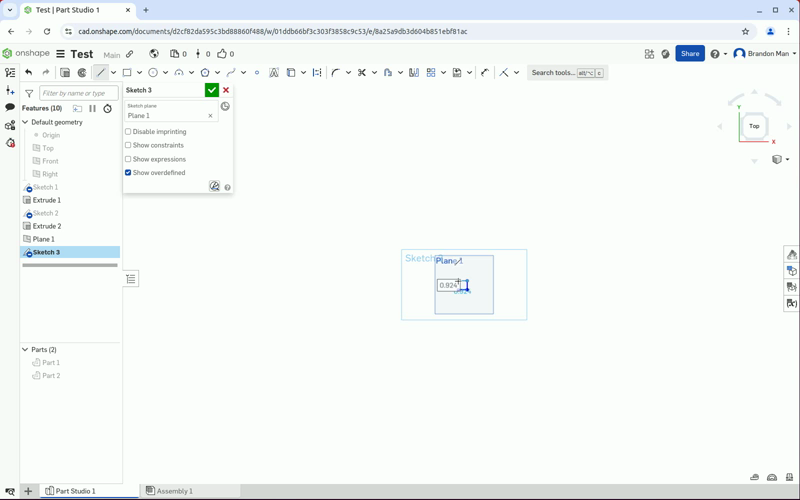
scroll(6)
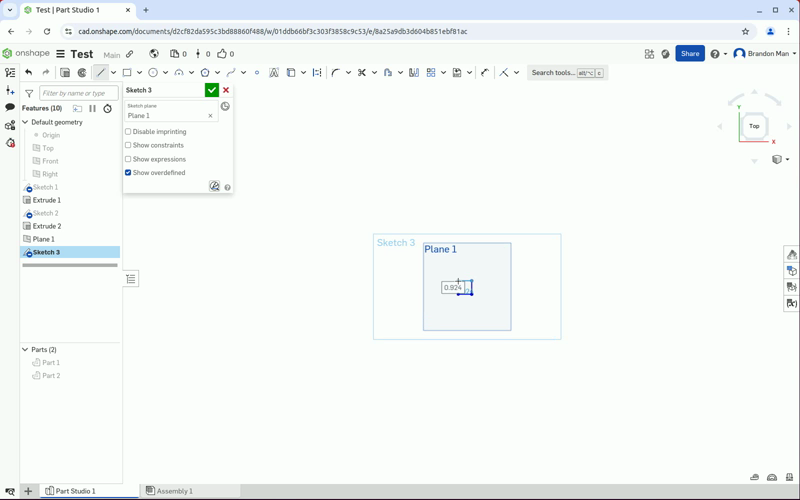
scroll(6)
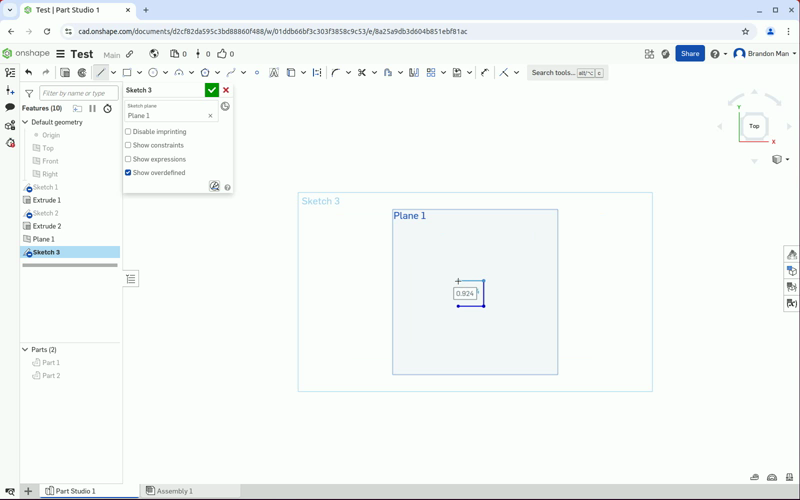
scroll(6)
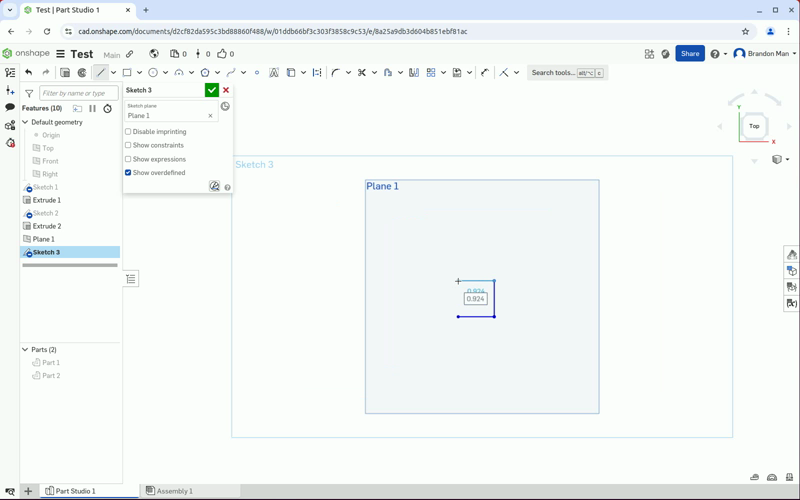
scroll(6)
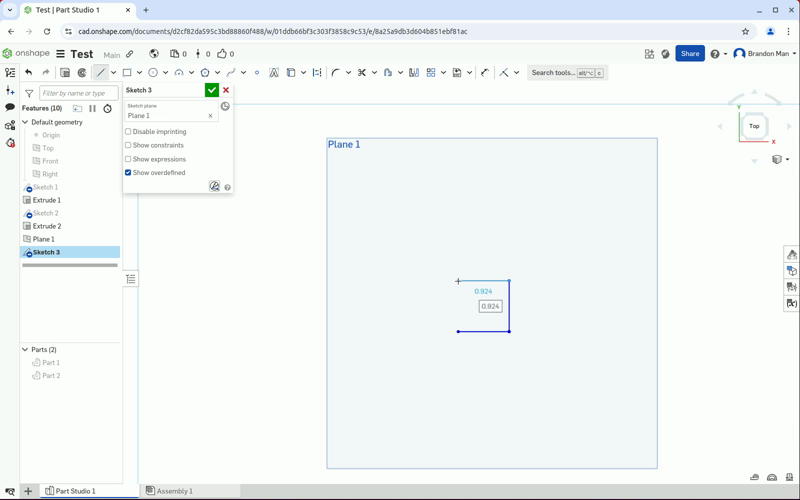
click(458, 280)
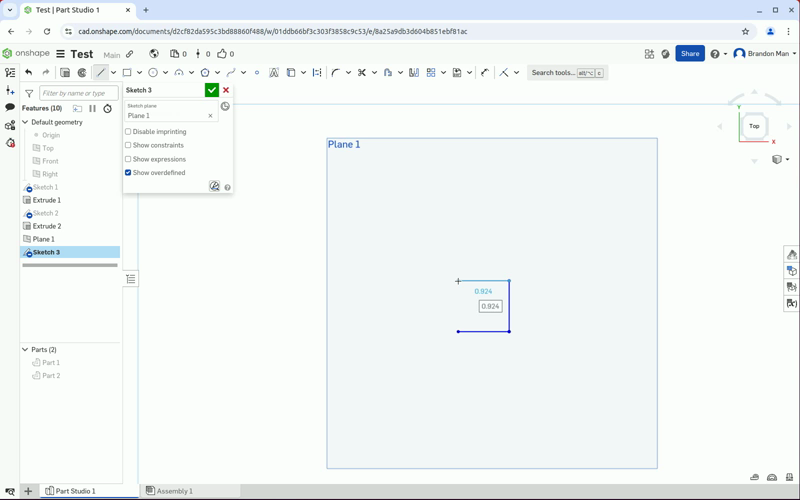
scroll(-6)
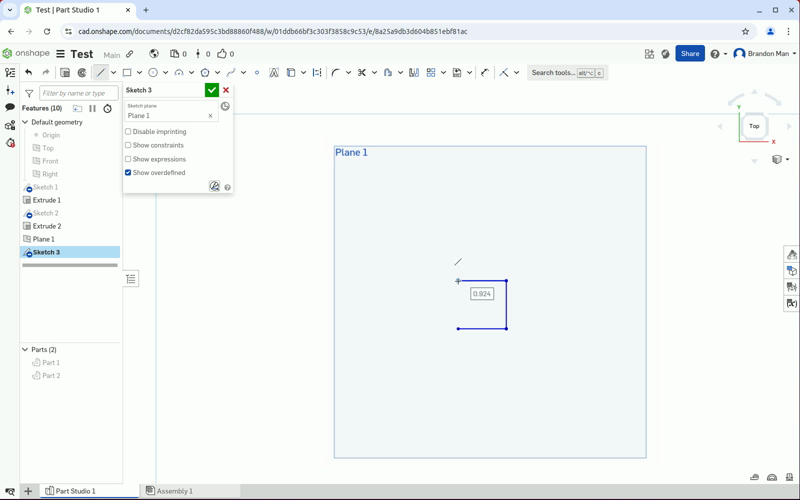
scroll(-6)
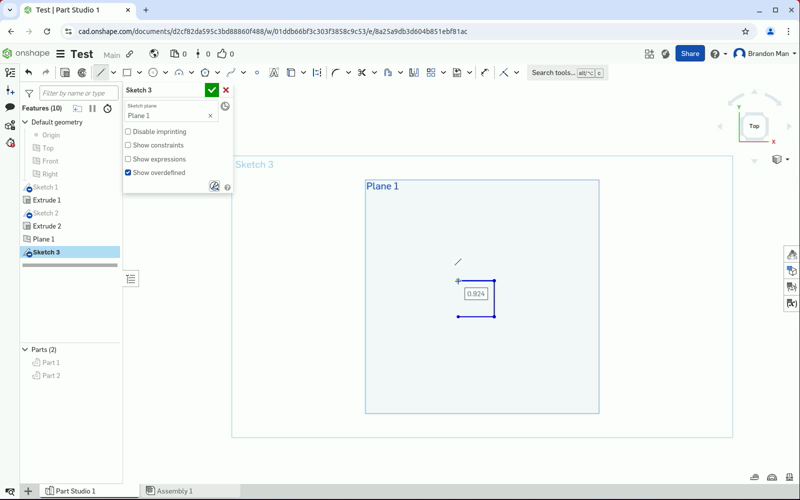
scroll(-6)
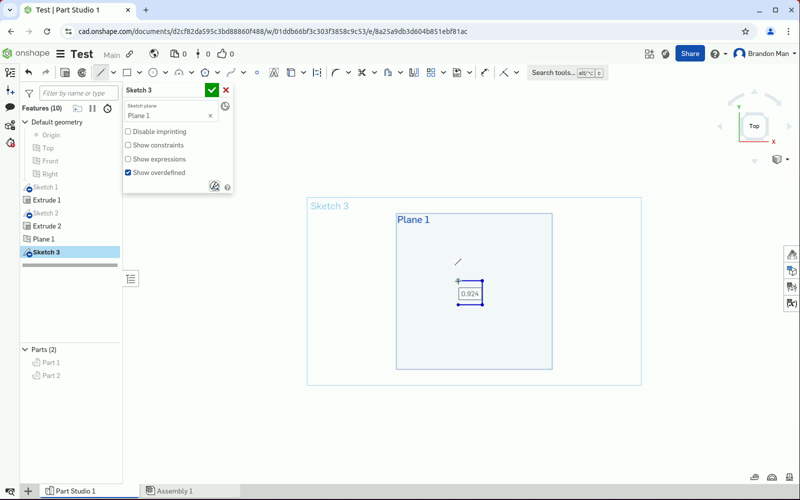
scroll(-6)
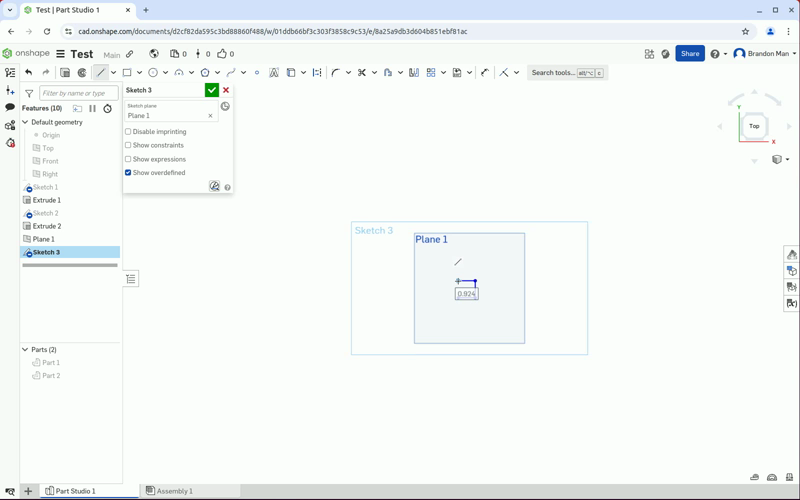
scroll(-6)
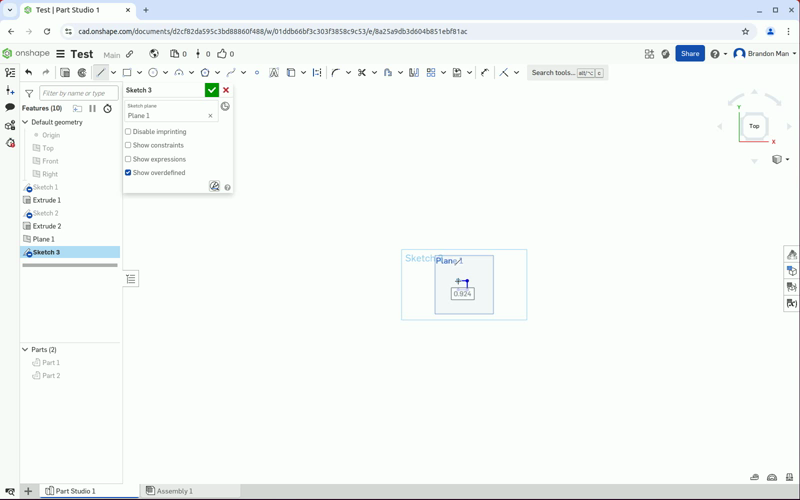
scroll(-6)
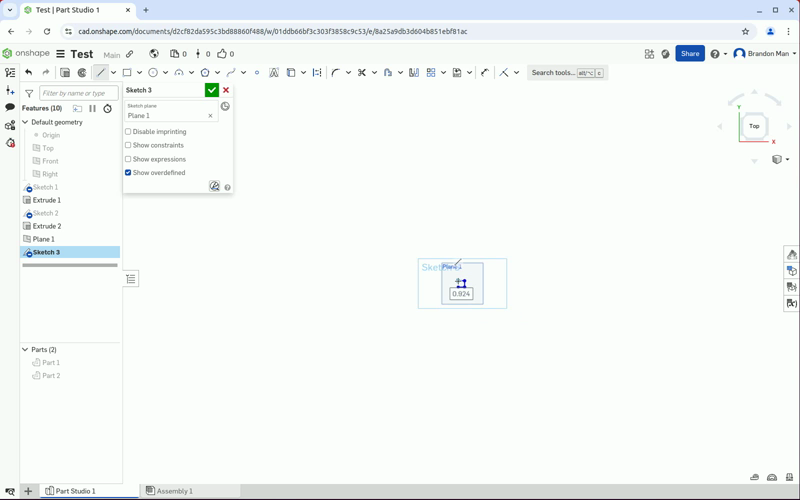
scroll(-6)
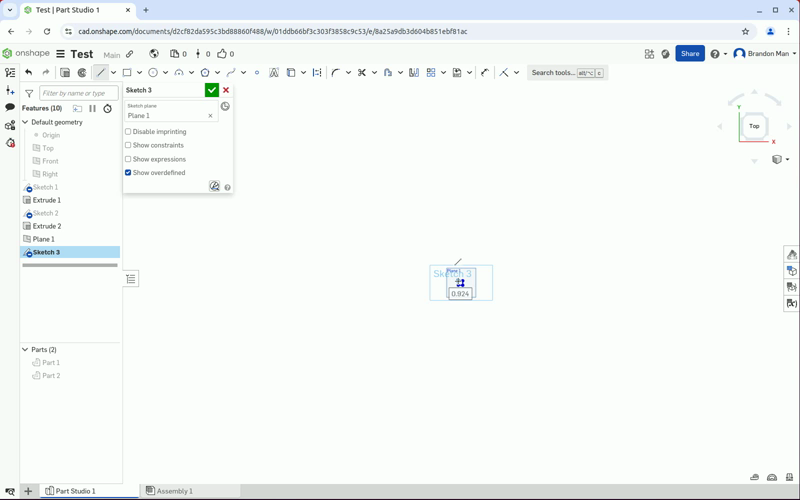
key_up(shift)
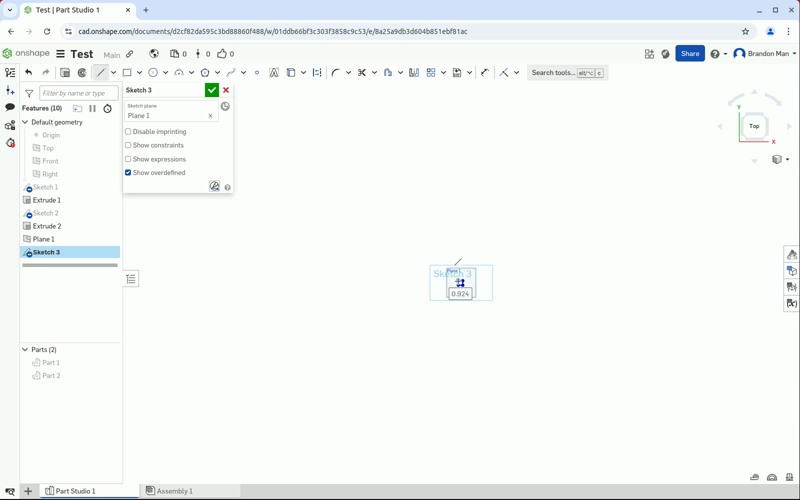
mouse_move(488, 280)
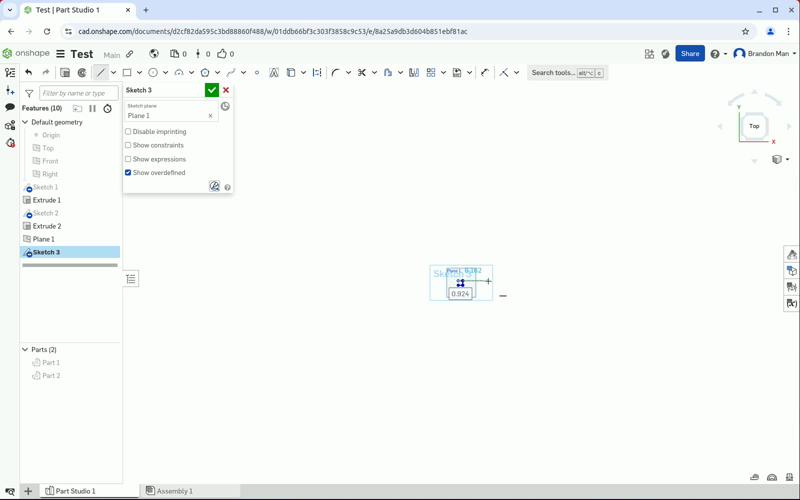
key_down(shift)
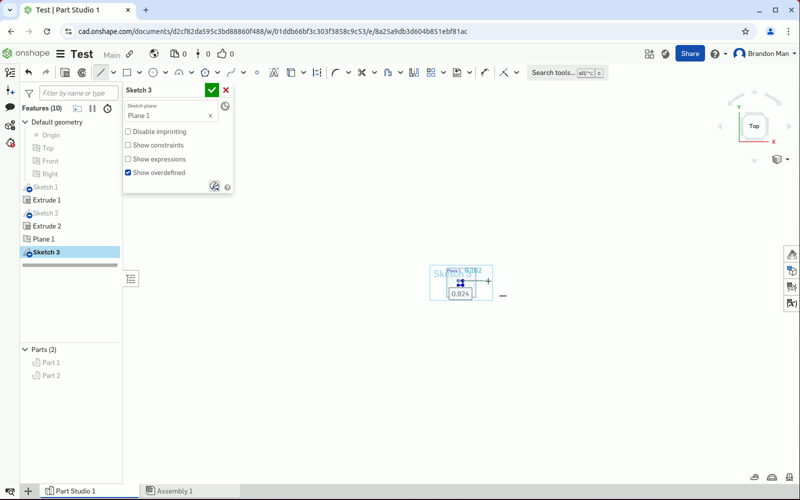
mouse_move(458, 285)
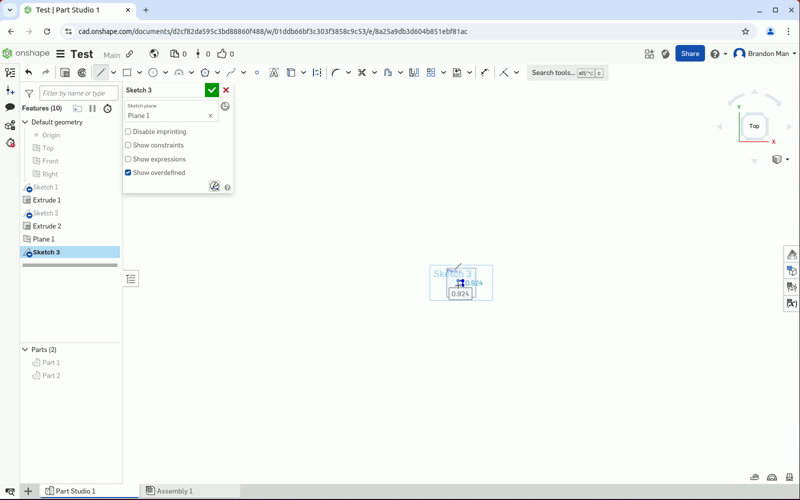
scroll(6)
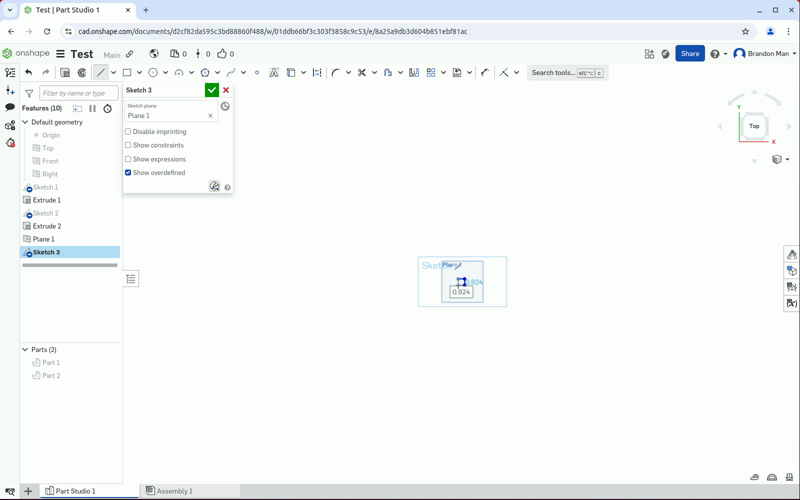
scroll(6)
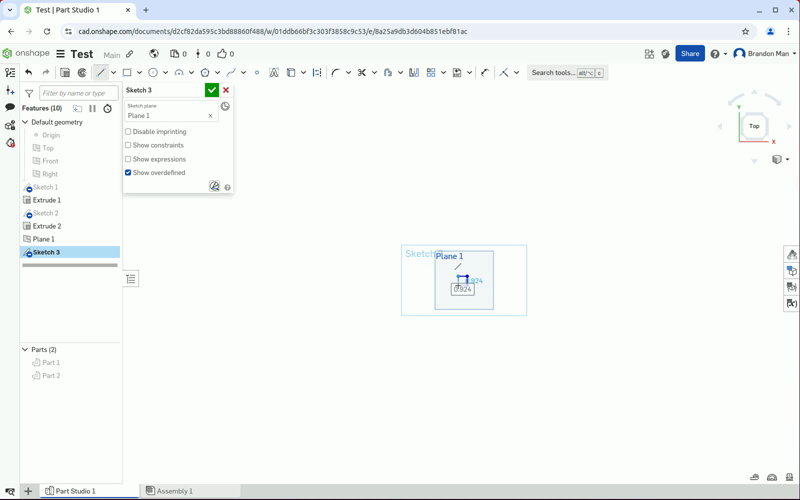
scroll(6)
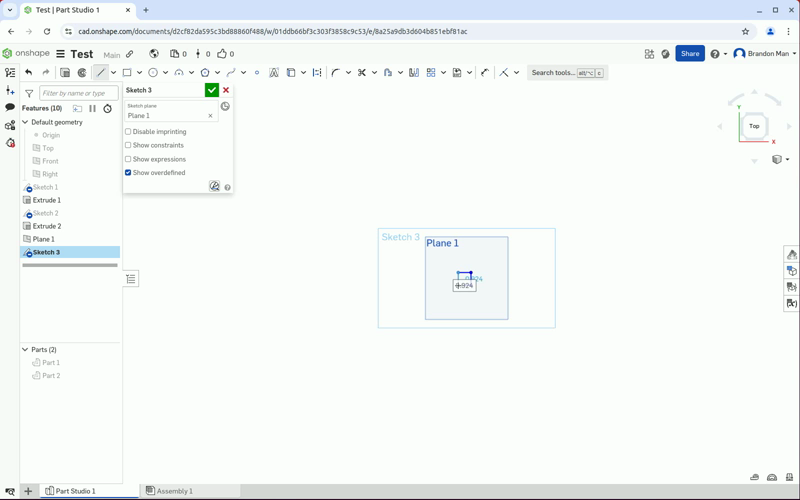
scroll(6)
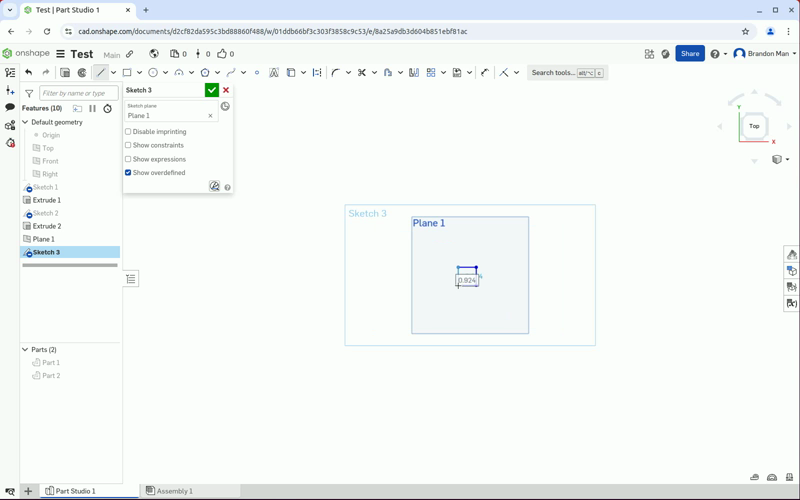
scroll(6)
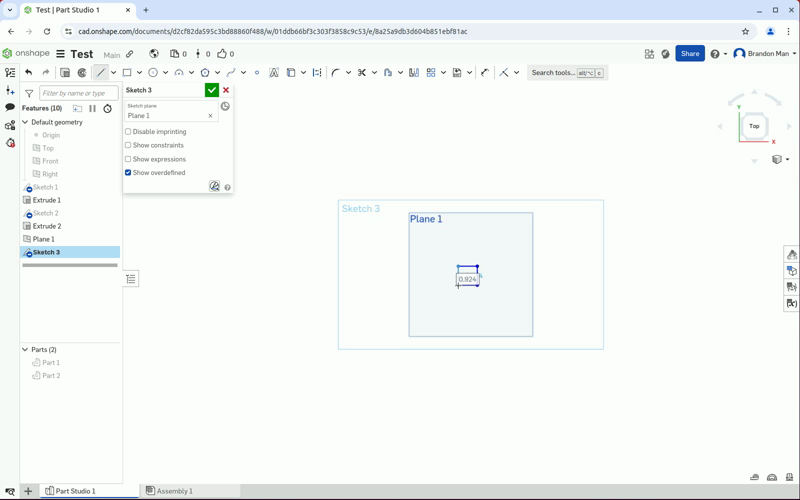
scroll(6)
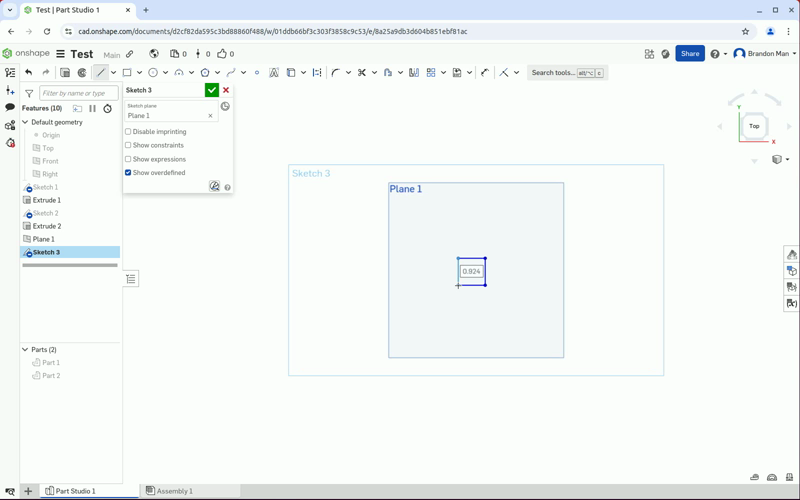
scroll(6)
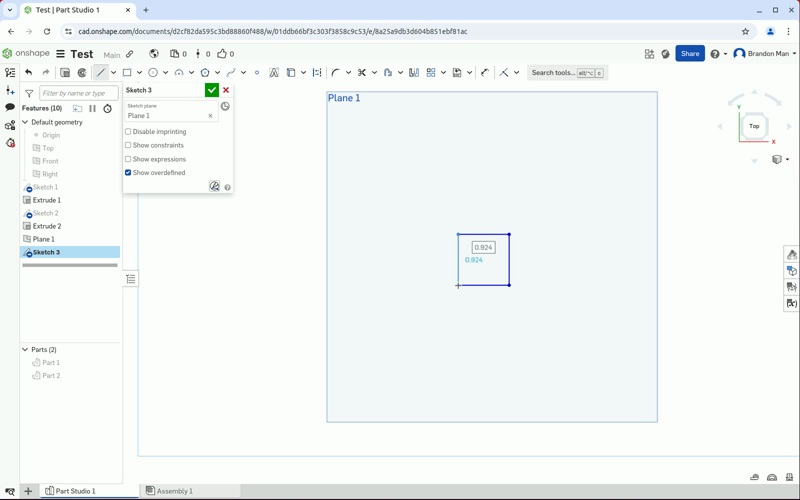
key_up(shift)
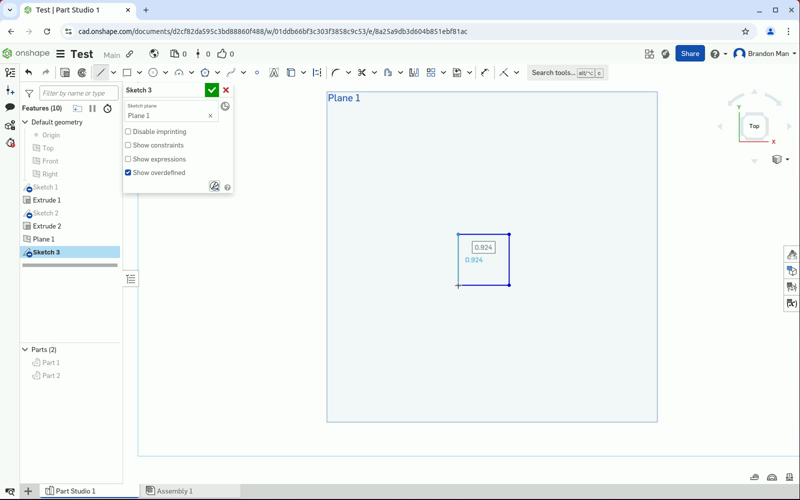
click(458, 285)
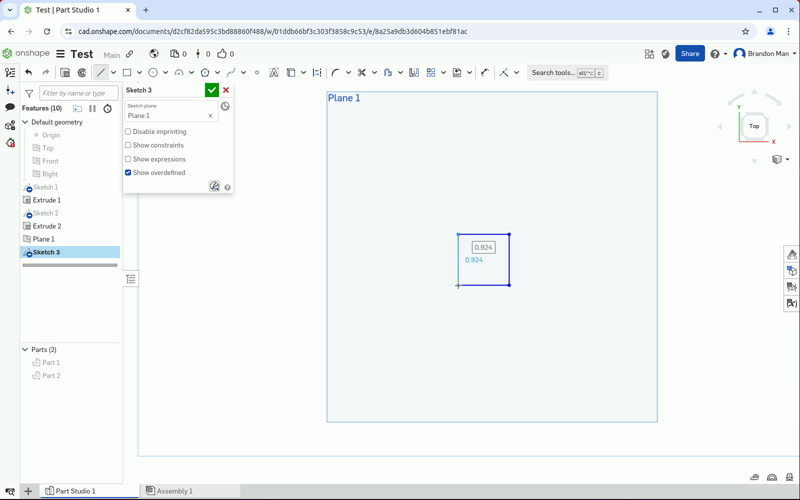
scroll(-6)
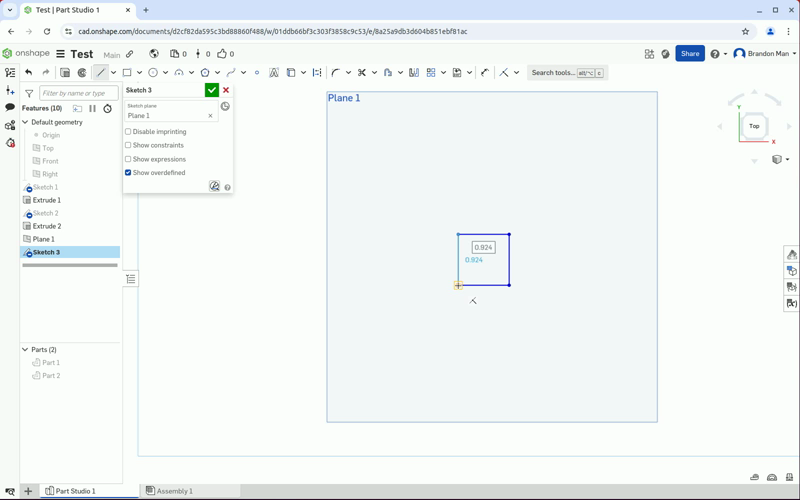
scroll(-6)
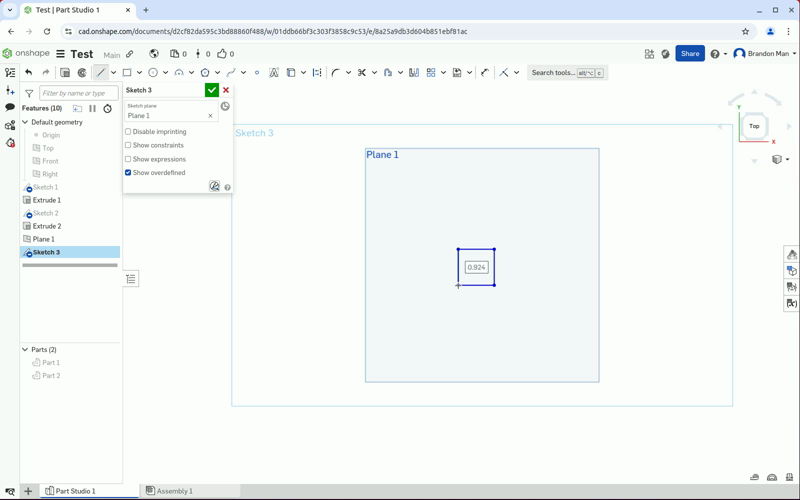
scroll(-6)
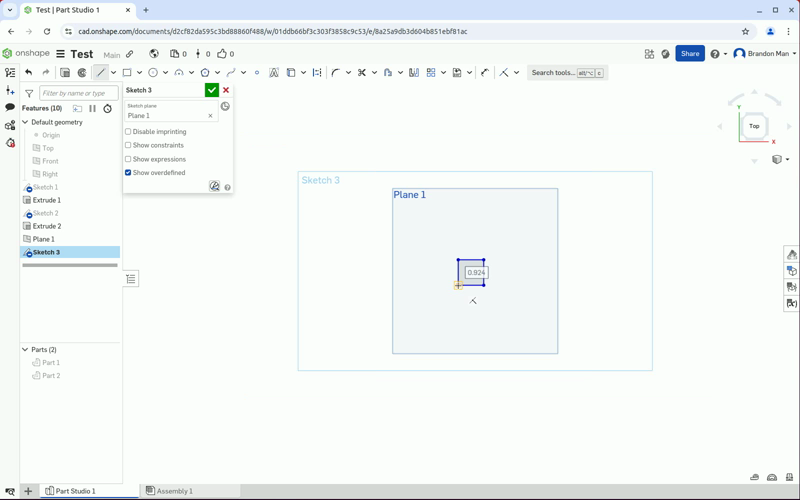
scroll(-6)
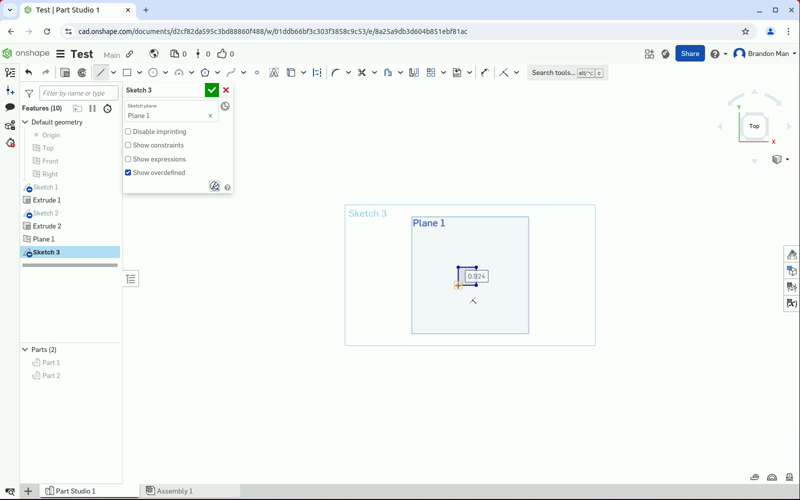
scroll(-6)
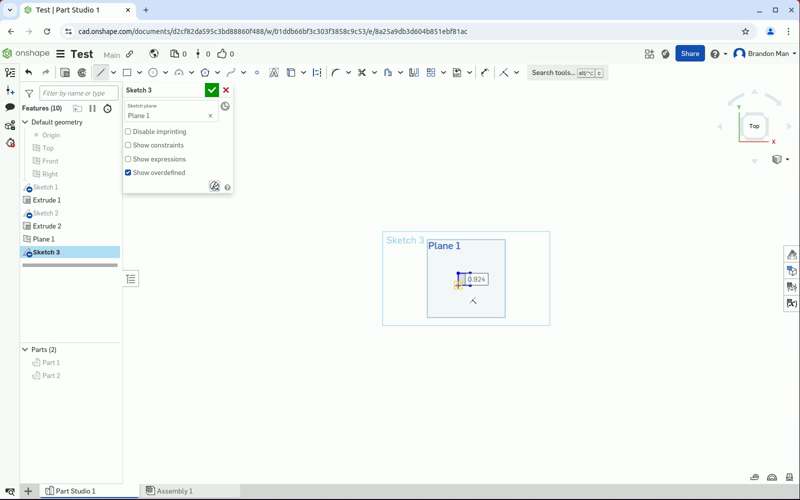
scroll(-6)
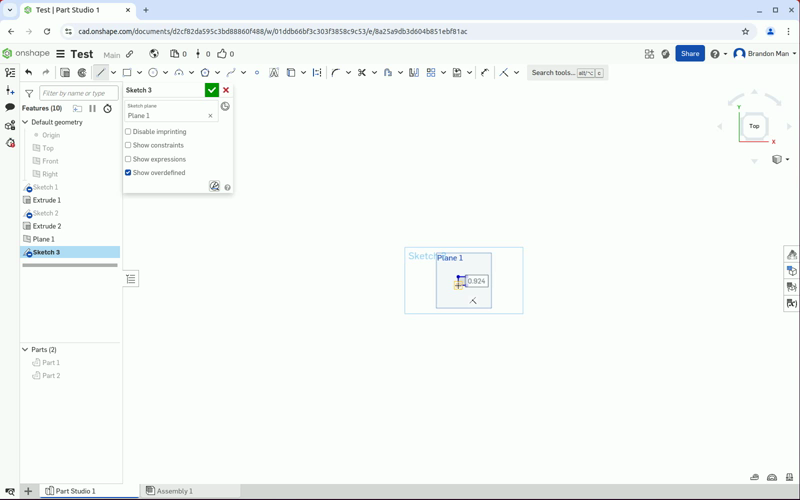
scroll(-6)
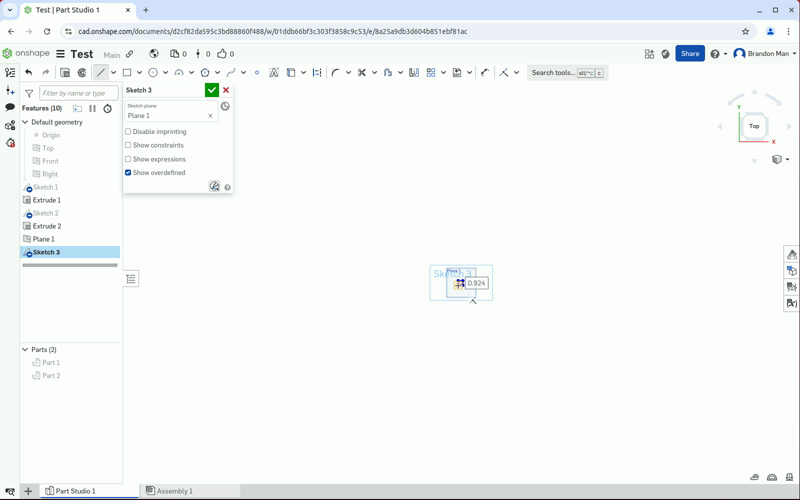
key(esc)
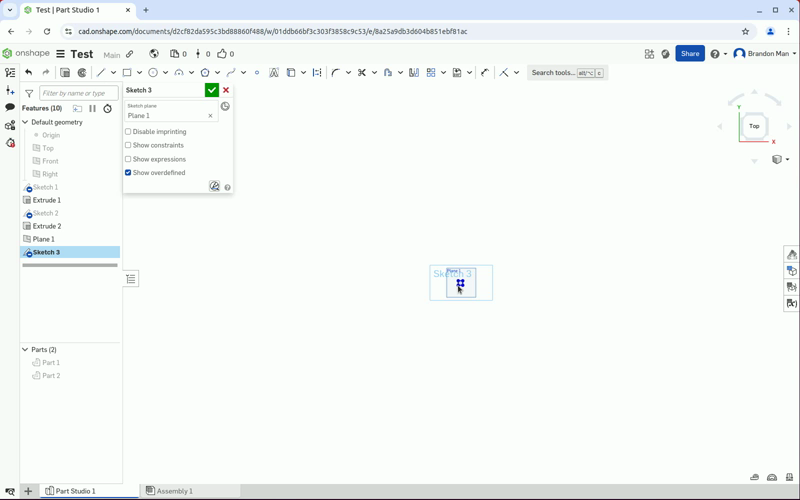
mouse_move(460, 282)
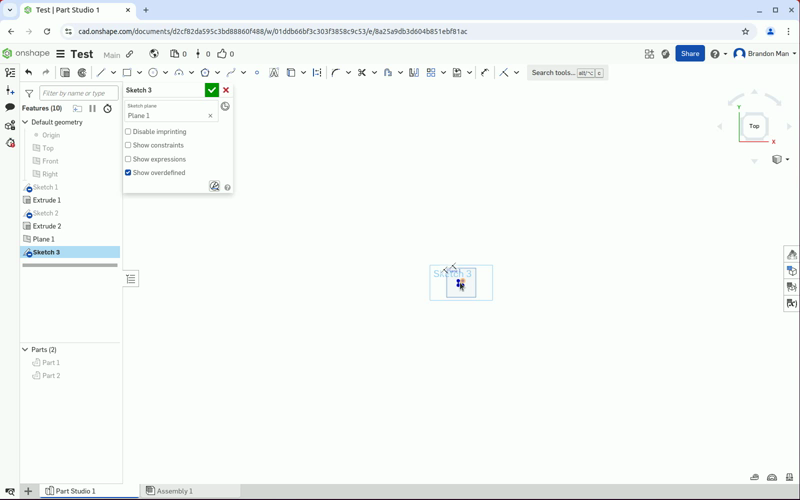
scroll(6)
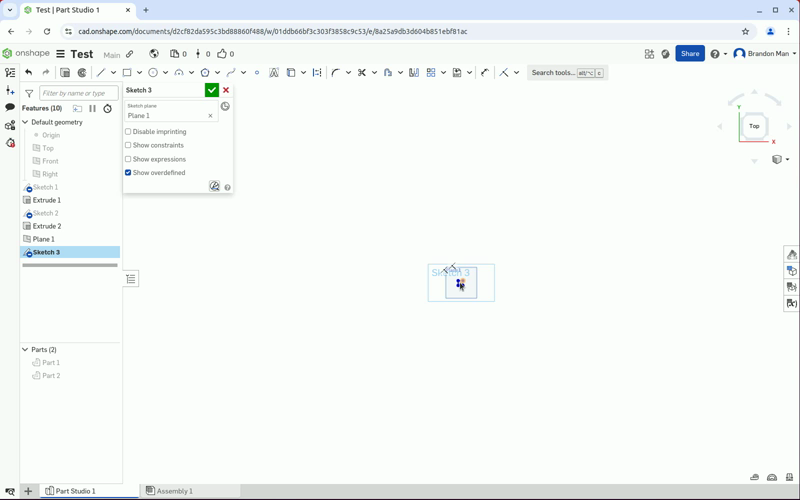
scroll(6)
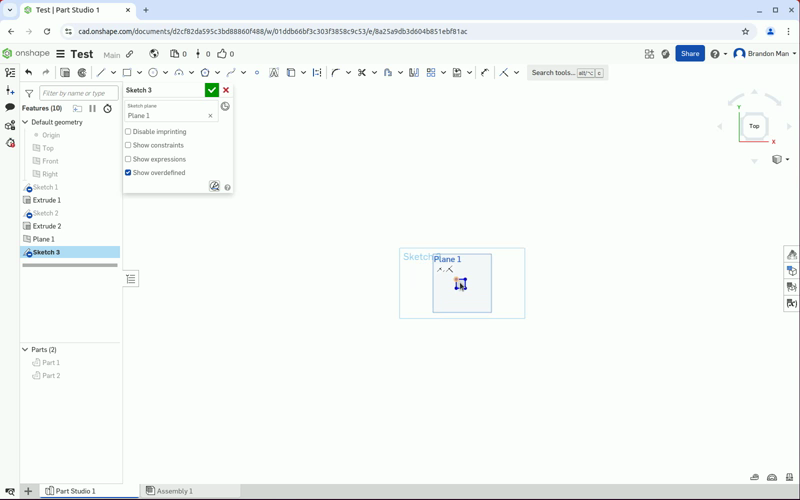
scroll(6)
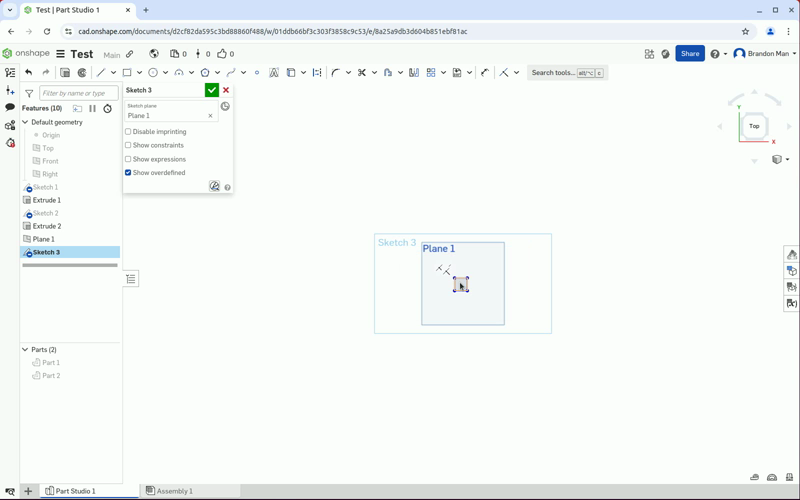
scroll(6)
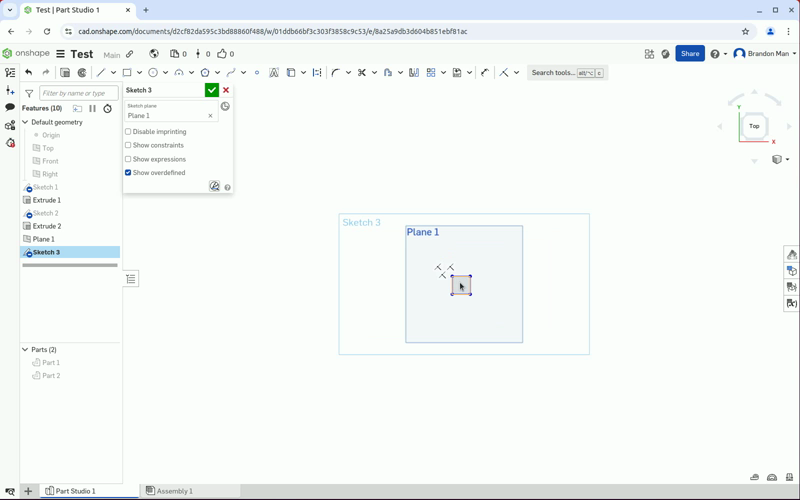
scroll(6)
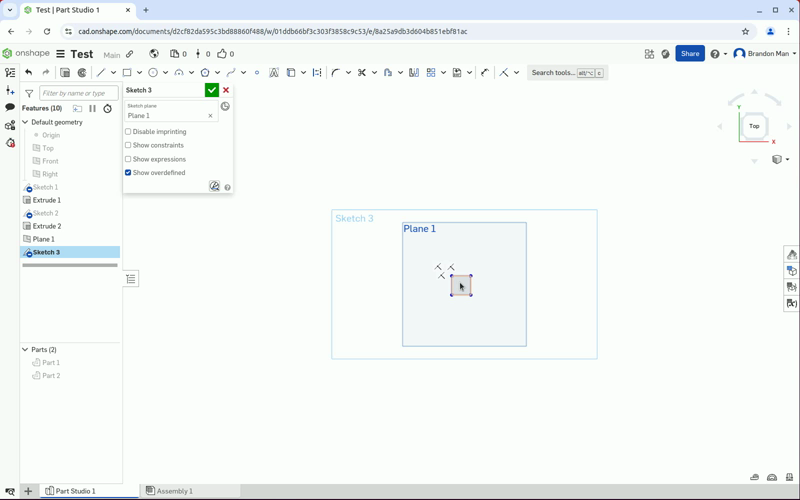
scroll(6)
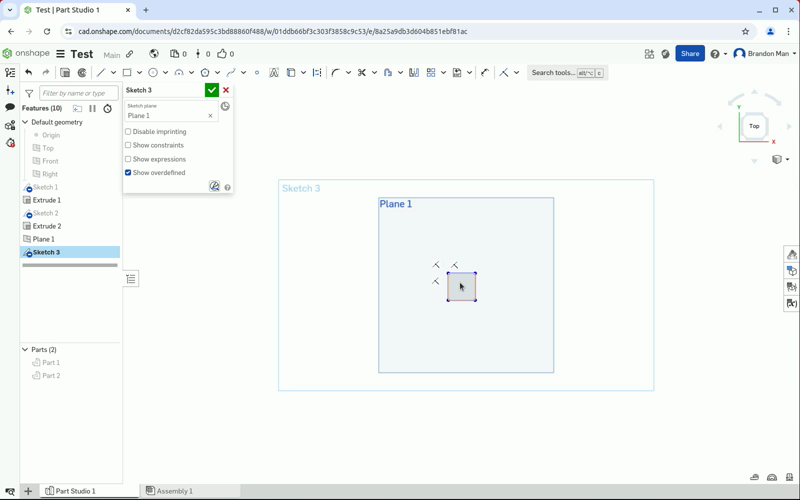
scroll(6)
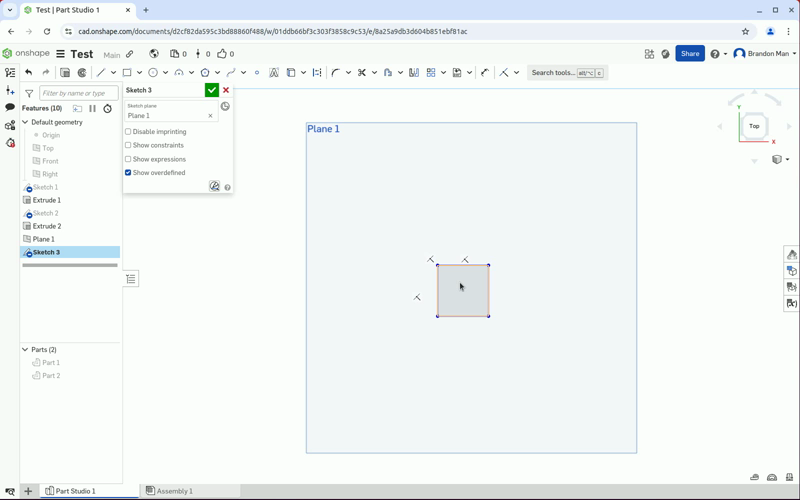
click(460, 282)
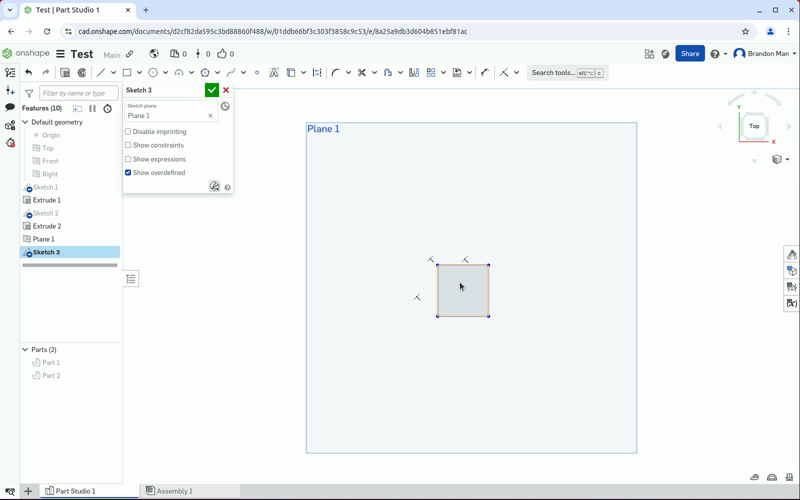
scroll(-6)
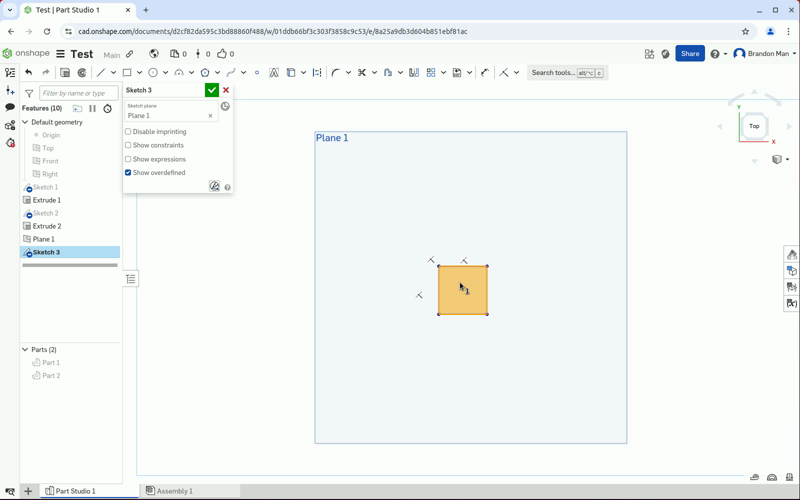
scroll(-6)
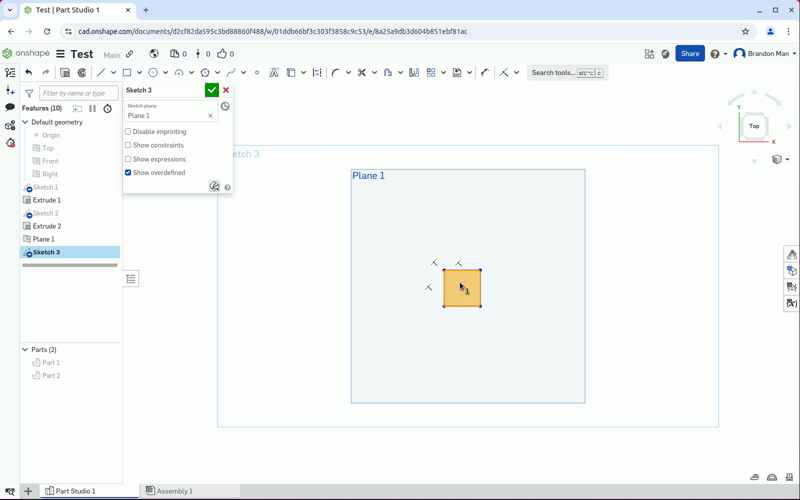
scroll(-6)
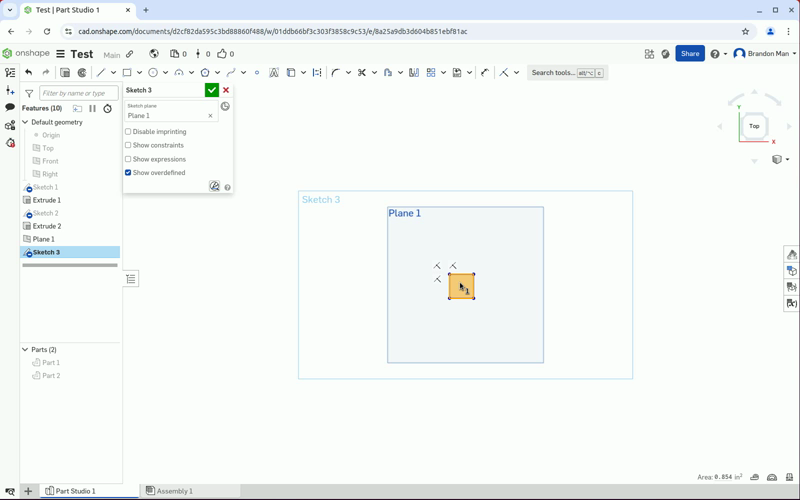
scroll(-6)
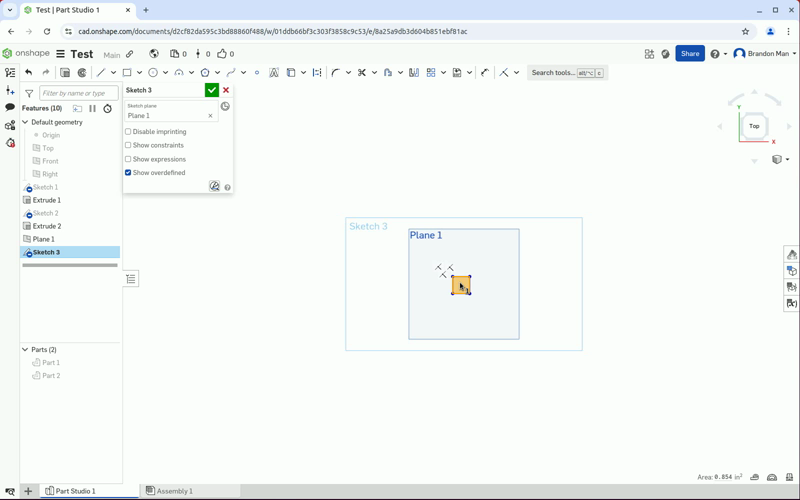
scroll(-6)
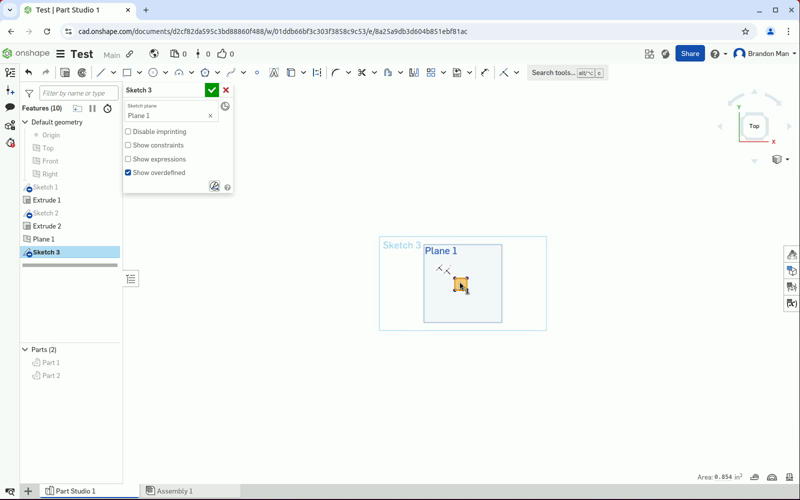
scroll(-6)
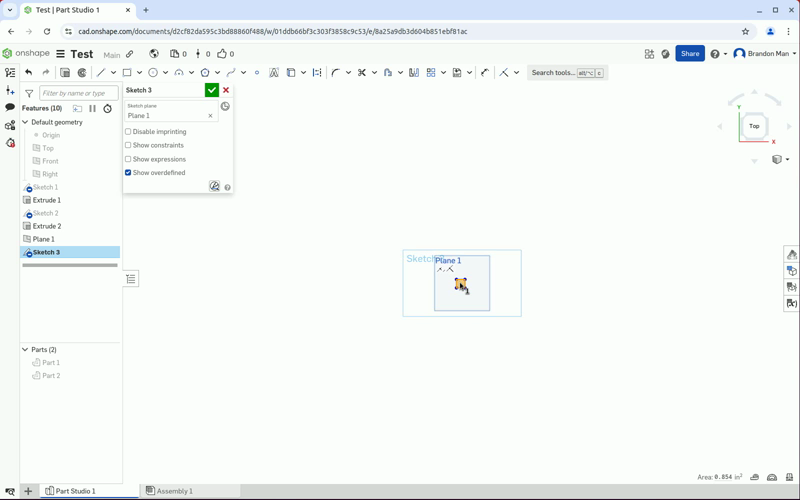
scroll(-6)
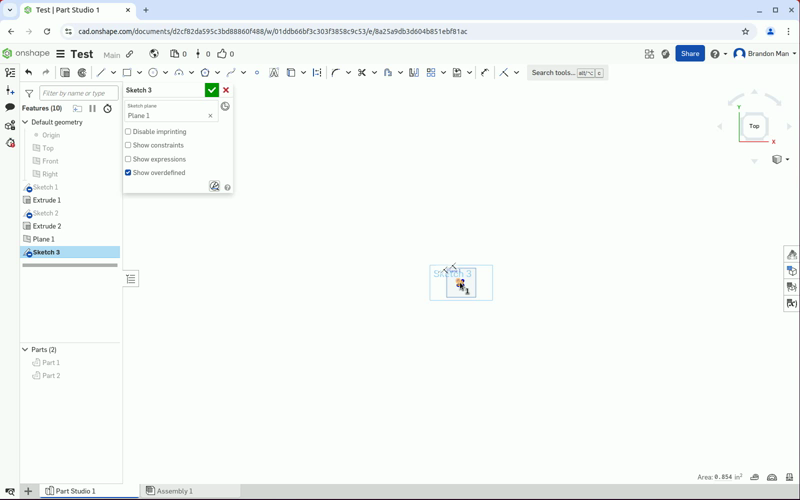
mouse_move(73, 352)
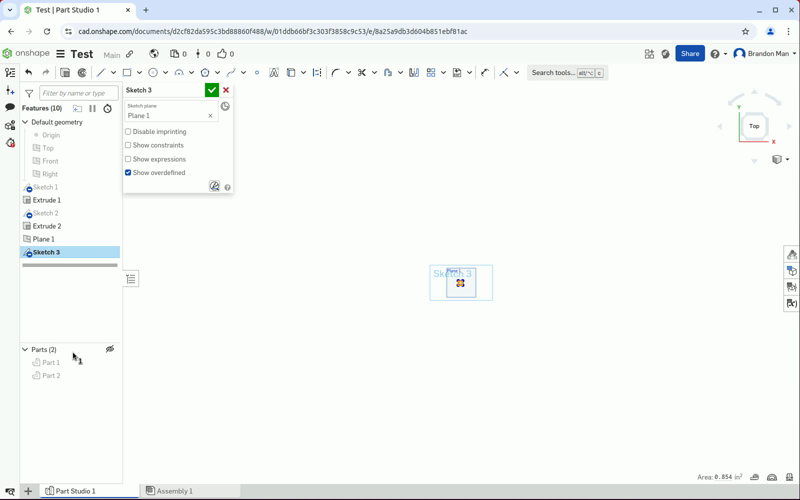
key(shift+y)
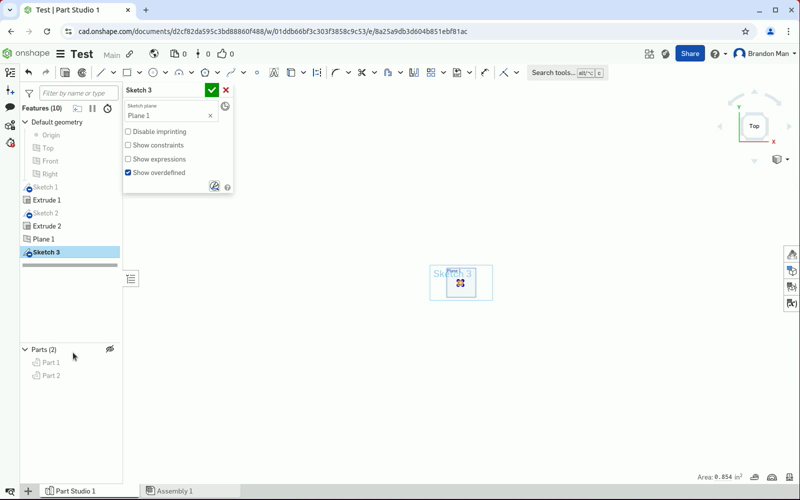
key(shift+e)
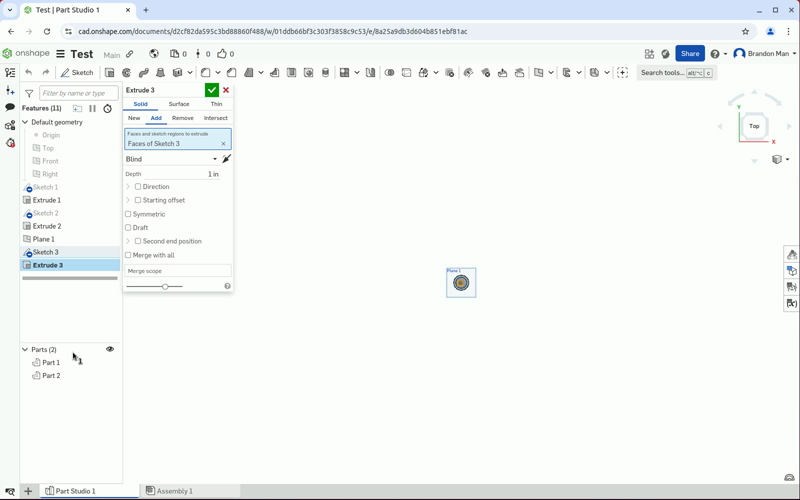
mouse_move(143, 106)
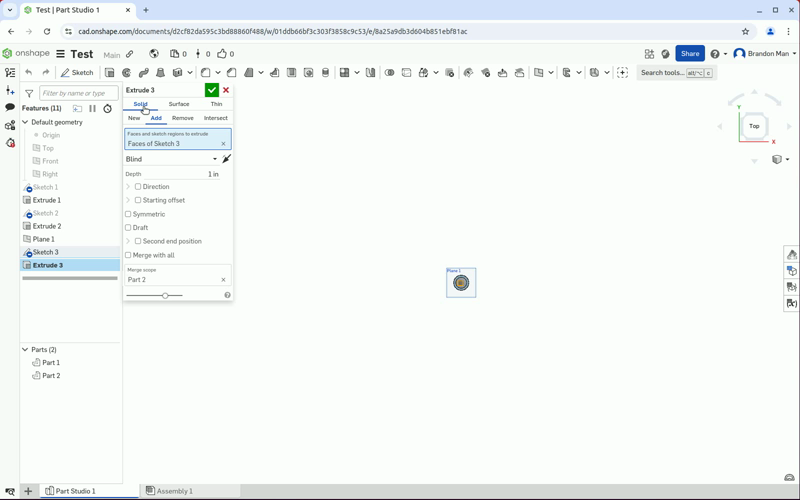
click(143, 106)
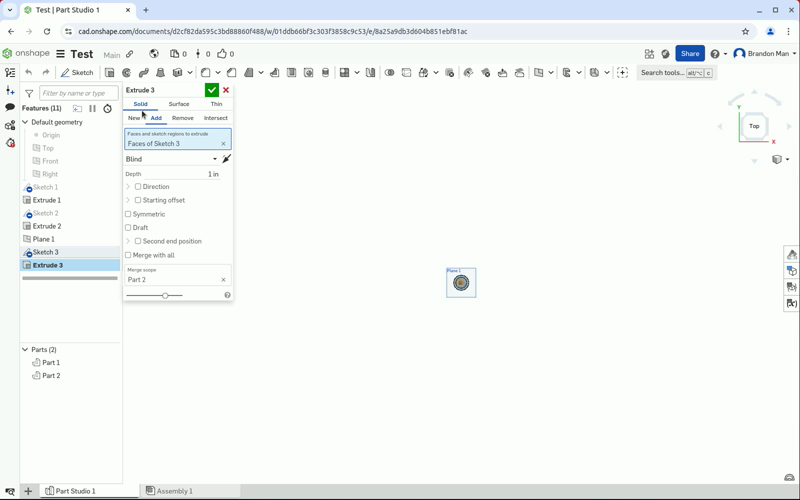
mouse_move(137, 120)
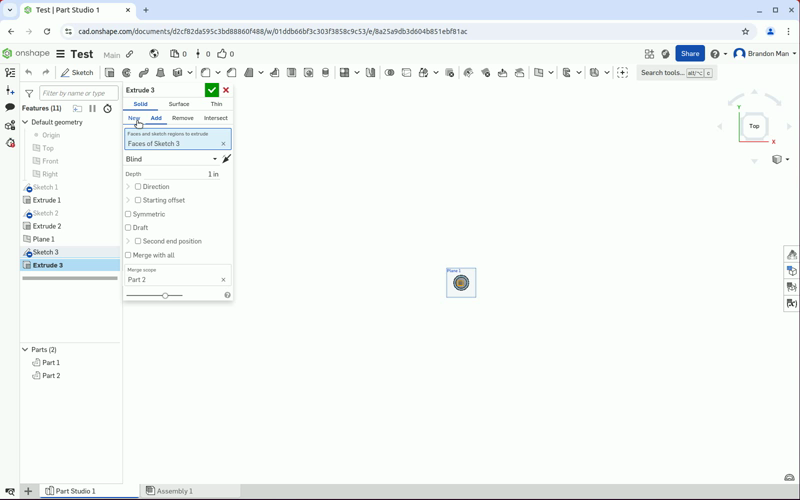
click(137, 120)
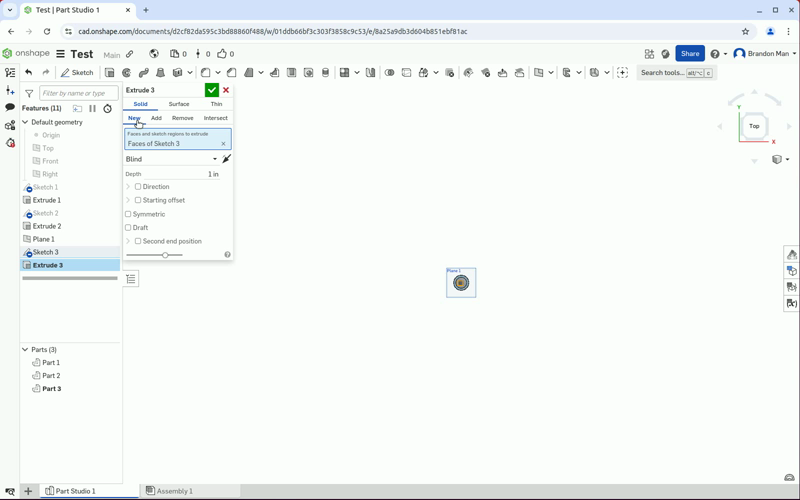
key(tab, 4)
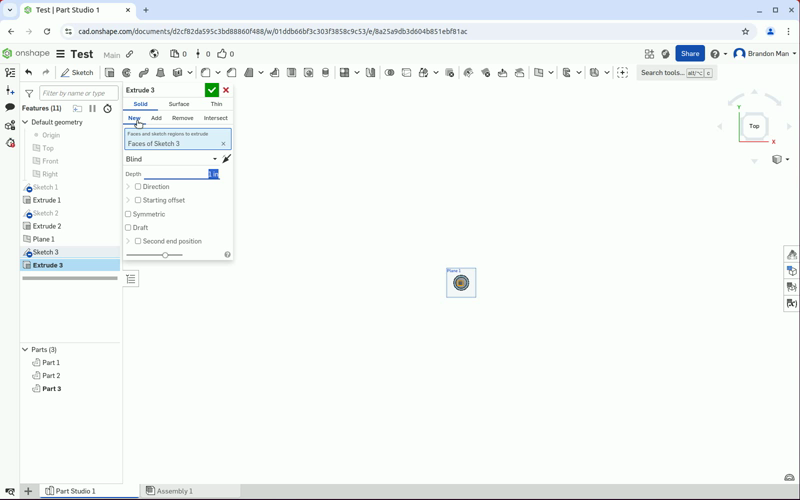
text(3.851)
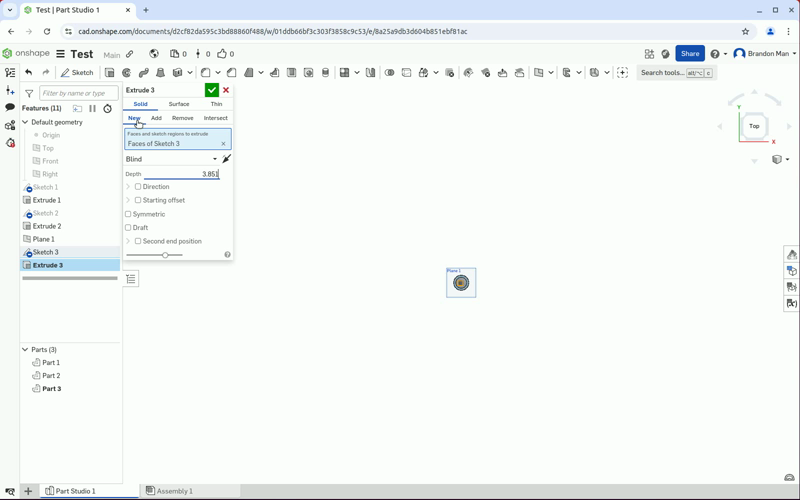
key(enter)
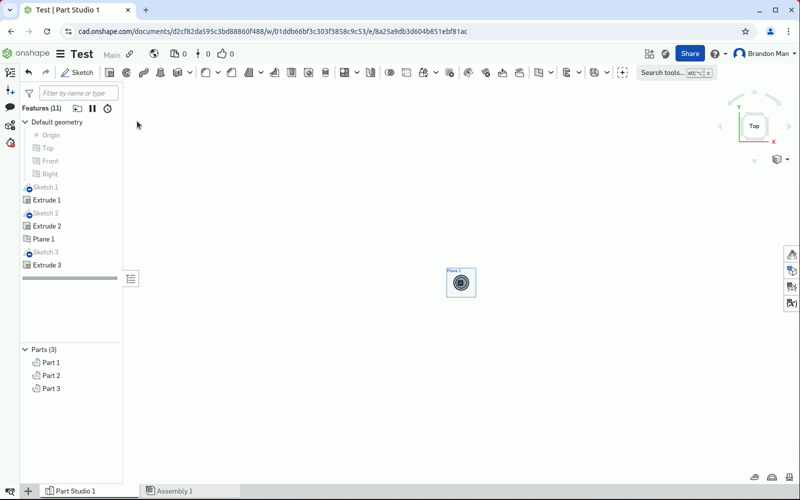
key(shift+h)
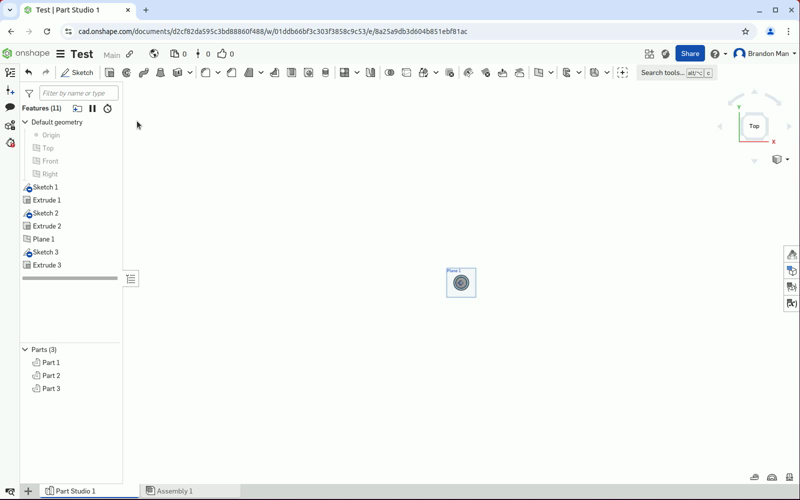
key(shift+h)
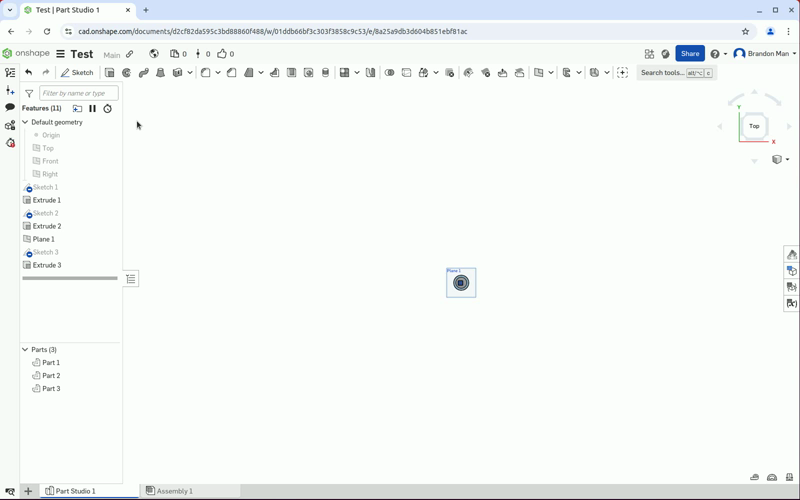
mouse_move(73, 189)
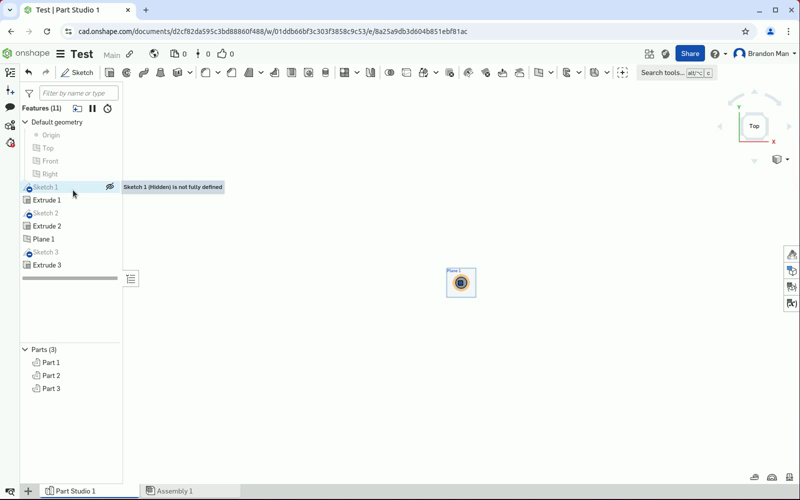
click(73, 189)
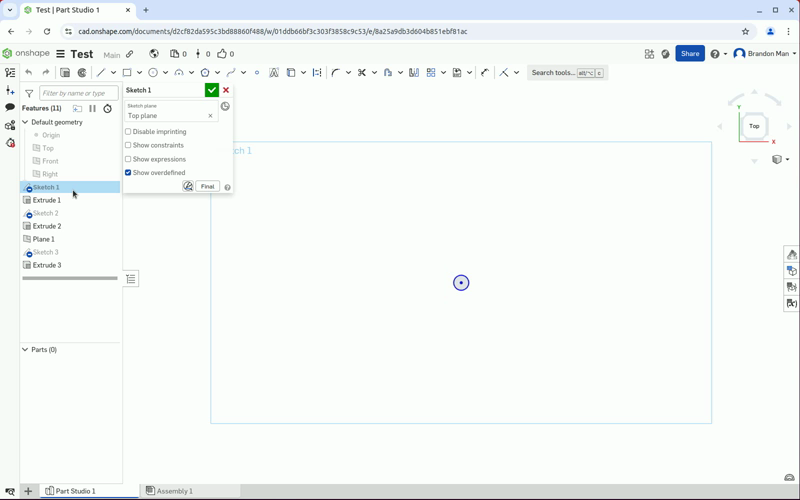
mouse_move(229, 92)
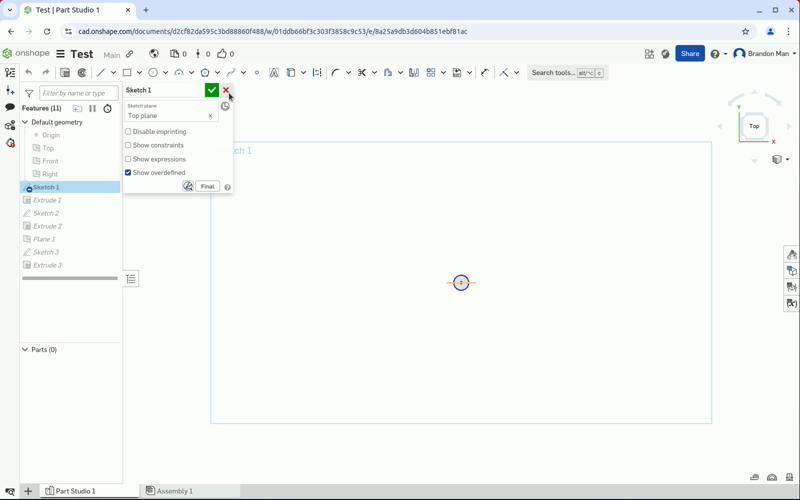
click(229, 92)
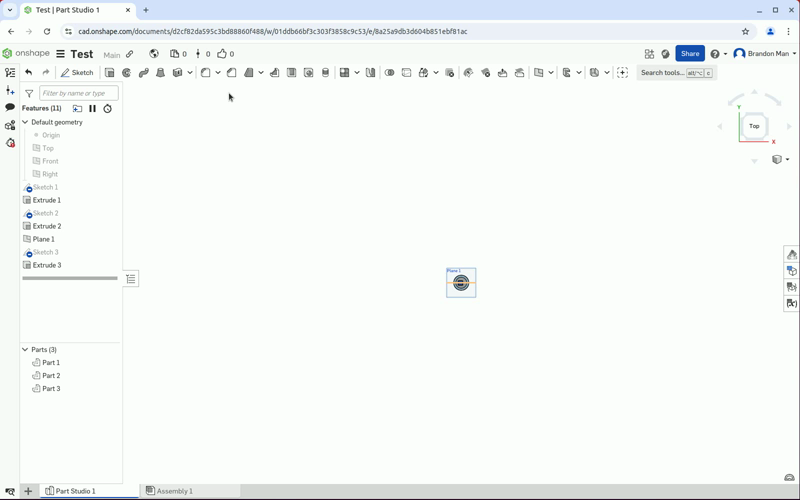
mouse_move(541, 75)
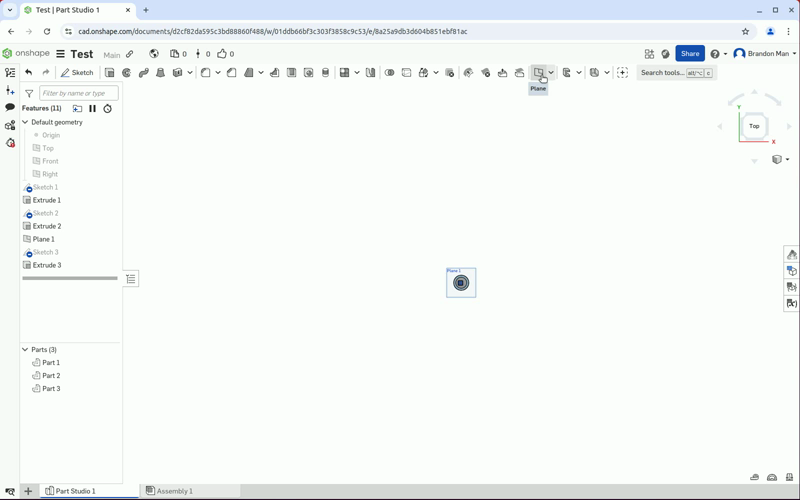
click(541, 75)
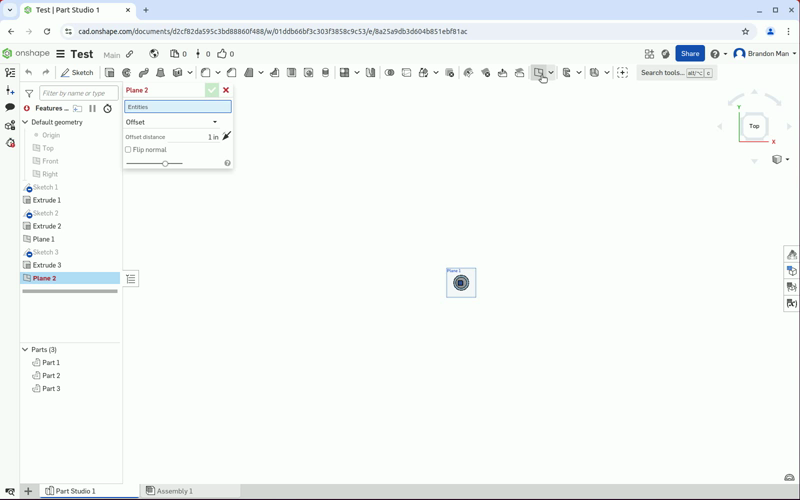
mouse_move(73, 150)
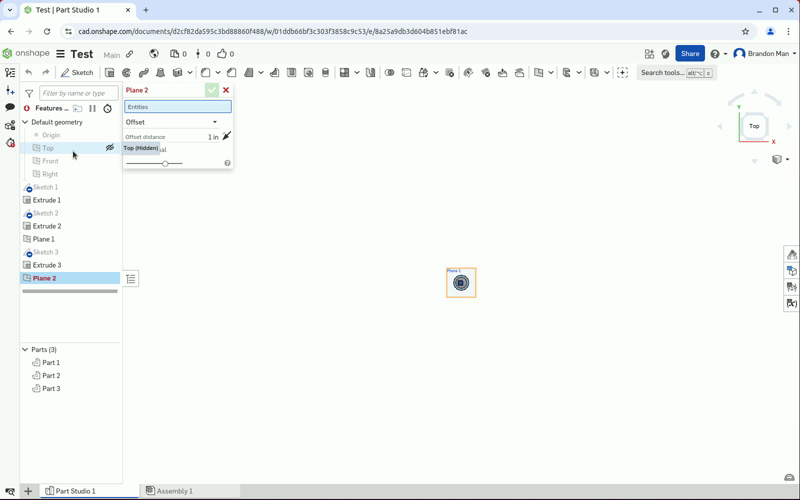
click(73, 150)
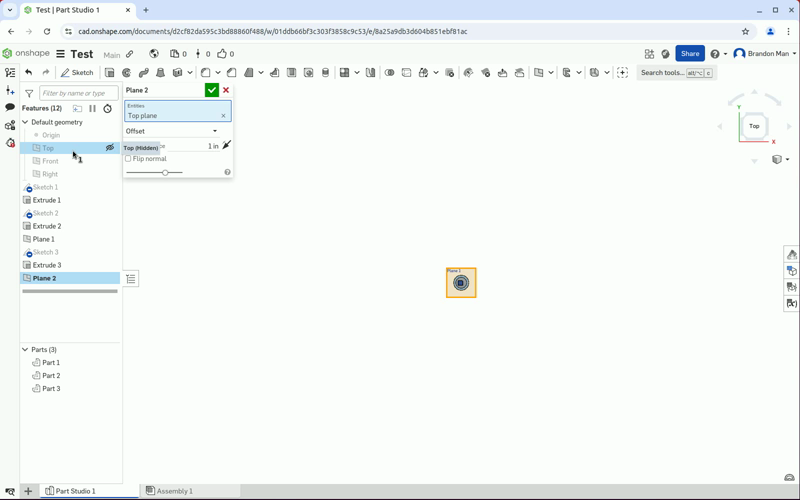
key(tab, 2)
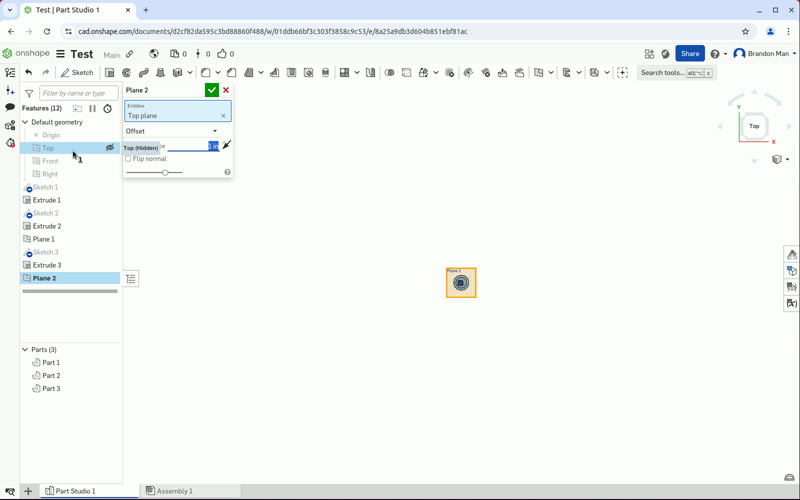
text(23.108)
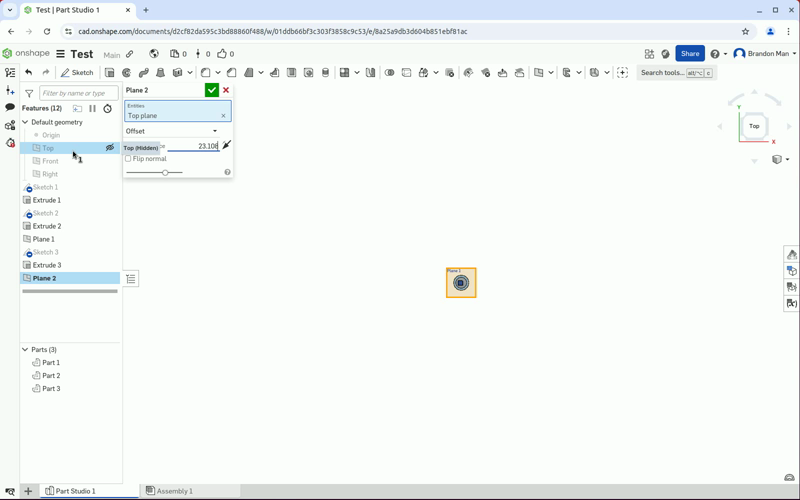
key(enter, 2)
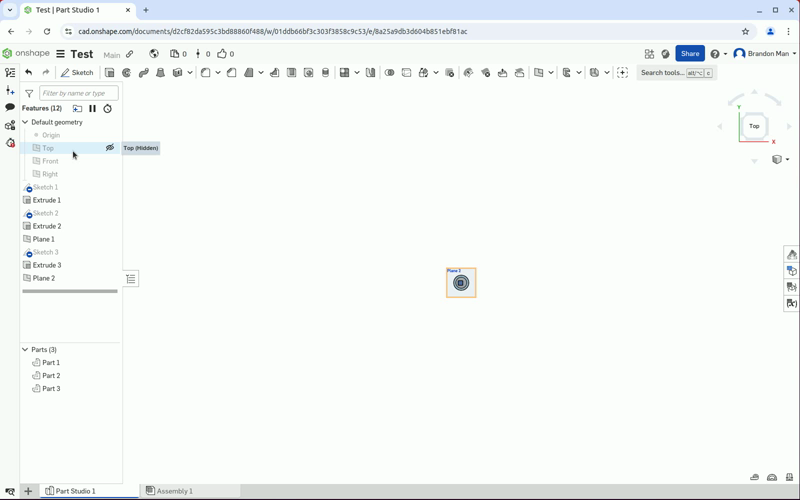
key(shift+s)
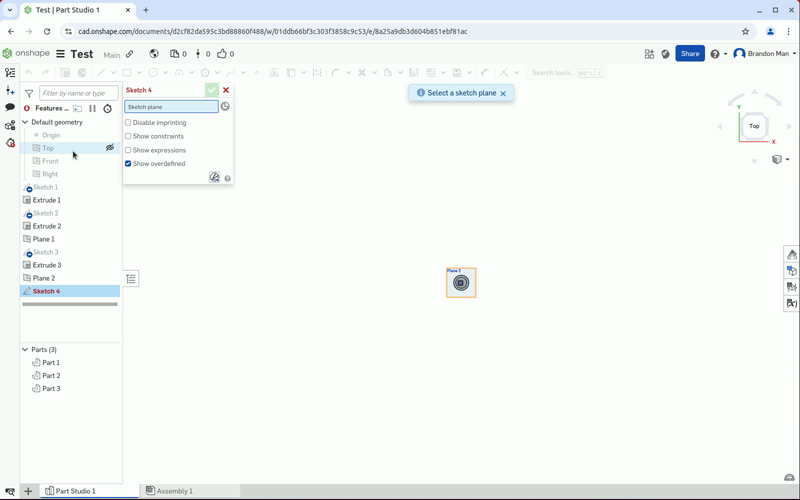
mouse_move(73, 280)
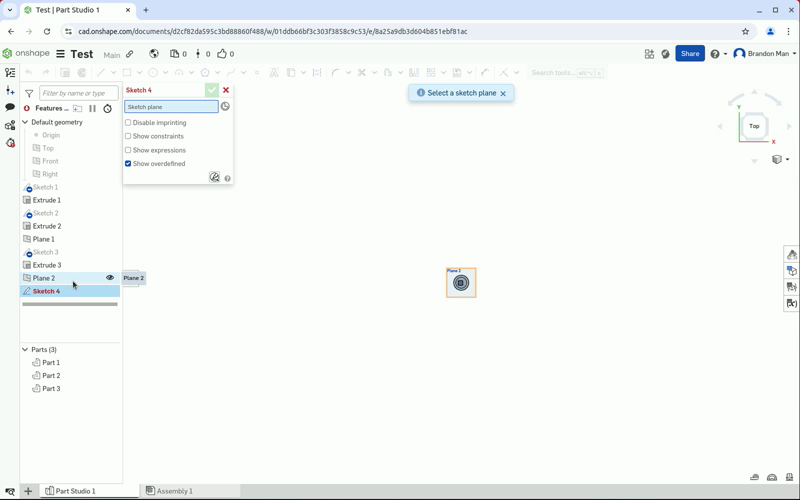
click(73, 280)
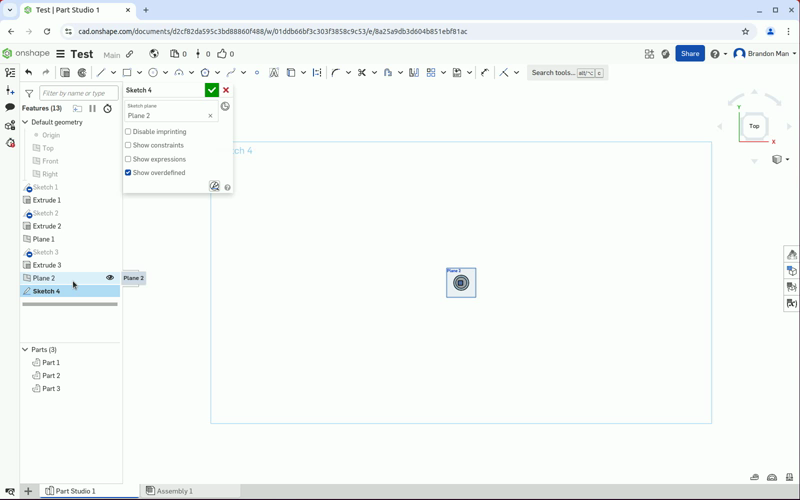
mouse_move(73, 352)
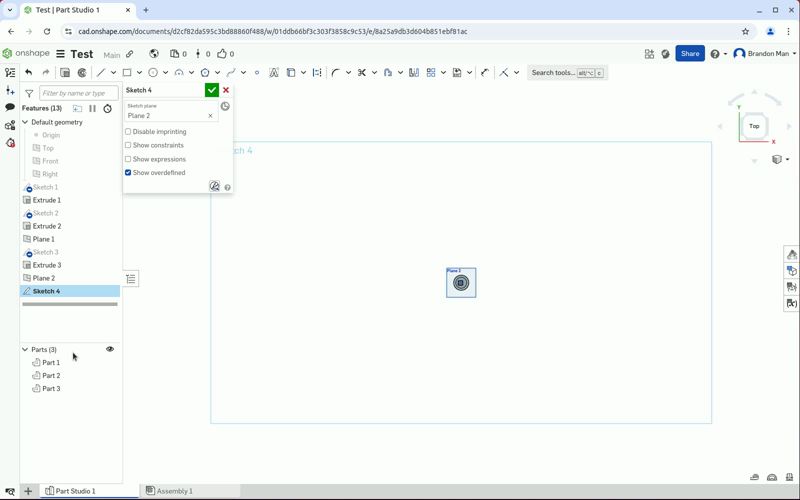
key(y)
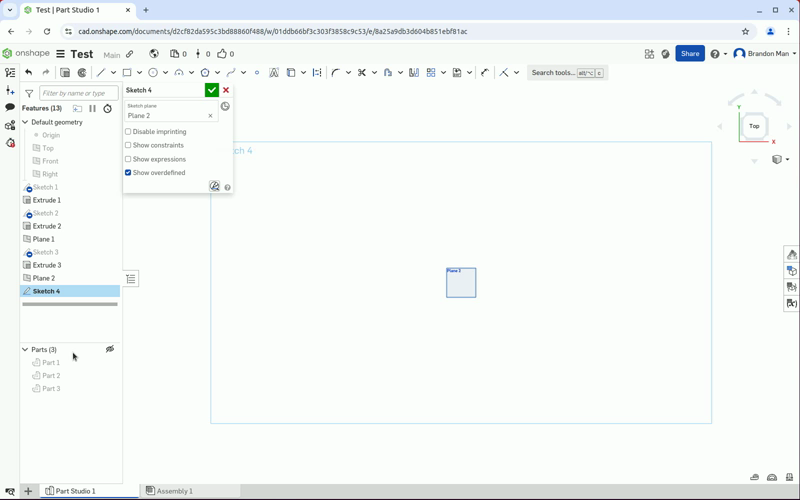
key(l)
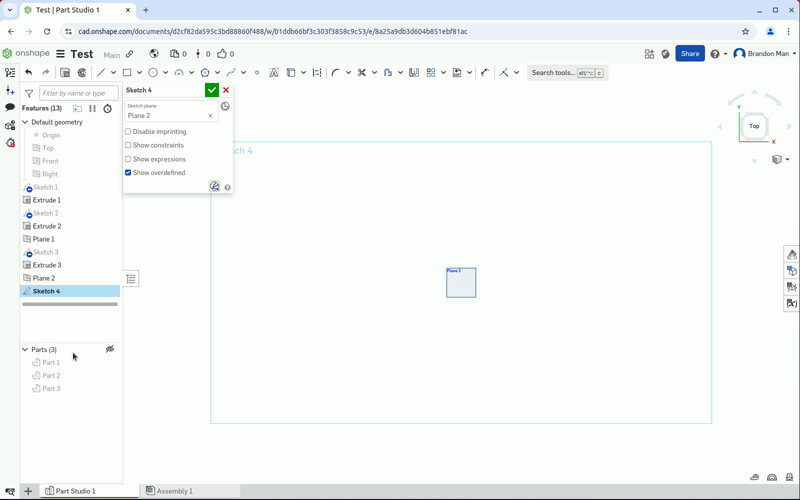
key_down(shift)
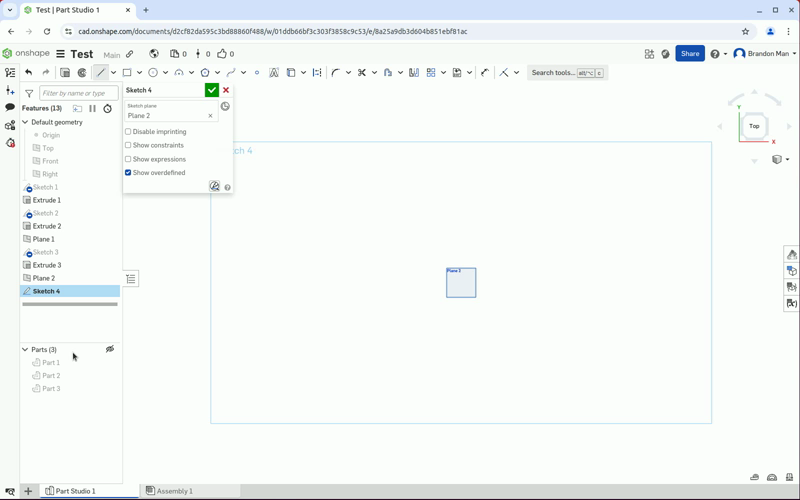
mouse_move(463, 282)
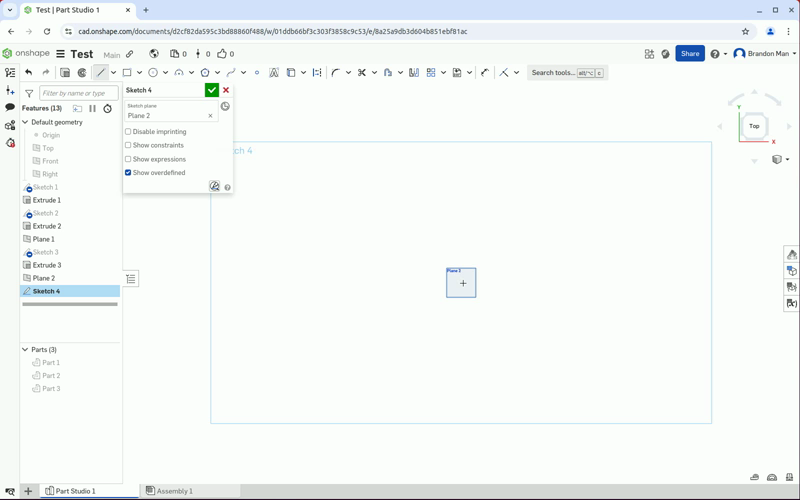
click(463, 282)
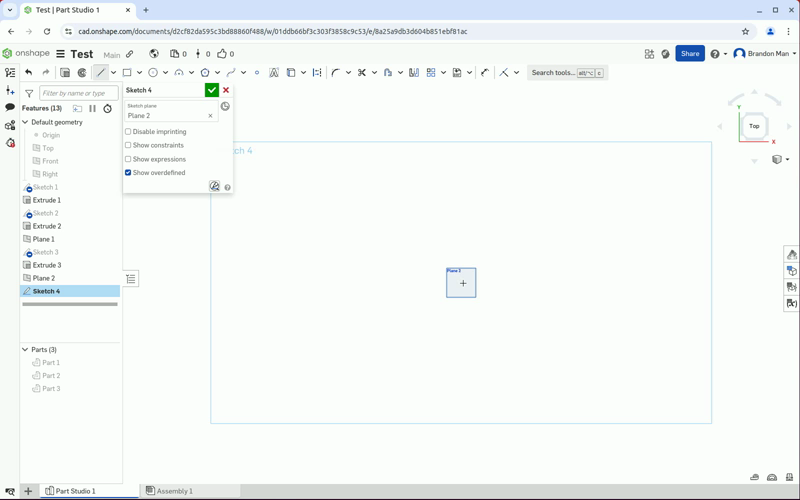
key_up(shift)
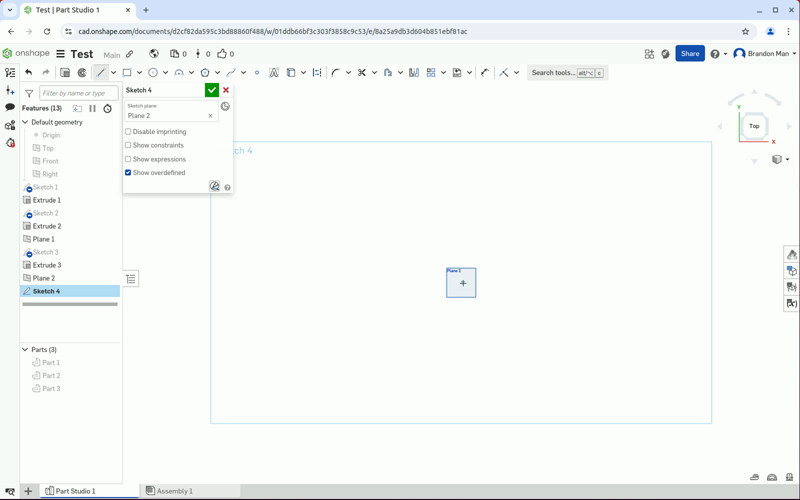
key_down(shift)
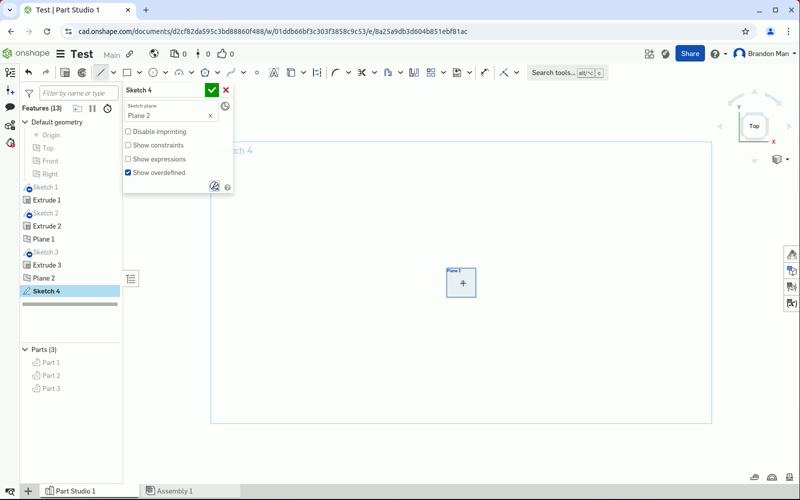
mouse_move(493, 282)
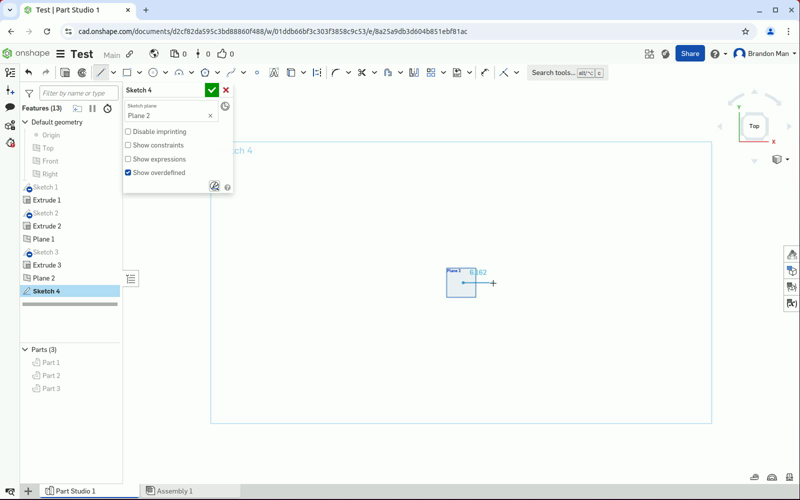
mouse_move(464, 282)
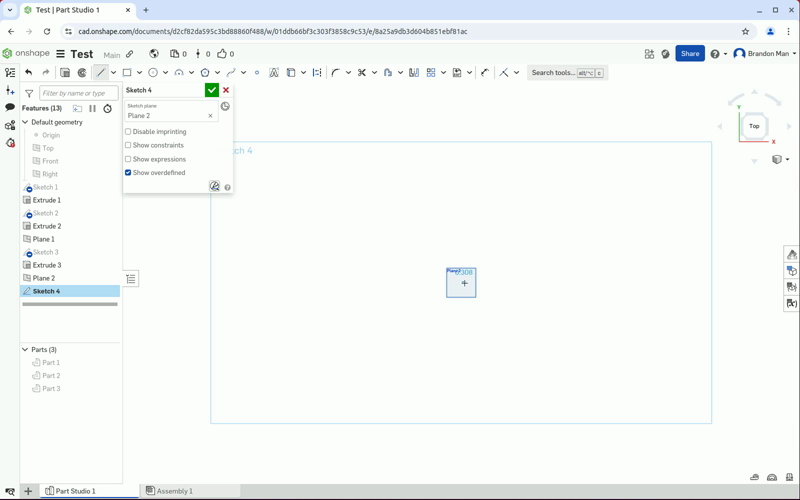
scroll(6)
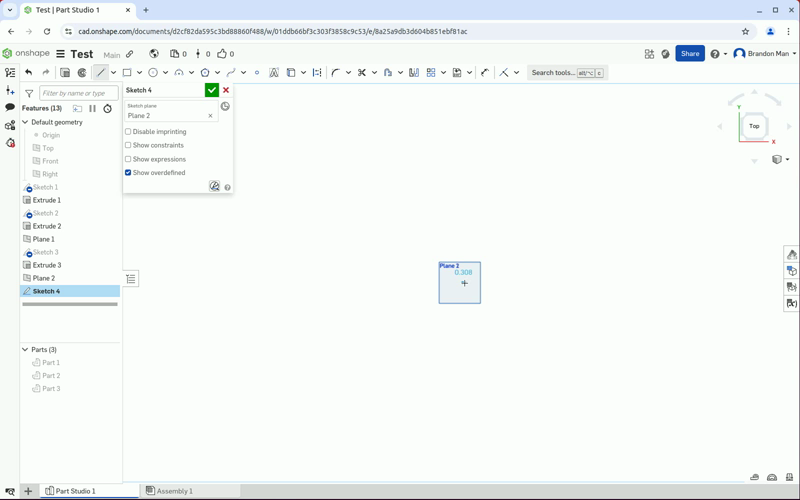
scroll(6)
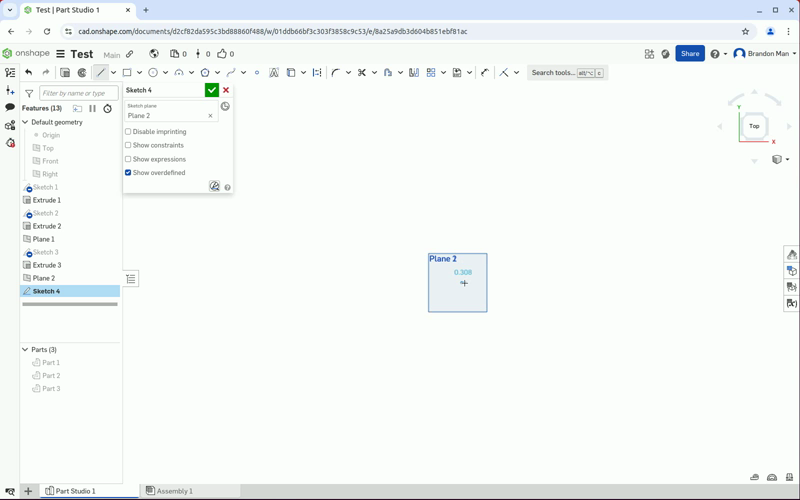
scroll(6)
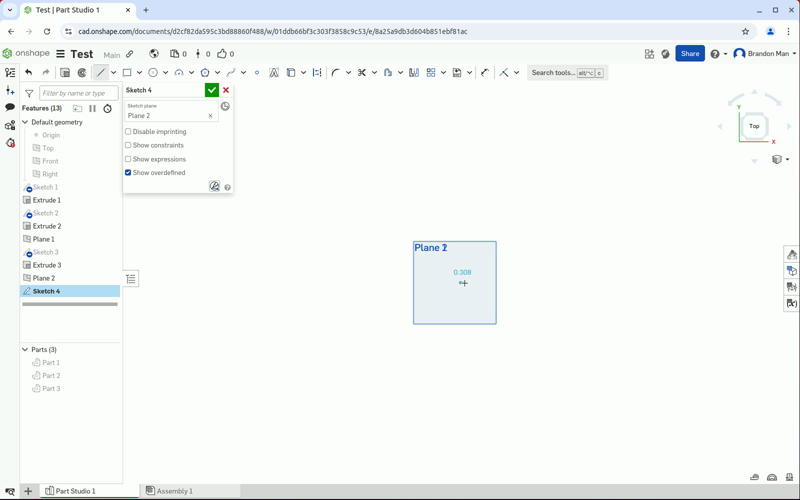
scroll(6)
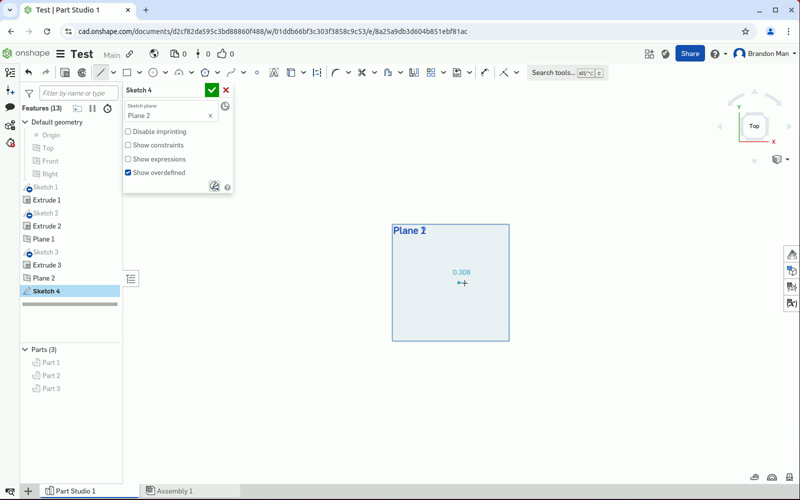
scroll(6)
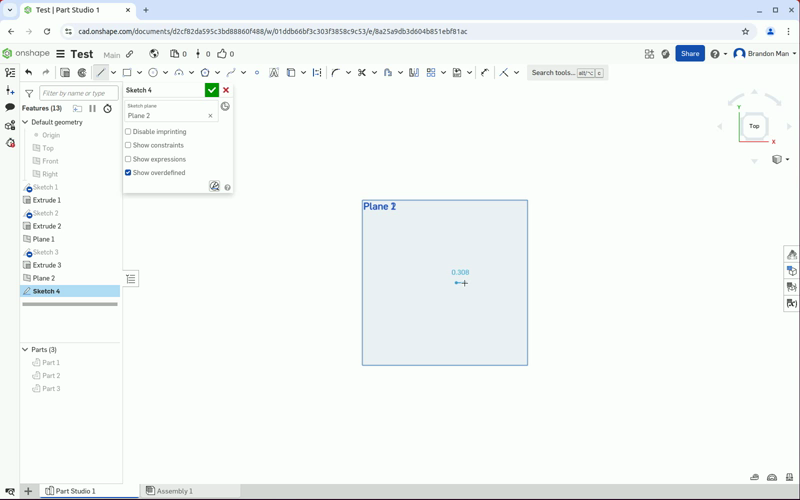
scroll(6)
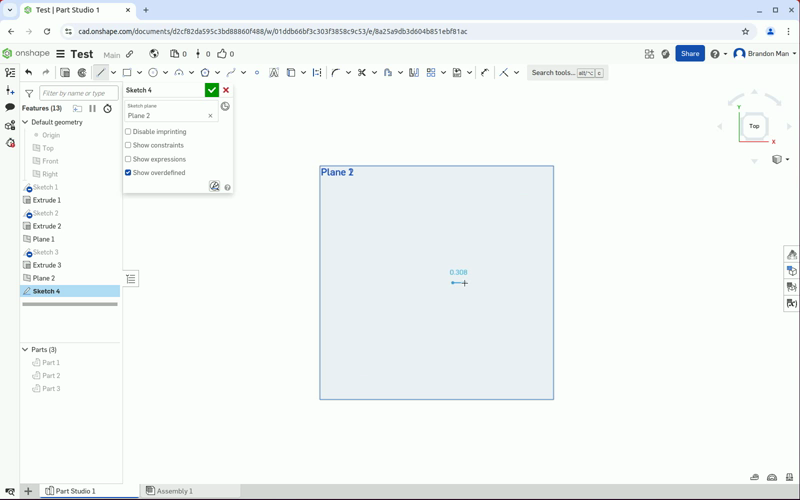
scroll(6)
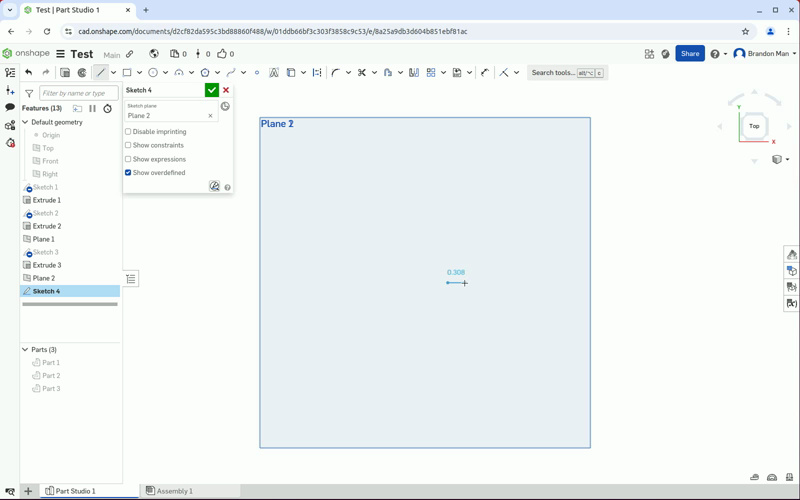
click(464, 282)
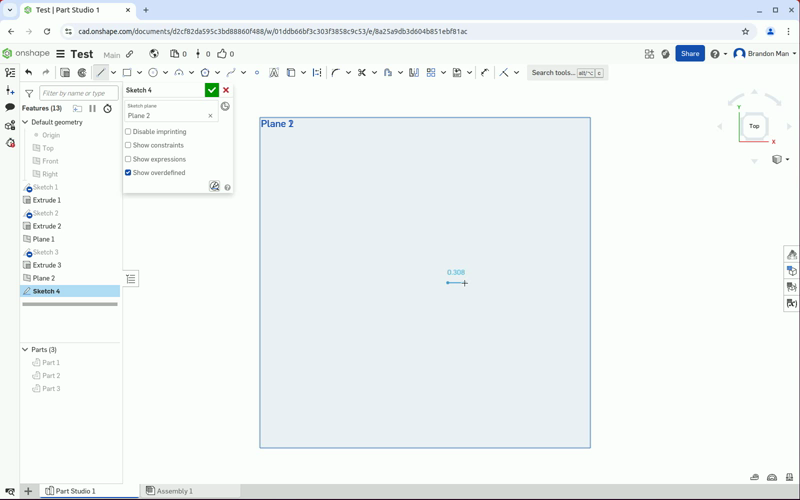
scroll(-6)
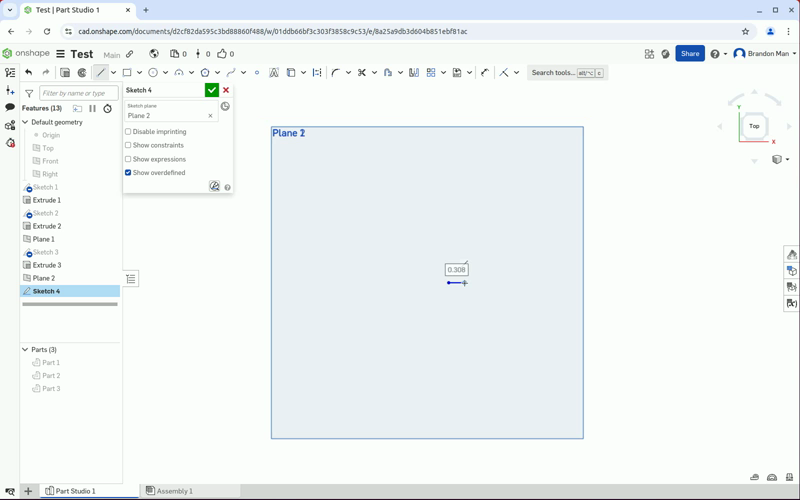
scroll(-6)
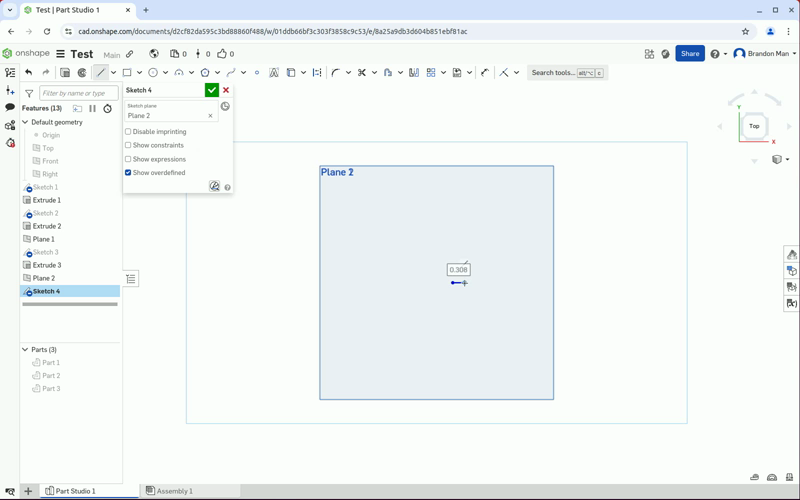
scroll(-6)
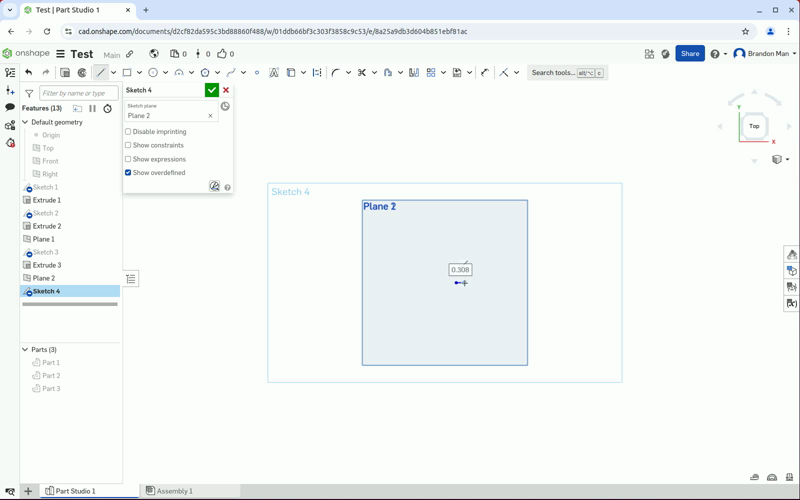
scroll(-6)
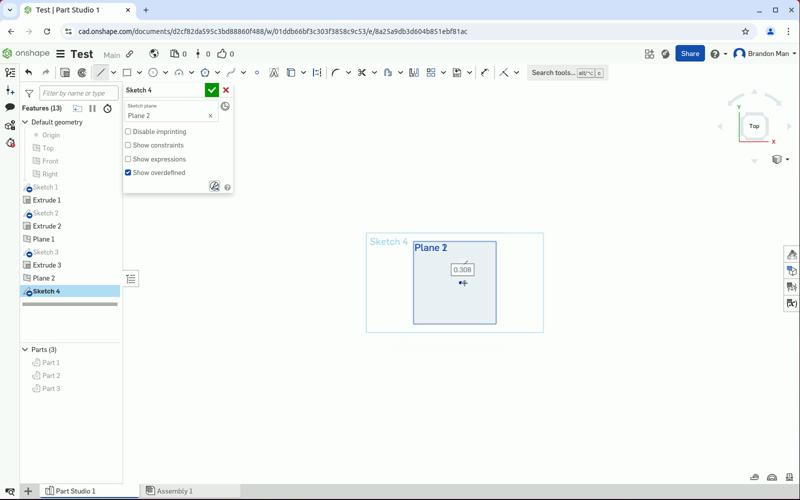
scroll(-6)
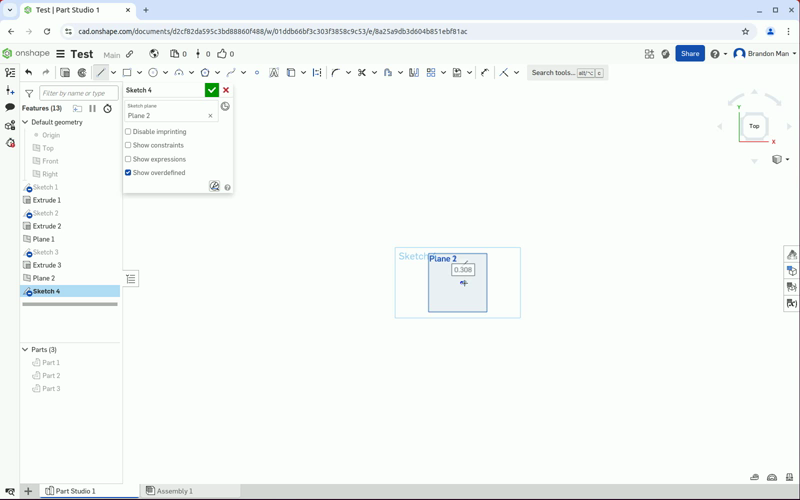
scroll(-6)
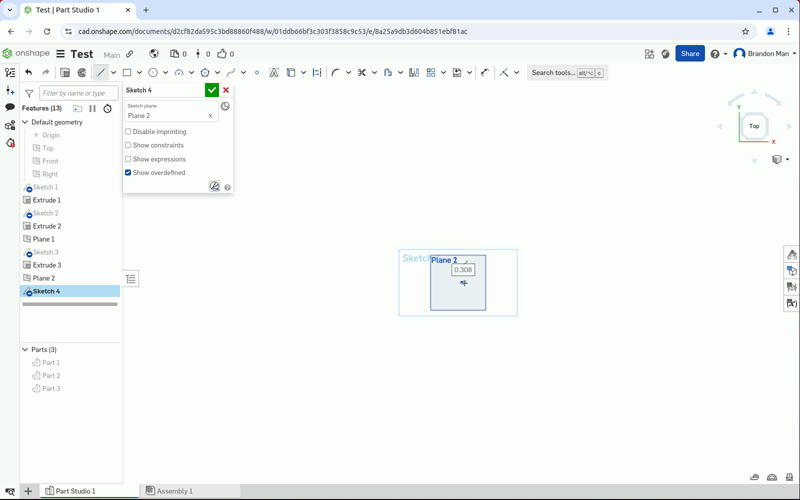
scroll(-6)
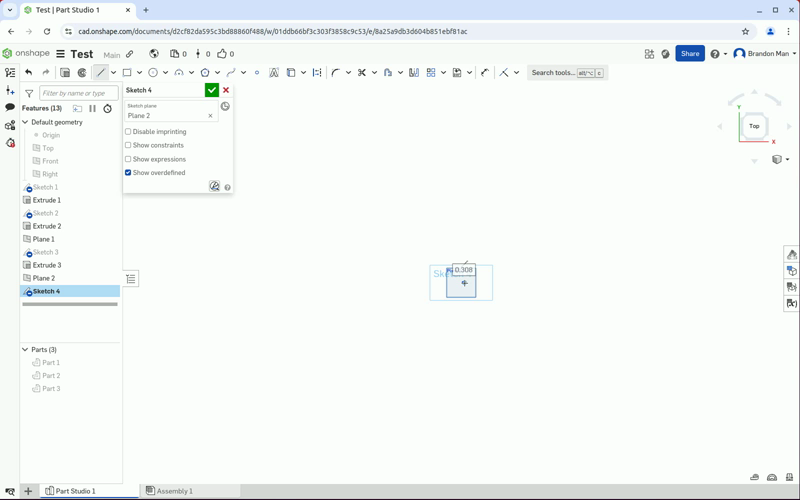
key_up(shift)
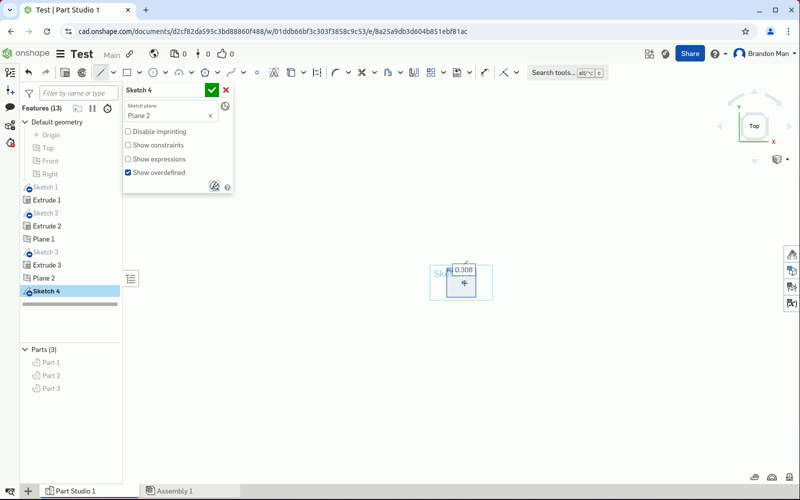
key_down(shift)
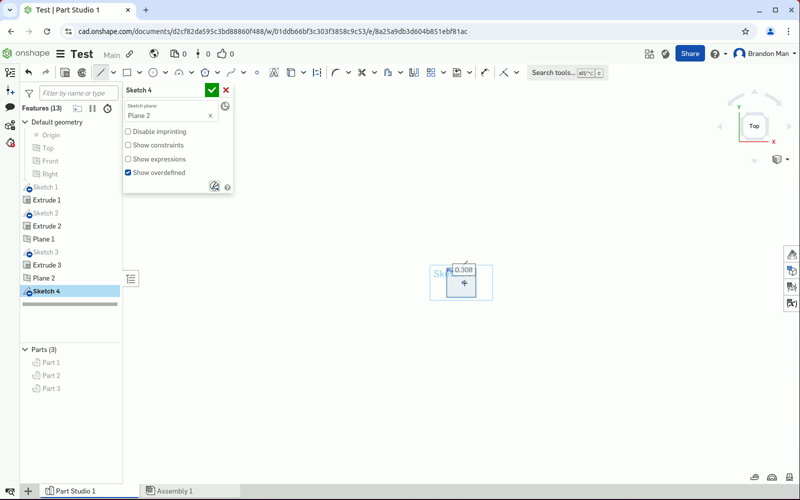
mouse_move(495, 282)
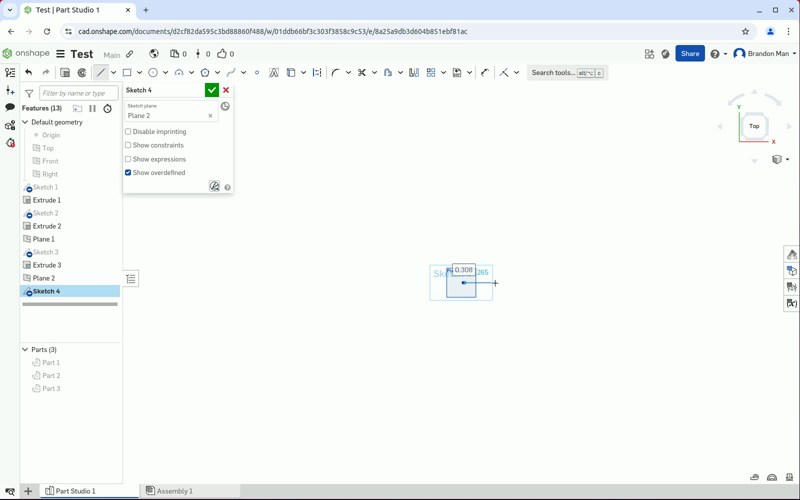
mouse_move(464, 280)
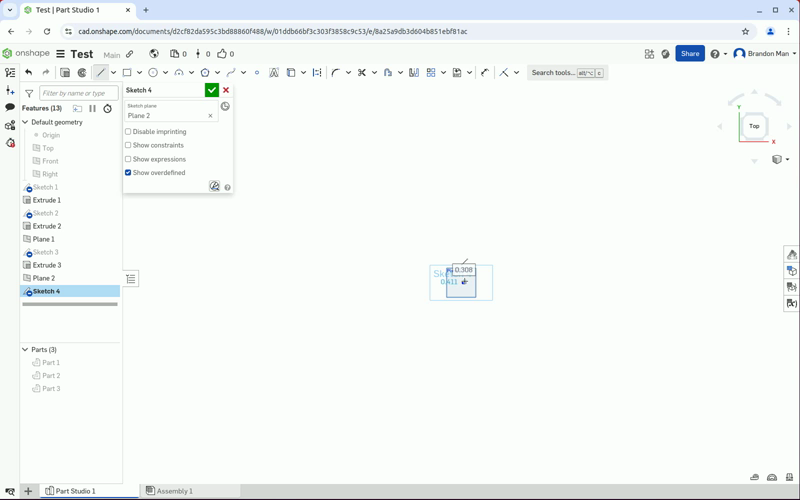
scroll(6)
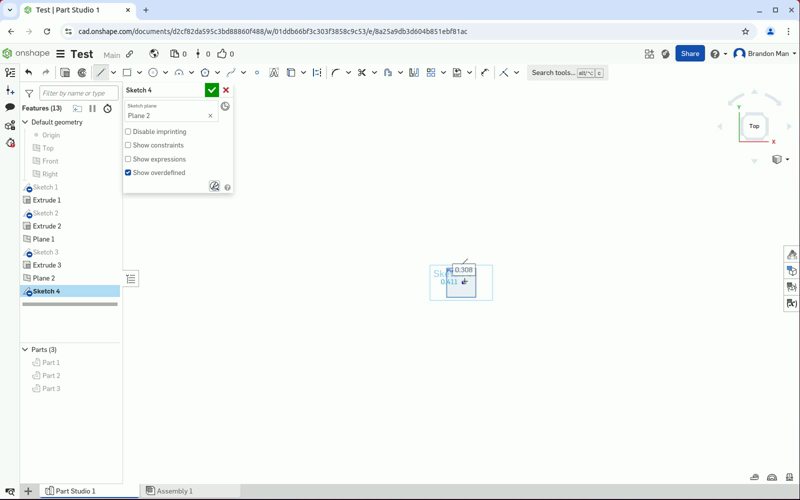
scroll(6)
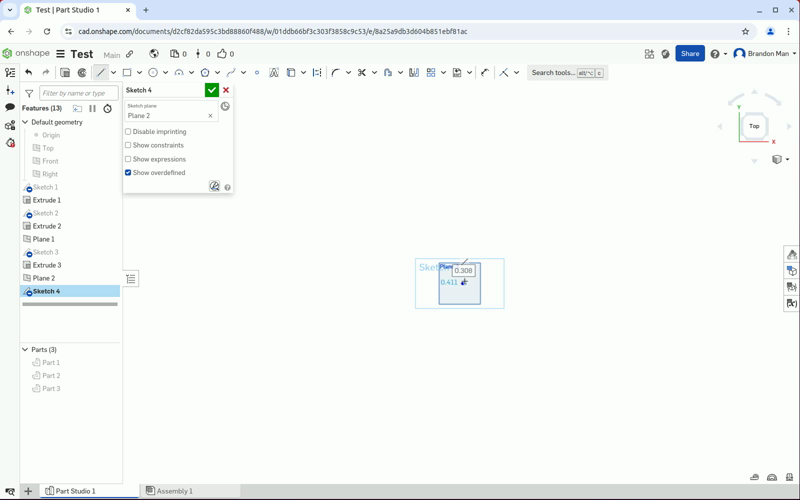
scroll(6)
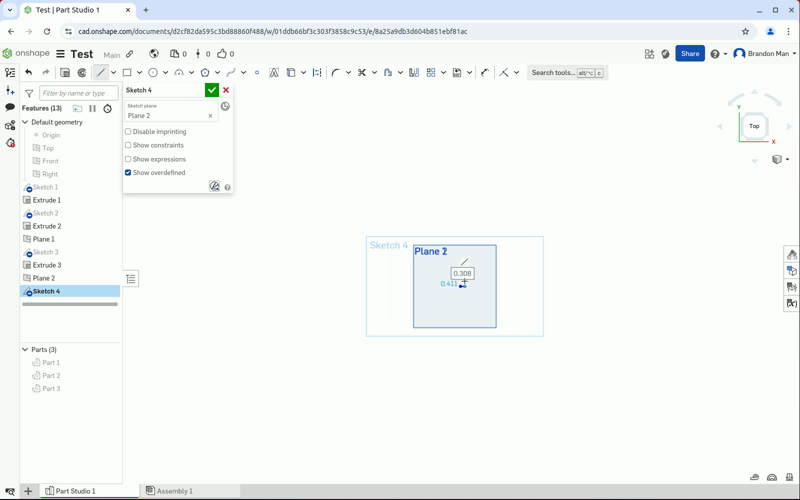
scroll(6)
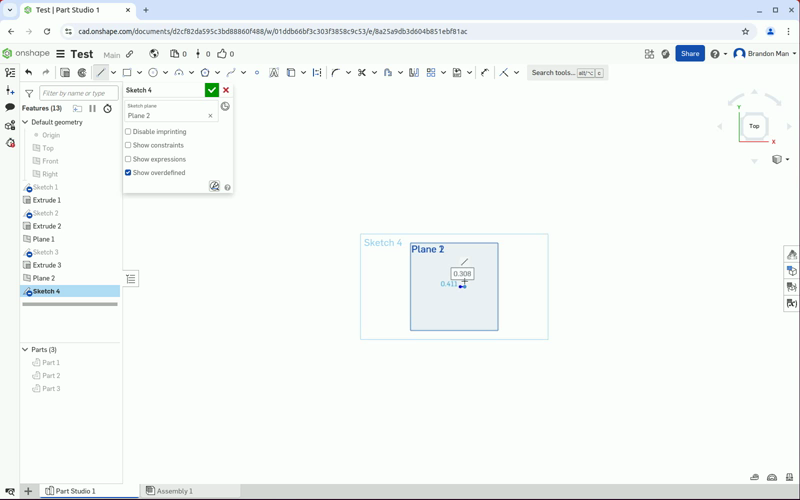
scroll(6)
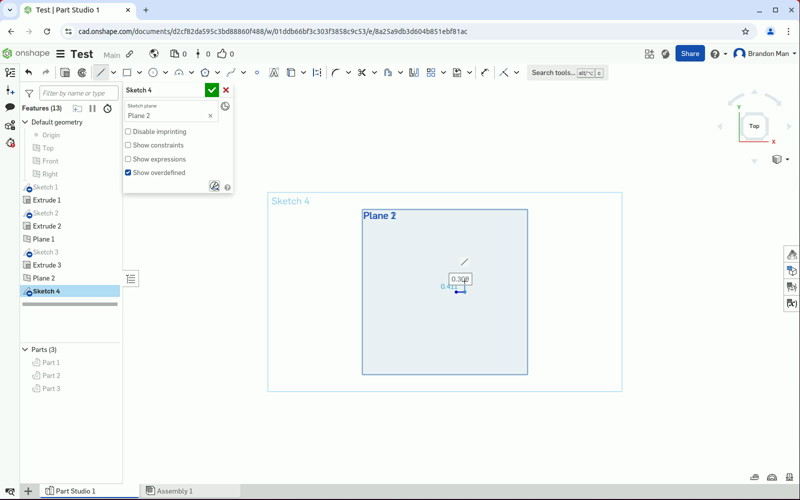
scroll(6)
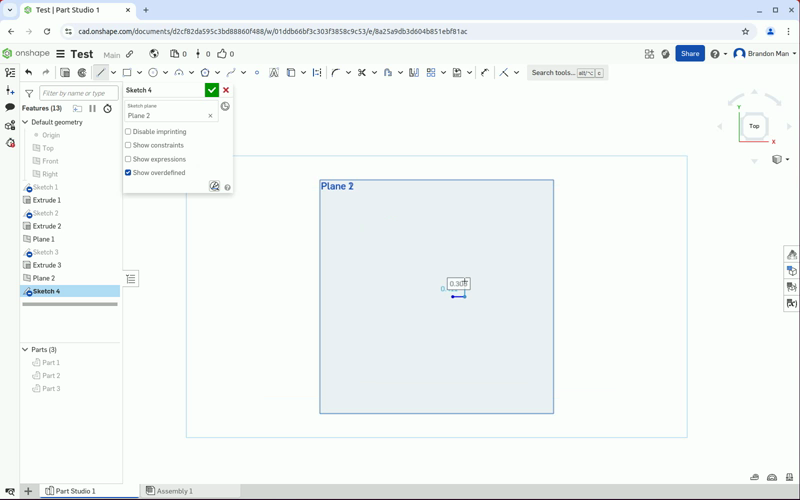
scroll(6)
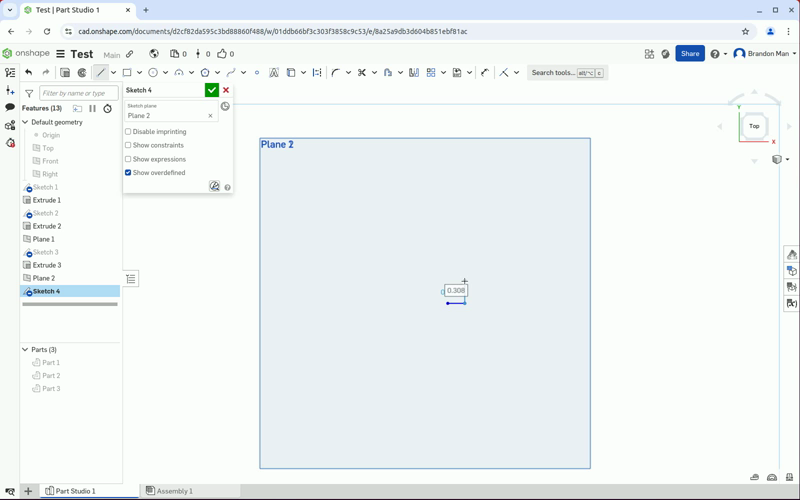
click(464, 280)
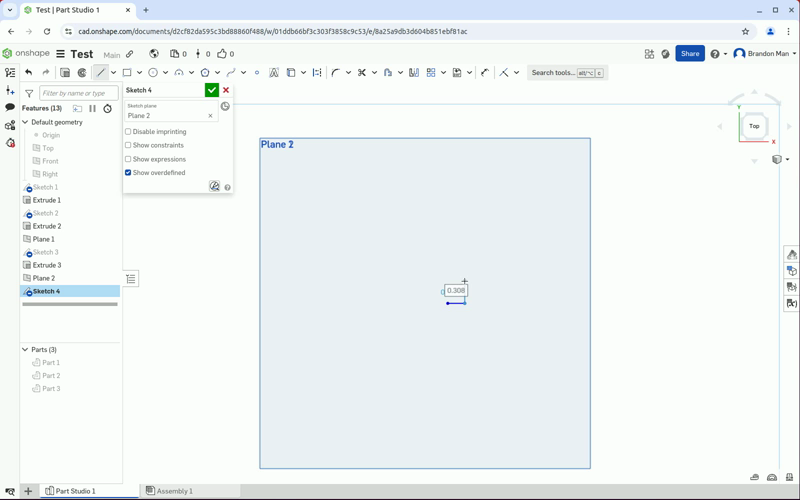
scroll(-6)
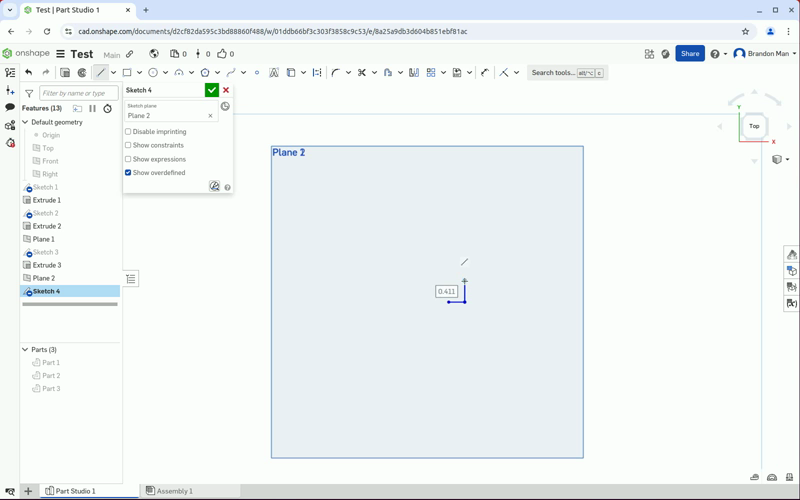
scroll(-6)
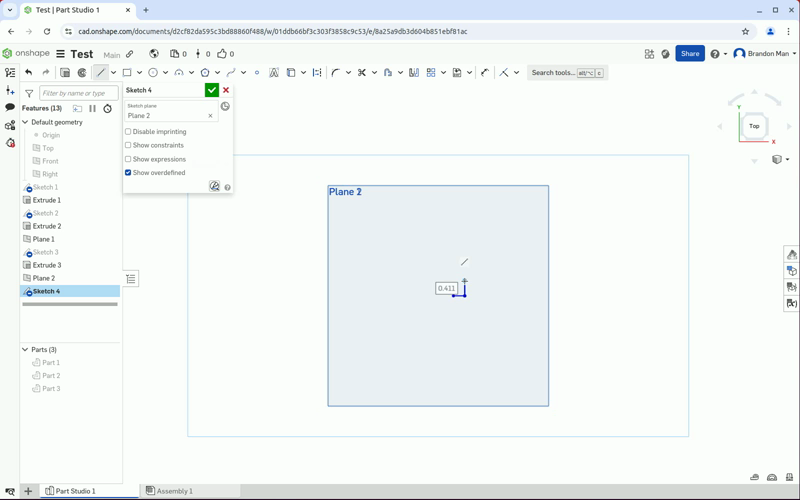
scroll(-6)
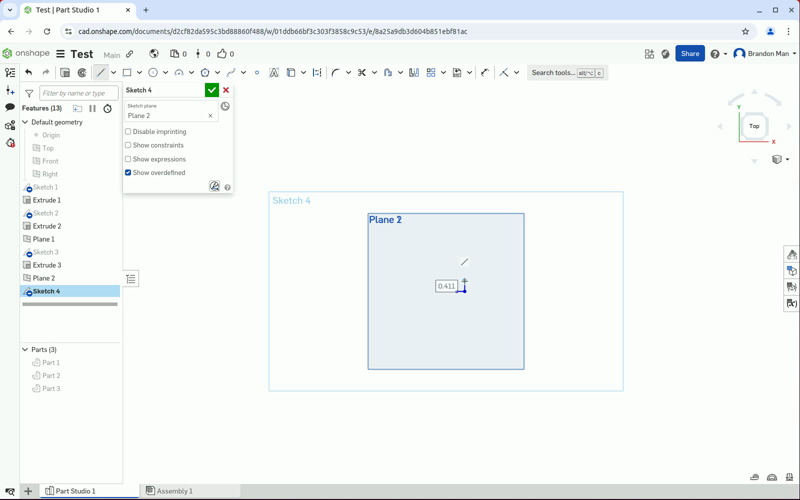
scroll(-6)
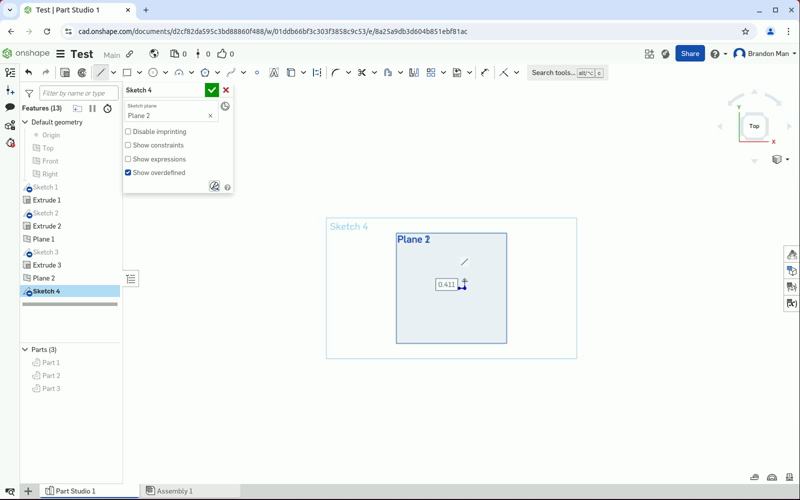
scroll(-6)
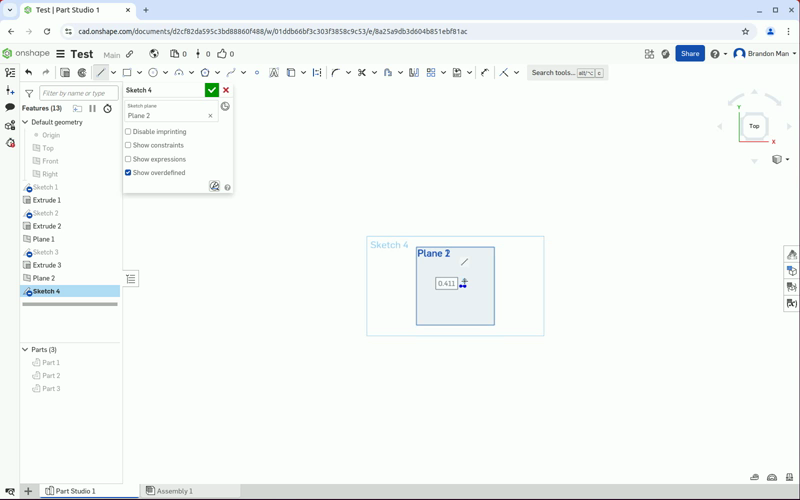
scroll(-6)
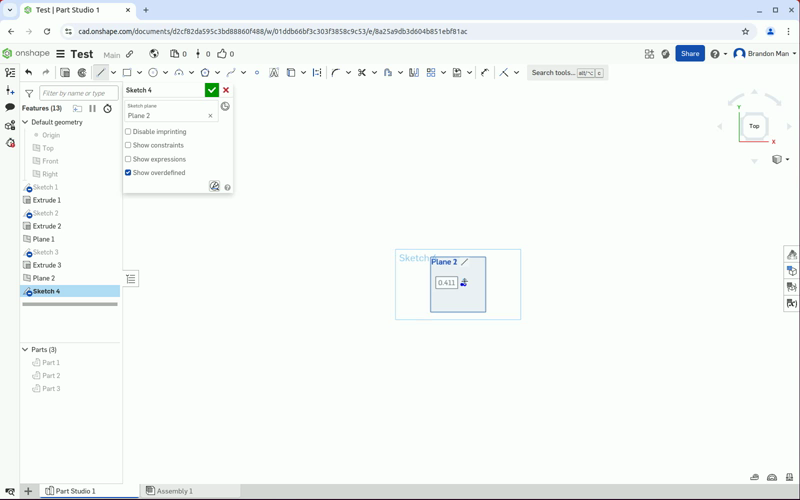
scroll(-6)
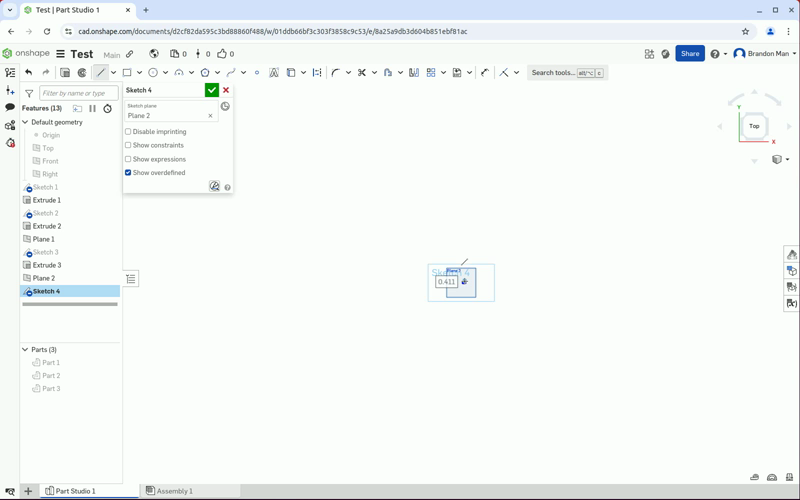
key_up(shift)
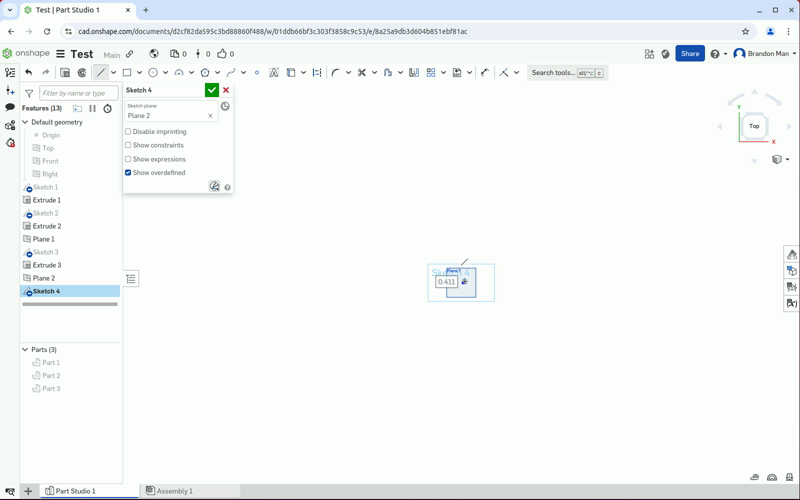
key_down(shift)
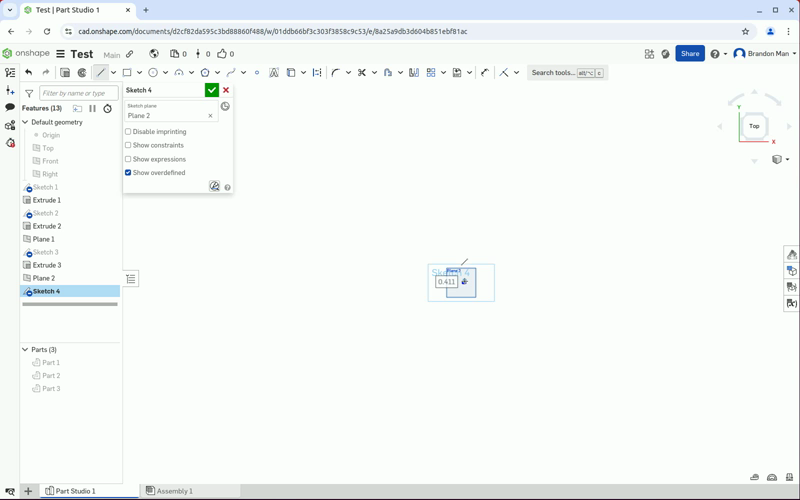
mouse_move(495, 280)
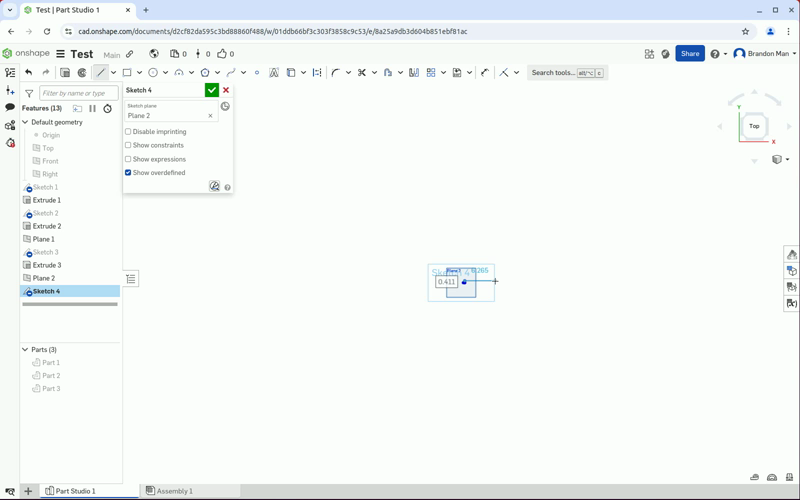
mouse_move(463, 280)
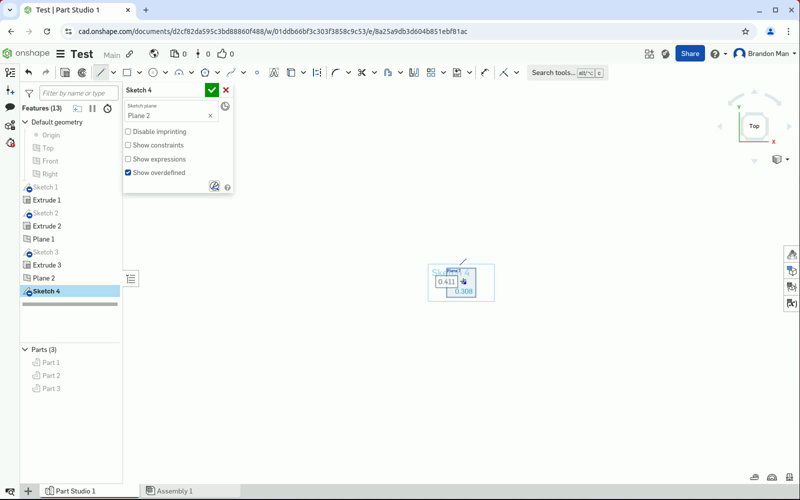
scroll(6)
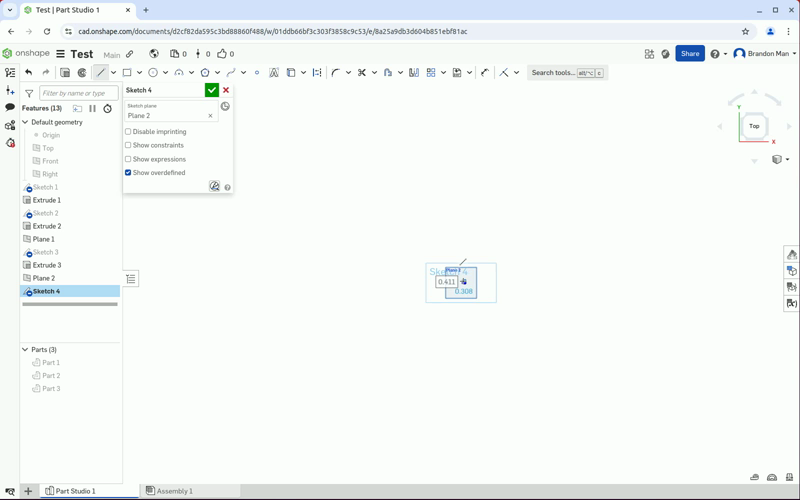
scroll(6)
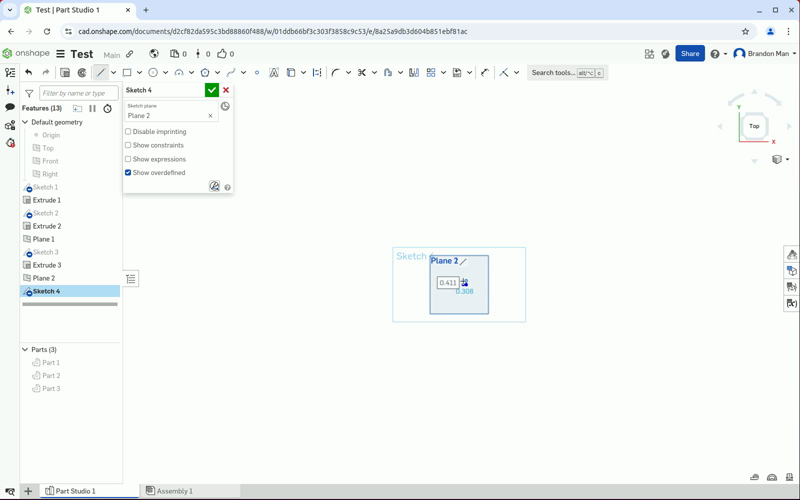
scroll(6)
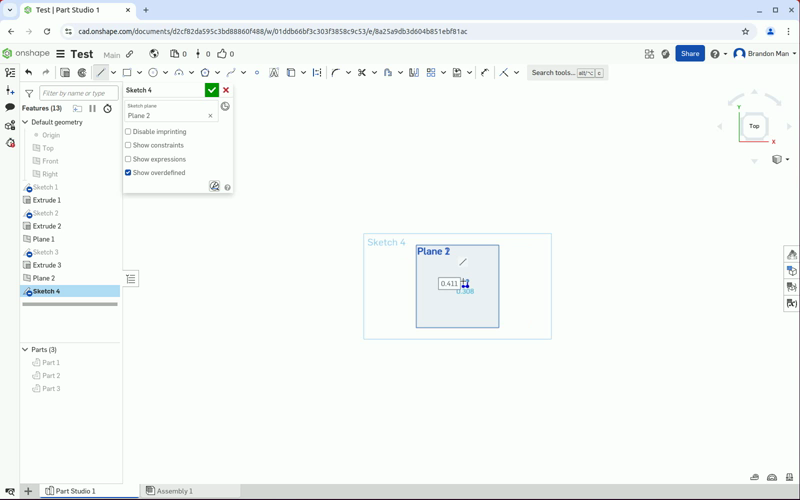
scroll(6)
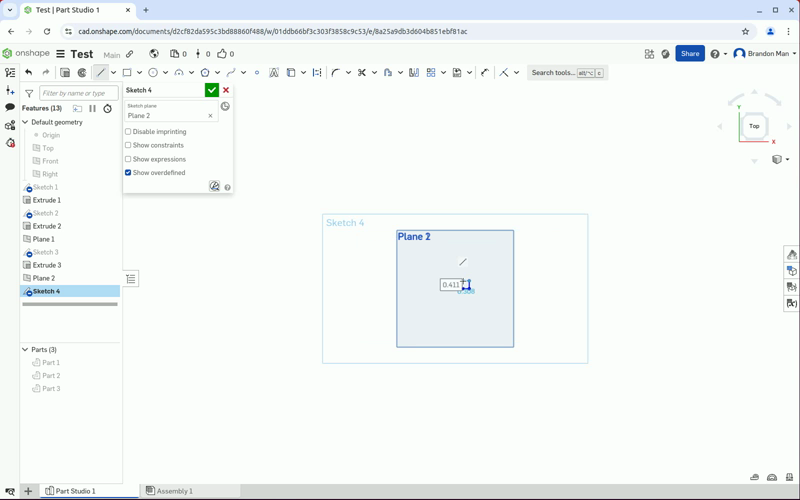
scroll(6)
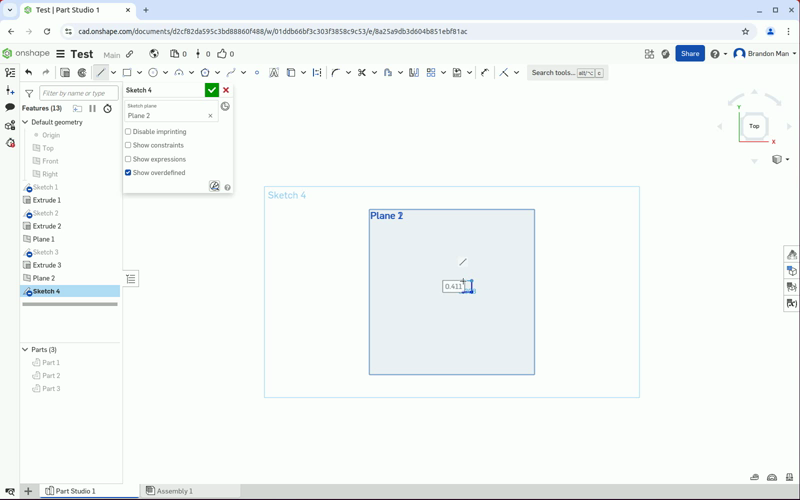
scroll(6)
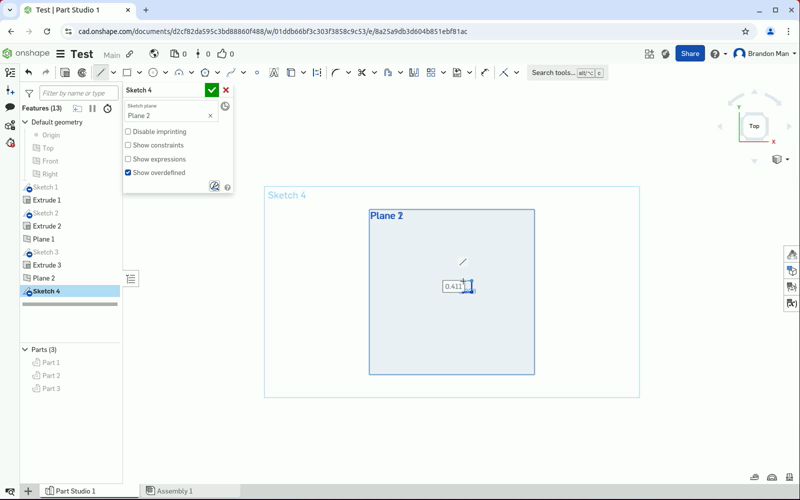
scroll(6)
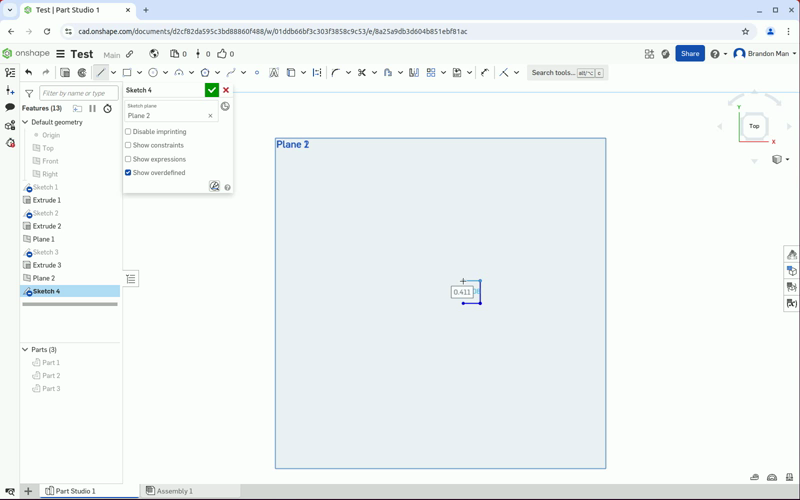
click(463, 280)
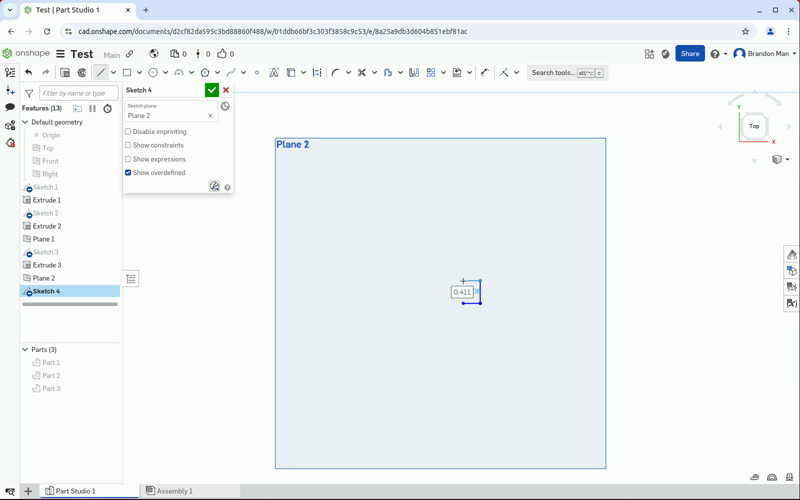
scroll(-6)
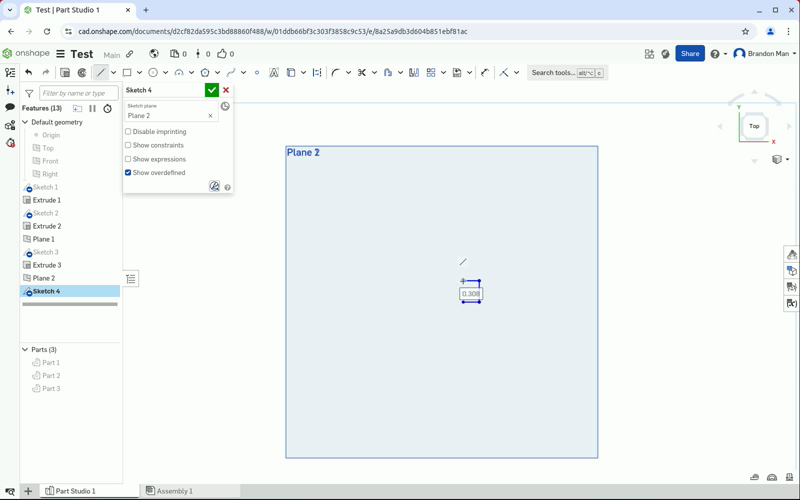
scroll(-6)
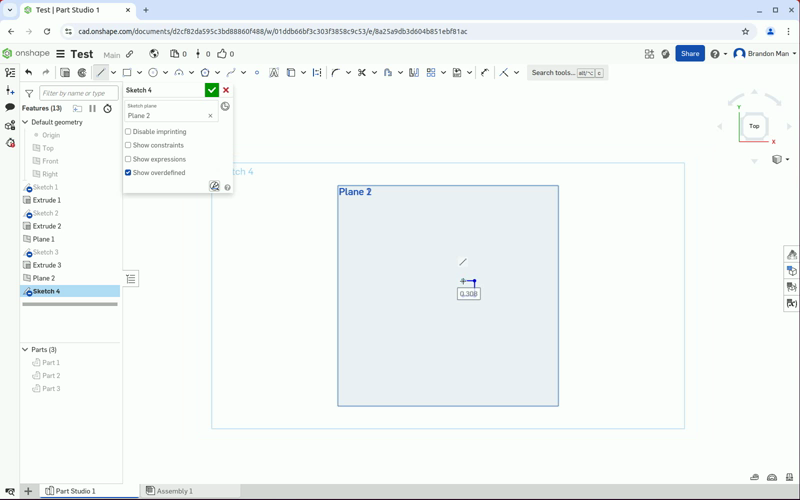
scroll(-6)
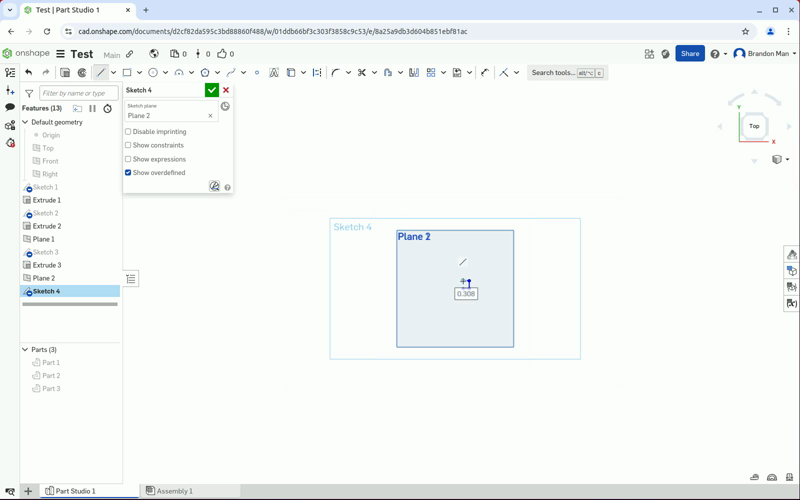
scroll(-6)
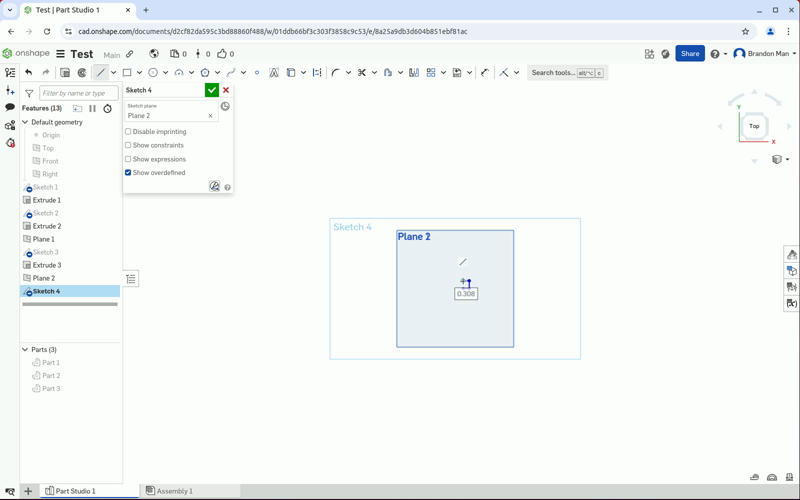
scroll(-6)
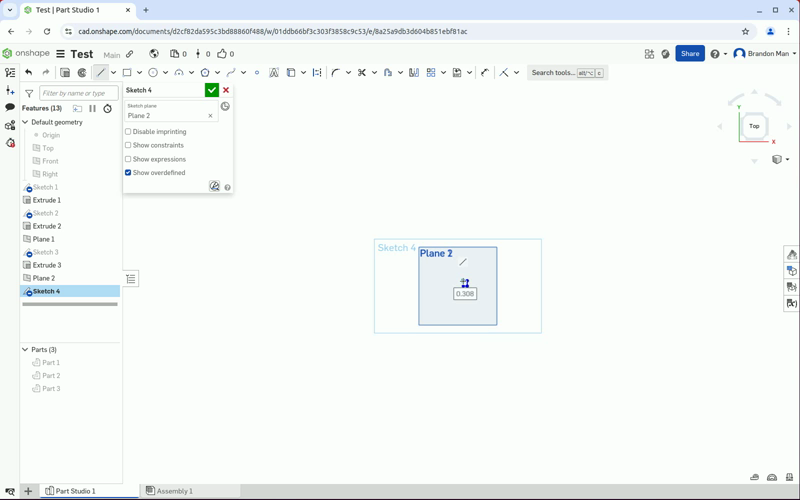
scroll(-6)
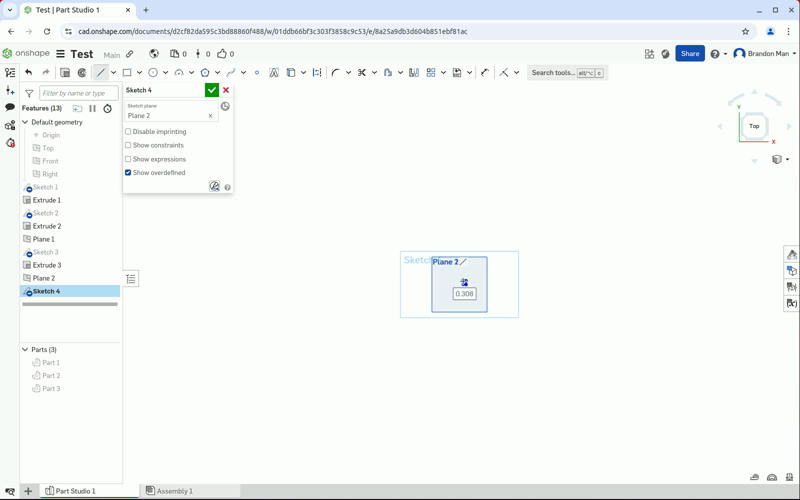
scroll(-6)
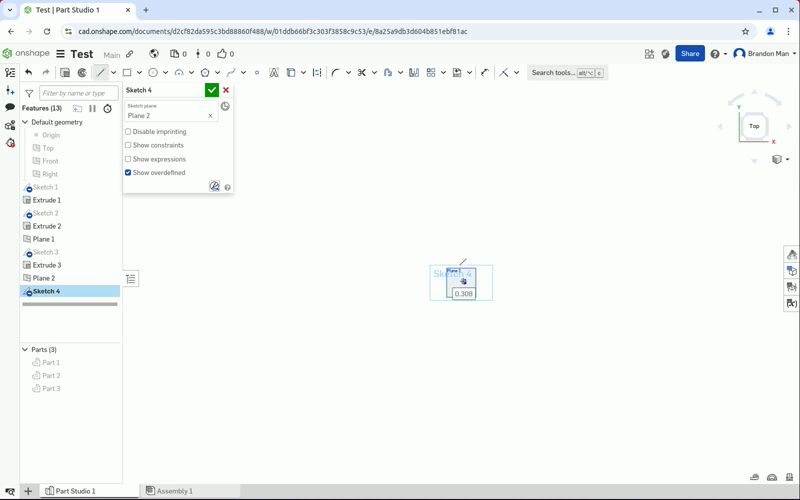
key_up(shift)
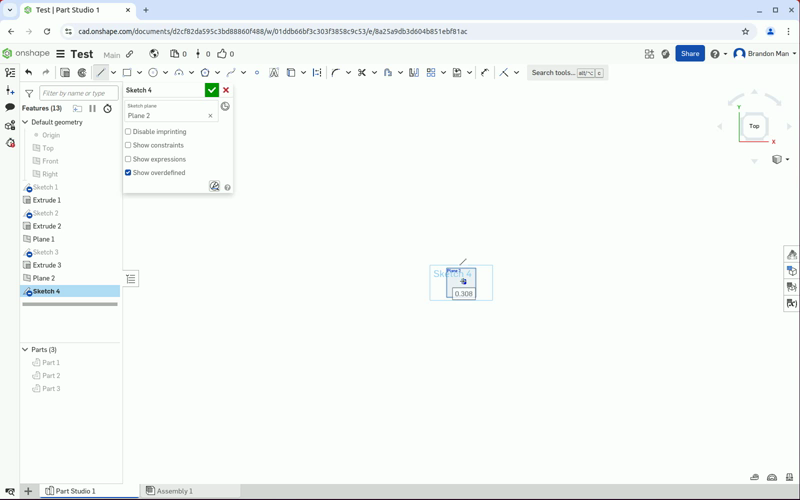
mouse_move(493, 280)
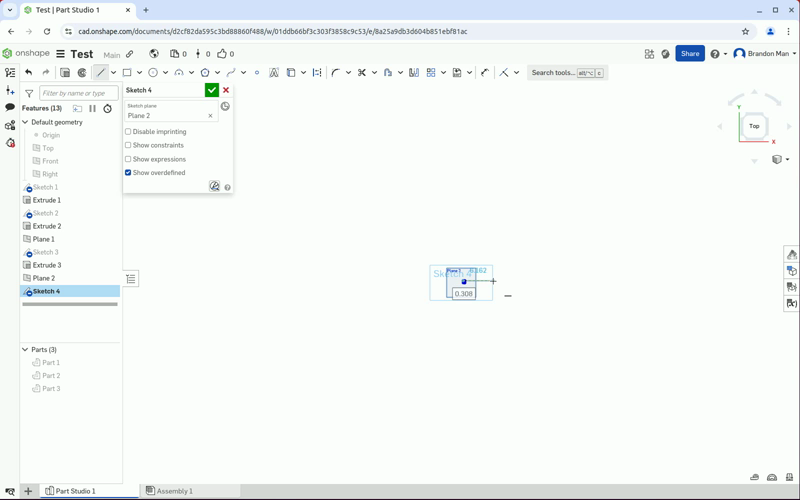
key_down(shift)
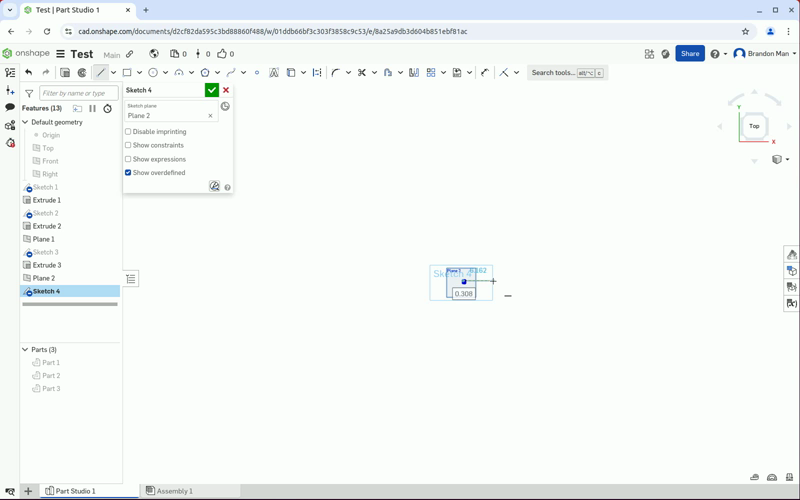
mouse_move(463, 282)
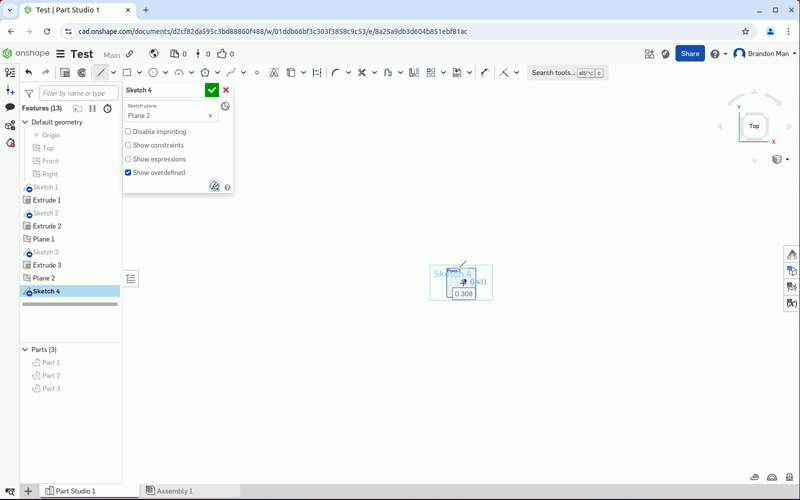
scroll(6)
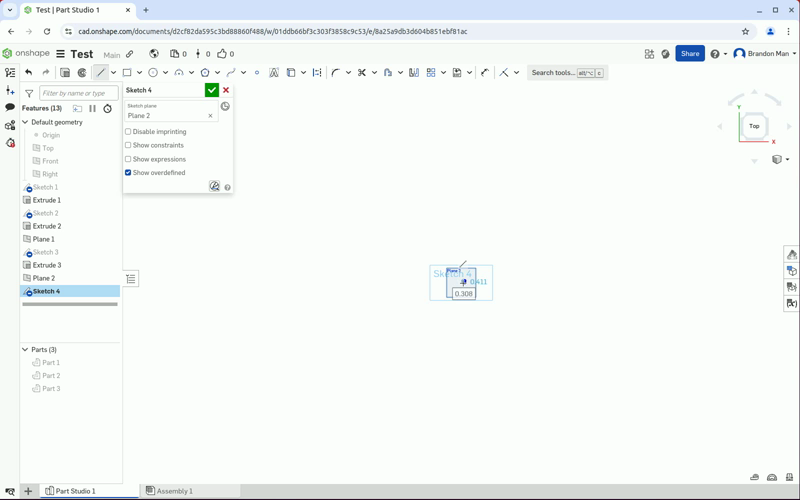
scroll(6)
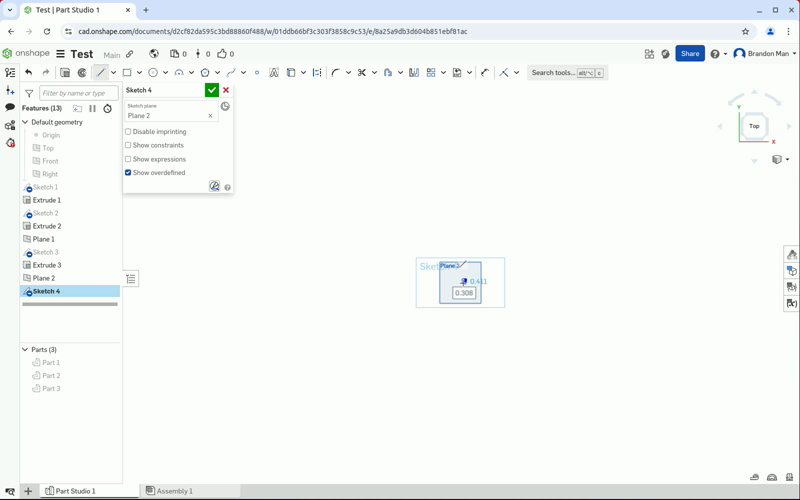
scroll(6)
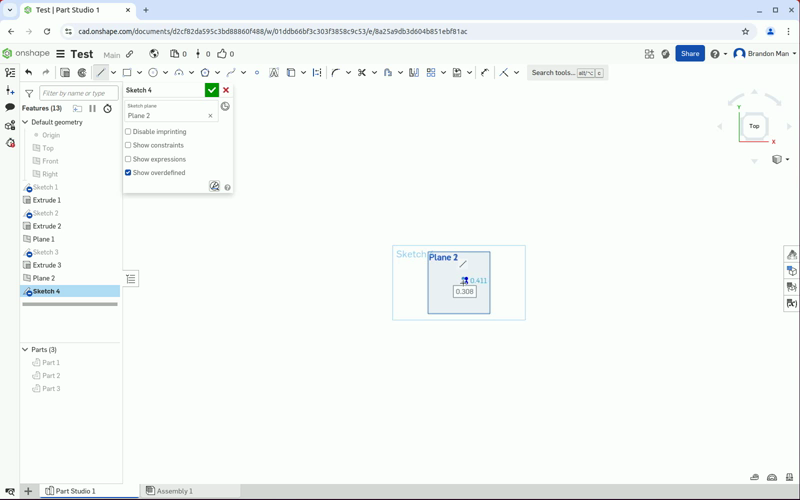
scroll(6)
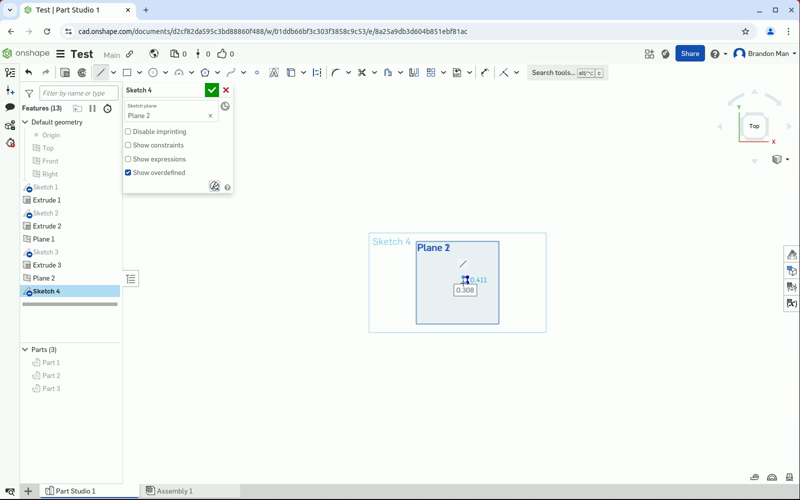
scroll(6)
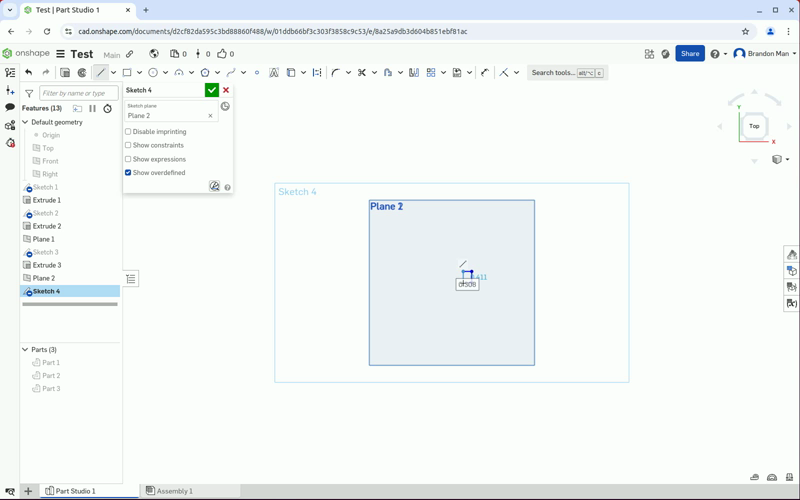
scroll(6)
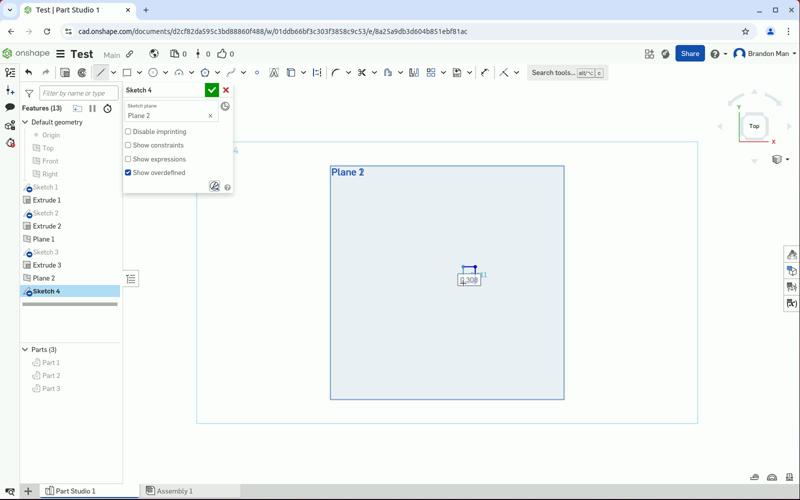
scroll(6)
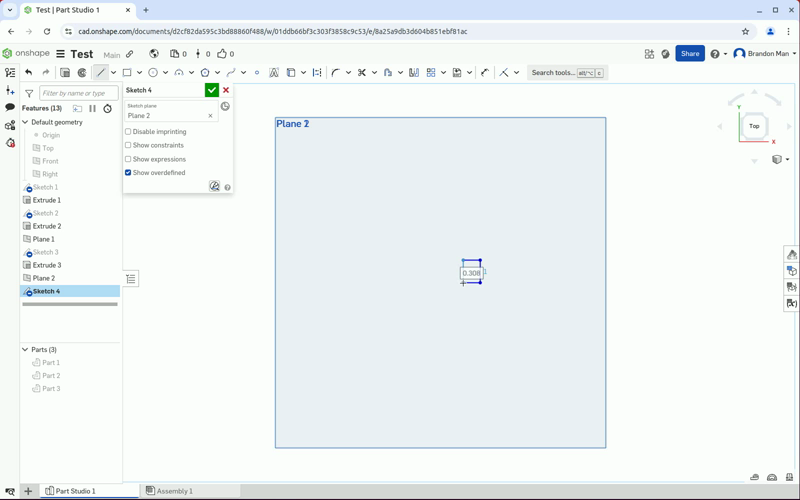
key_up(shift)
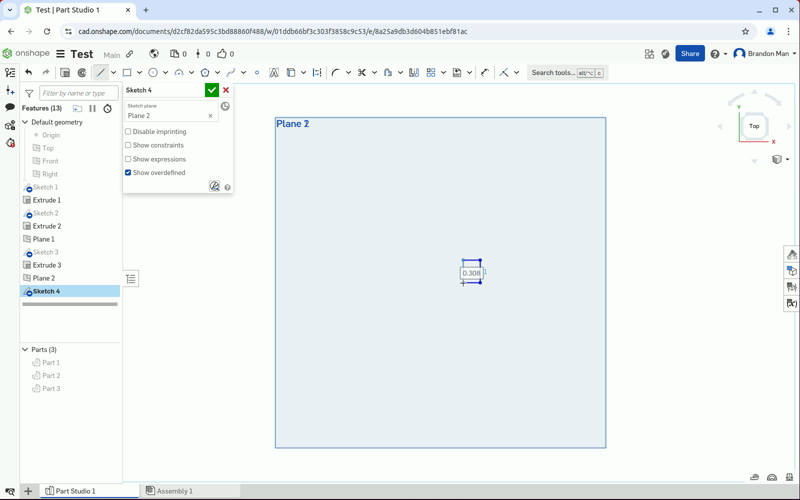
click(463, 282)
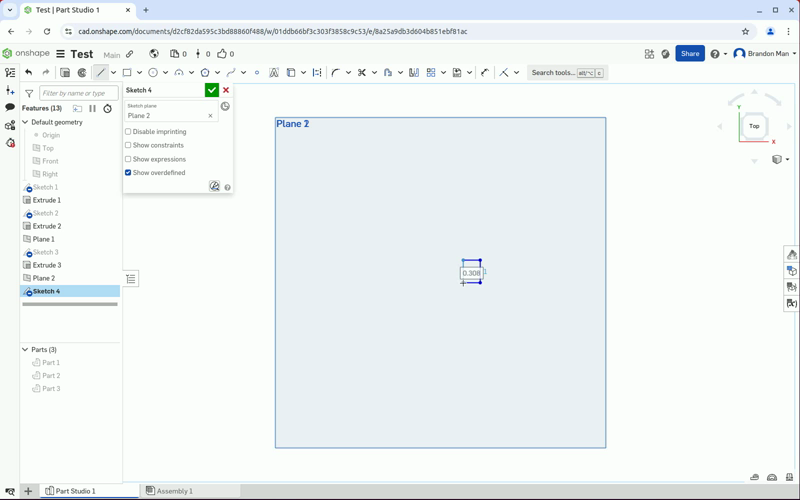
scroll(-6)
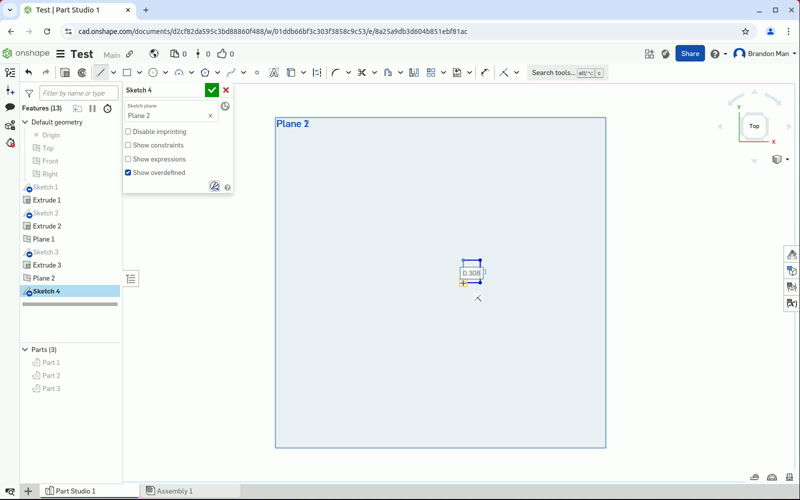
scroll(-6)
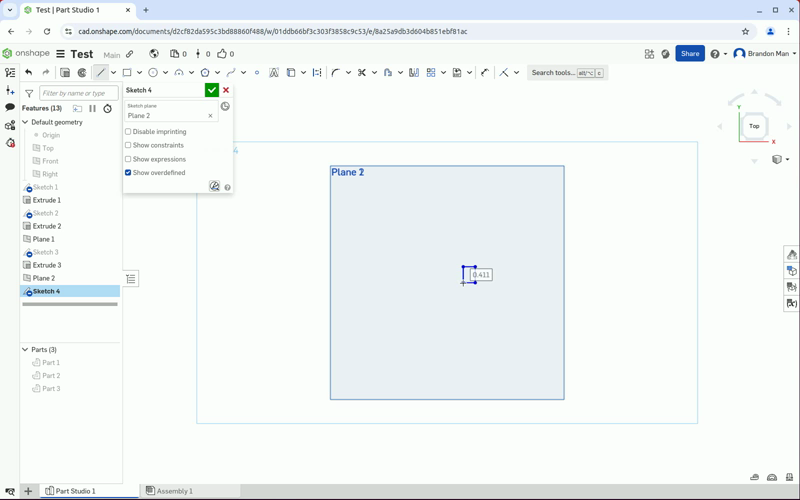
scroll(-6)
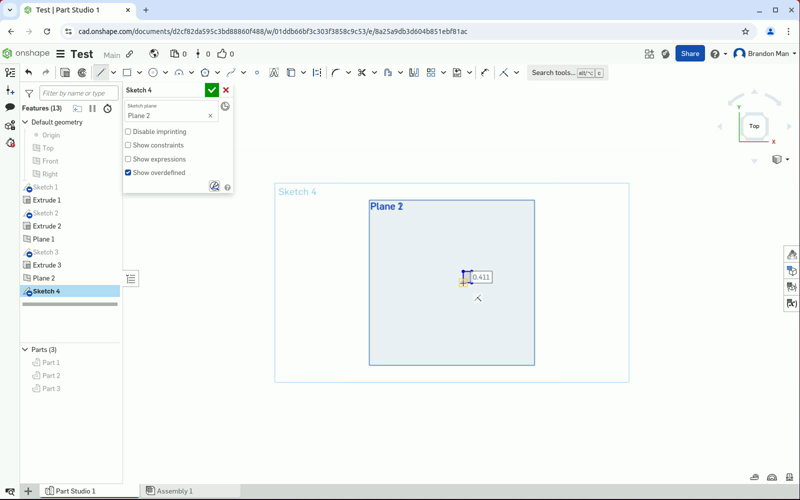
scroll(-6)
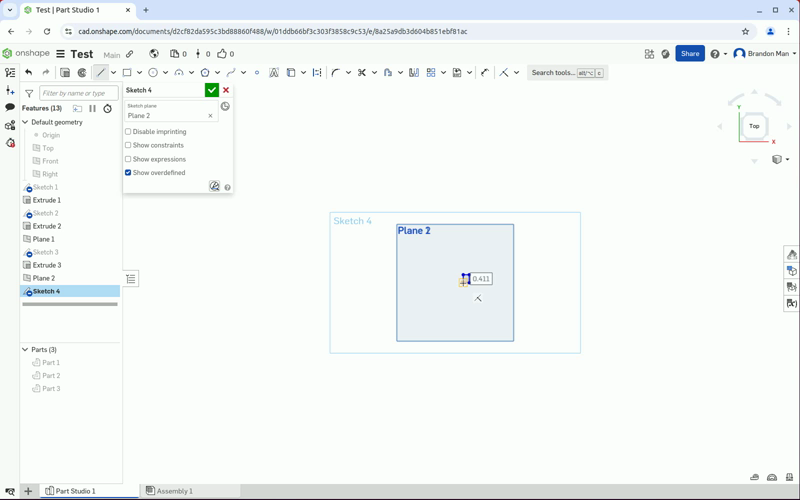
scroll(-6)
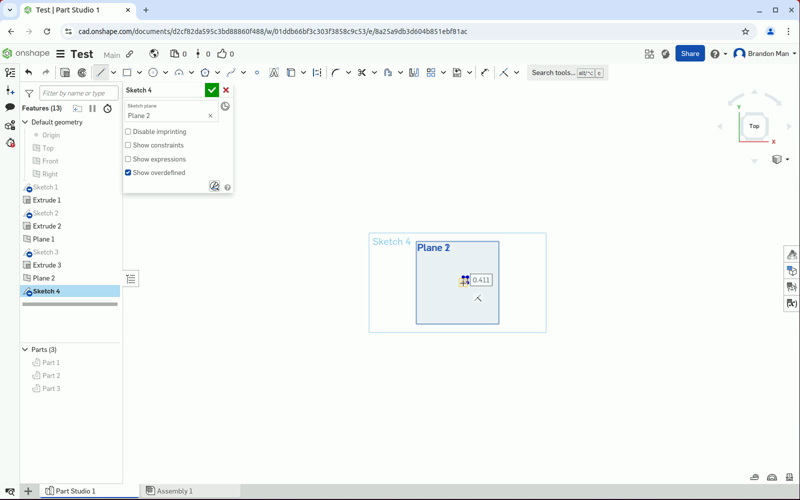
scroll(-6)
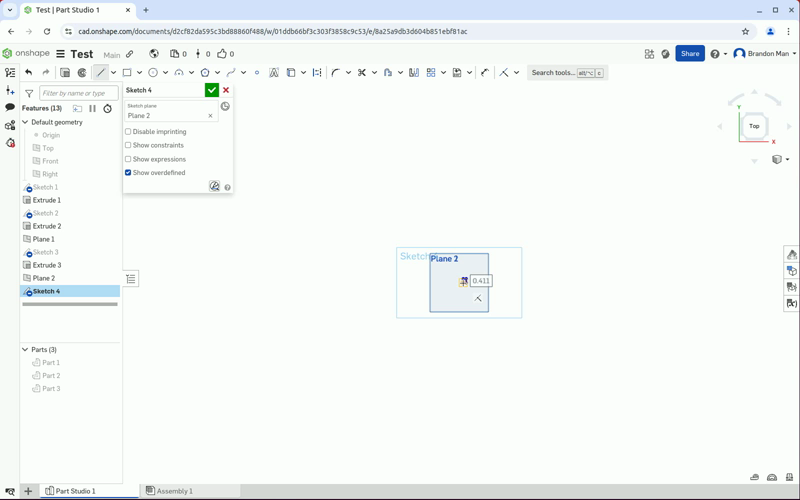
scroll(-6)
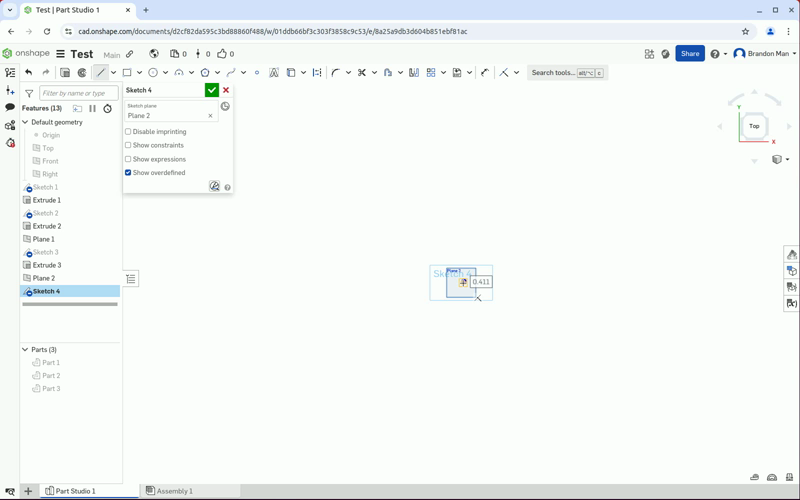
key(esc)
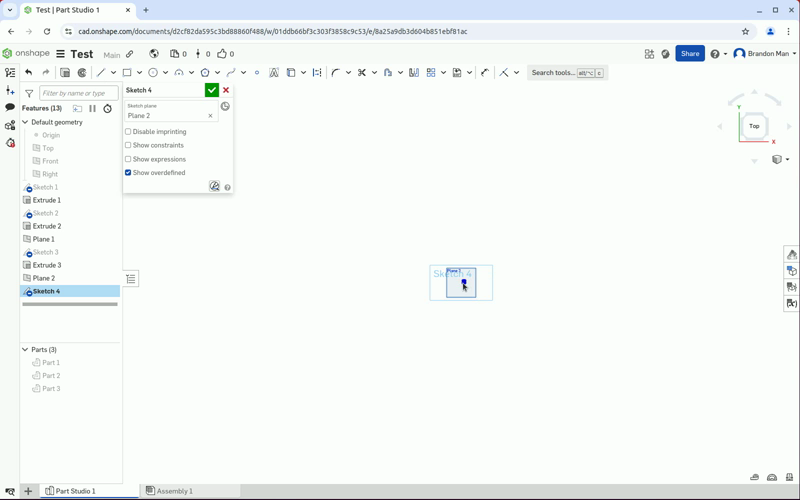
mouse_move(463, 281)
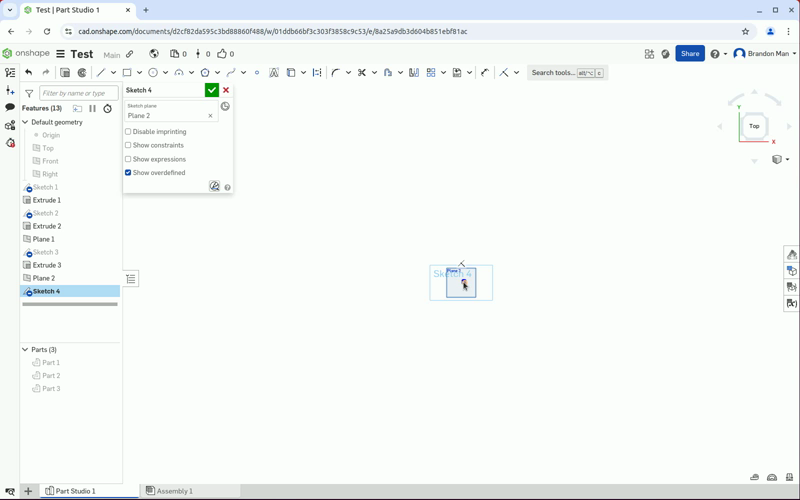
scroll(6)
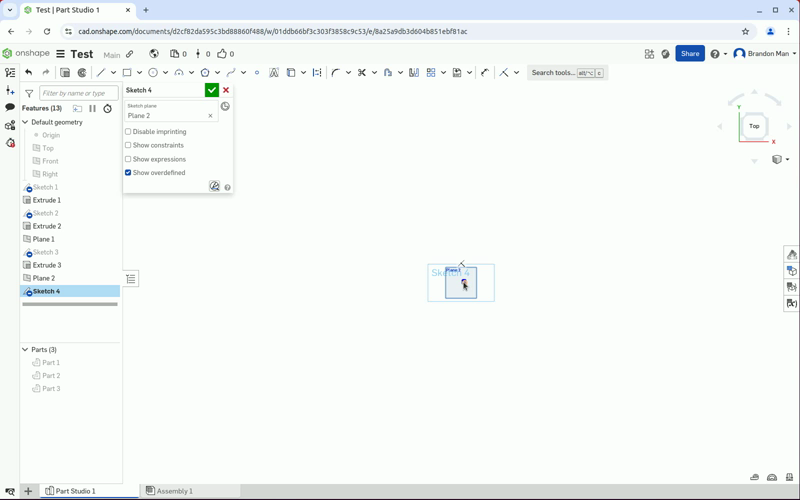
scroll(6)
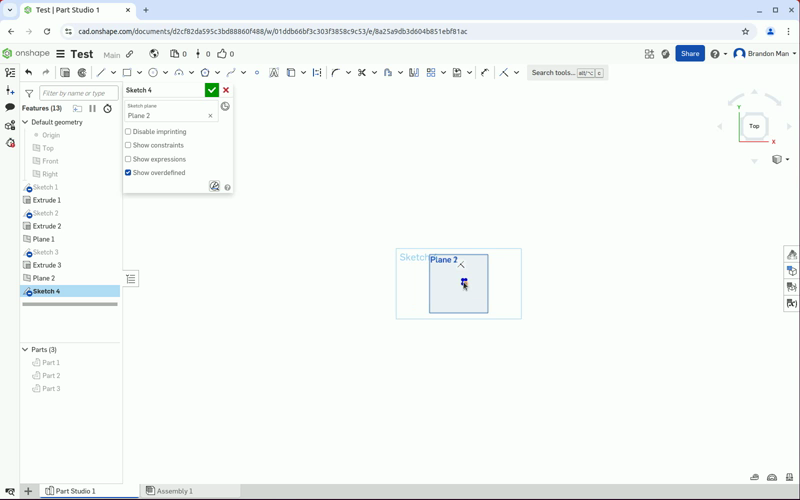
scroll(6)
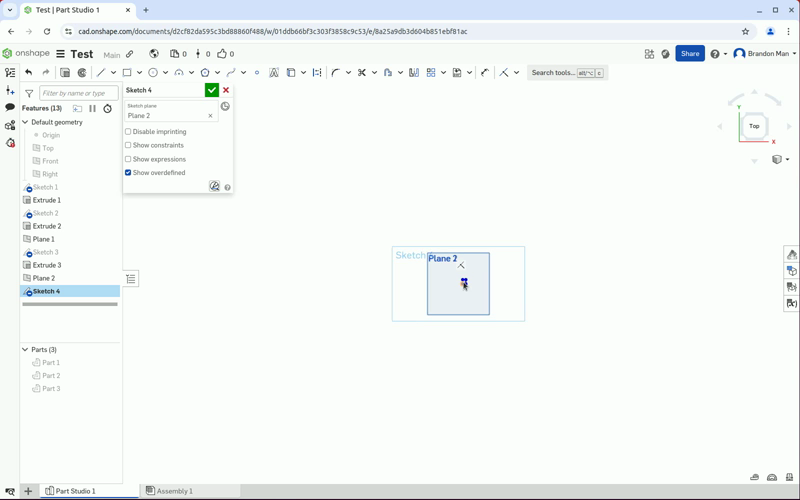
scroll(6)
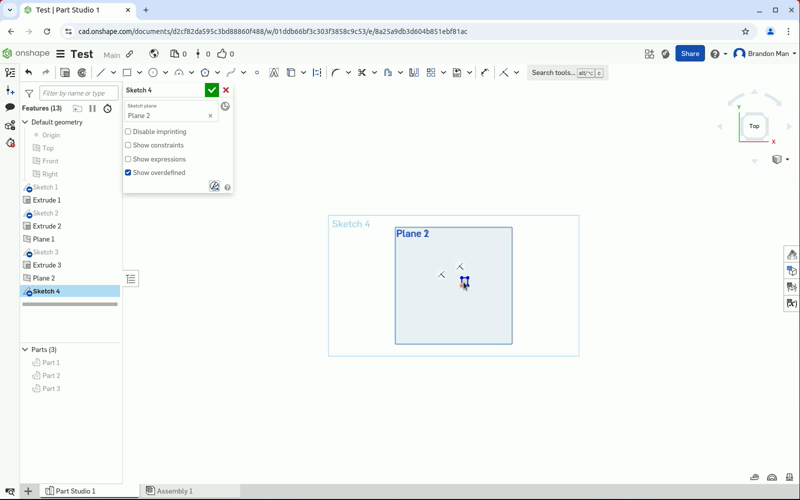
scroll(6)
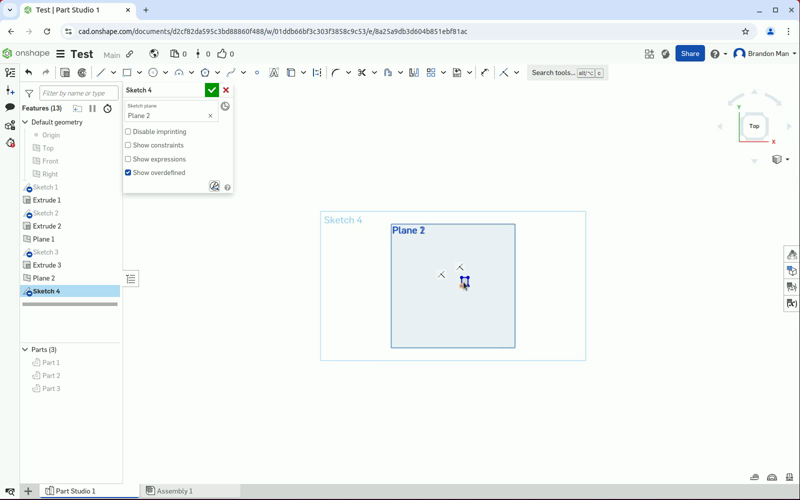
scroll(6)
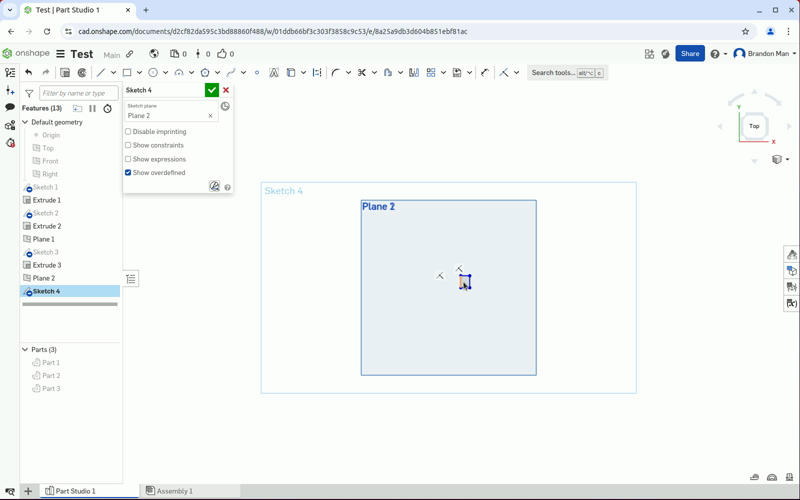
scroll(6)
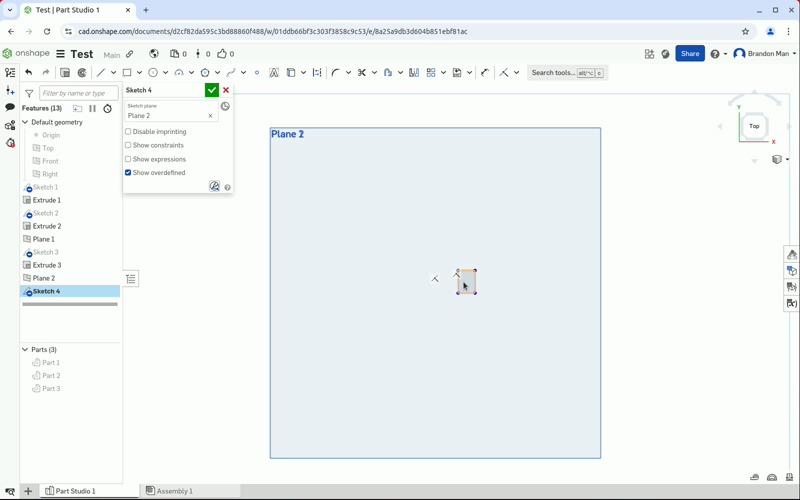
click(463, 281)
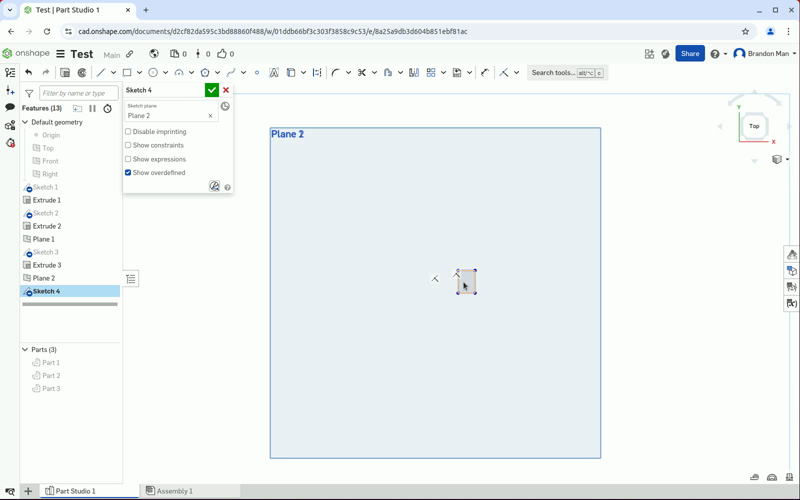
scroll(-6)
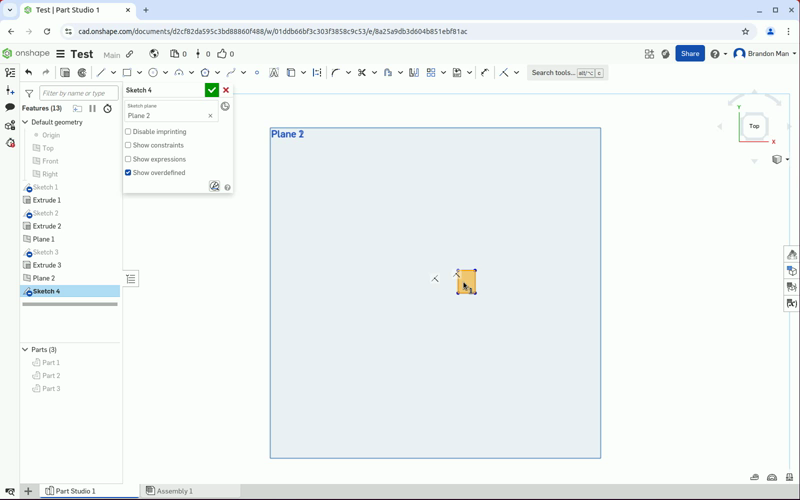
scroll(-6)
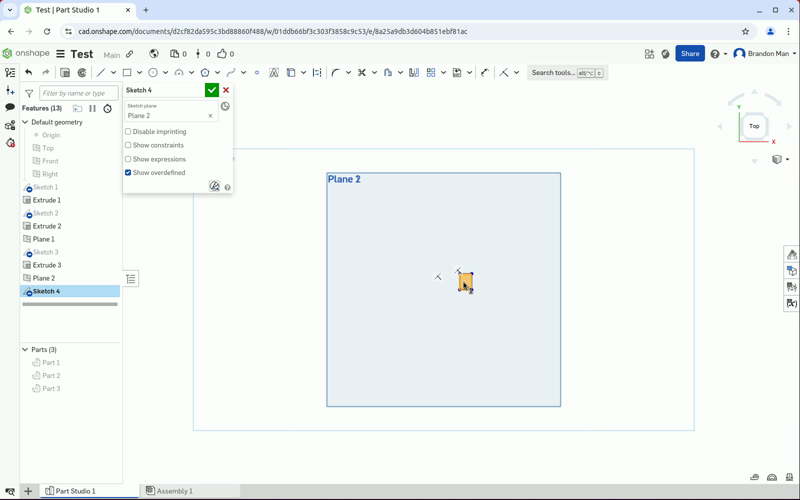
scroll(-6)
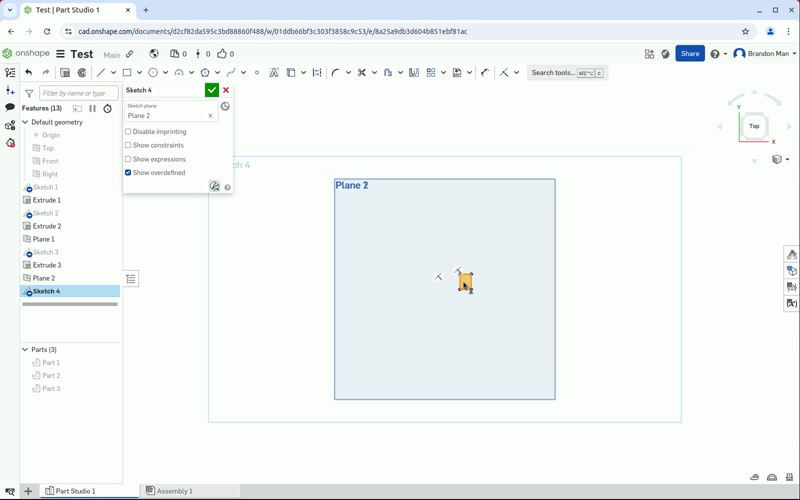
scroll(-6)
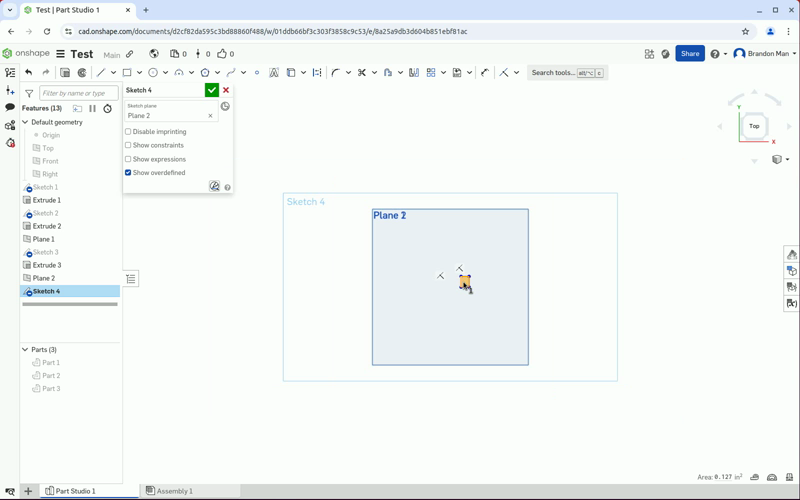
scroll(-6)
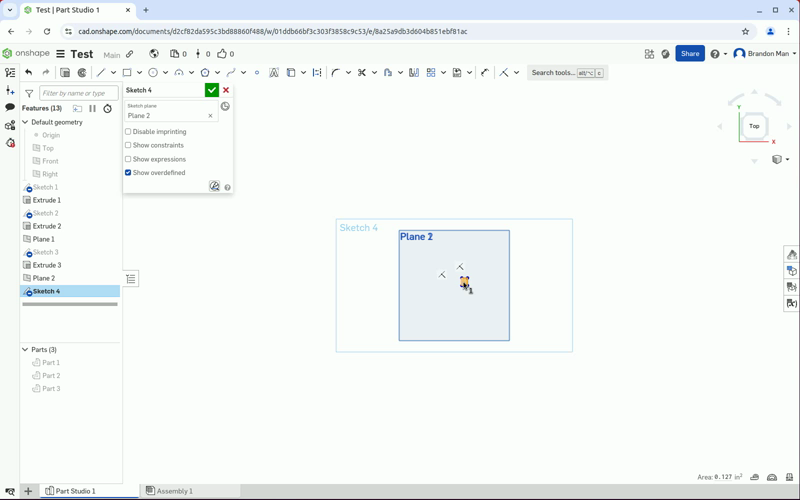
scroll(-6)
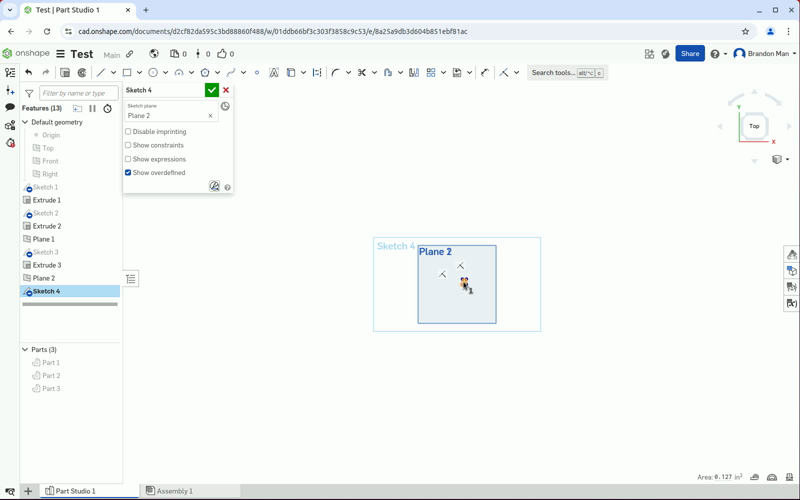
scroll(-6)
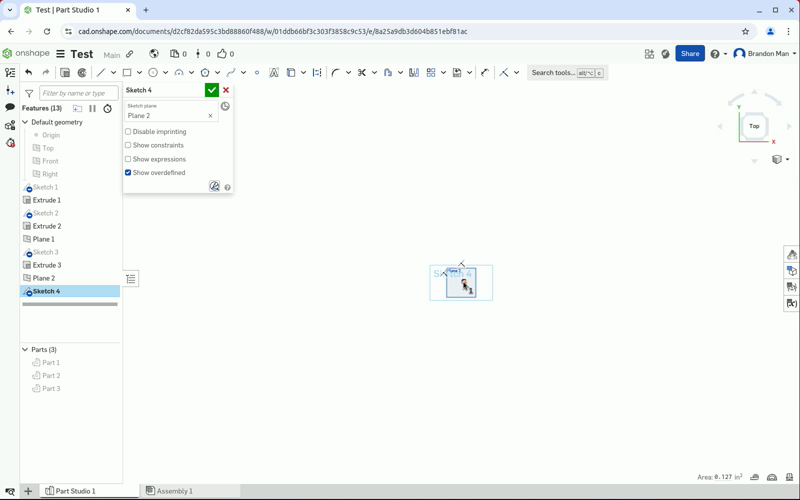
mouse_move(73, 352)
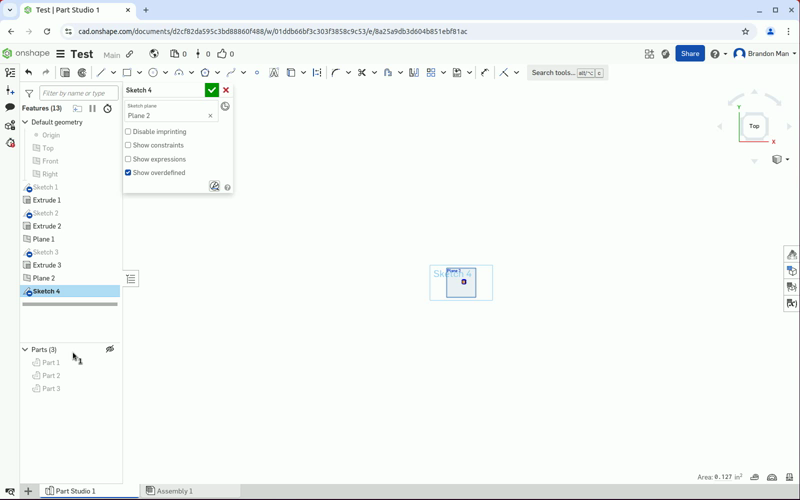
key(shift+y)
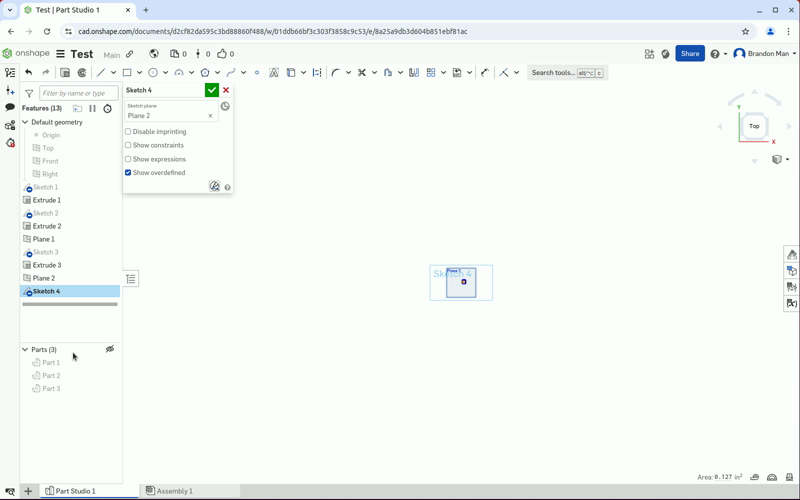
key(shift+e)
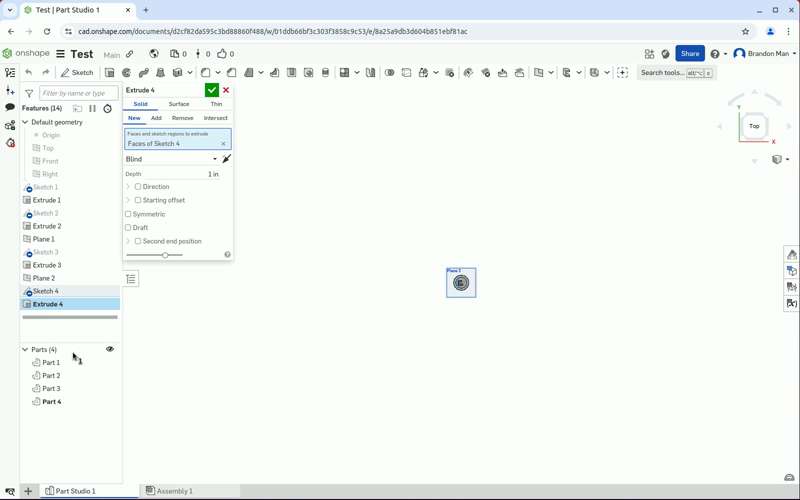
mouse_move(143, 106)
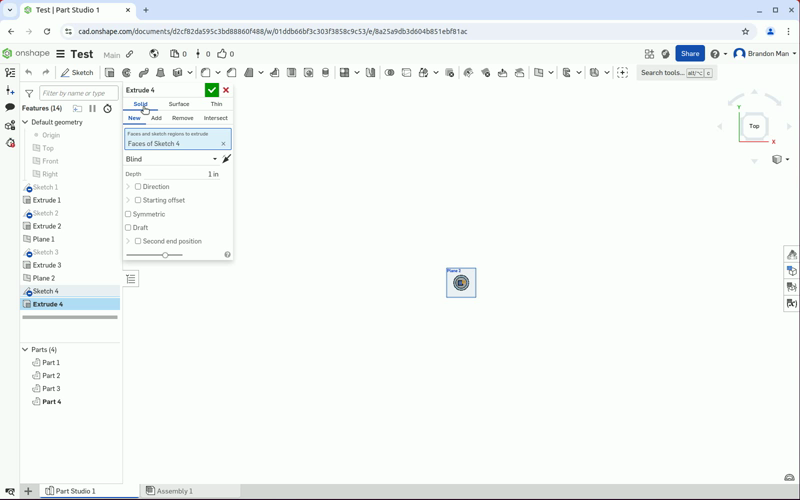
click(143, 106)
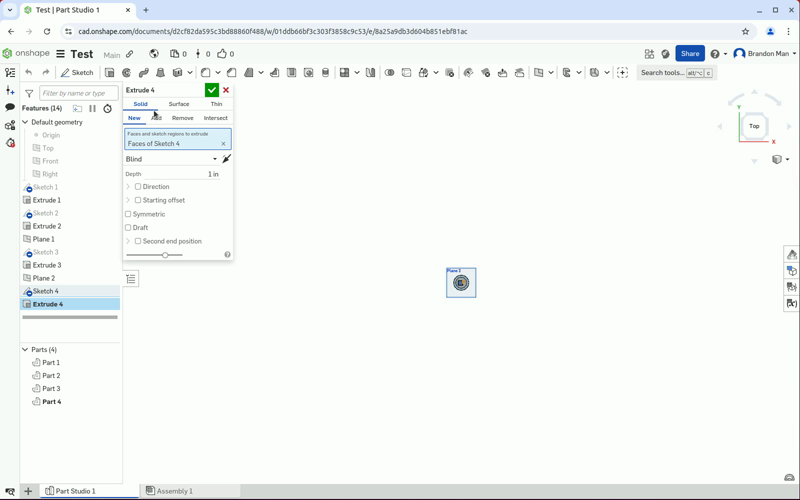
mouse_move(186, 120)
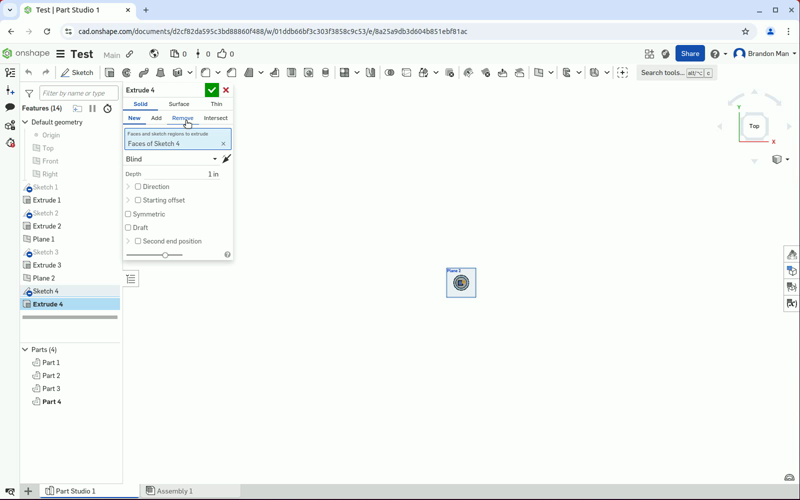
click(186, 120)
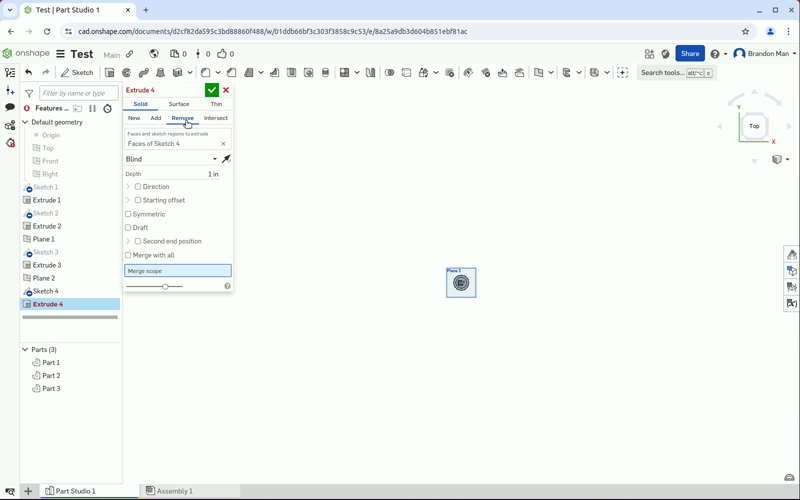
key(tab, 4)
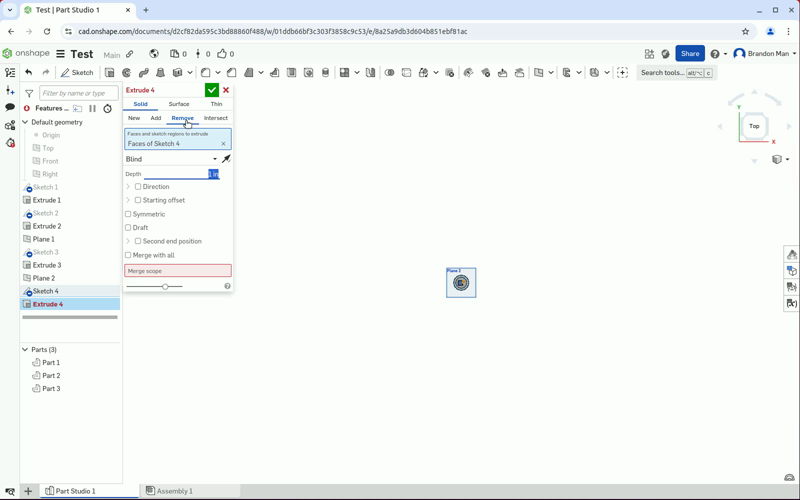
text(0.481)
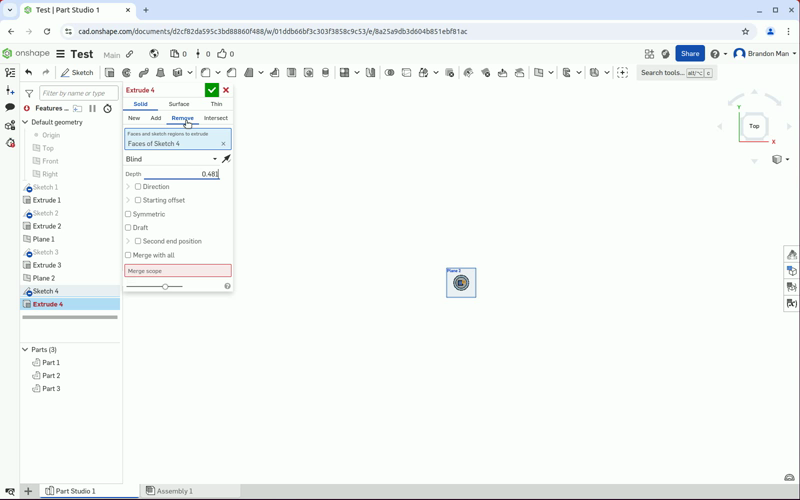
key(tab, 6)
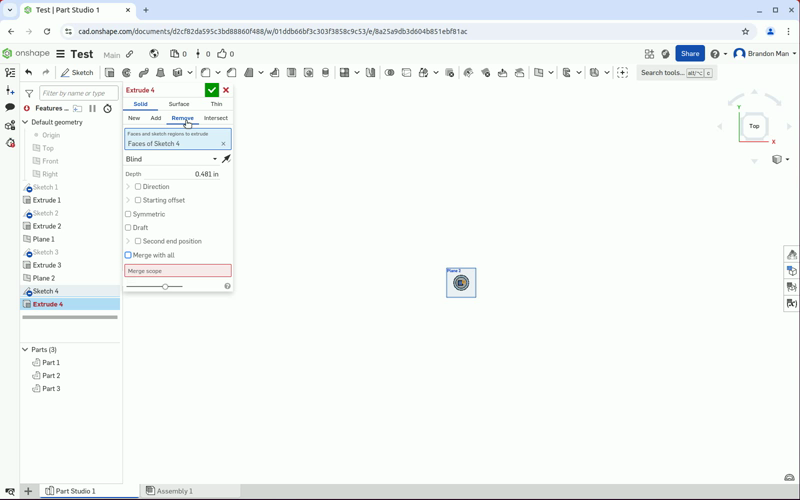
key(space)
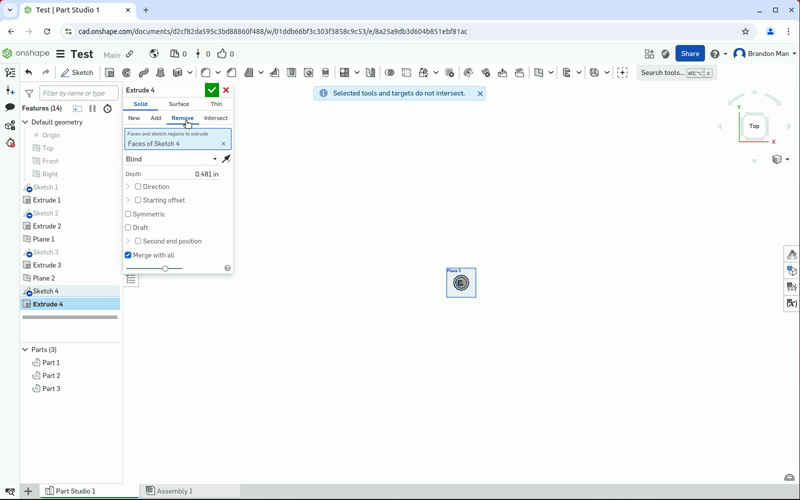
key(enter)
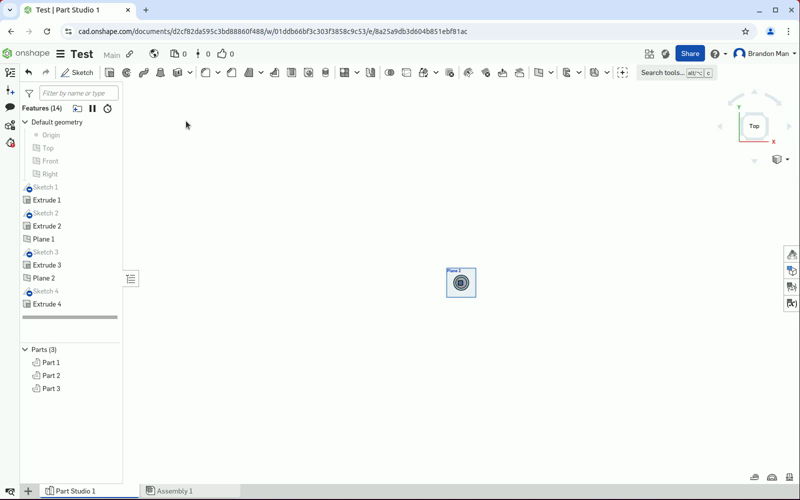
key(shift+h)
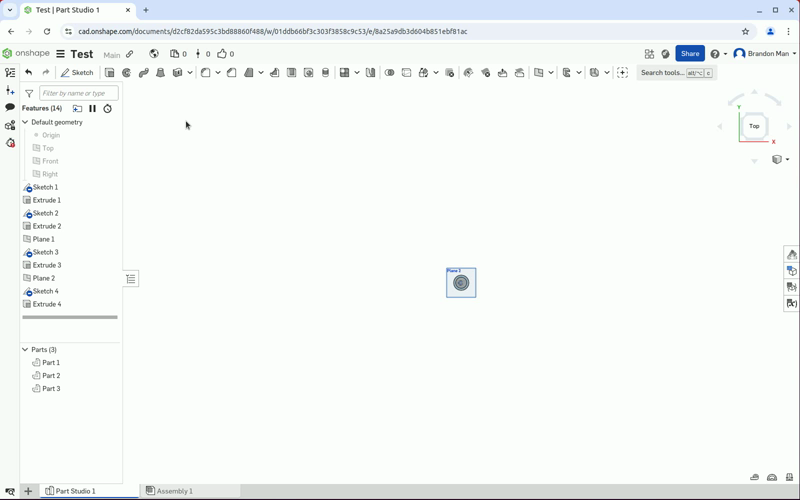
key(shift+h)
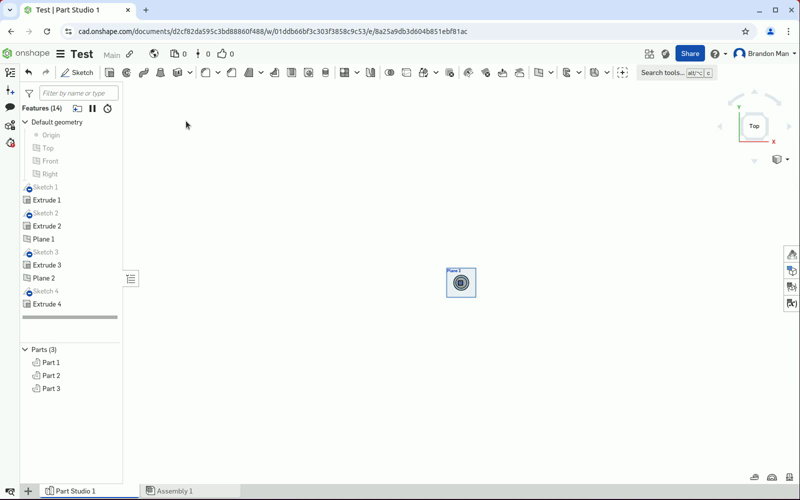
mouse_move(73, 189)
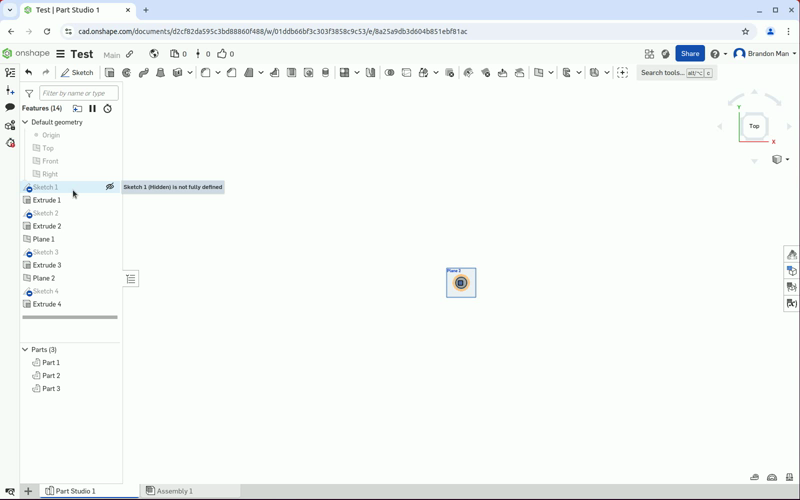
click(73, 189)
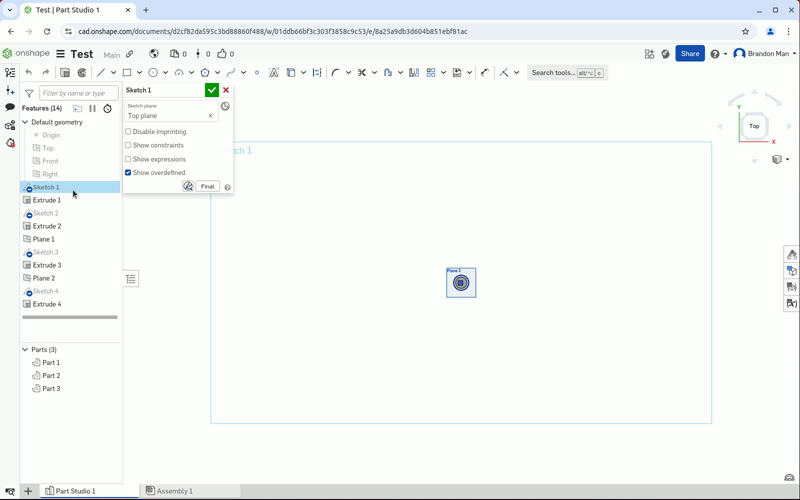
mouse_move(229, 92)
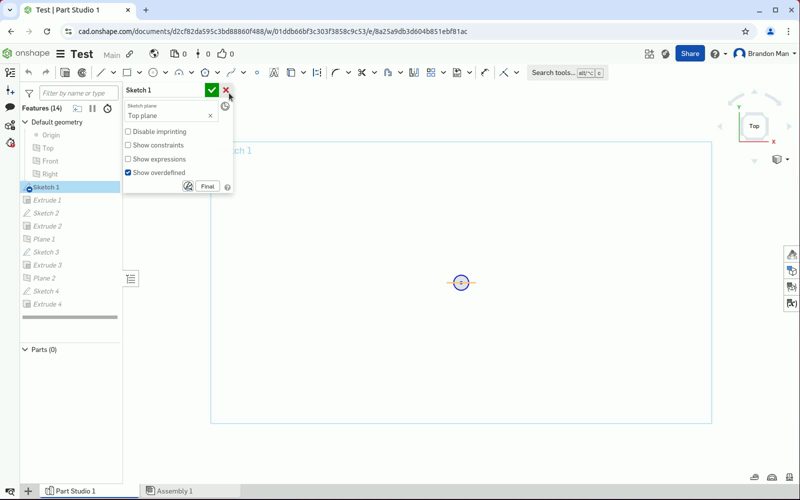
click(229, 92)
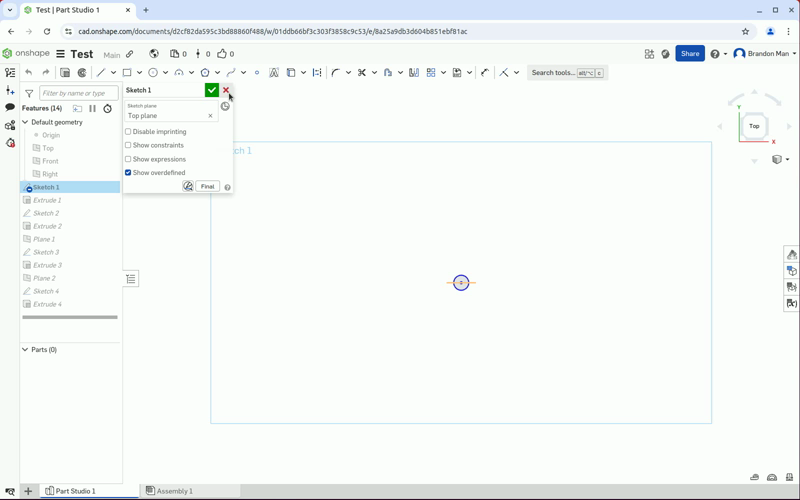
key(shift+s)
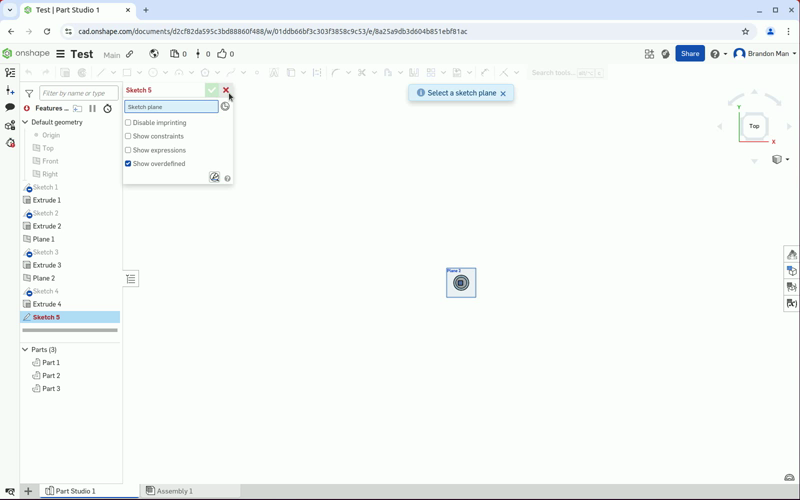
mouse_move(73, 280)
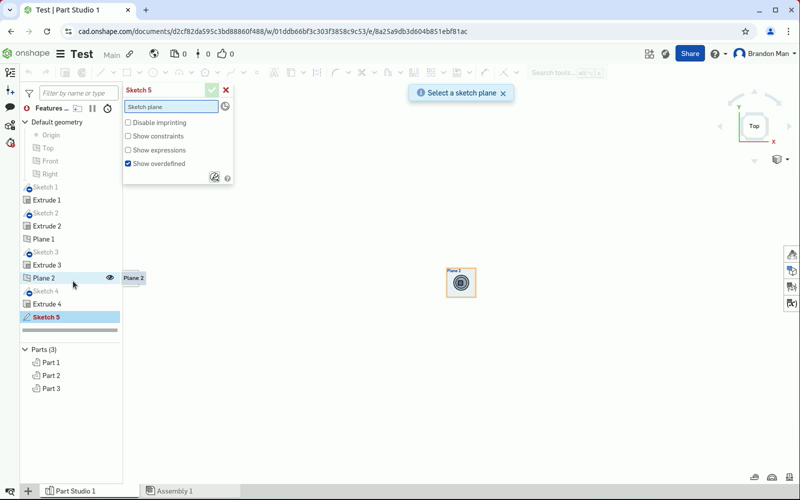
click(73, 280)
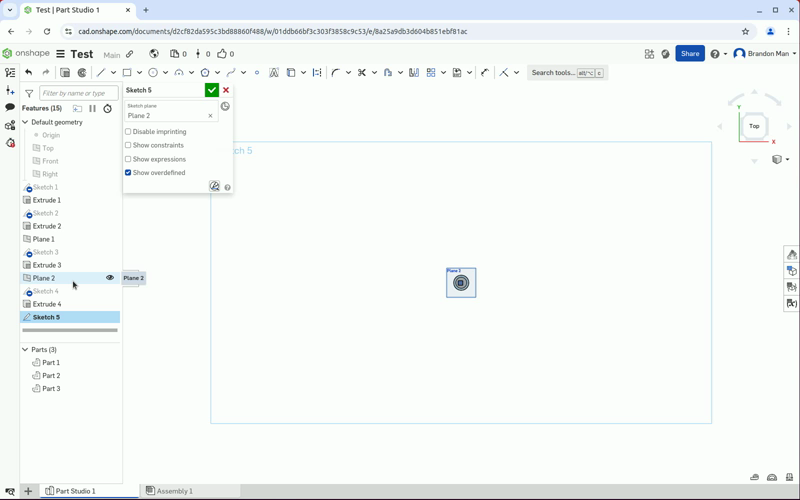
mouse_move(73, 352)
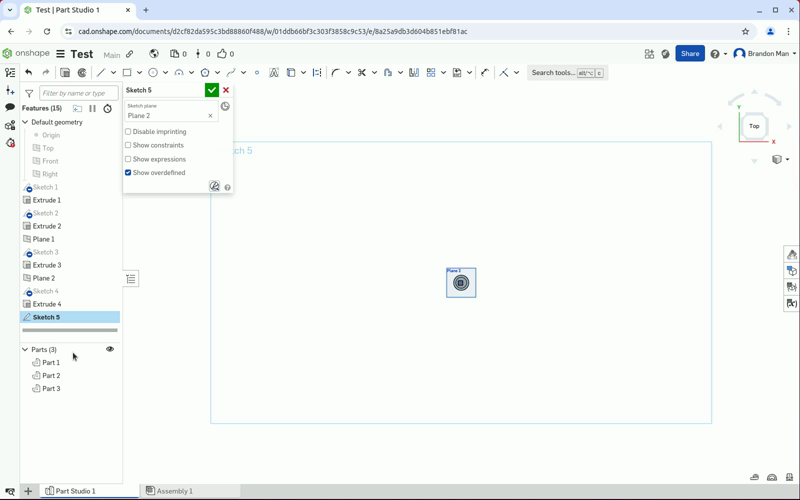
key(y)
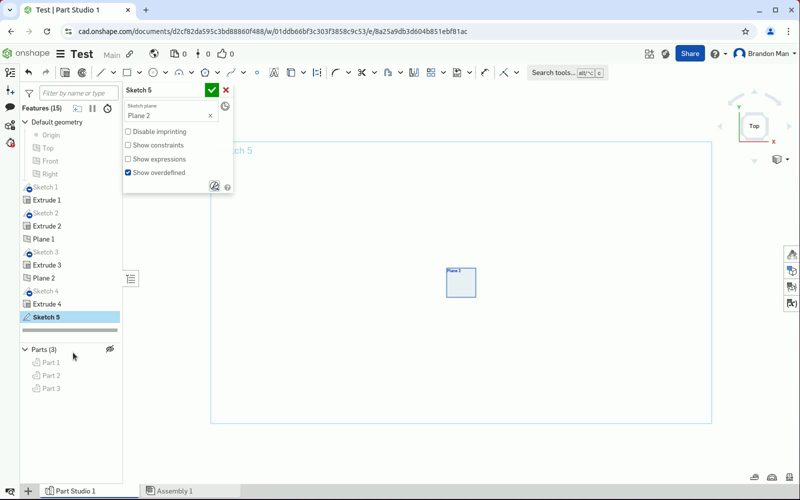
key(l)
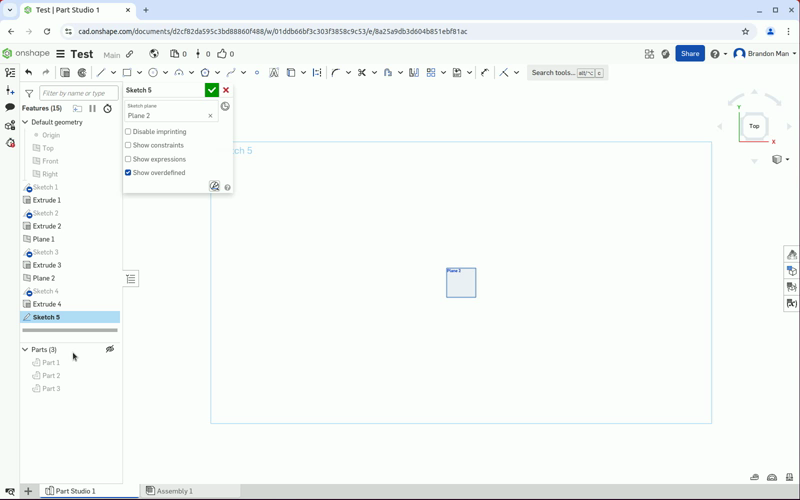
key_down(shift)
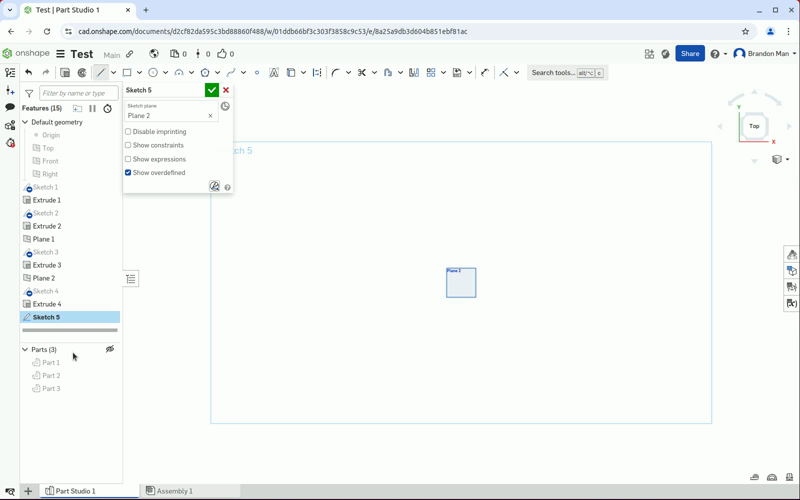
mouse_move(460, 282)
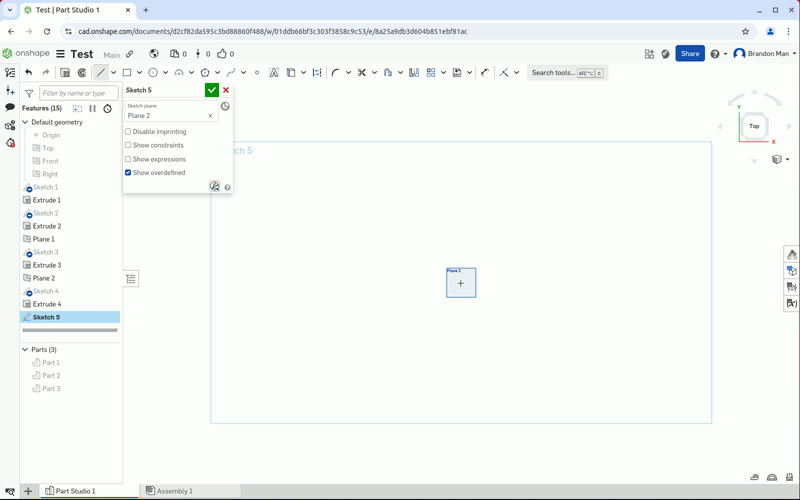
click(460, 282)
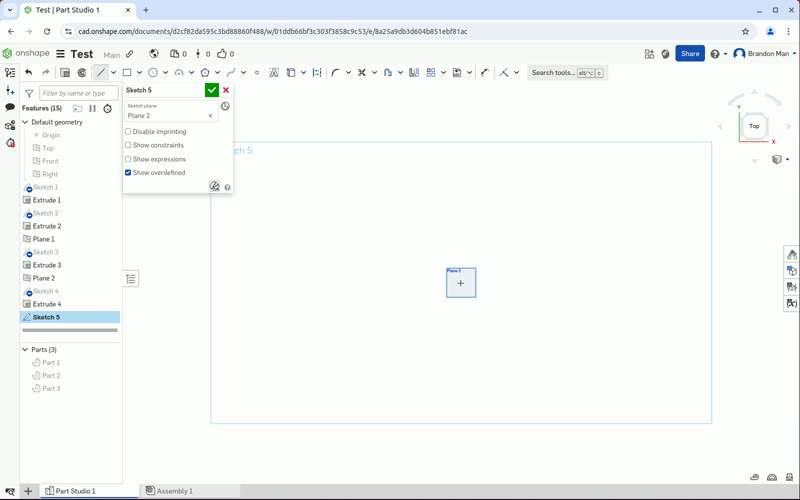
key_up(shift)
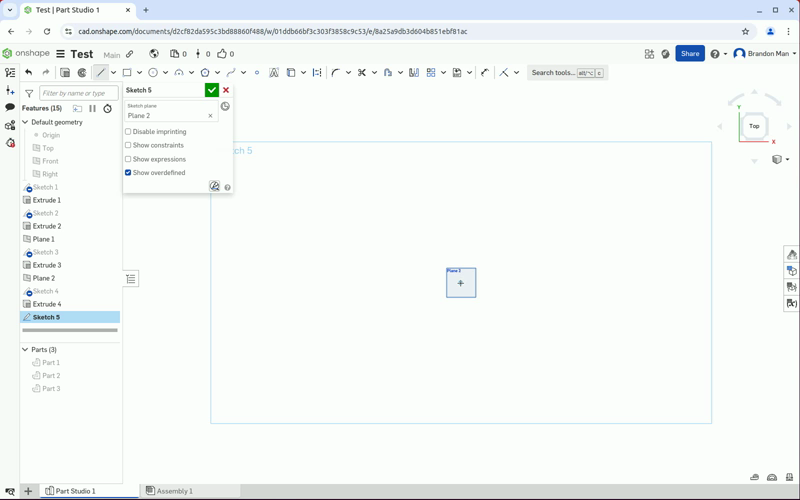
key_down(shift)
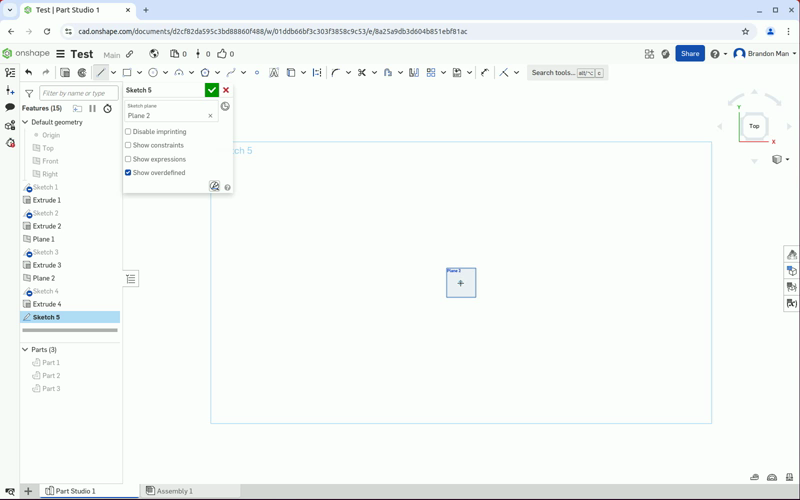
mouse_move(490, 282)
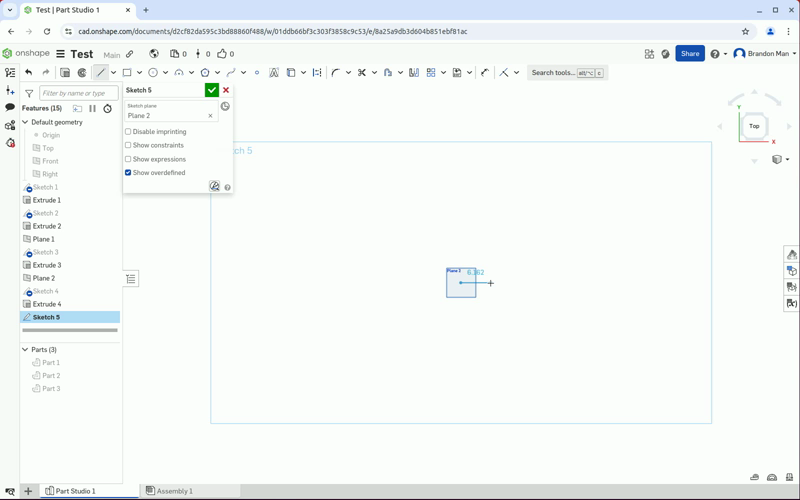
mouse_move(463, 282)
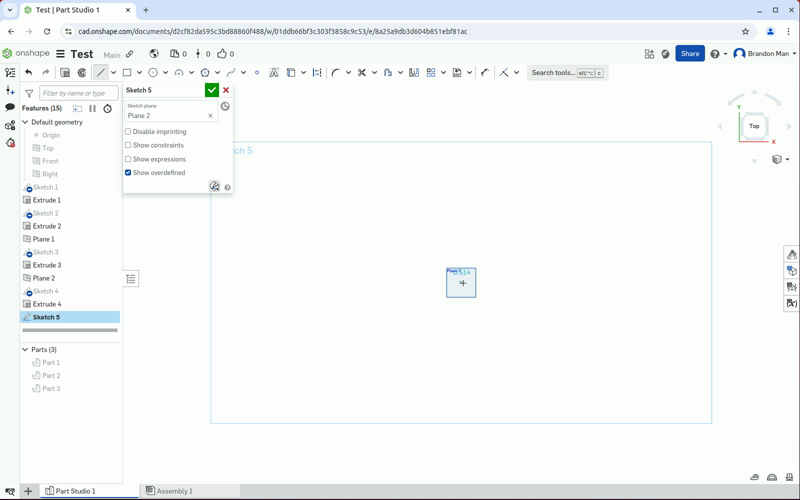
scroll(6)
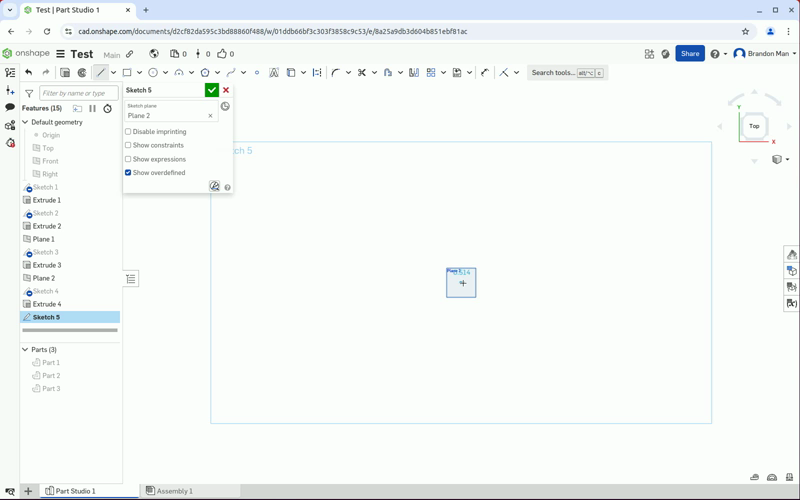
scroll(6)
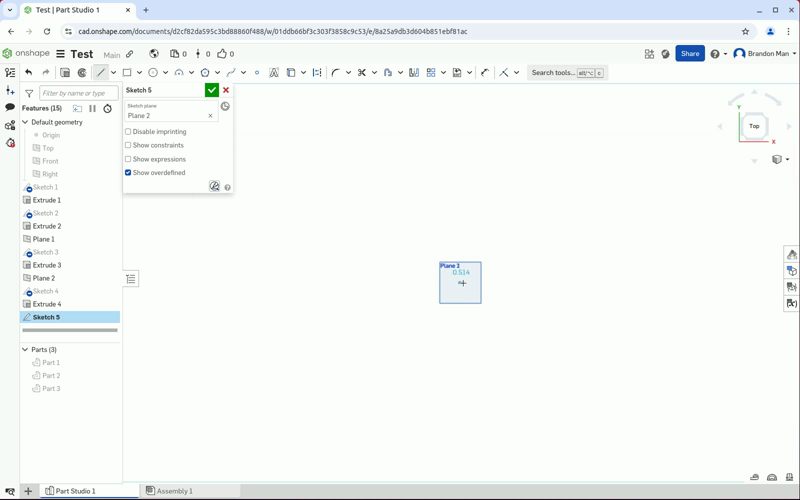
scroll(6)
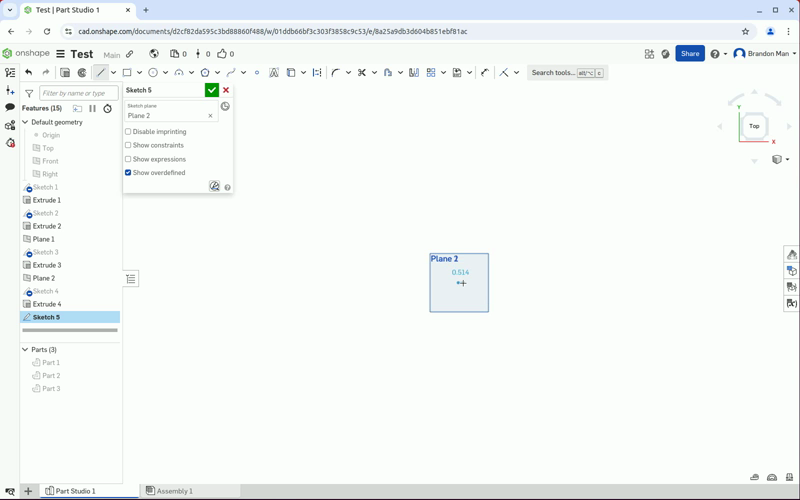
scroll(6)
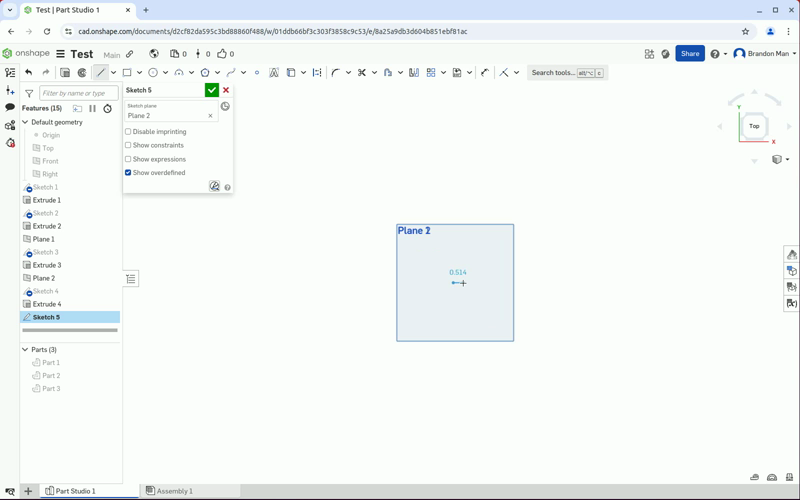
scroll(6)
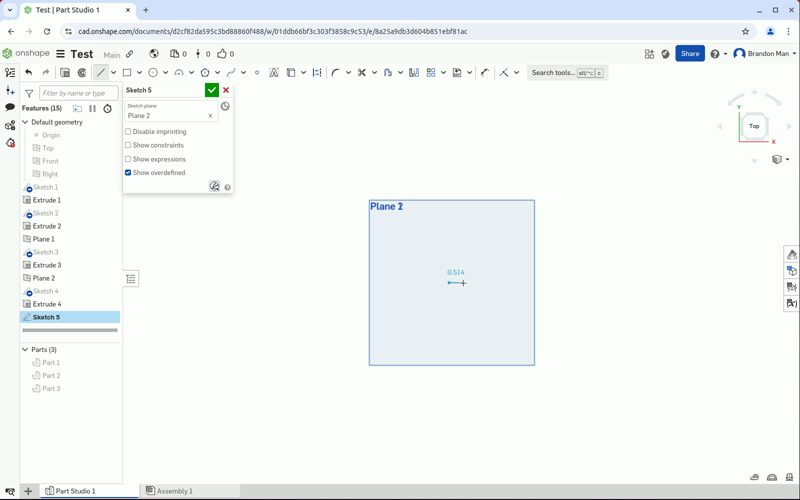
scroll(6)
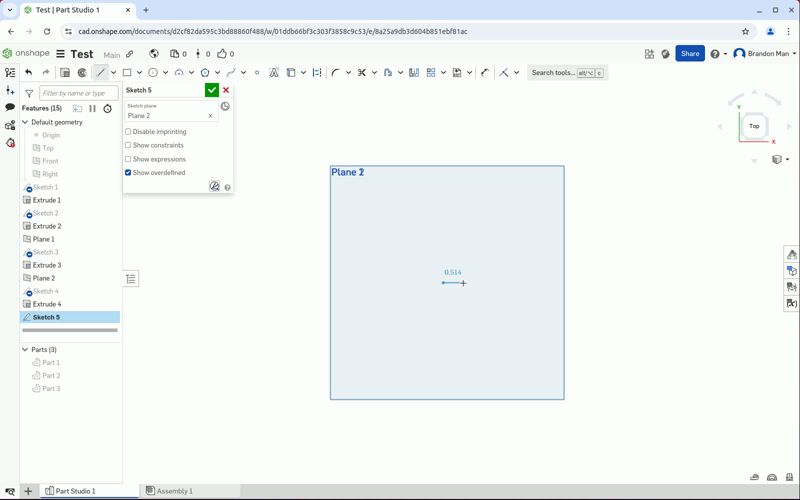
scroll(6)
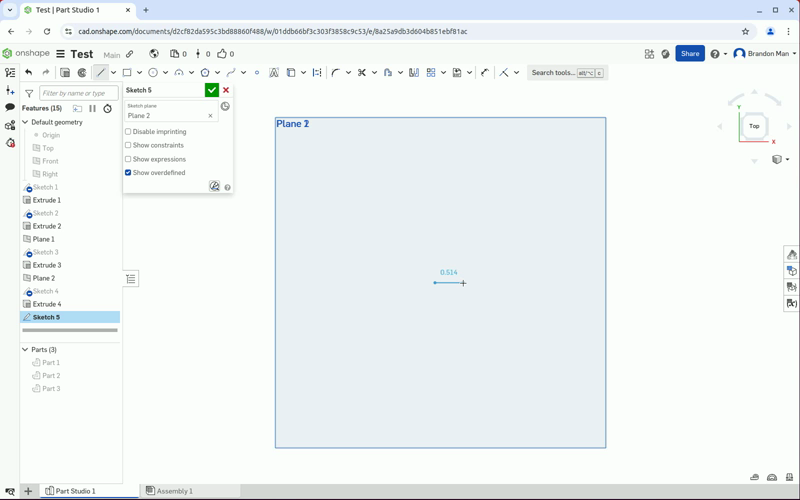
click(463, 282)
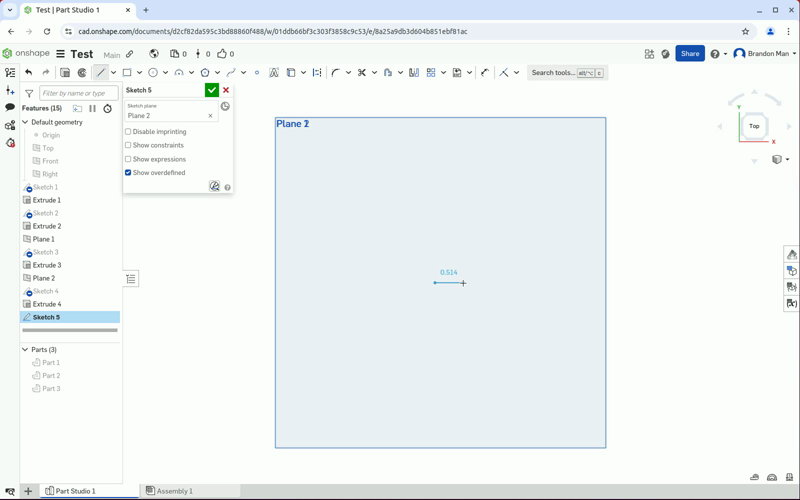
scroll(-6)
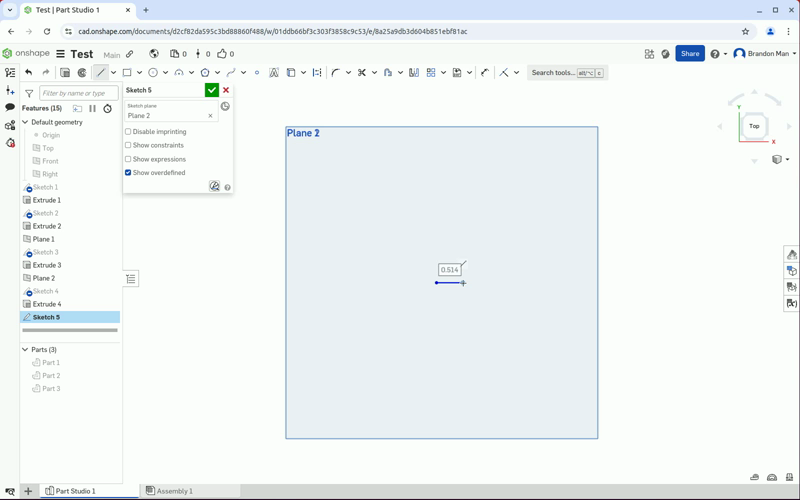
scroll(-6)
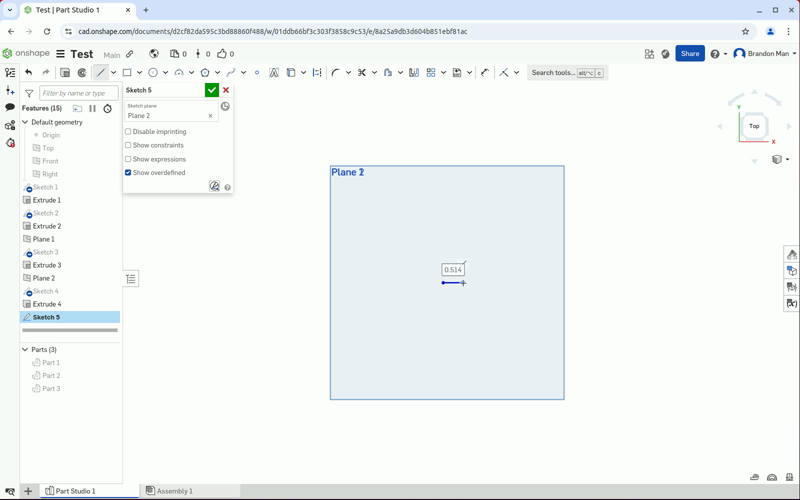
scroll(-6)
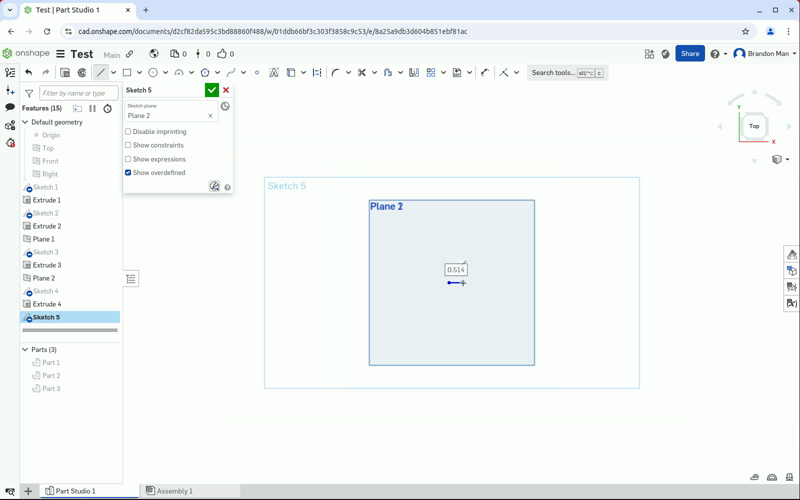
scroll(-6)
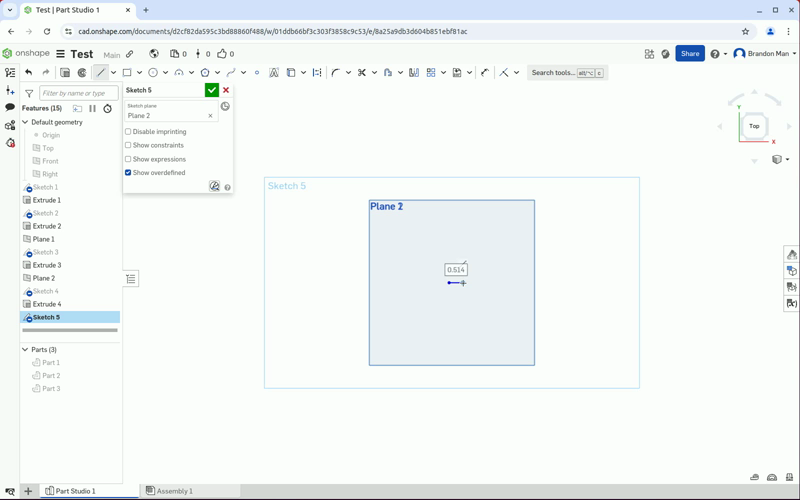
scroll(-6)
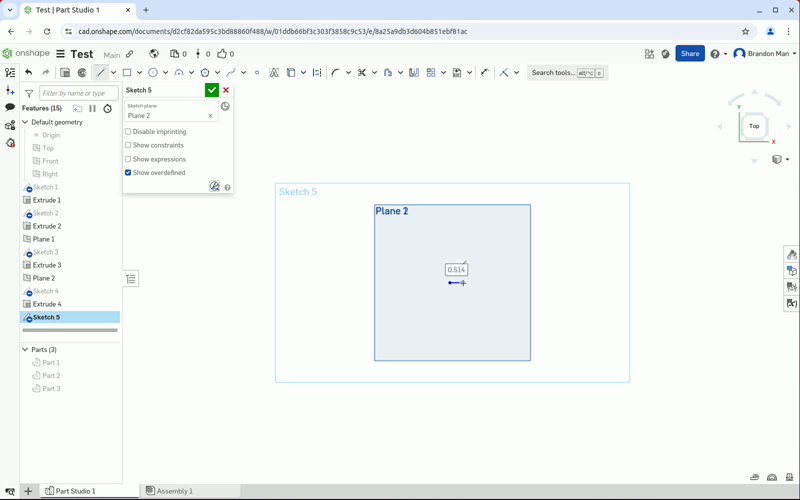
scroll(-6)
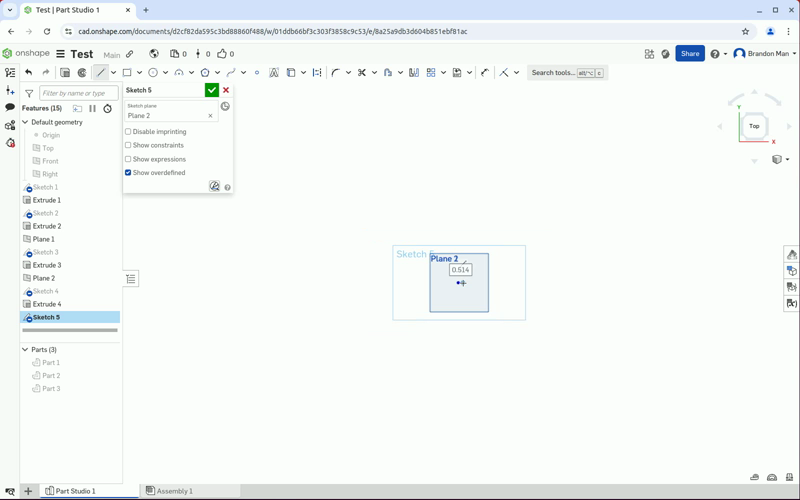
scroll(-6)
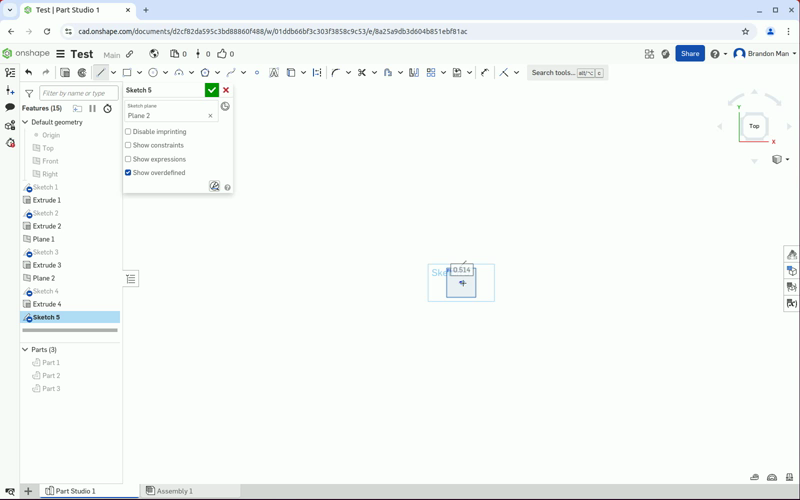
key_up(shift)
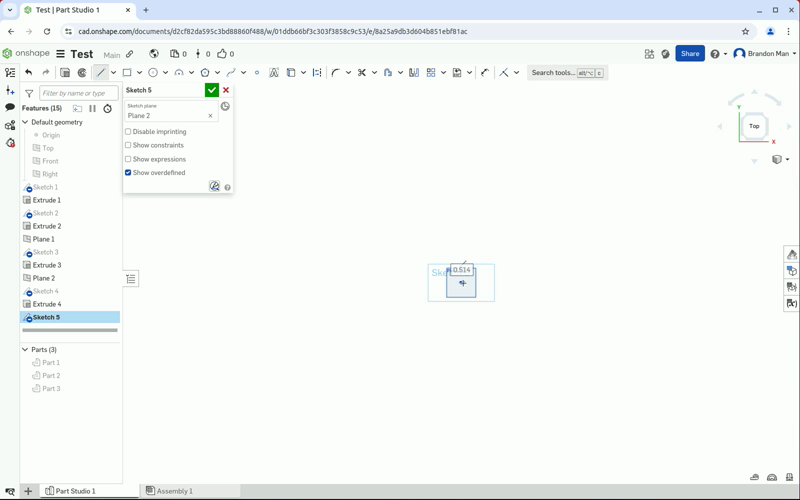
key_down(shift)
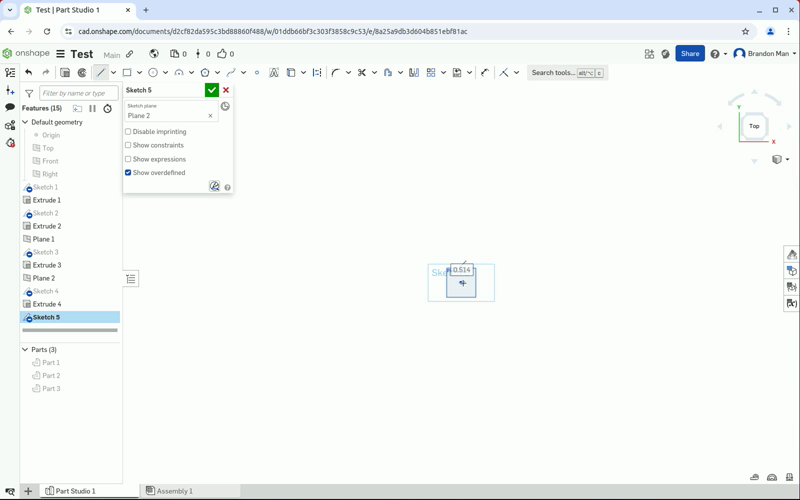
mouse_move(493, 282)
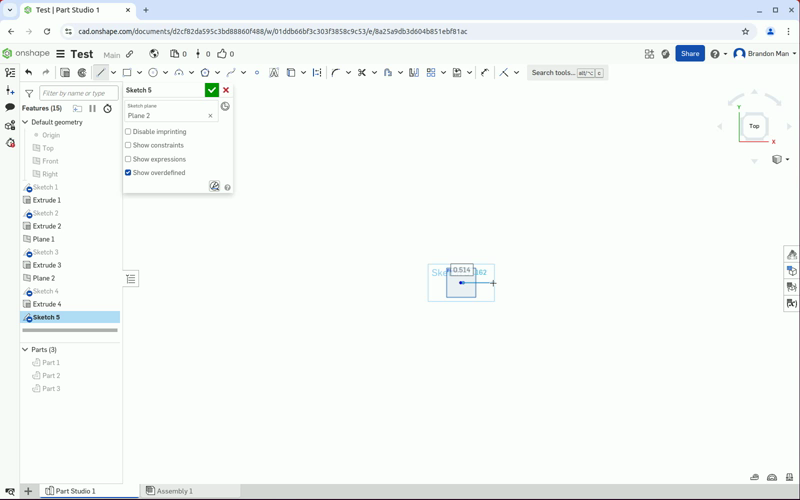
mouse_move(463, 281)
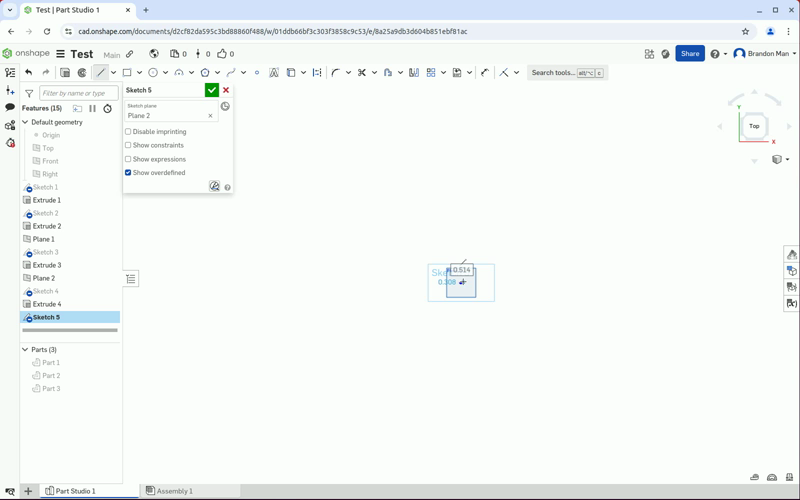
scroll(6)
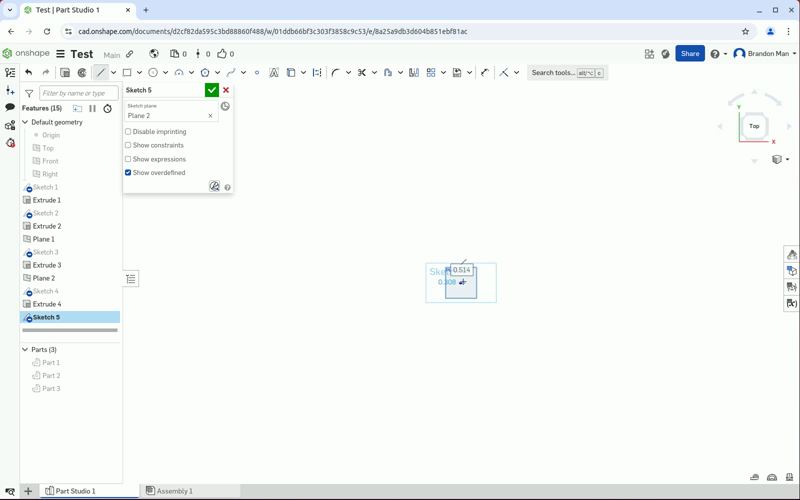
scroll(6)
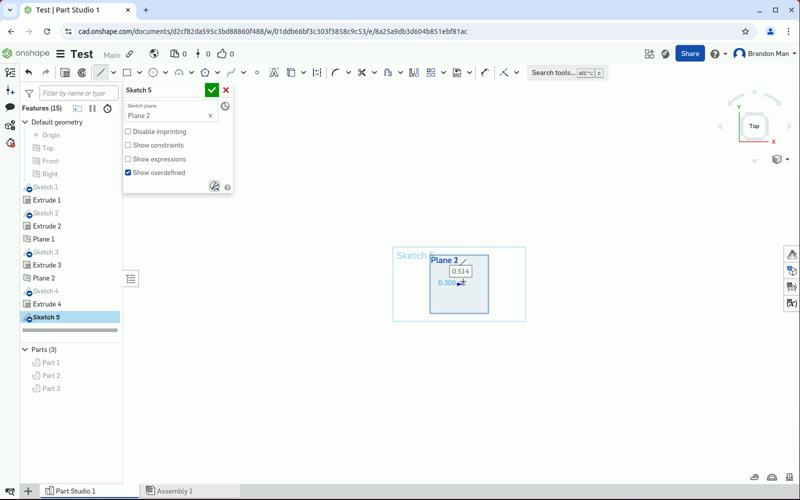
scroll(6)
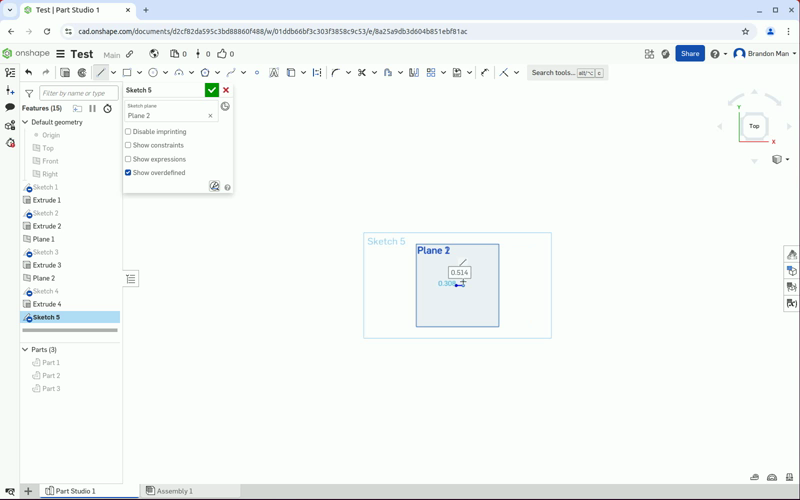
scroll(6)
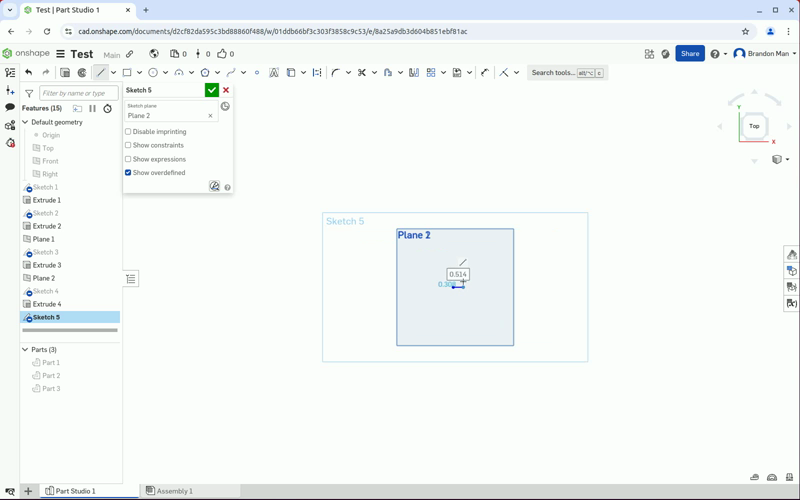
scroll(6)
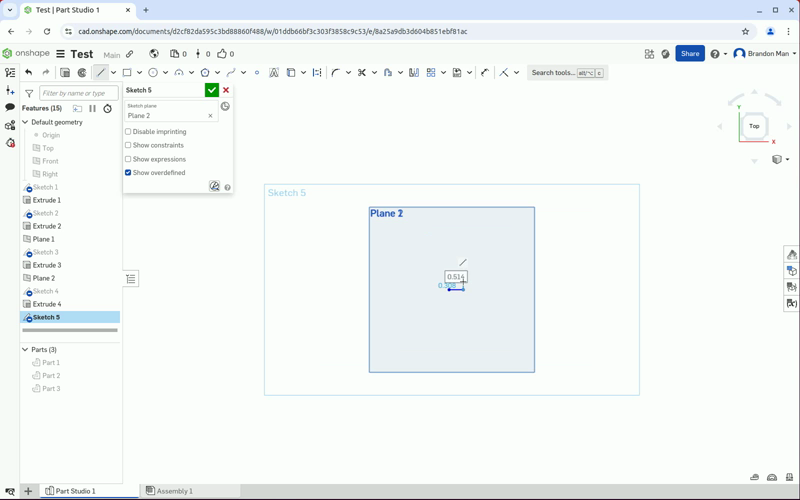
scroll(6)
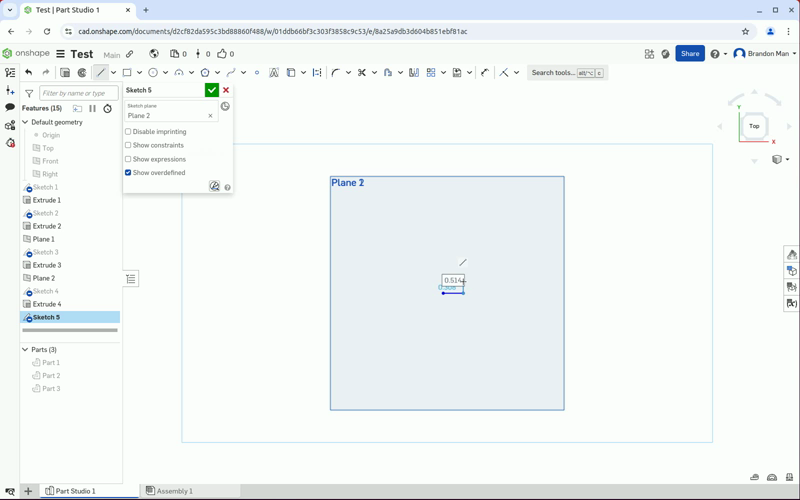
scroll(6)
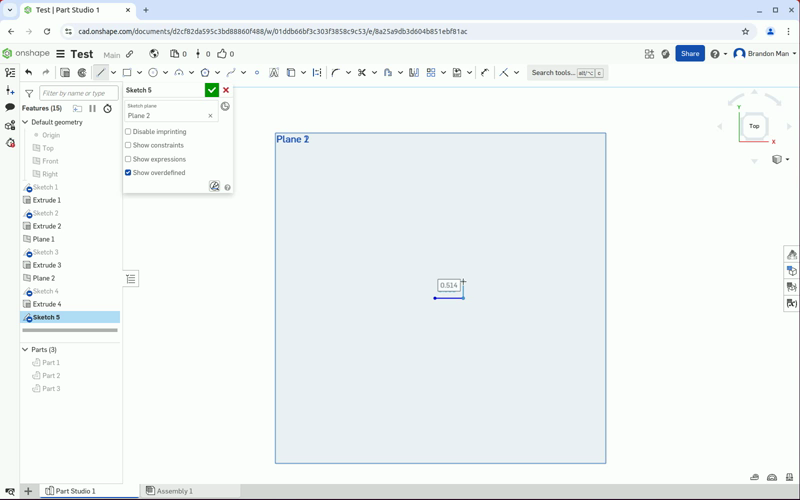
click(463, 281)
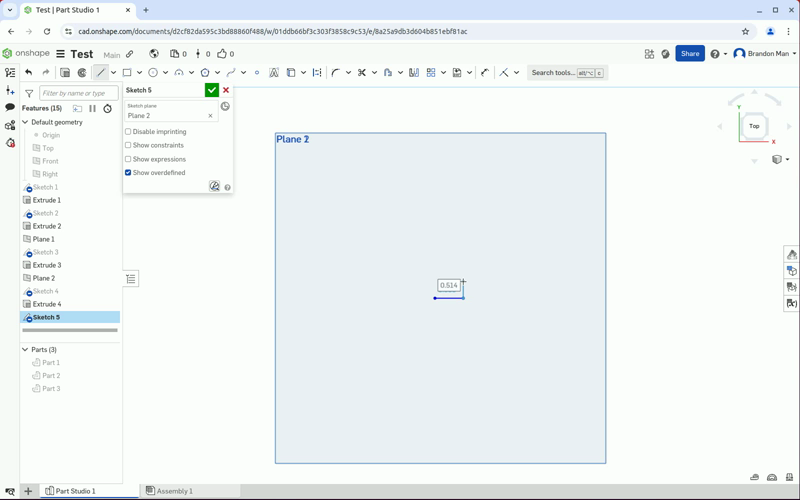
scroll(-6)
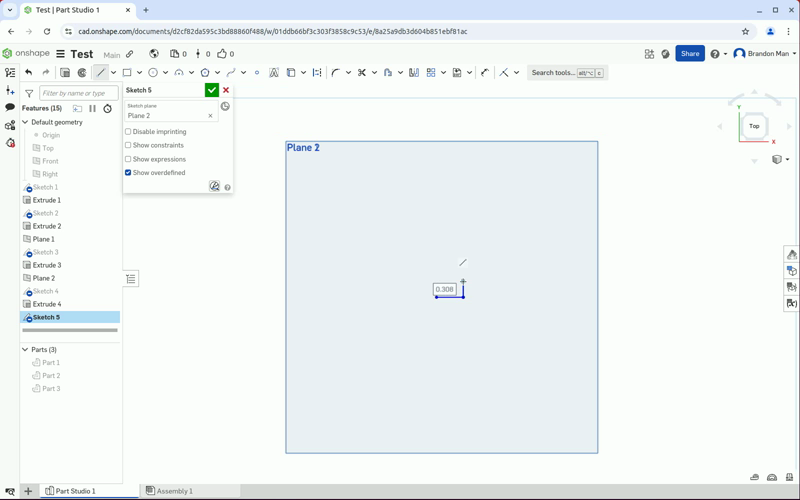
scroll(-6)
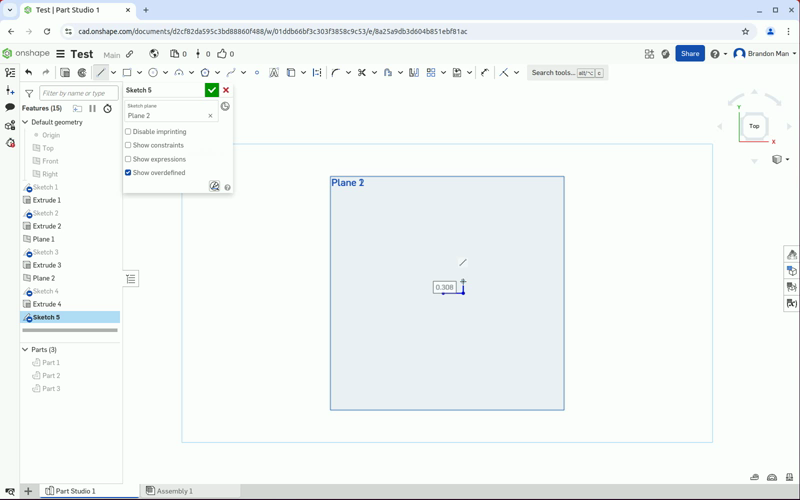
scroll(-6)
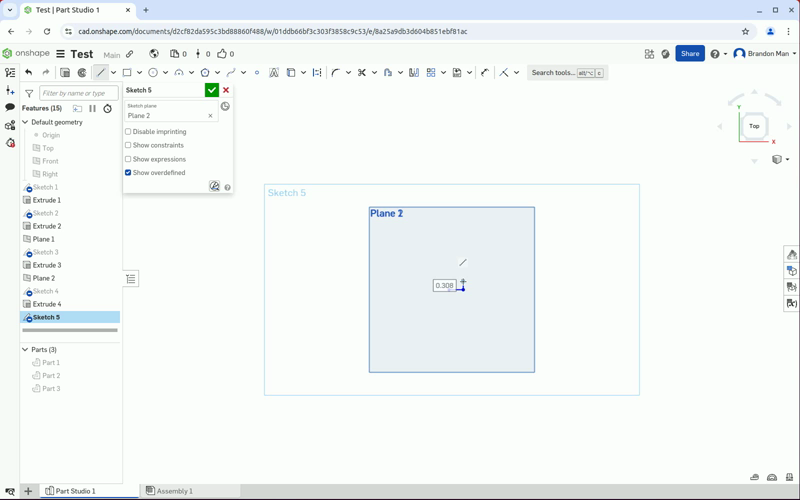
scroll(-6)
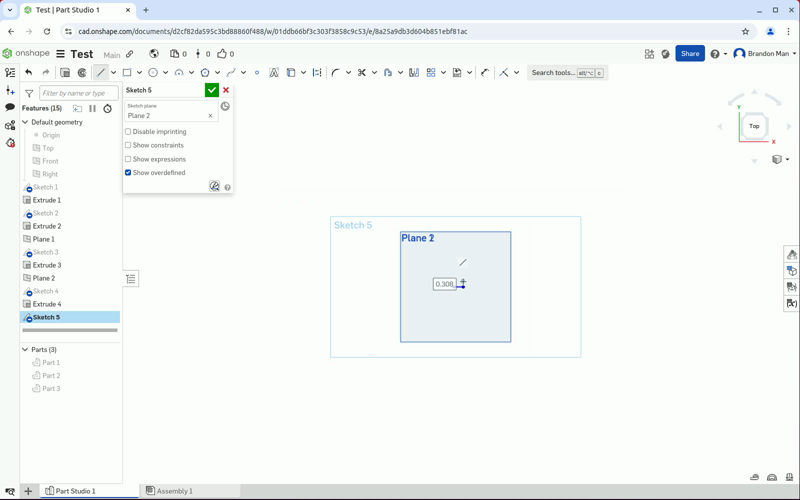
scroll(-6)
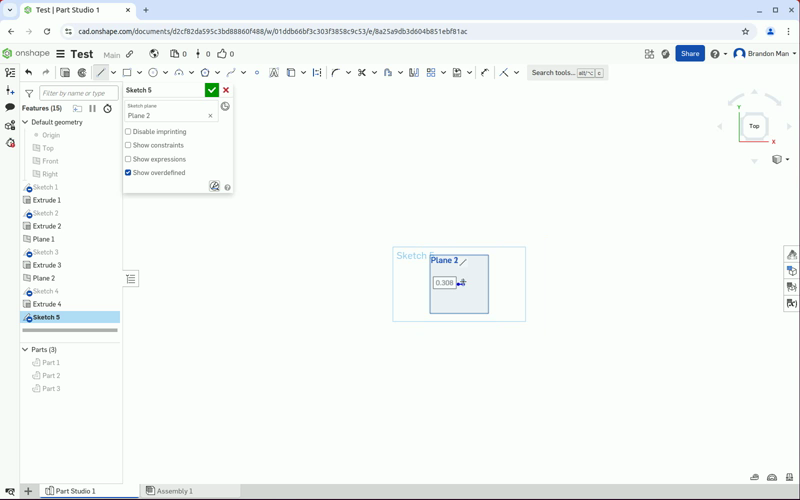
scroll(-6)
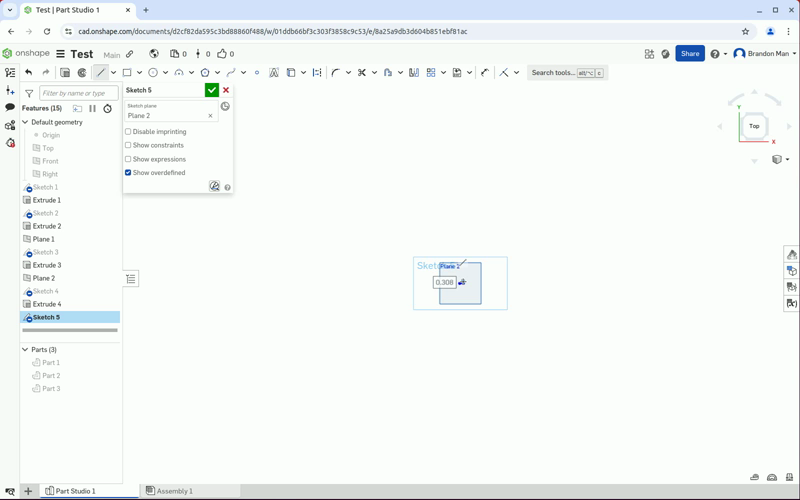
scroll(-6)
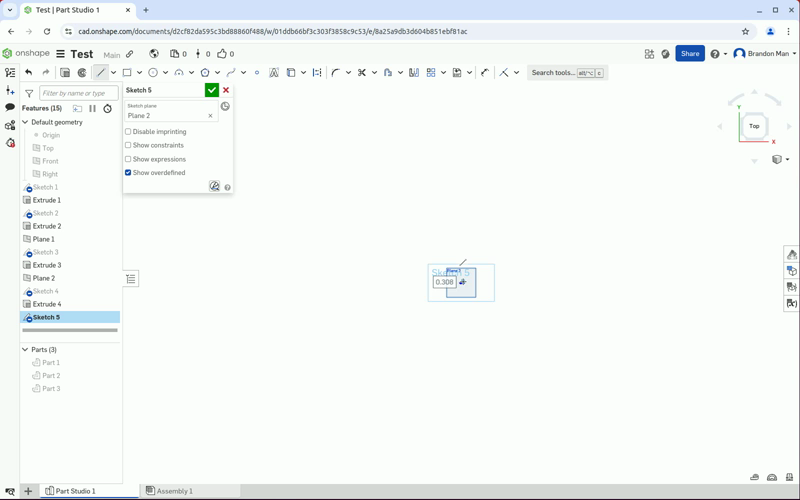
key_up(shift)
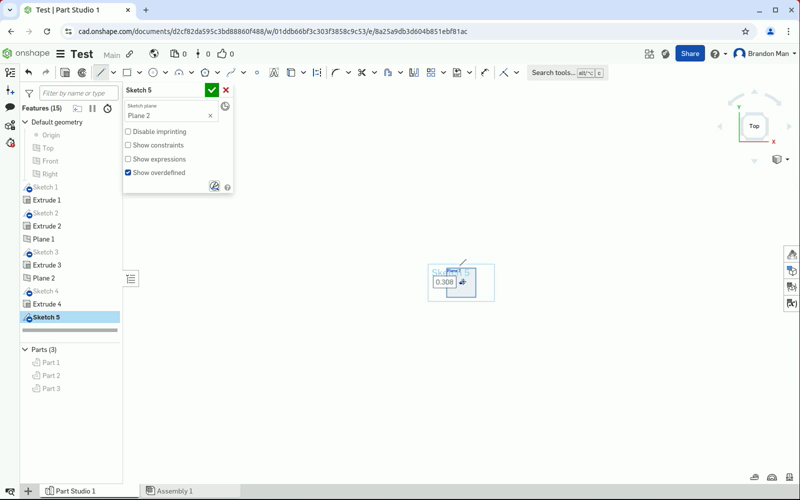
key_down(shift)
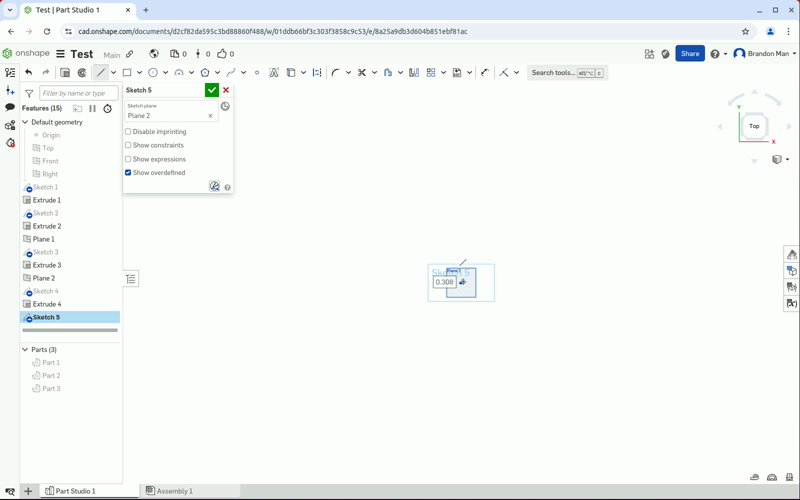
mouse_move(493, 281)
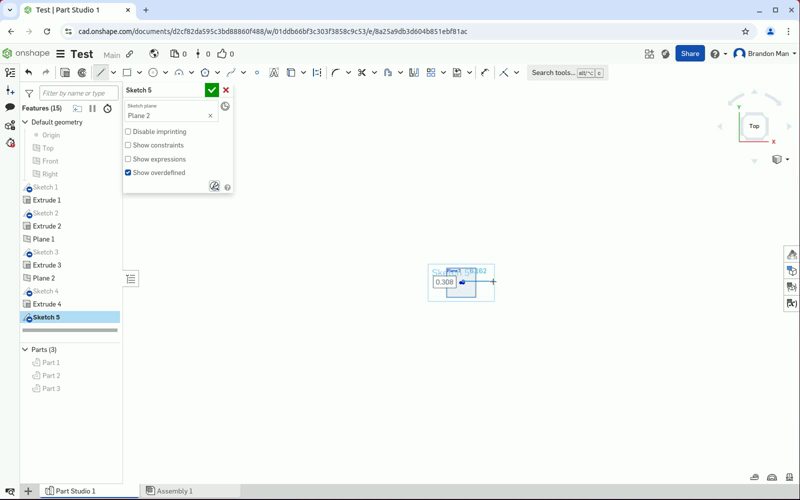
mouse_move(460, 281)
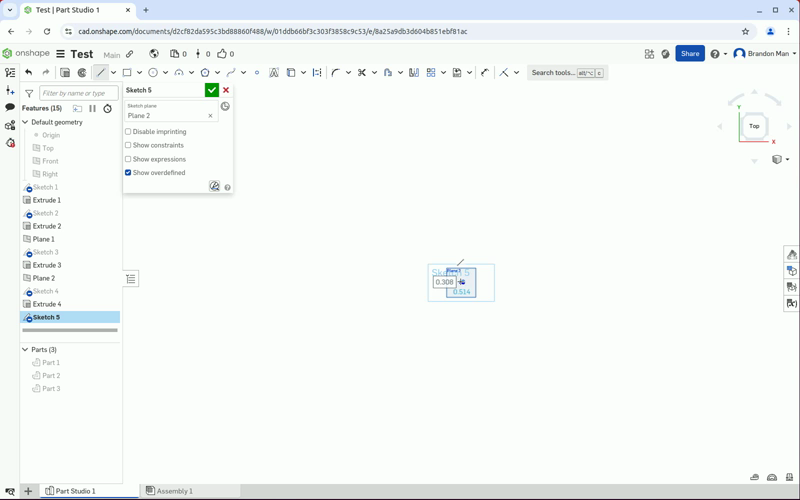
scroll(6)
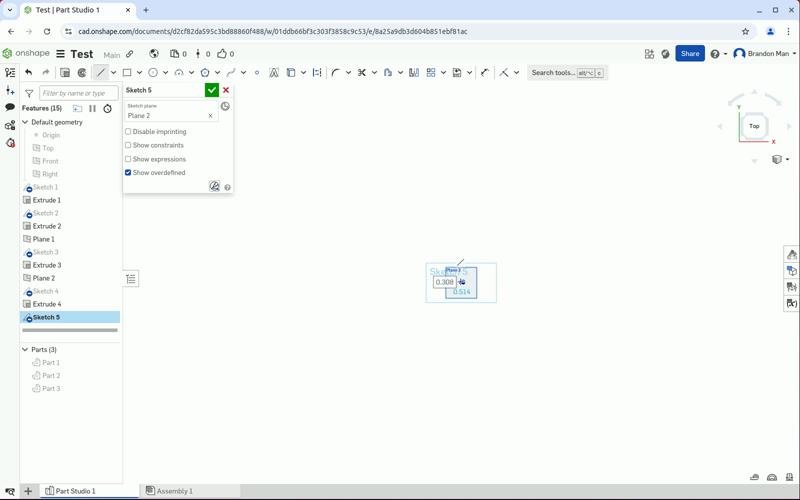
scroll(6)
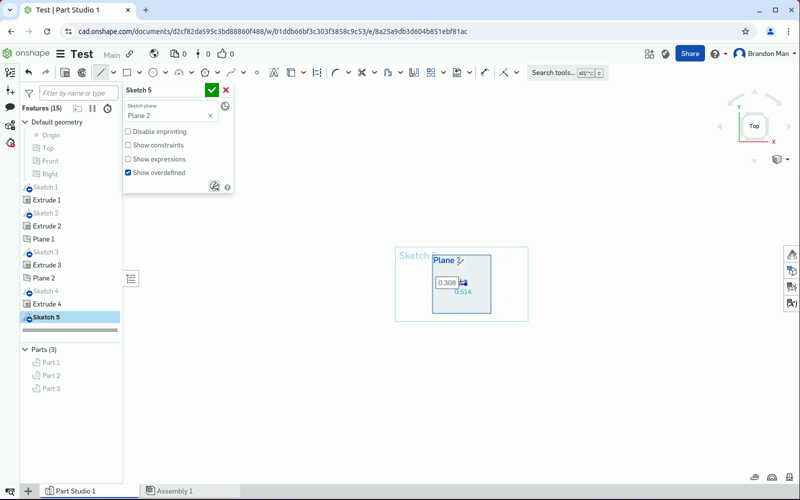
scroll(6)
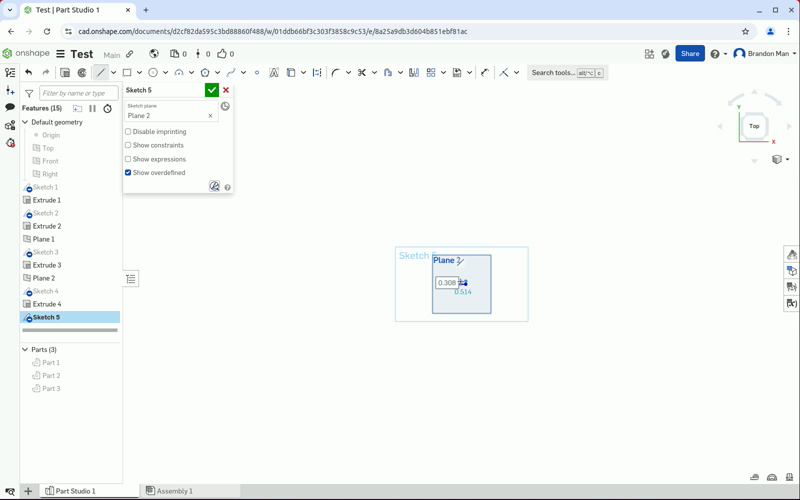
scroll(6)
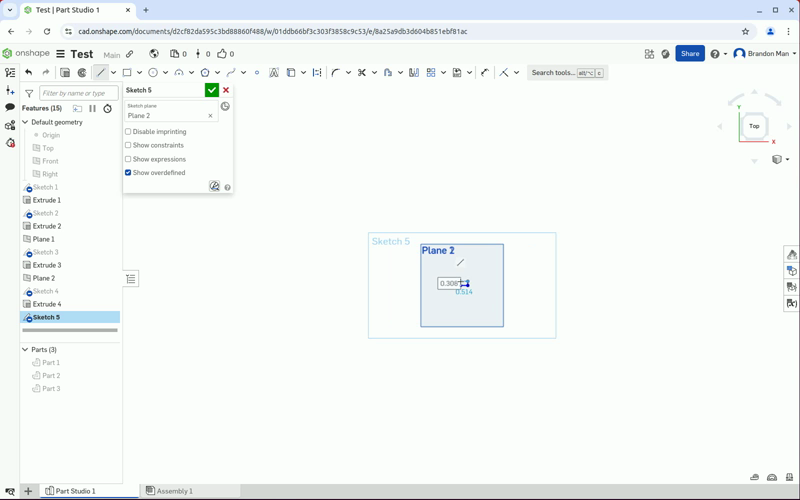
scroll(6)
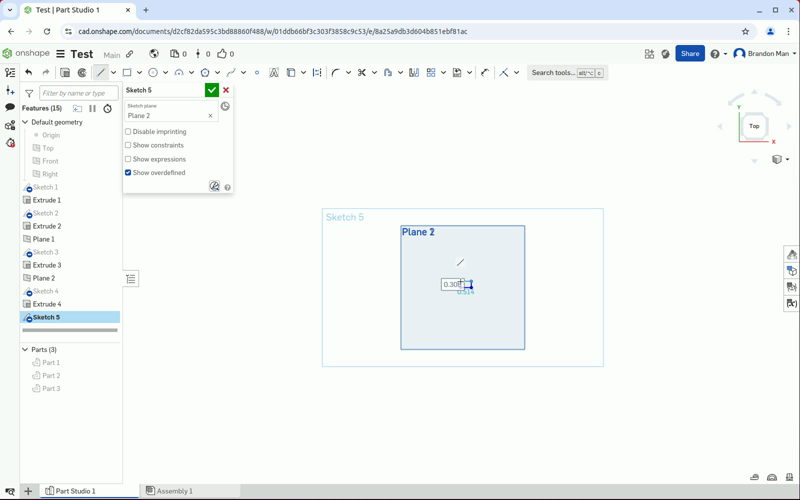
scroll(6)
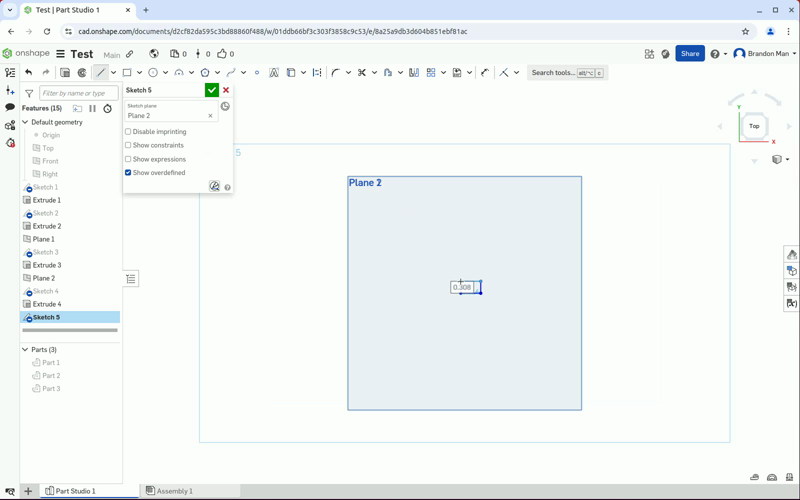
scroll(6)
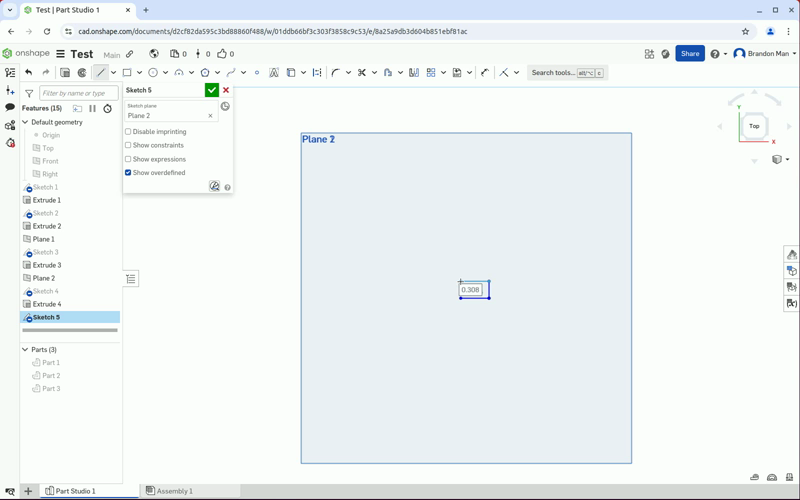
click(460, 281)
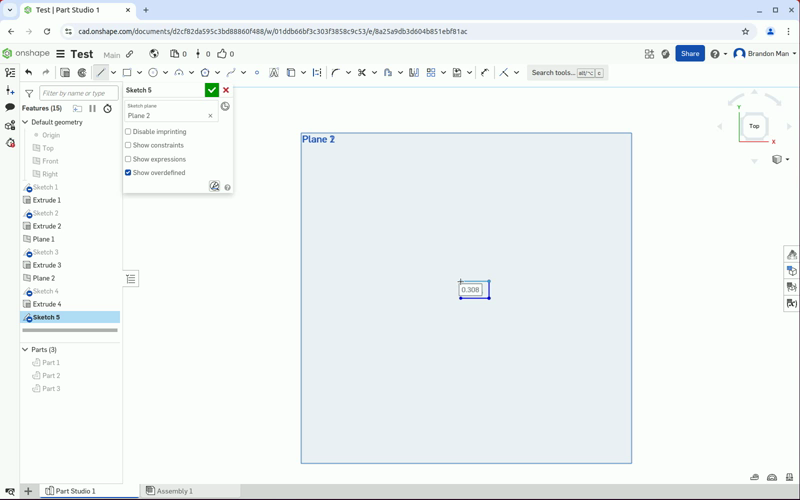
scroll(-6)
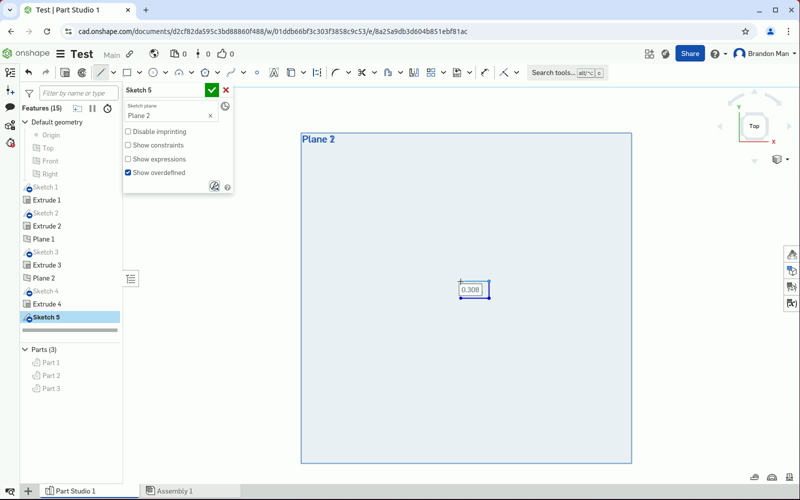
scroll(-6)
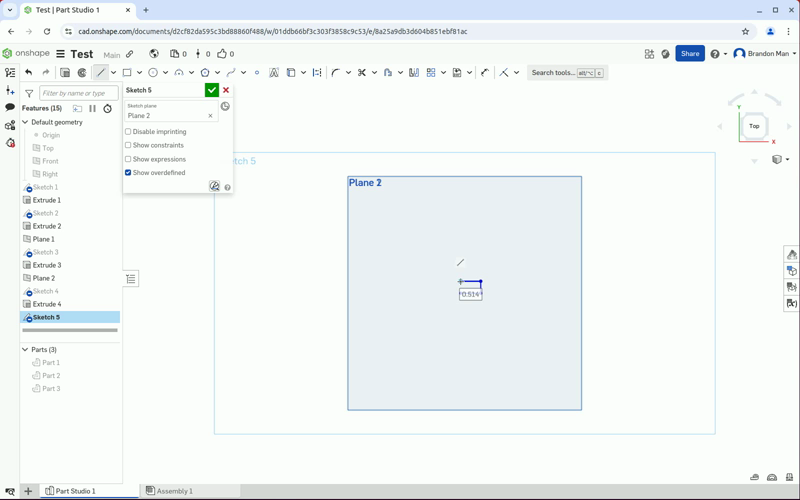
scroll(-6)
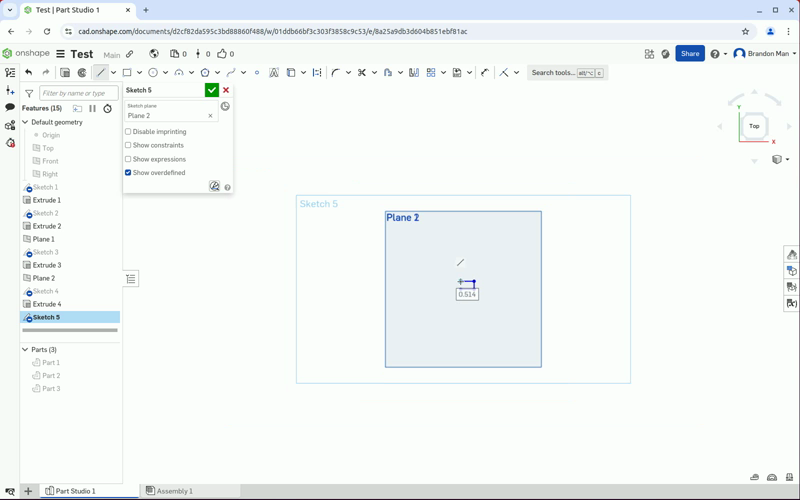
scroll(-6)
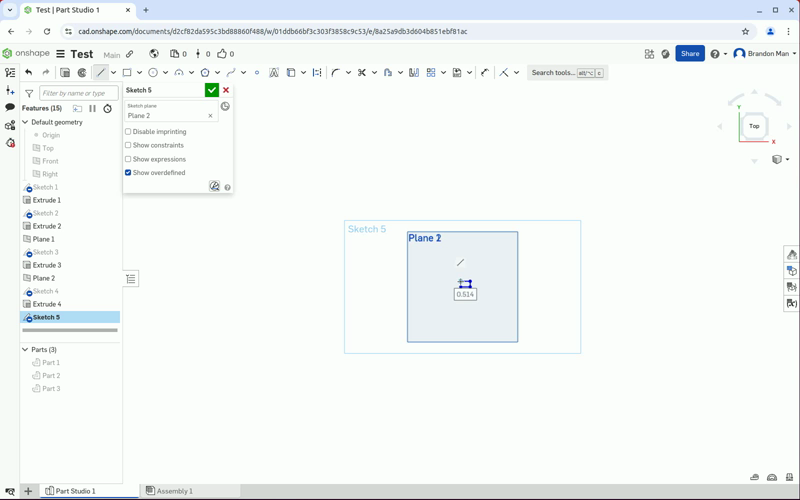
scroll(-6)
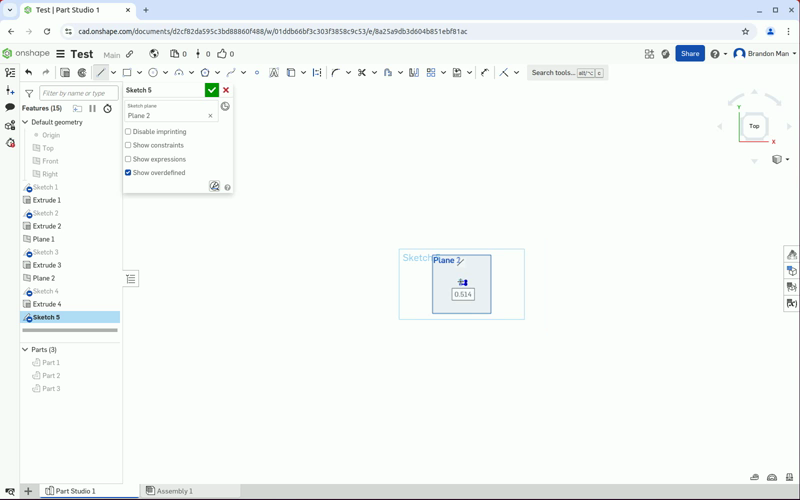
scroll(-6)
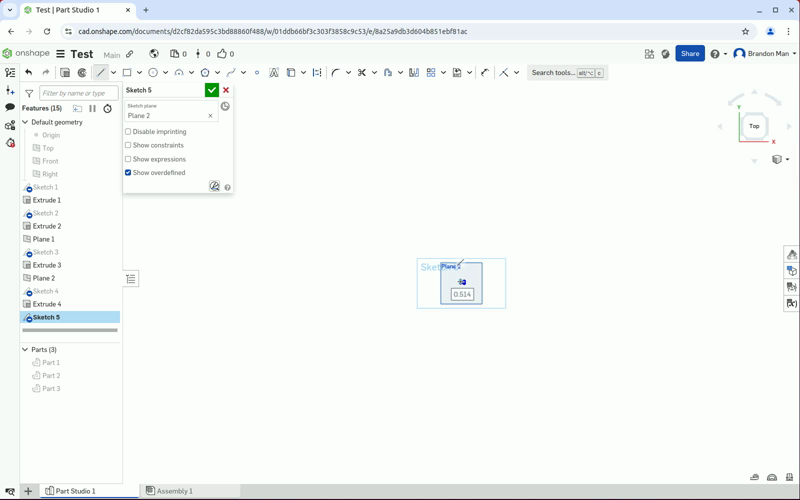
scroll(-6)
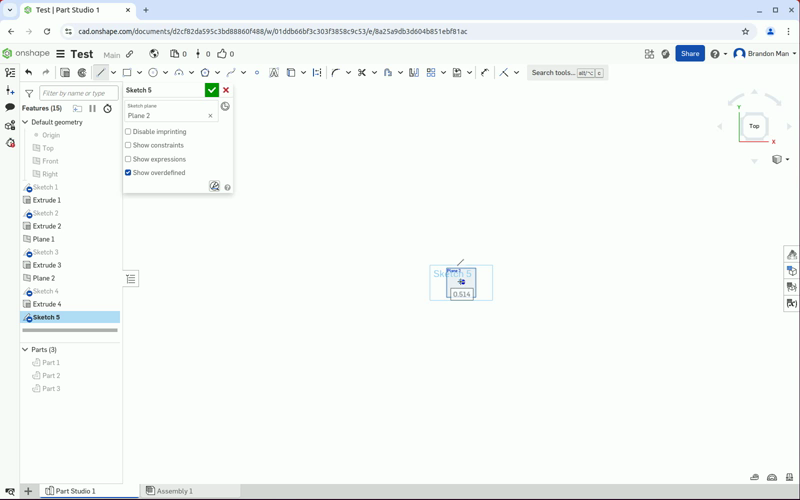
key_up(shift)
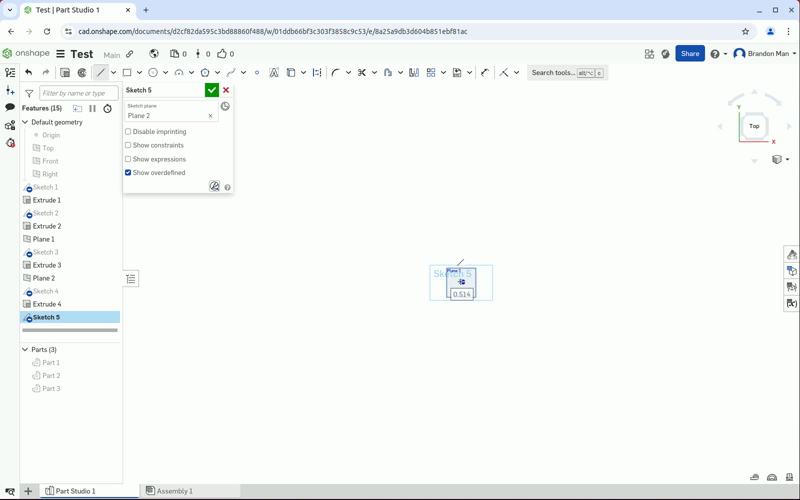
mouse_move(490, 281)
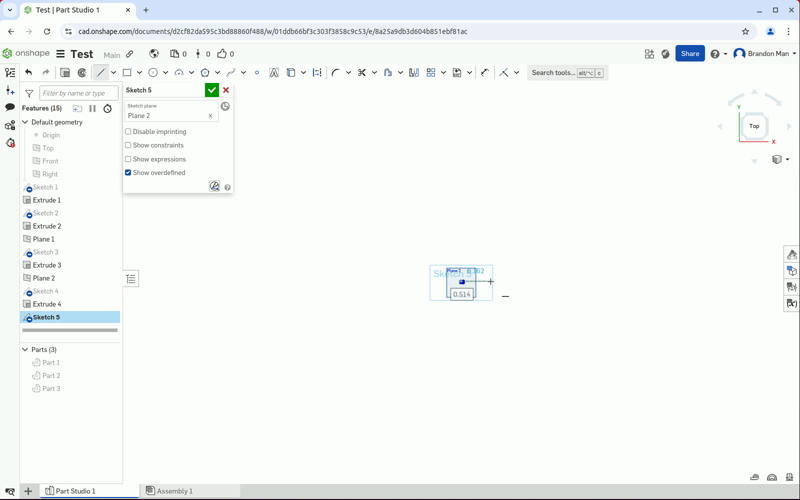
key_down(shift)
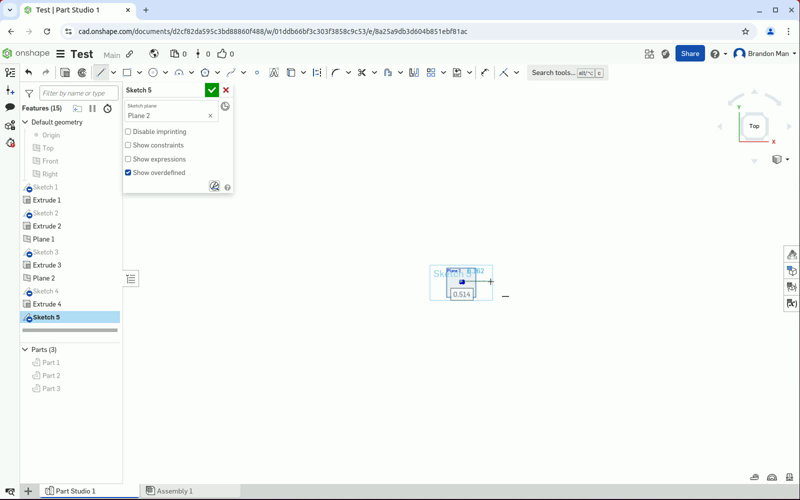
mouse_move(460, 282)
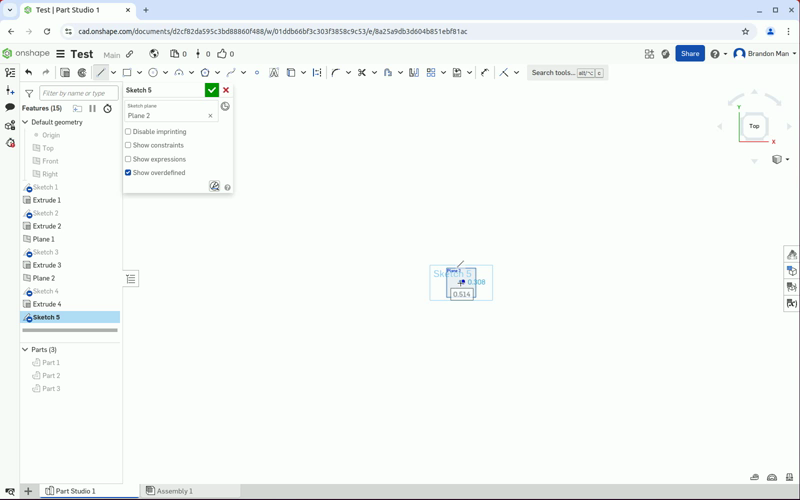
scroll(6)
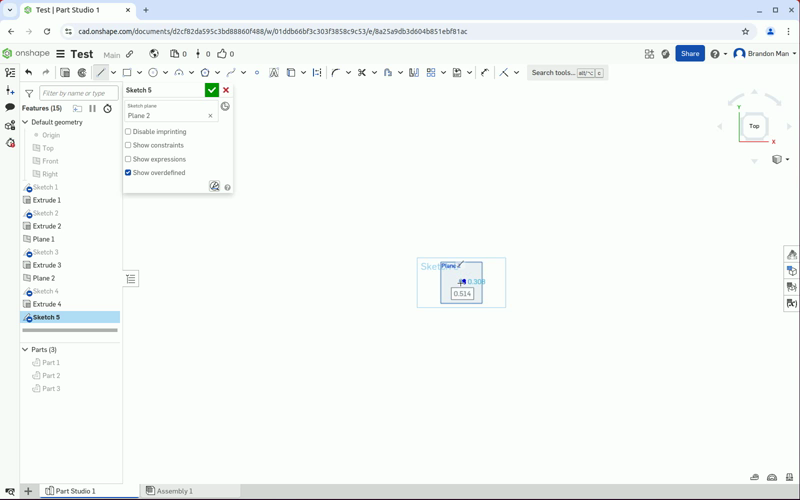
scroll(6)
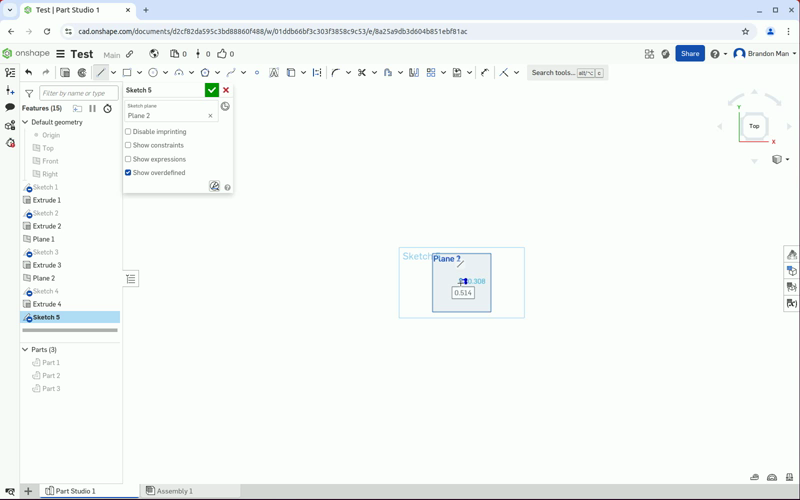
scroll(6)
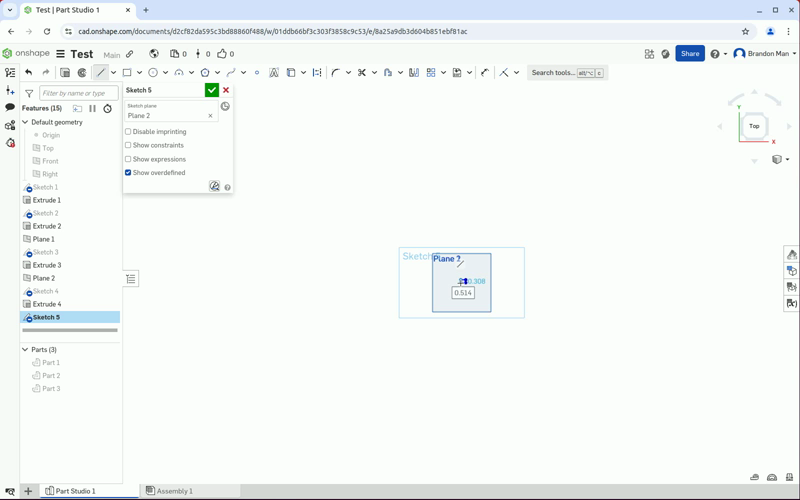
scroll(6)
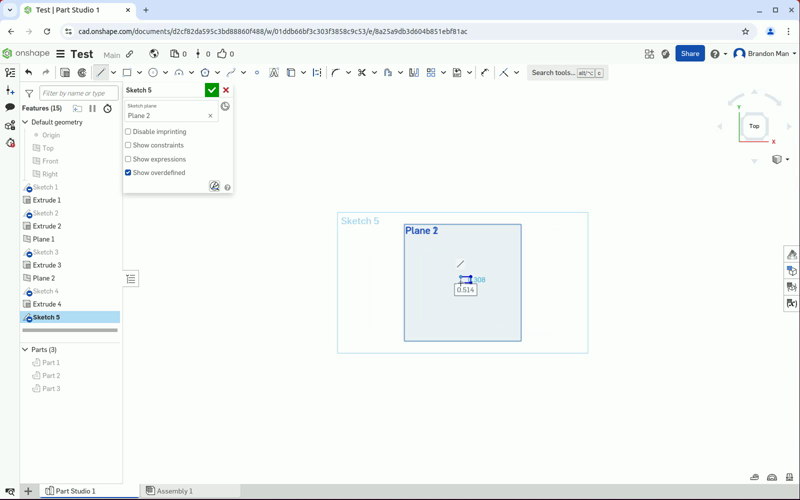
scroll(6)
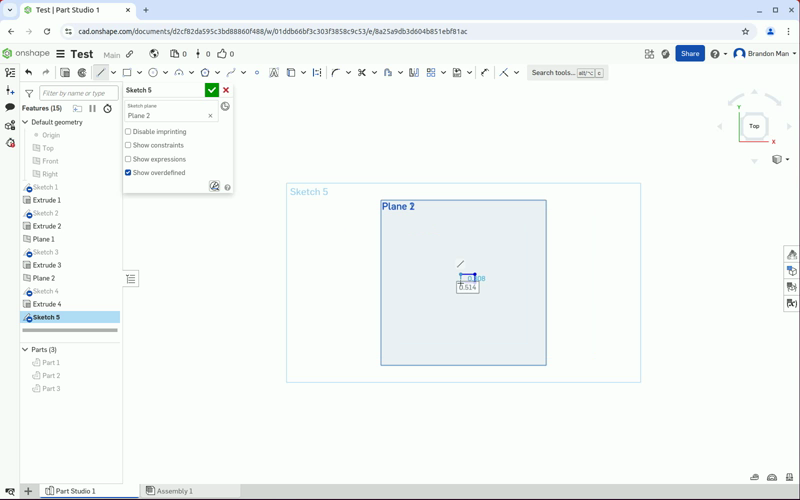
scroll(6)
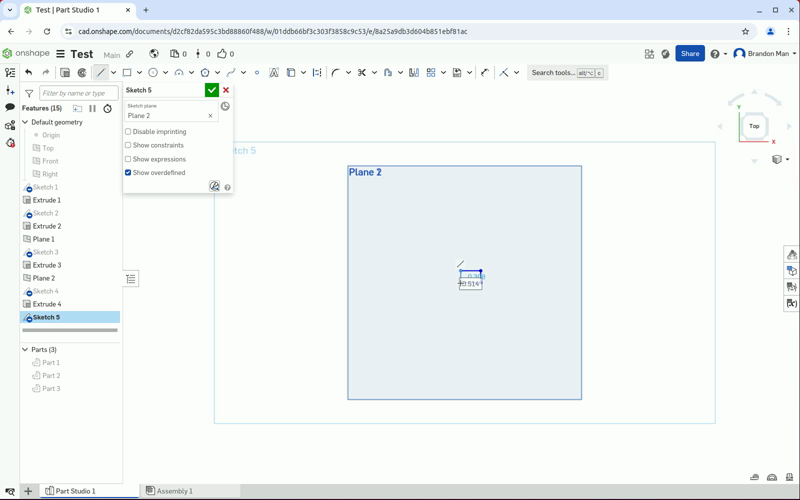
scroll(6)
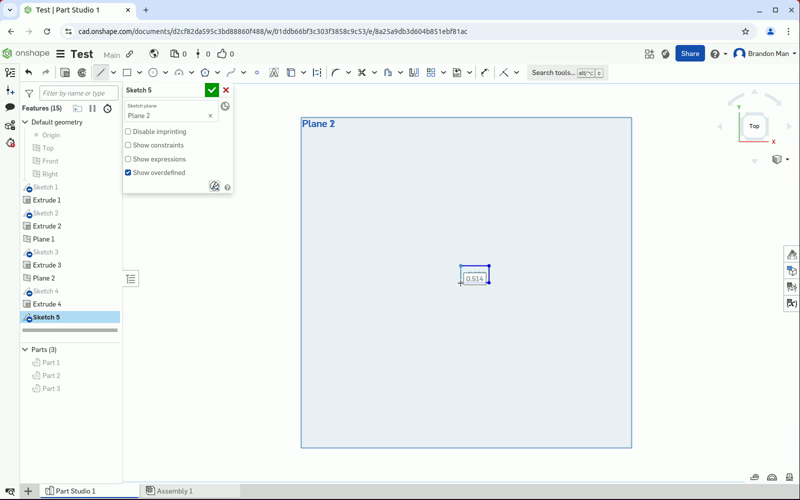
key_up(shift)
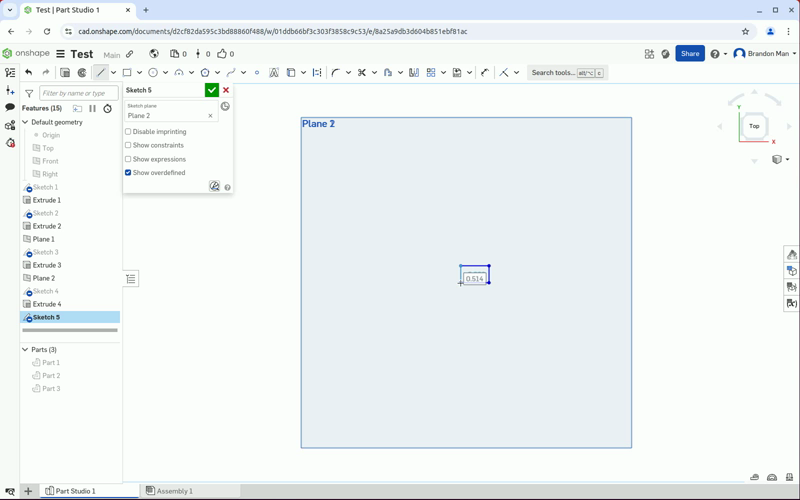
click(460, 282)
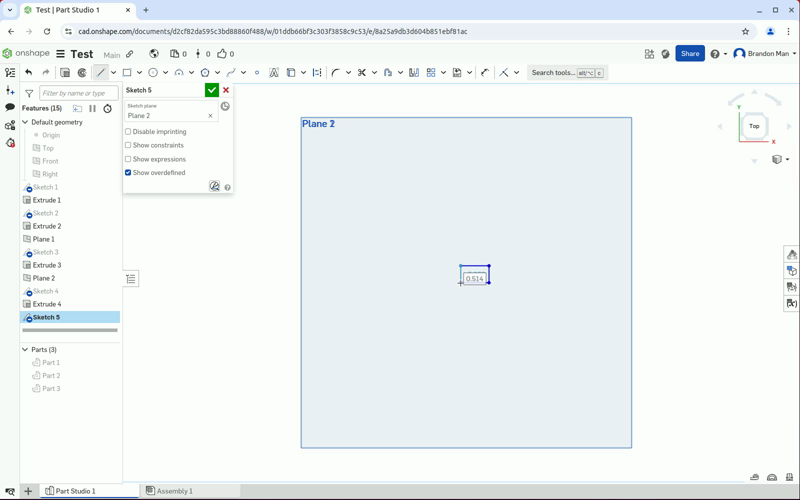
scroll(-6)
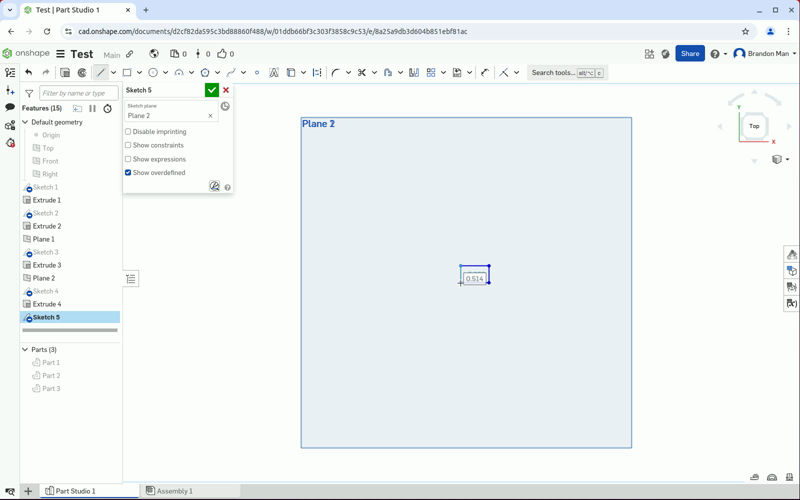
scroll(-6)
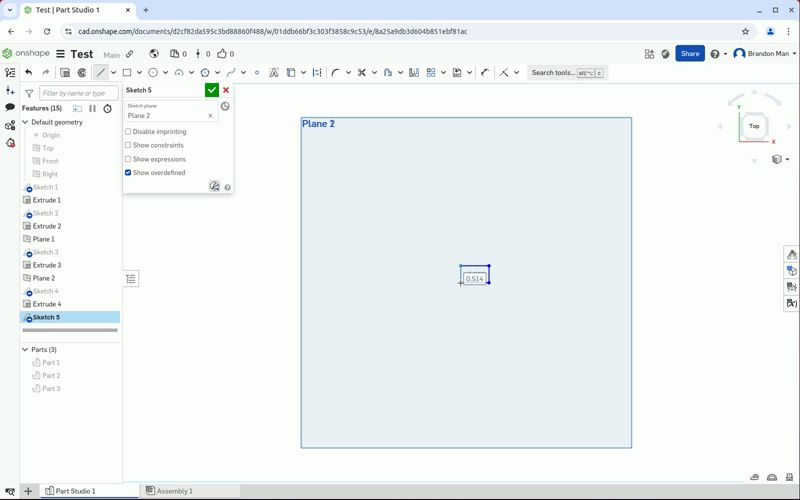
scroll(-6)
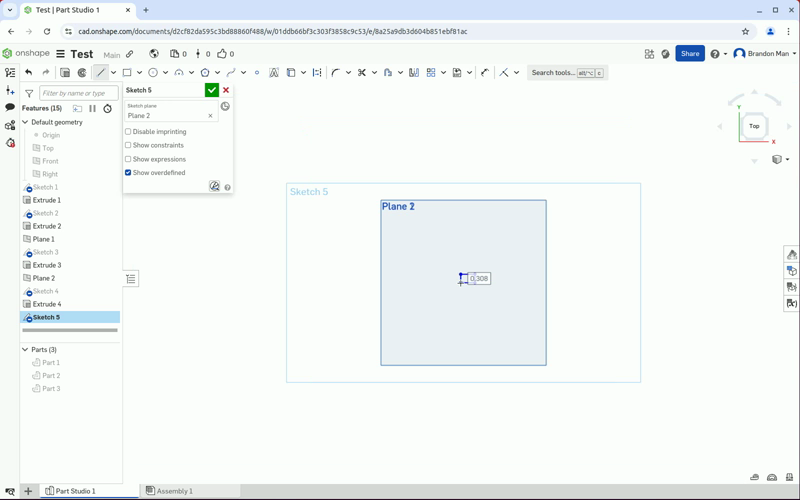
scroll(-6)
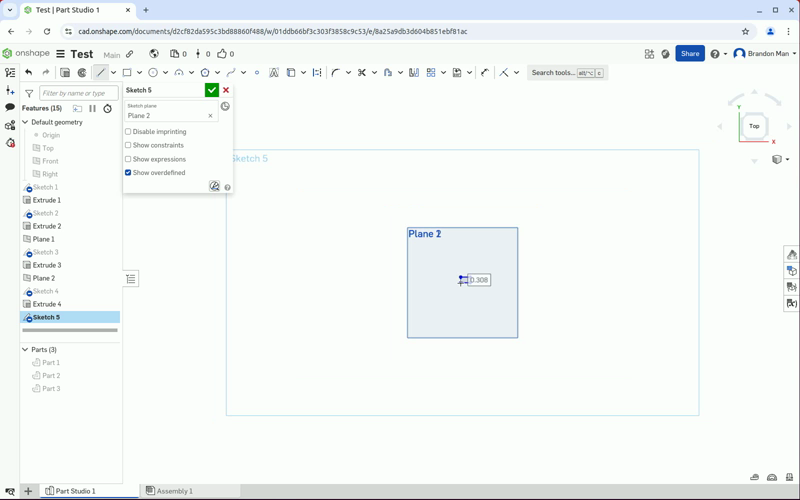
scroll(-6)
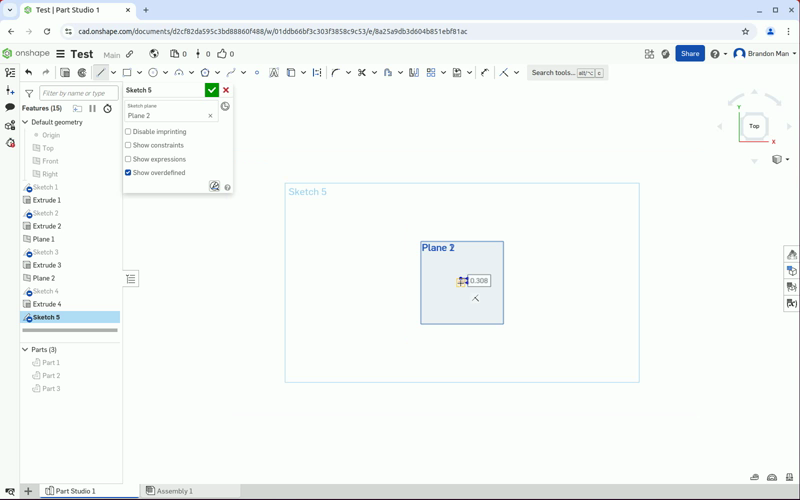
scroll(-6)
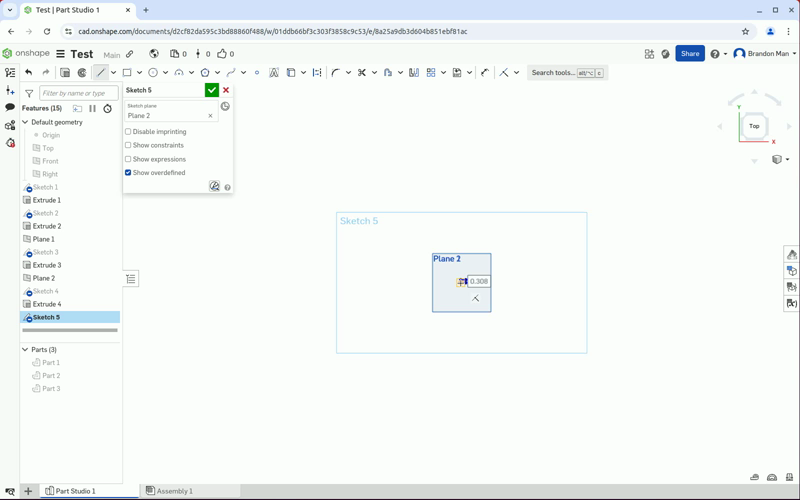
scroll(-6)
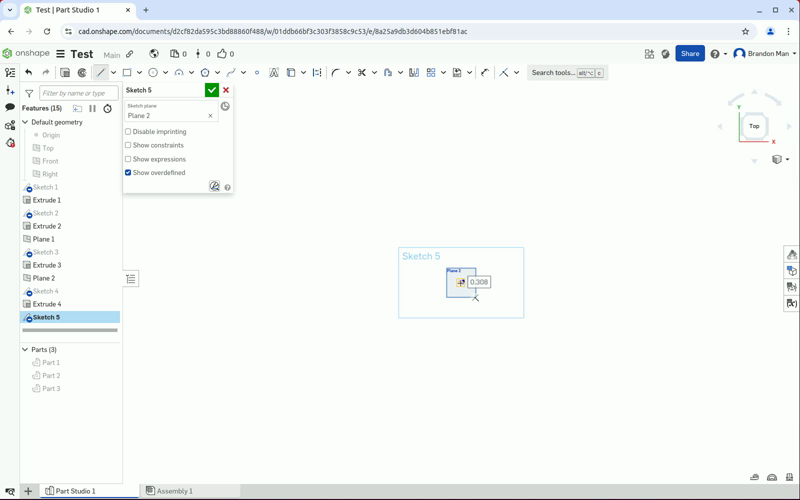
key(esc)
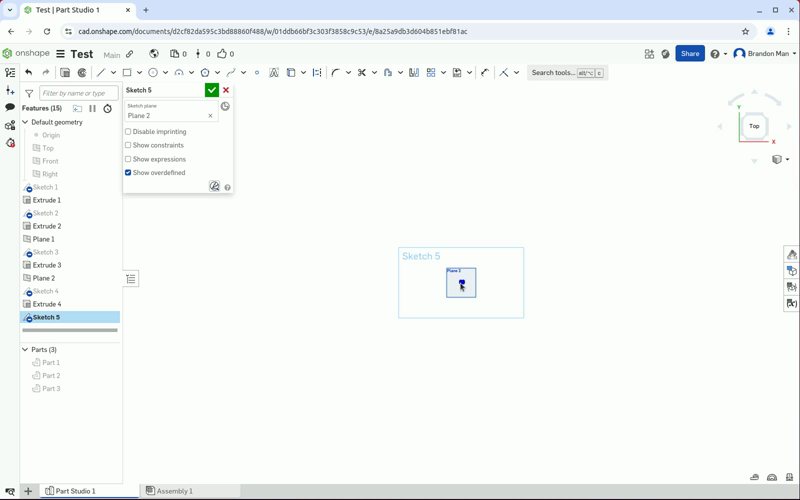
mouse_move(463, 281)
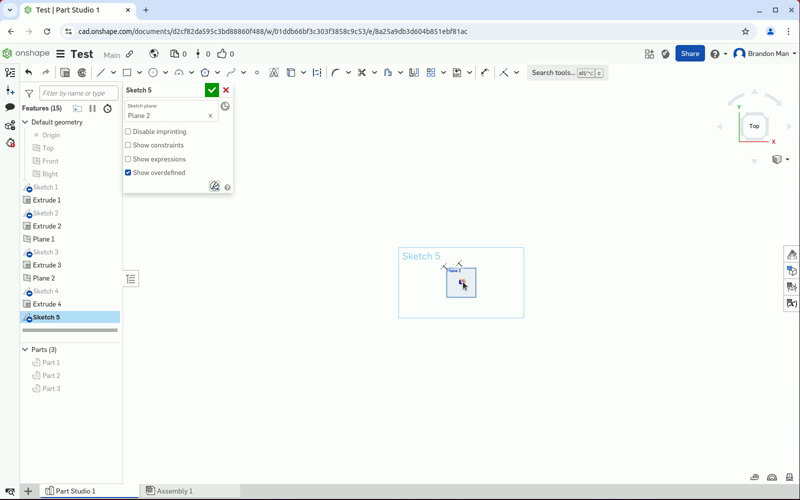
scroll(6)
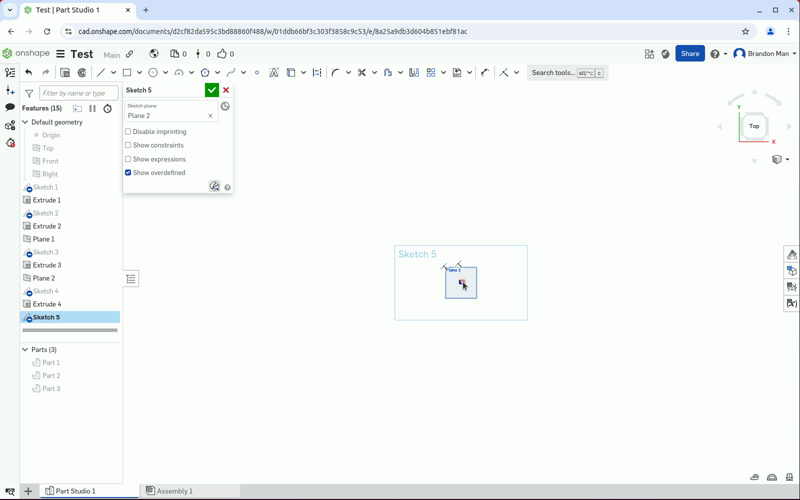
scroll(6)
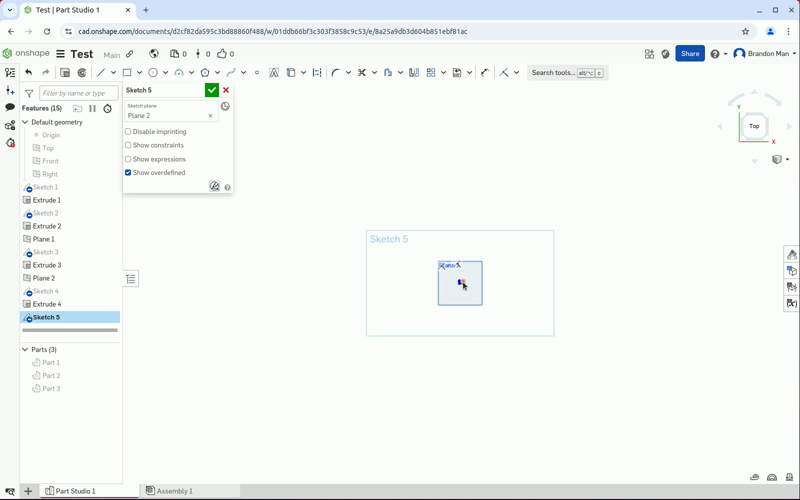
scroll(6)
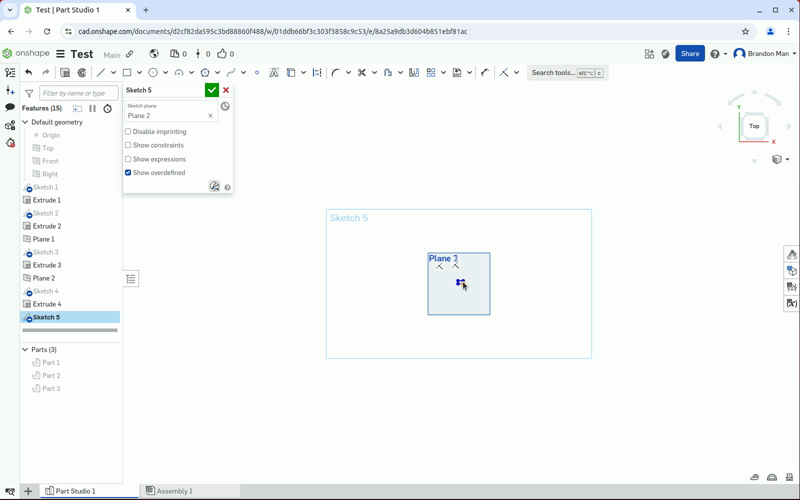
scroll(6)
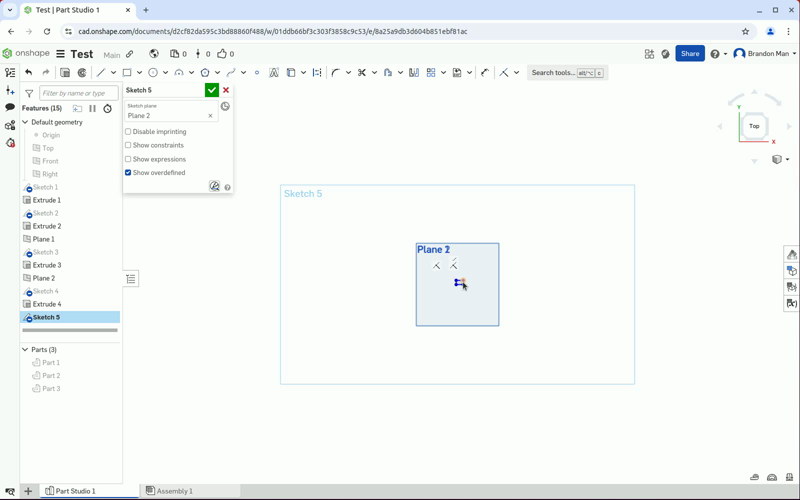
scroll(6)
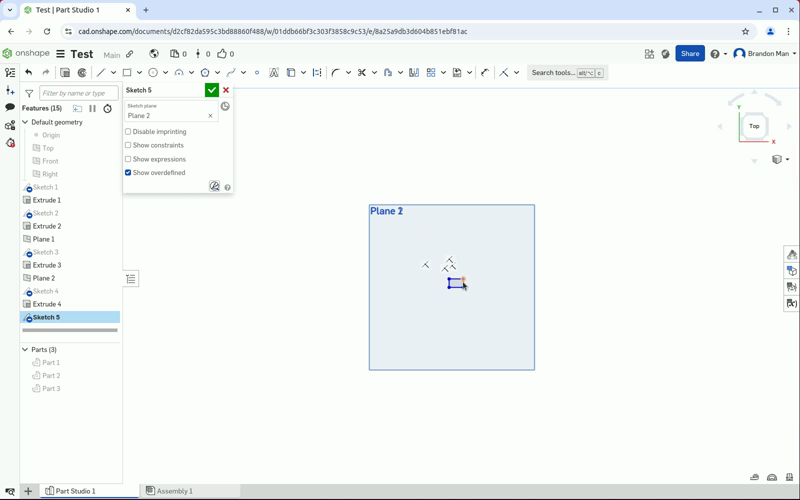
scroll(6)
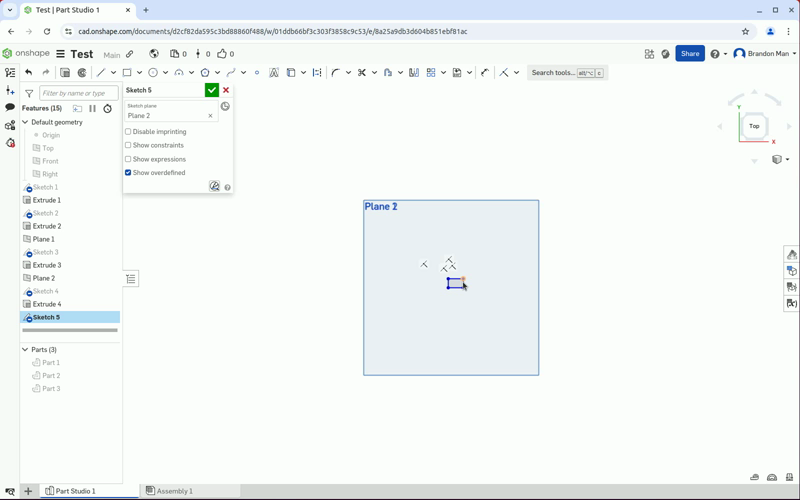
scroll(6)
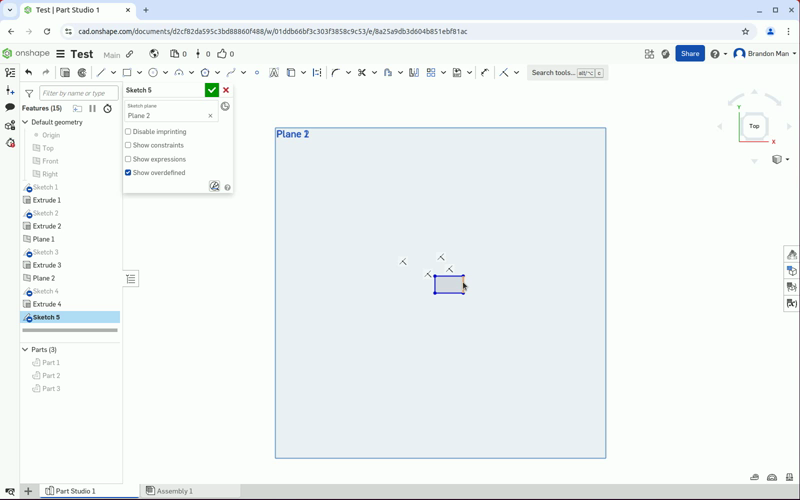
click(463, 281)
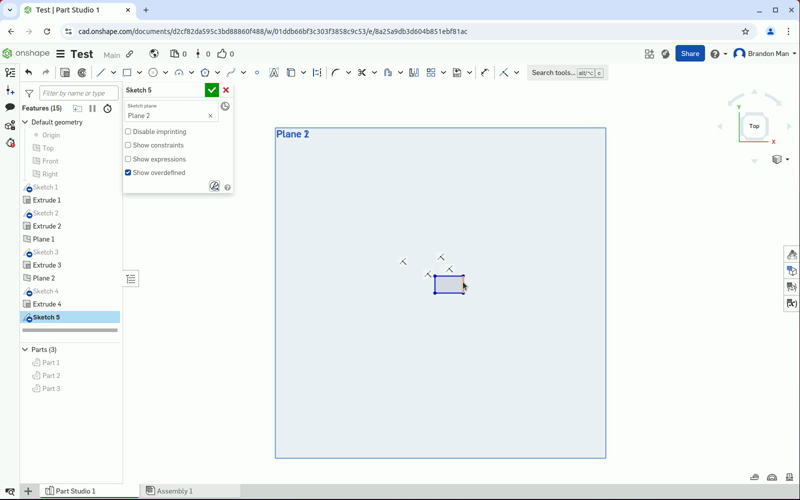
scroll(-6)
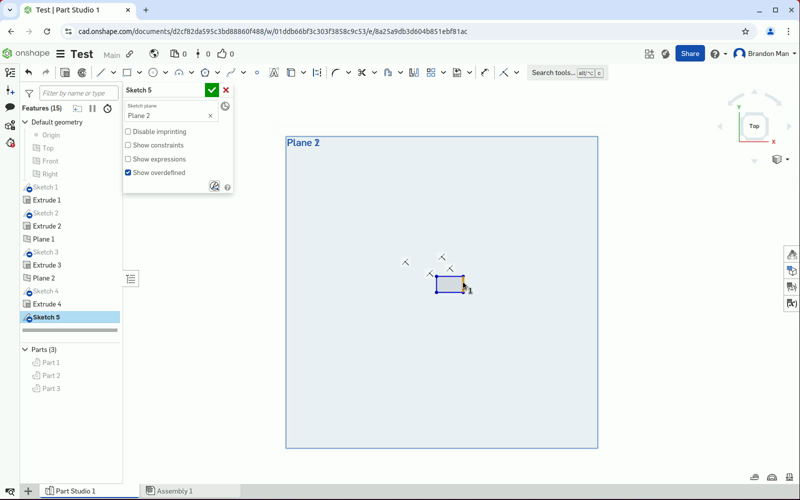
scroll(-6)
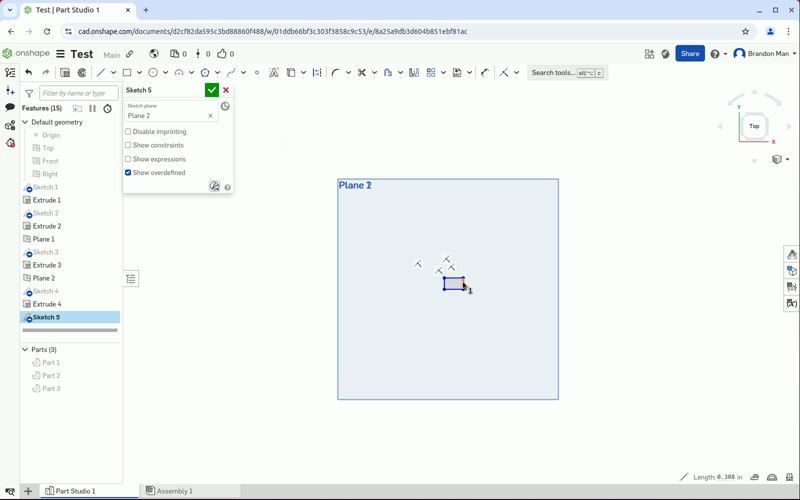
scroll(-6)
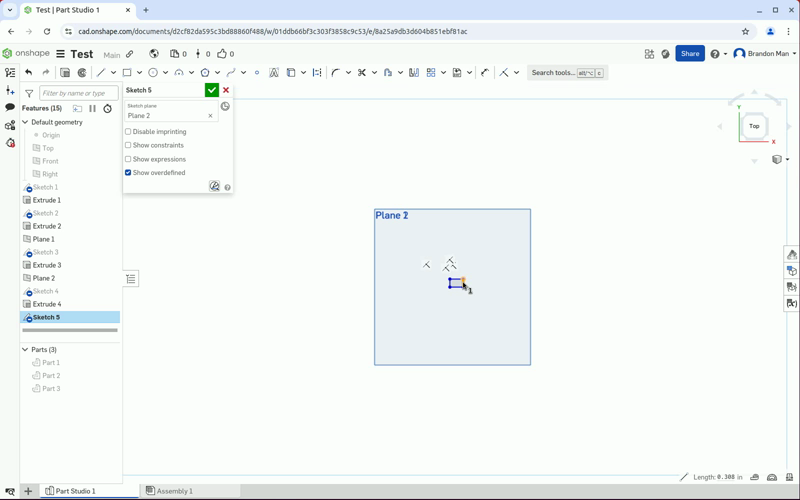
scroll(-6)
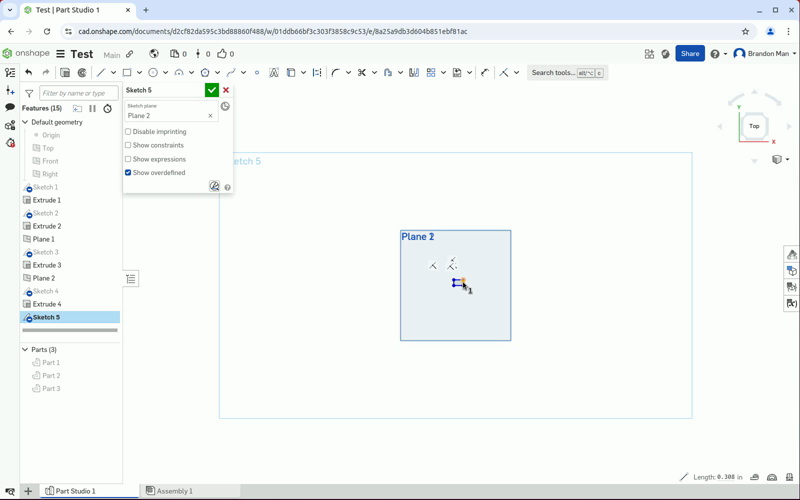
scroll(-6)
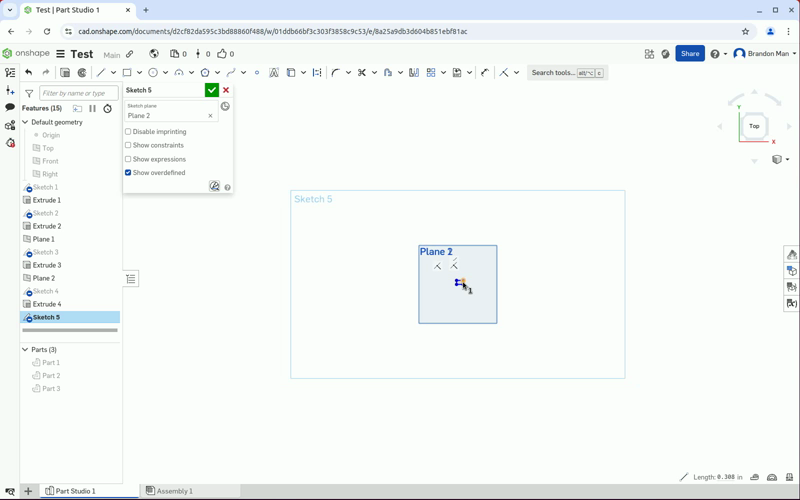
scroll(-6)
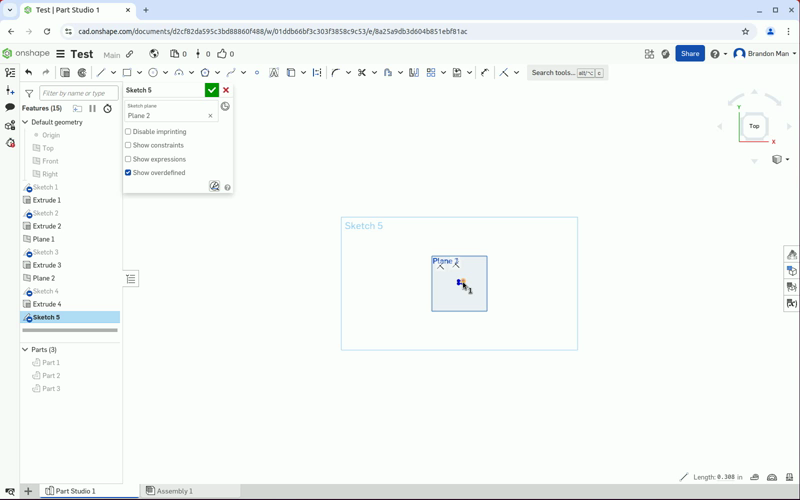
scroll(-6)
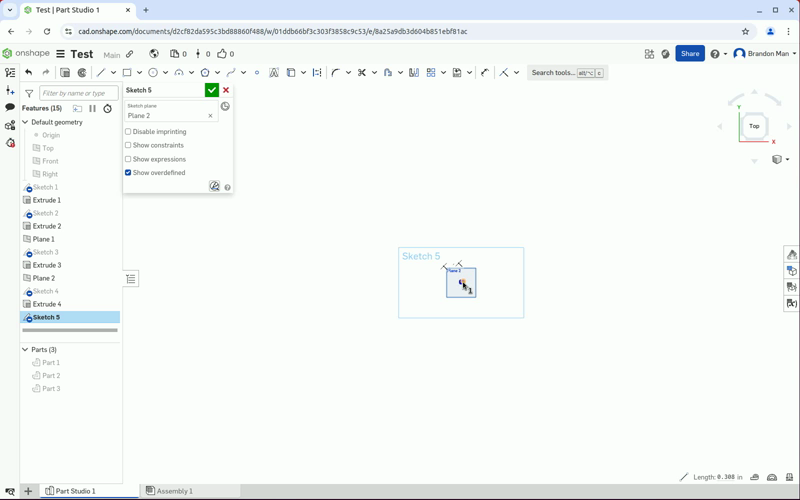
mouse_move(73, 352)
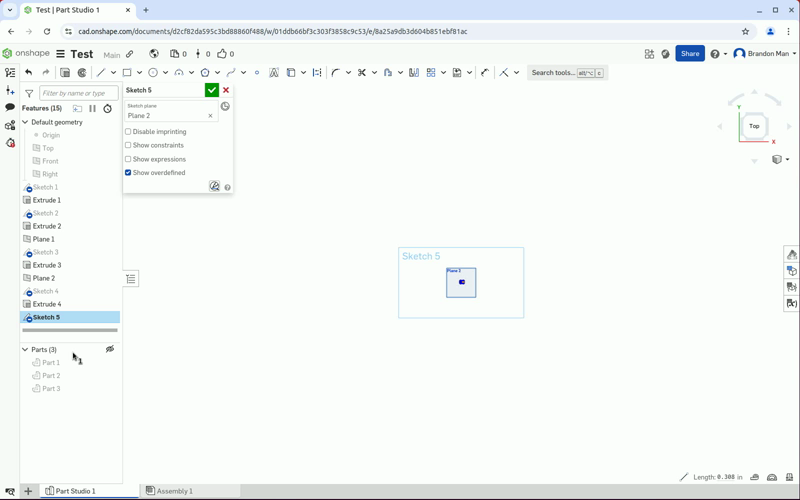
key(shift+y)
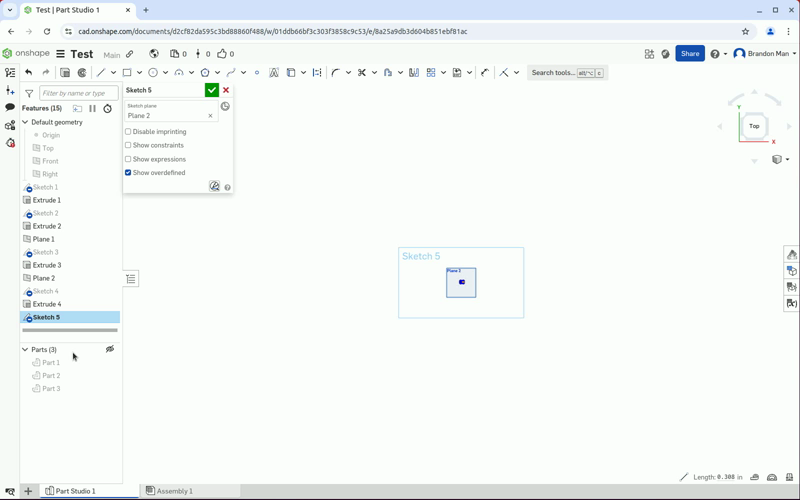
key(shift+e)
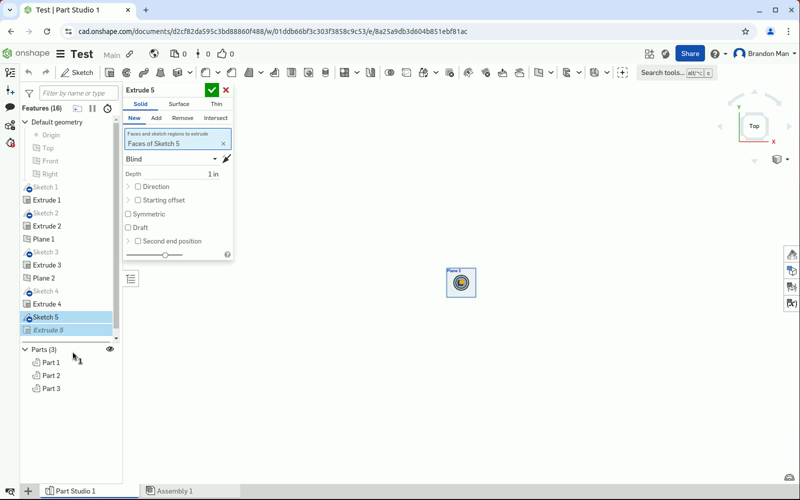
mouse_move(143, 106)
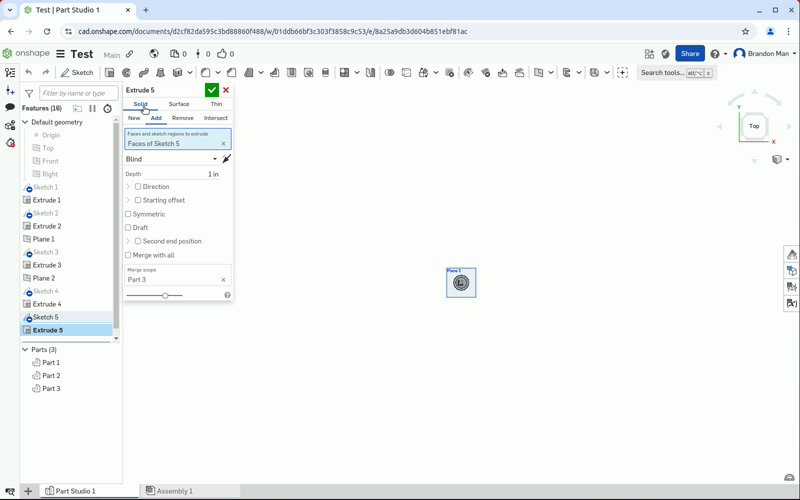
click(143, 106)
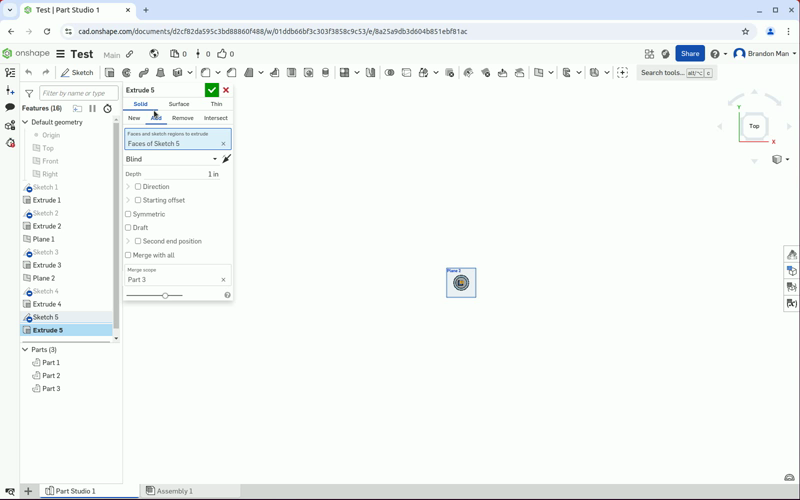
mouse_move(186, 120)
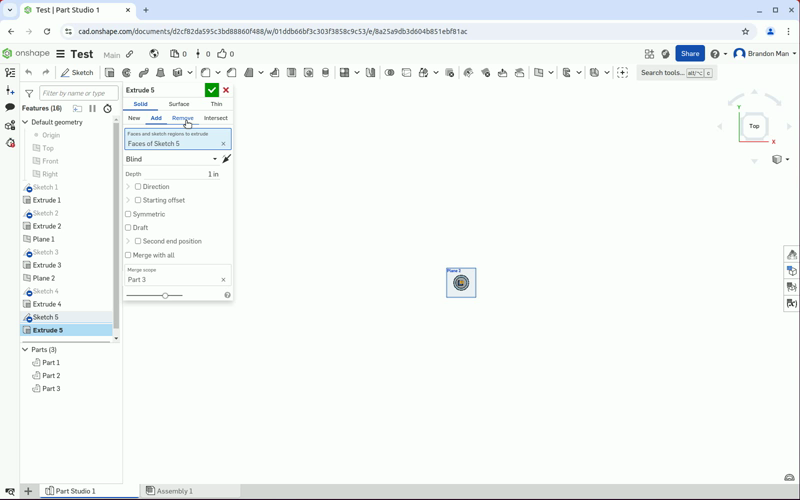
click(186, 120)
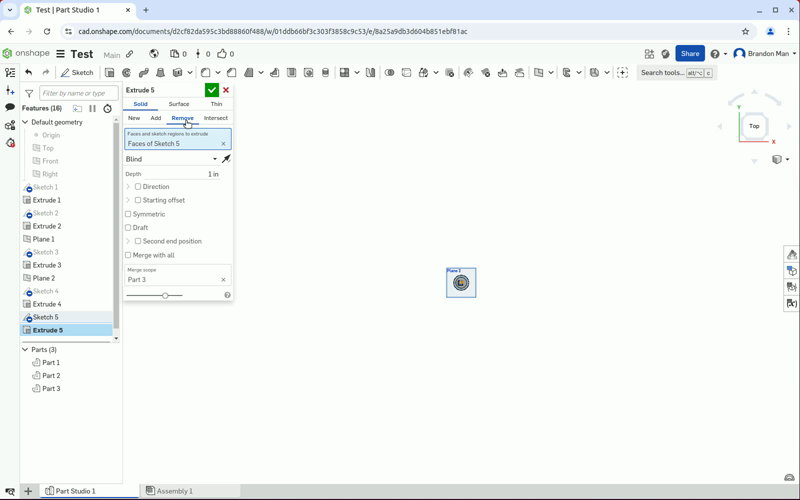
key(tab, 4)
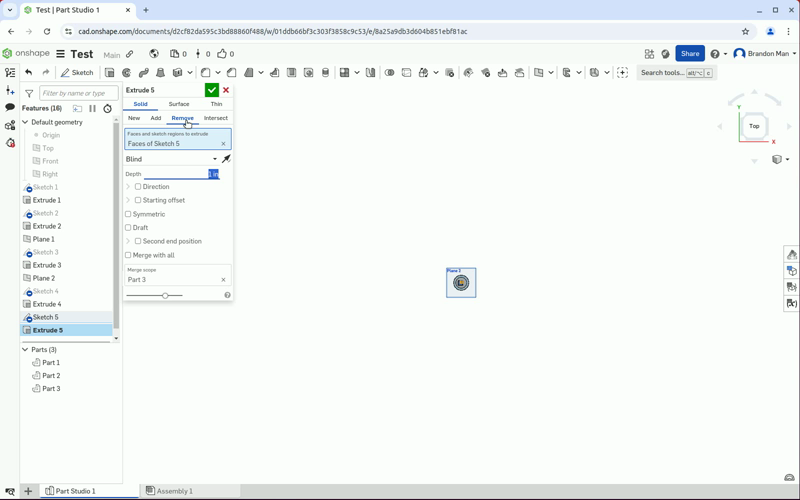
text(0.481)
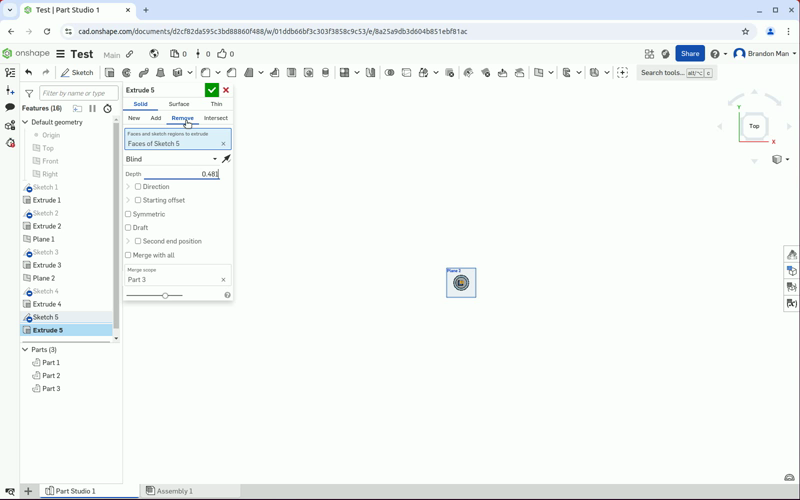
key(tab, 6)
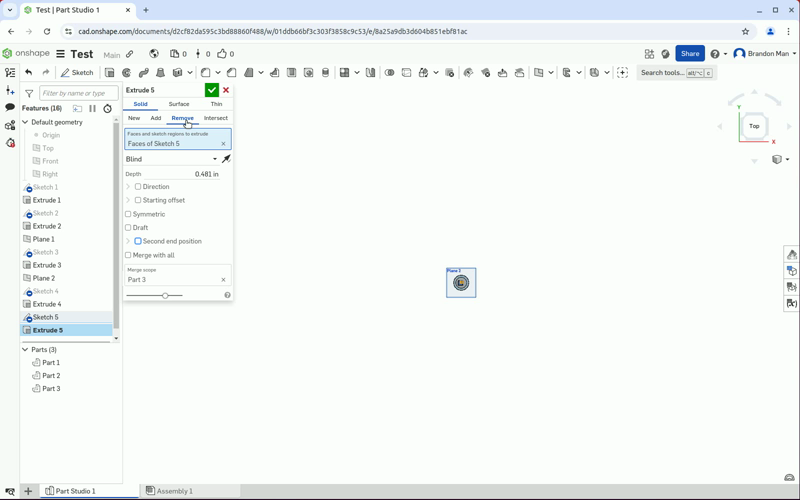
key(space)
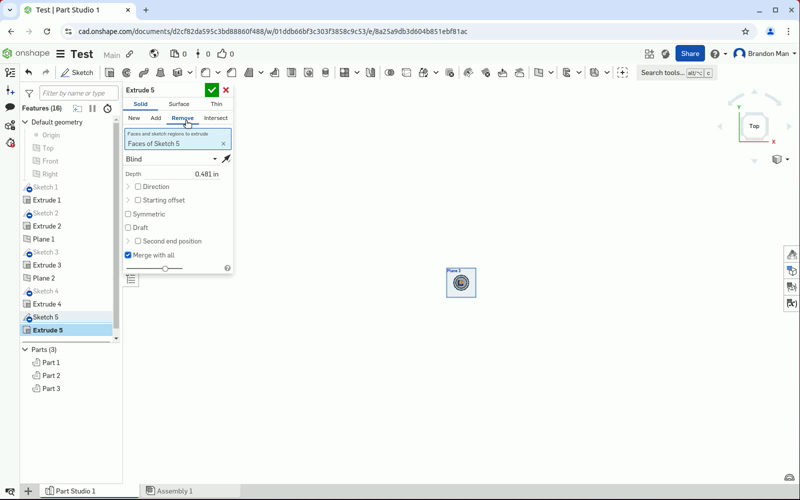
key(enter)
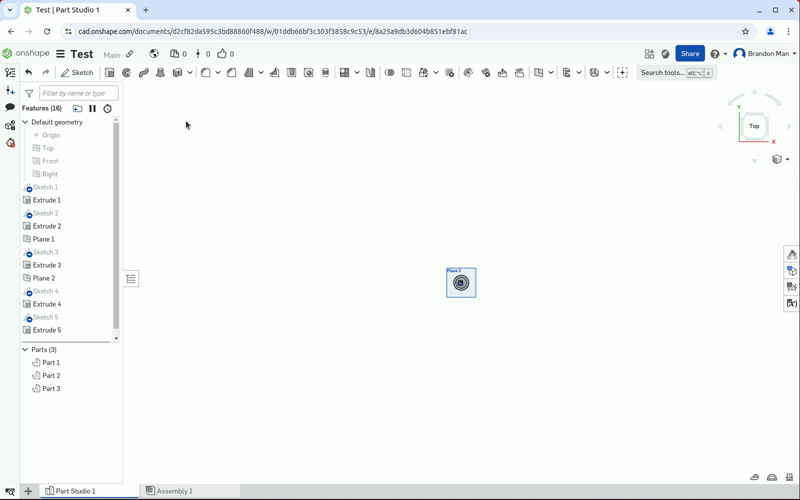
key(shift+h)
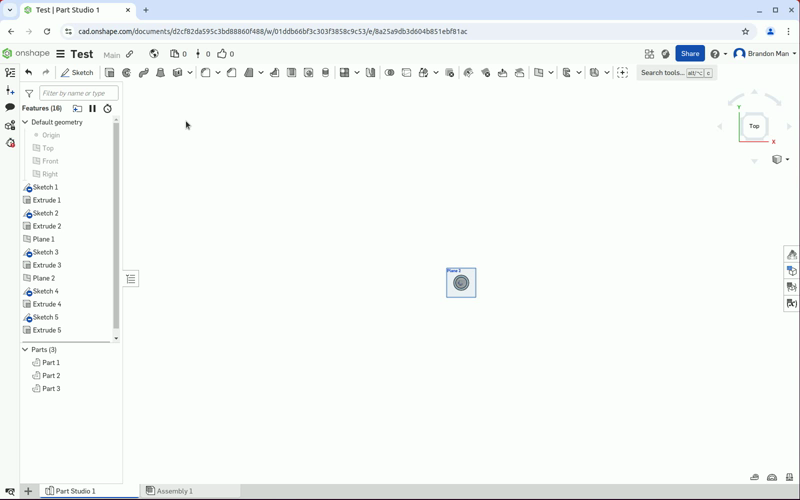
key(shift+h)
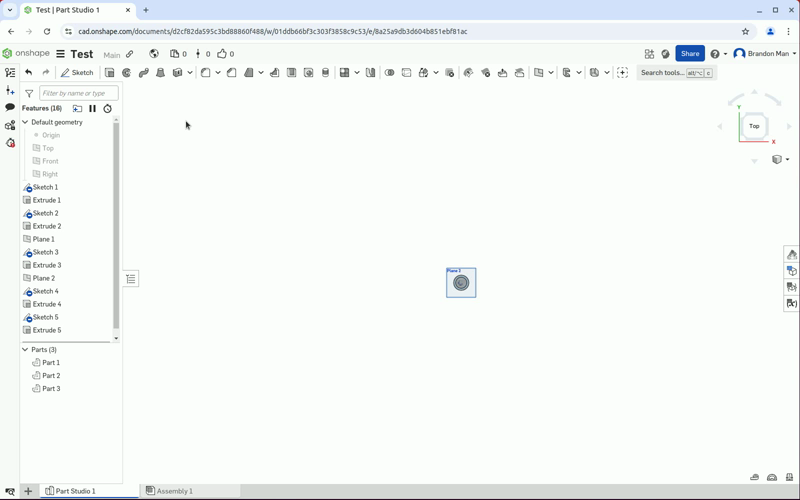
key(shift+7)
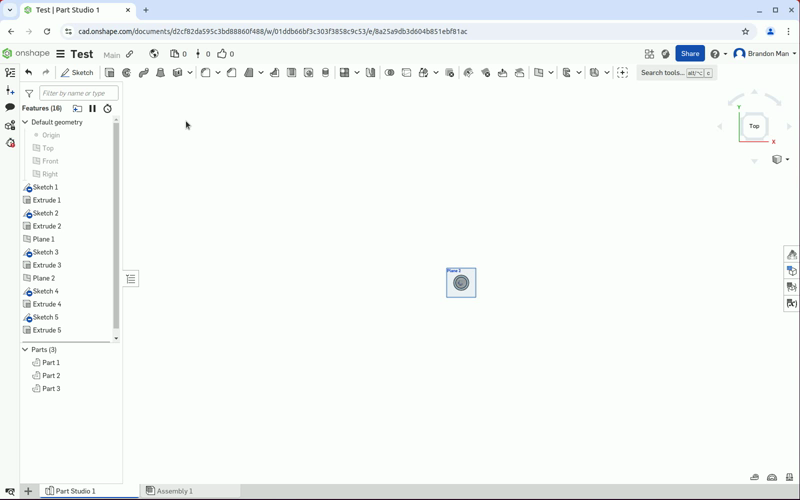
key(up, 3)
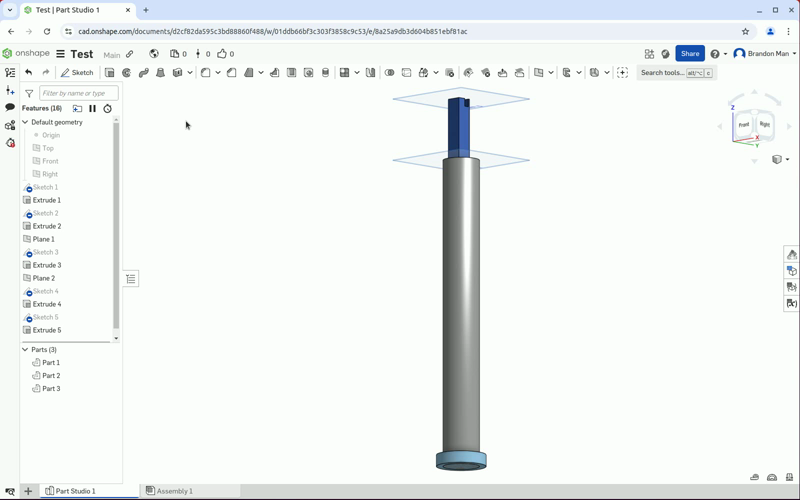
key(left, 3)
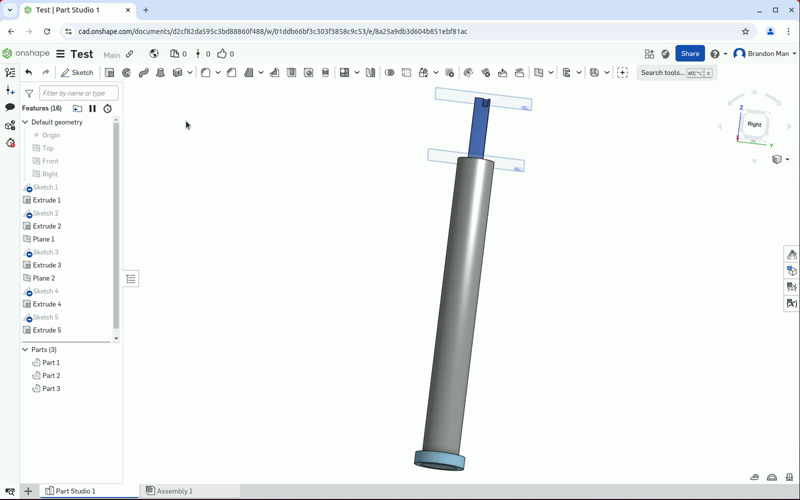
key(right, 3)
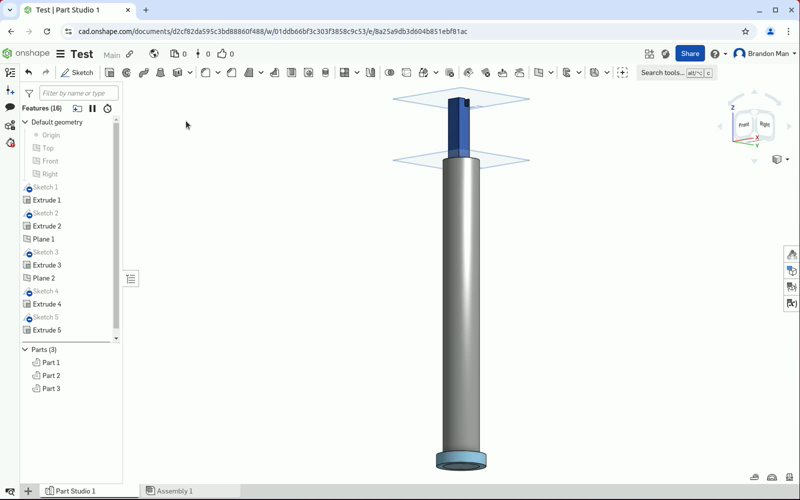
key(down, 3)
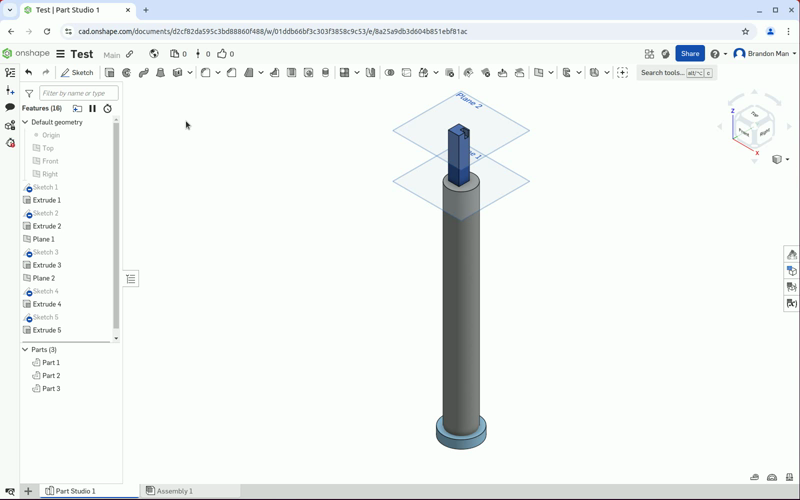
mouse_move(69, 189)
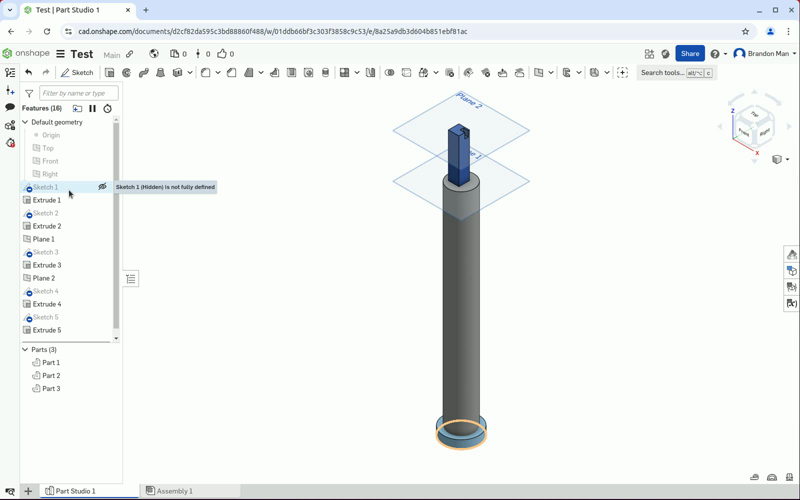
click(69, 189)